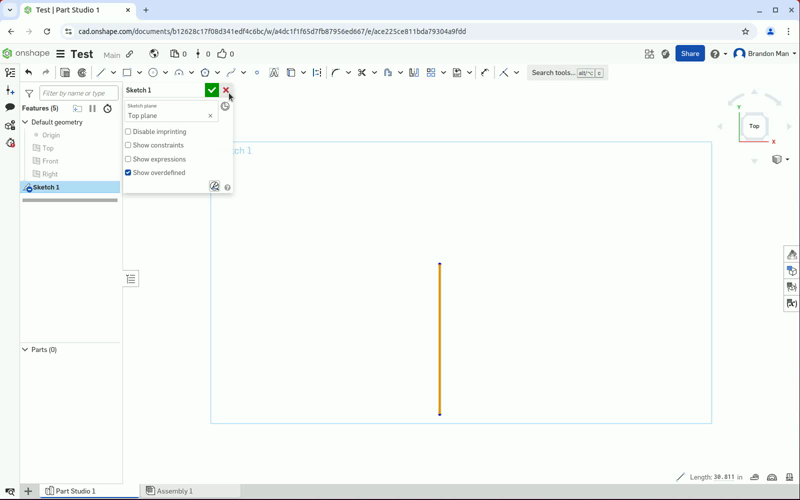
key(shift+h)
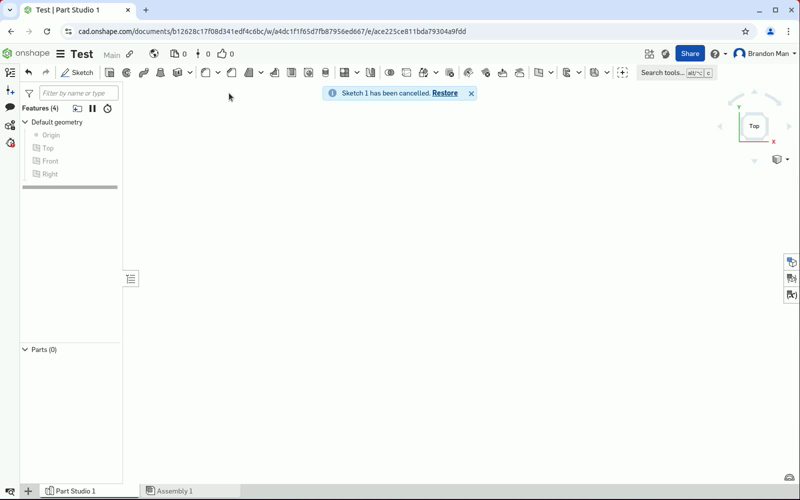
mouse_move(73, 352)
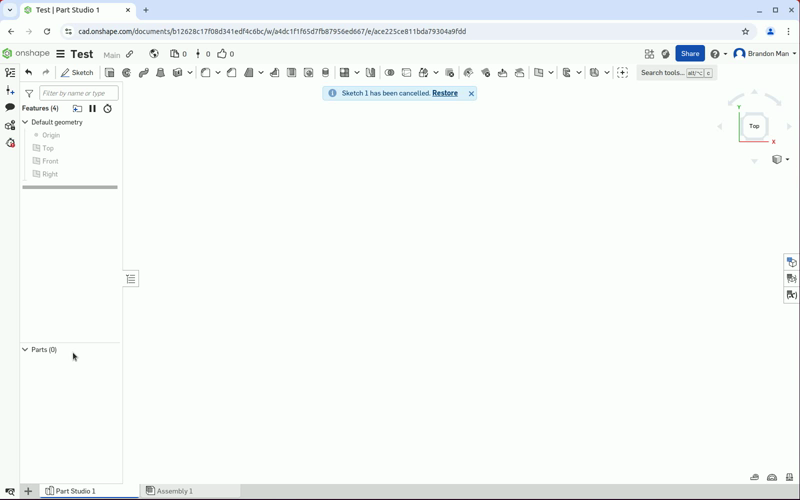
key(y)
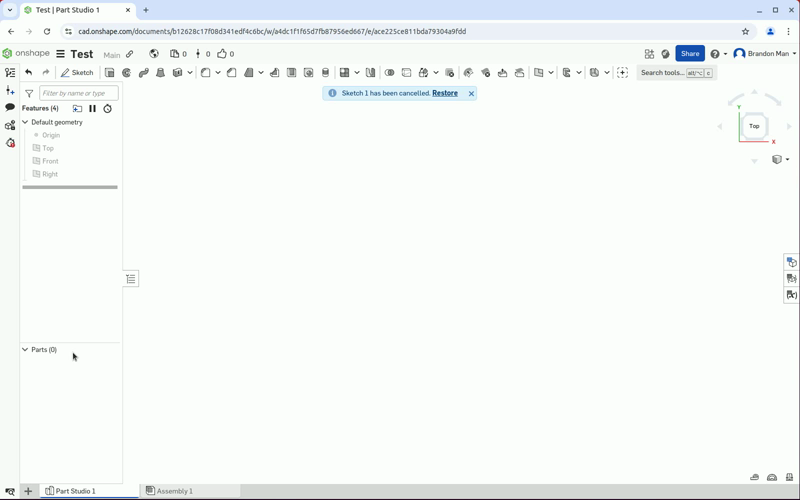
key(shift+p)
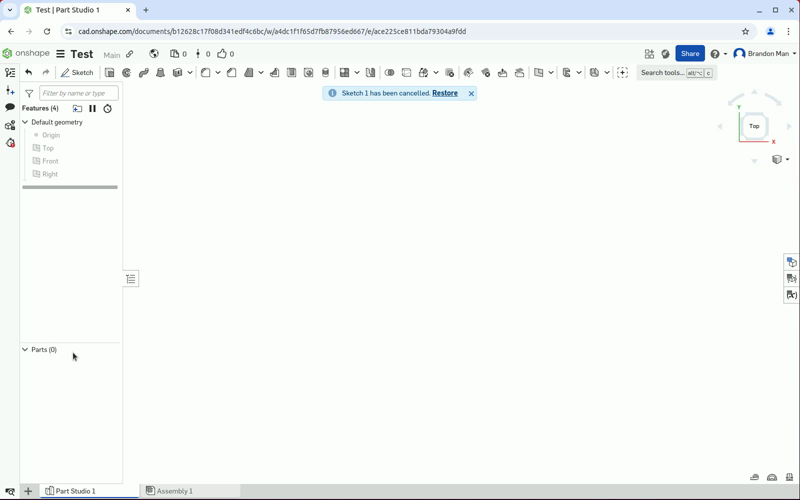
key(space)
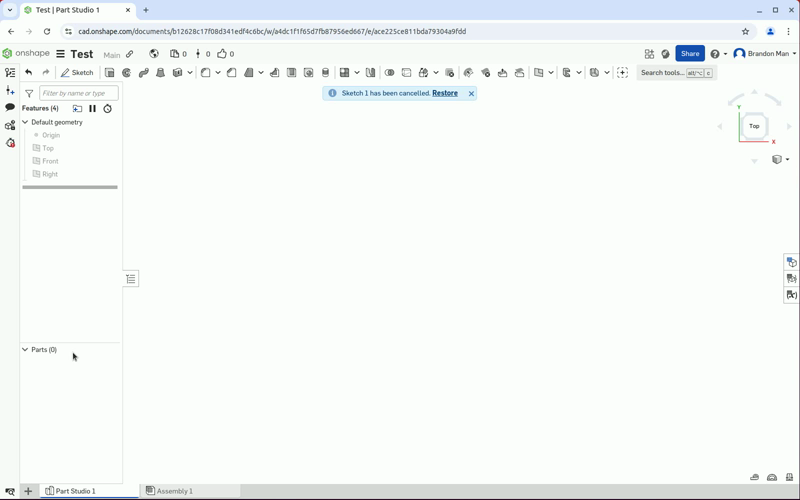
key_down(shift)
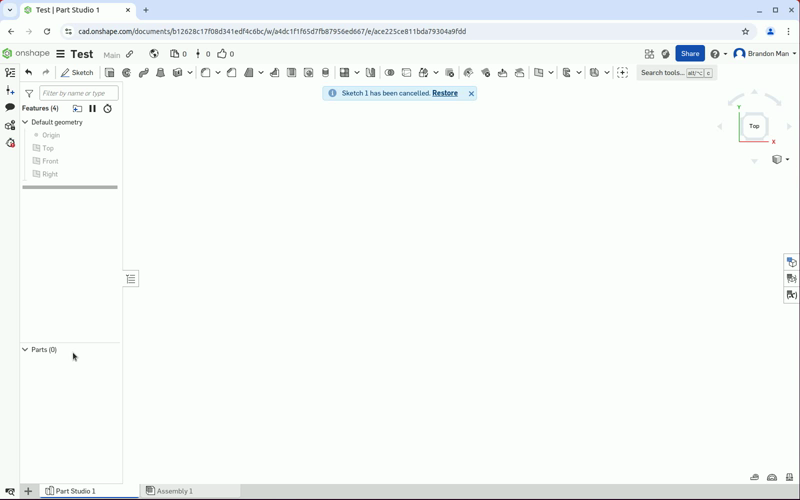
key(up)
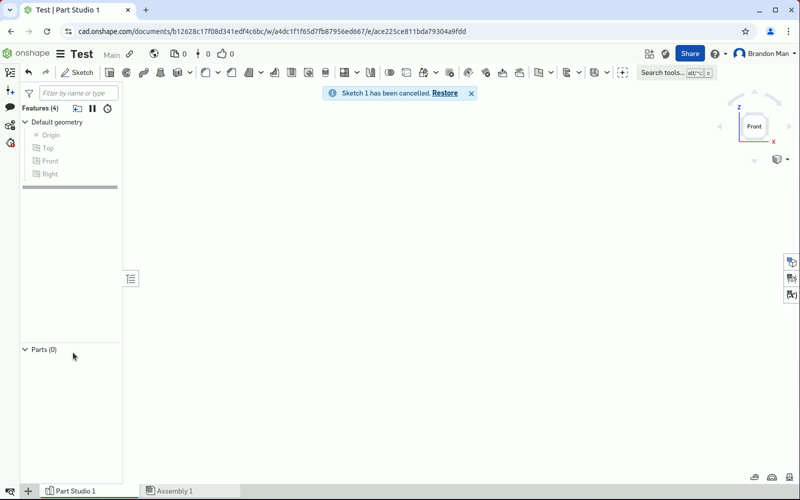
key_up(shift)
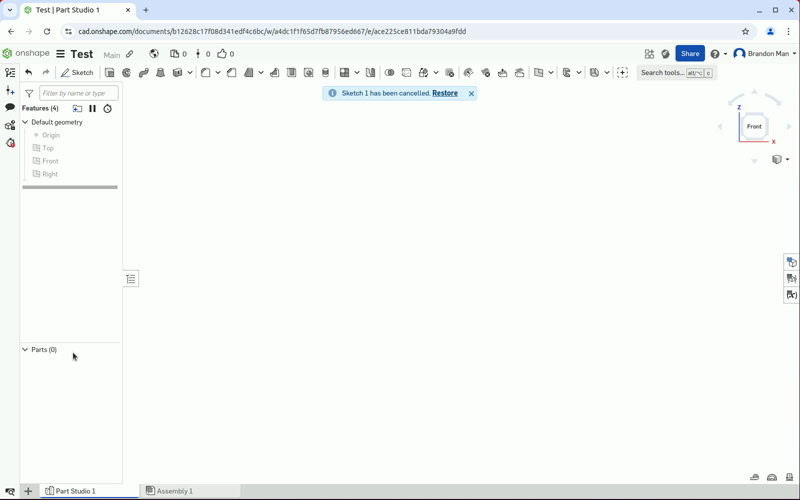
mouse_move(73, 352)
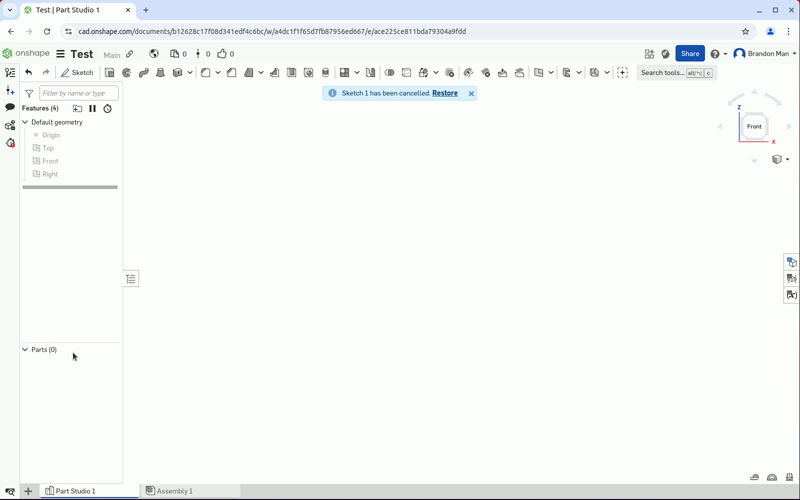
key(shift+y)
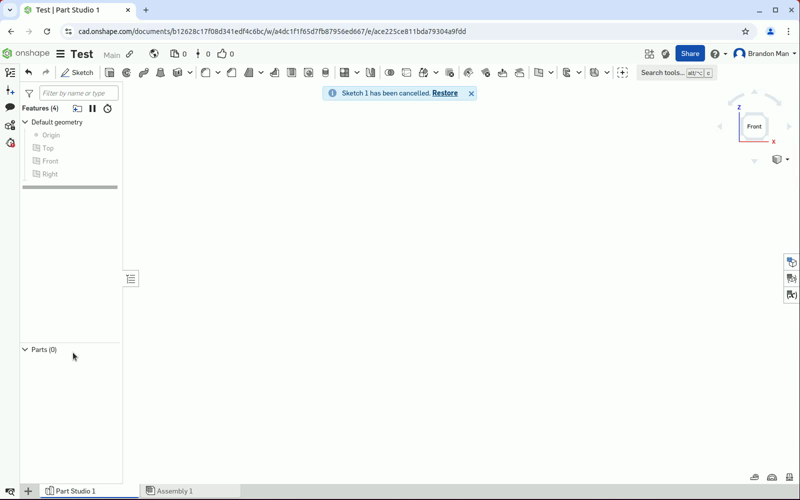
key(shift+s)
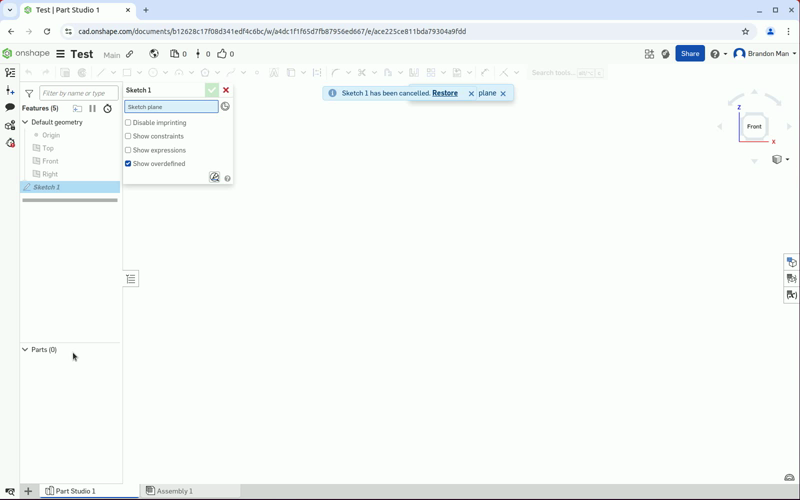
mouse_move(73, 163)
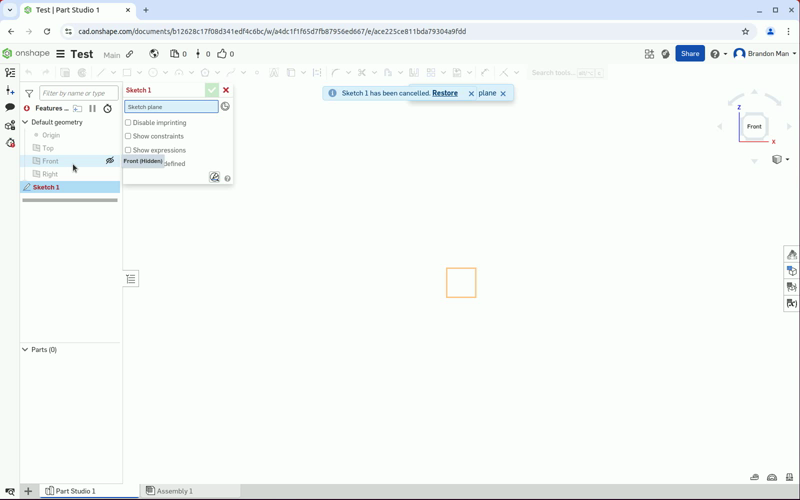
click(73, 163)
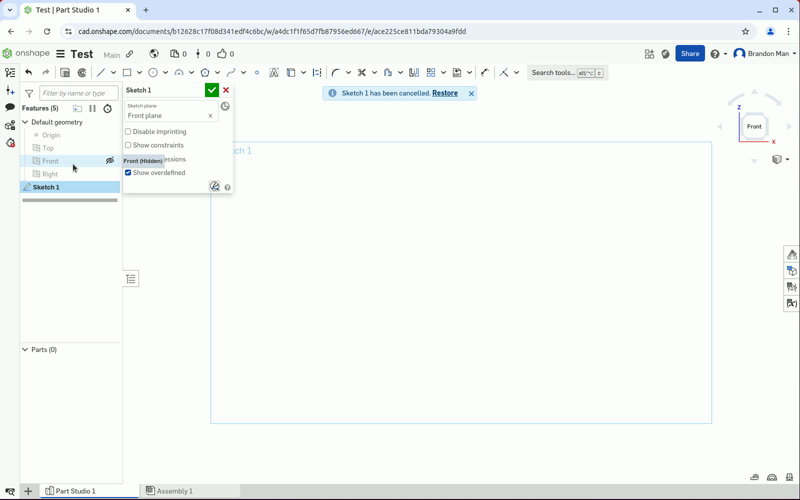
mouse_move(73, 352)
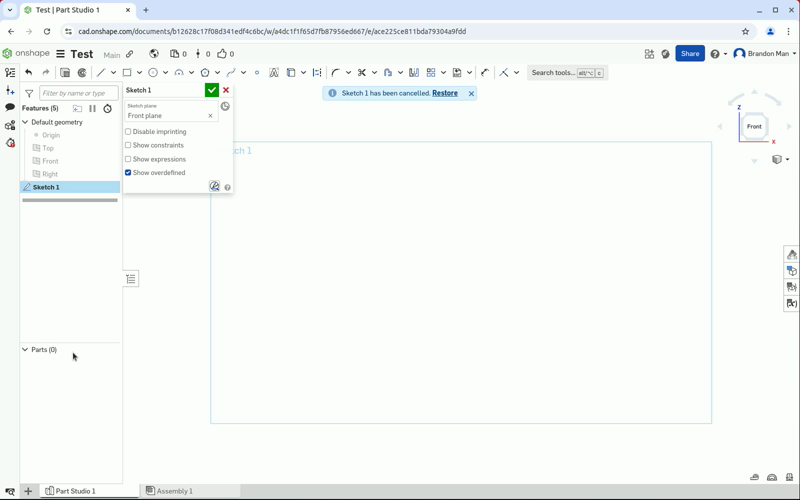
key(y)
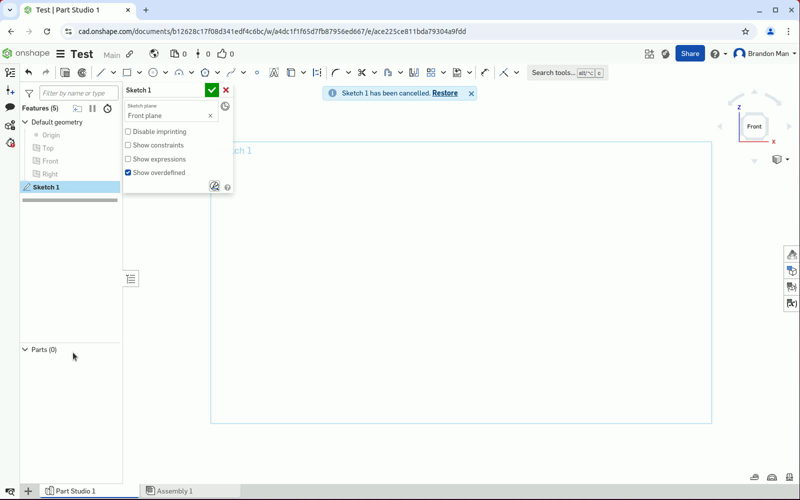
key(a)
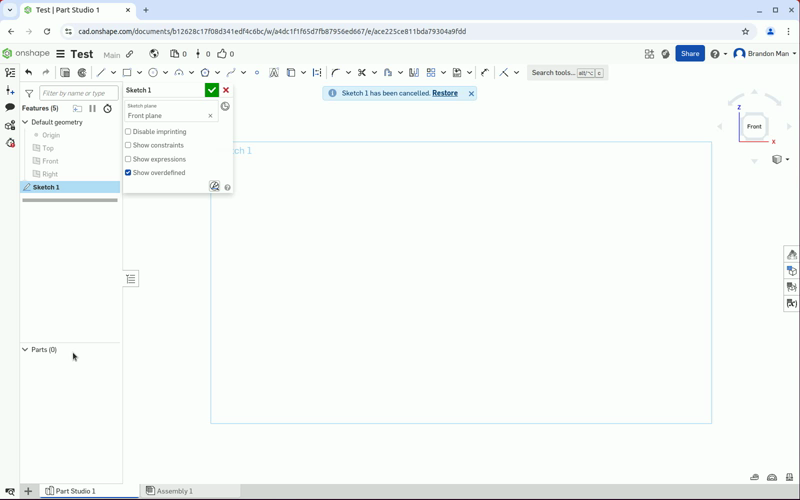
key_down(shift)
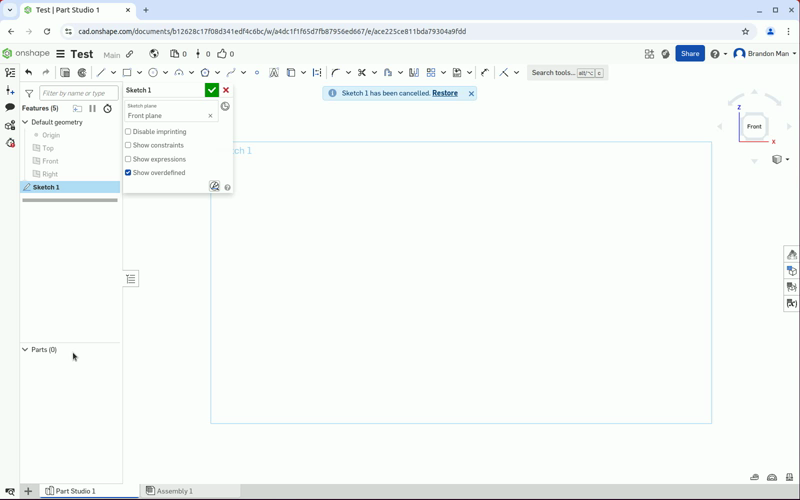
mouse_move(446, 228)
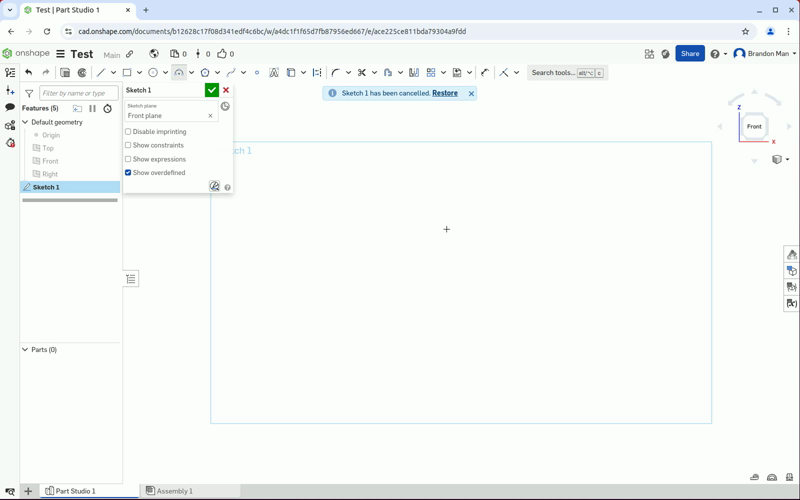
click(446, 228)
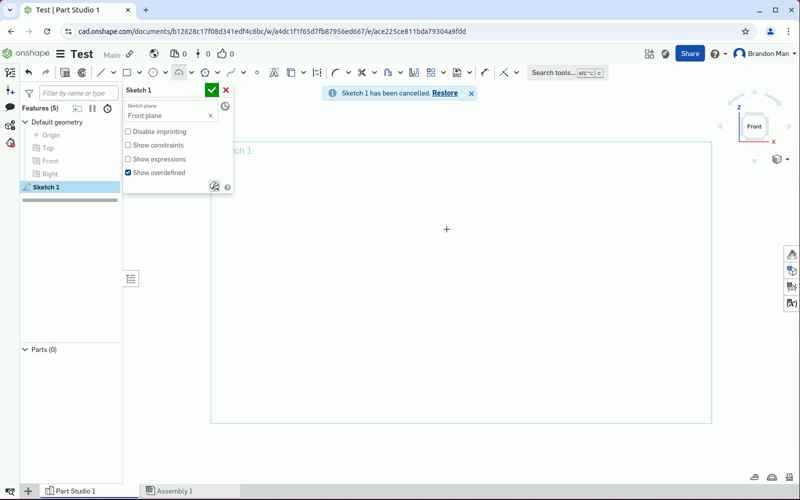
key_up(shift)
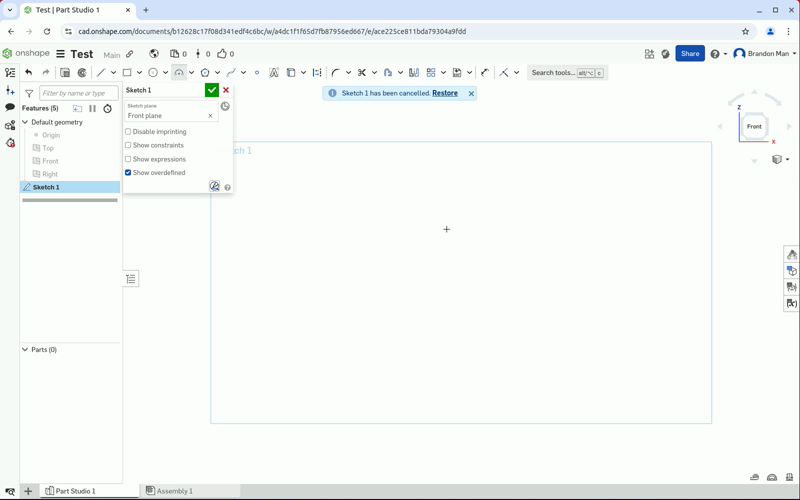
key_down(shift)
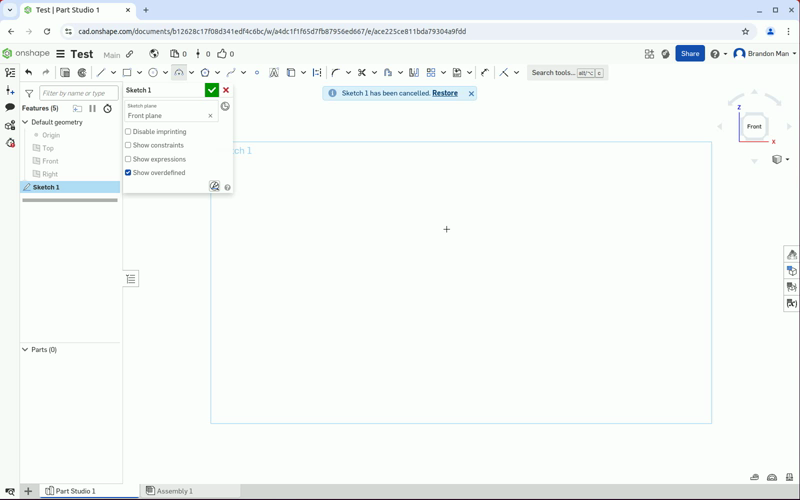
mouse_move(475, 228)
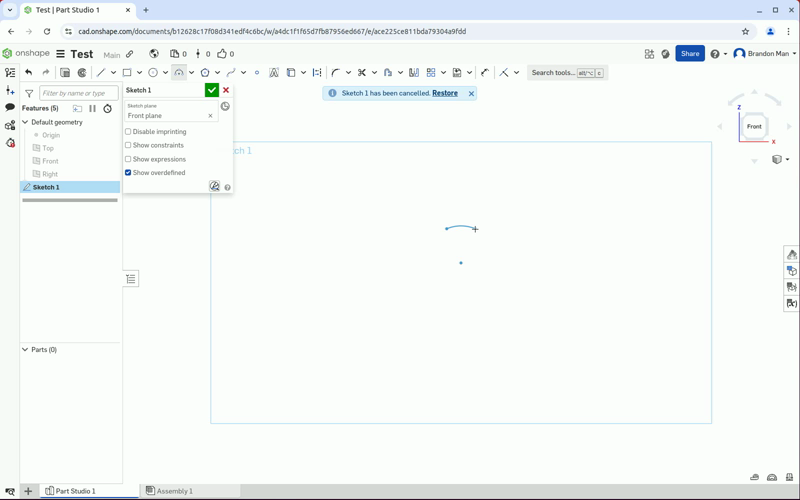
click(475, 228)
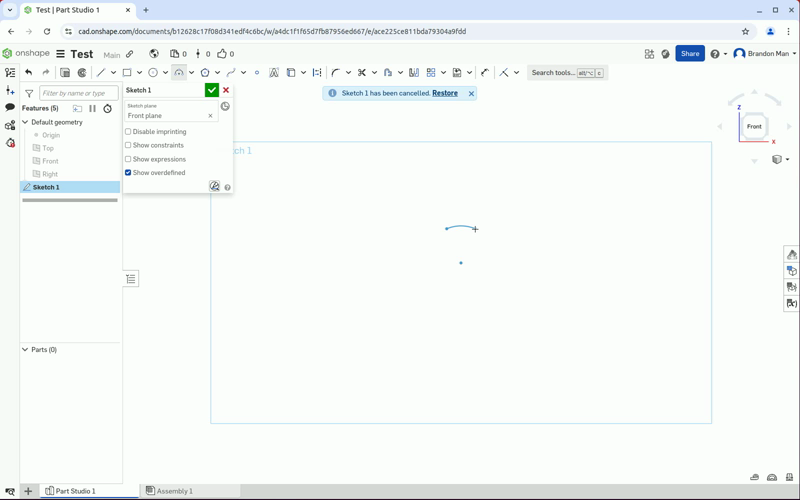
mouse_move(460, 216)
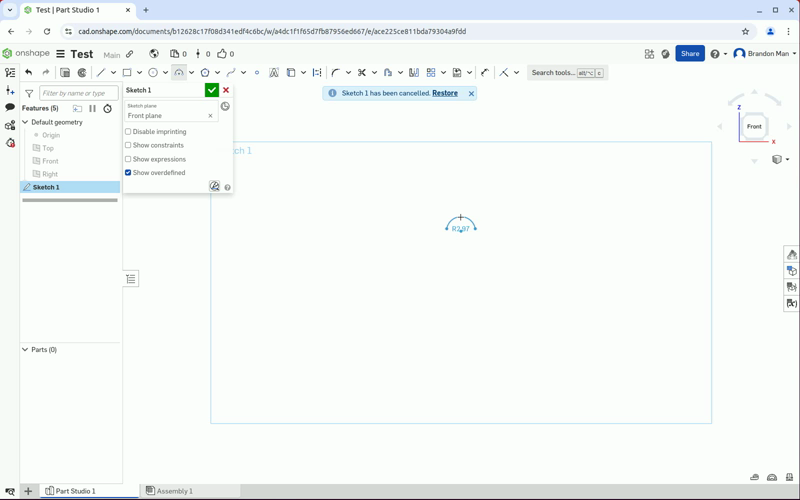
click(460, 216)
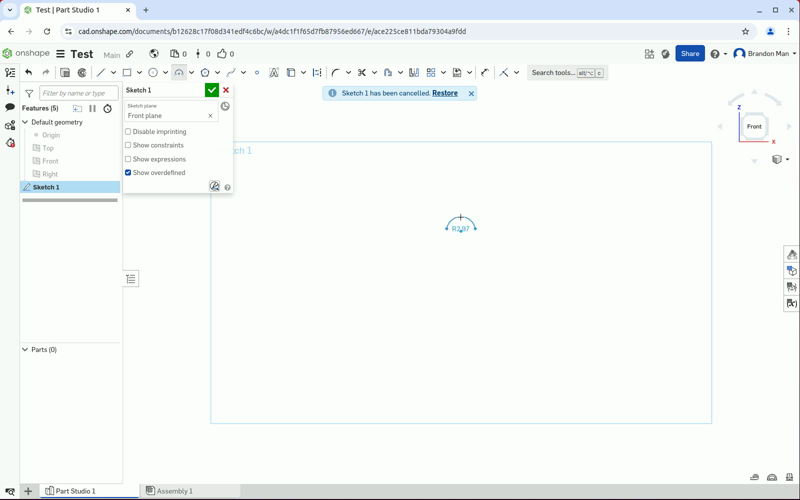
key_up(shift)
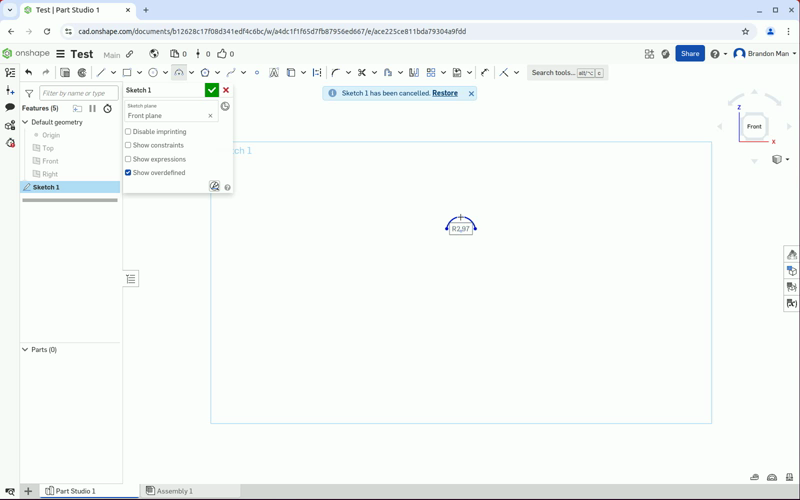
key(esc)
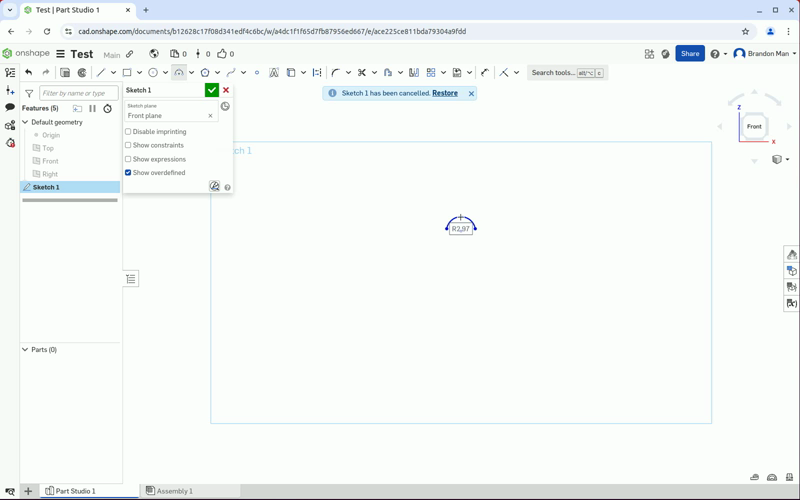
key(l)
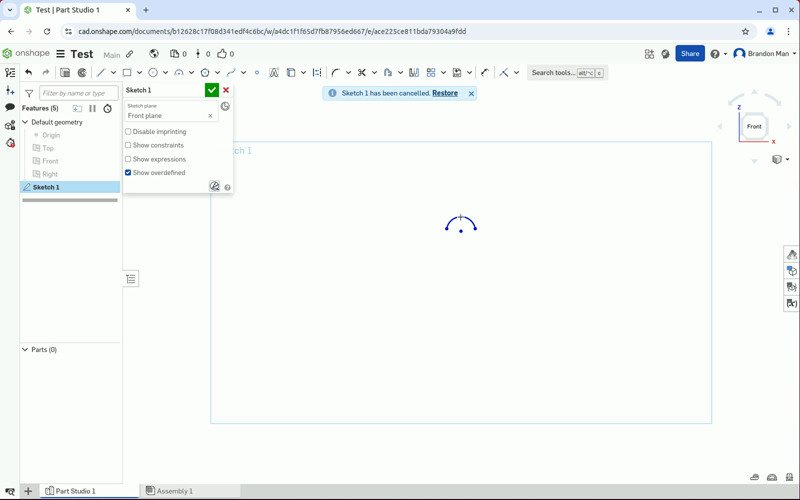
mouse_move(475, 228)
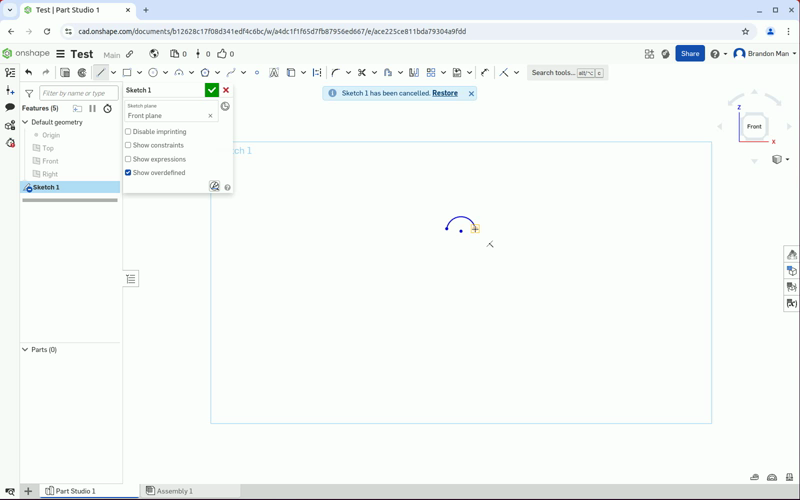
click(475, 228)
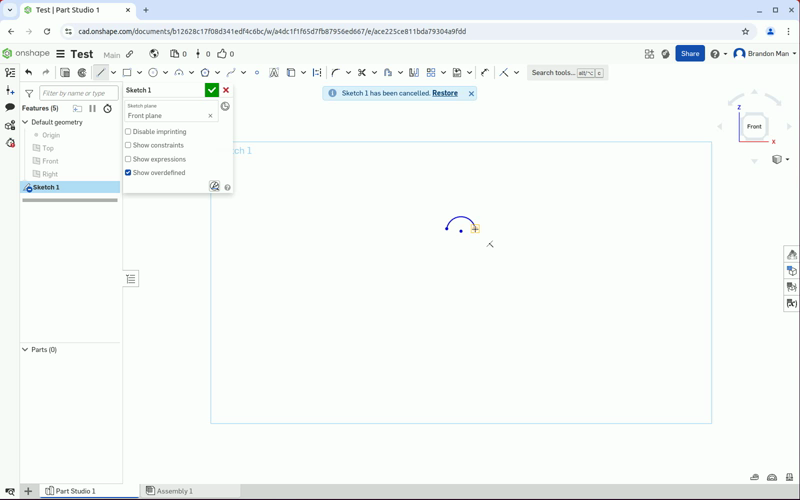
key_down(shift)
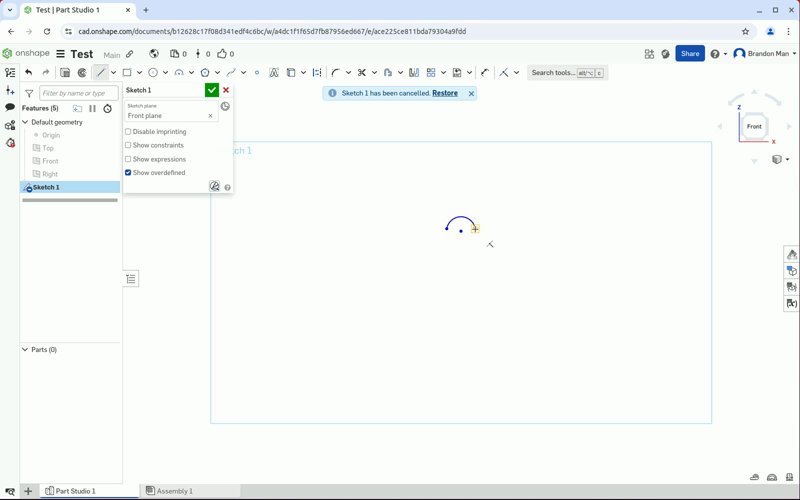
mouse_move(505, 228)
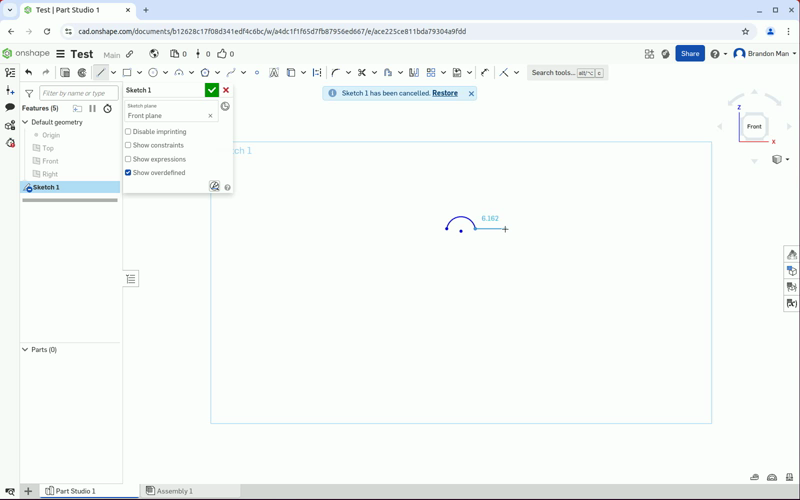
mouse_move(469, 177)
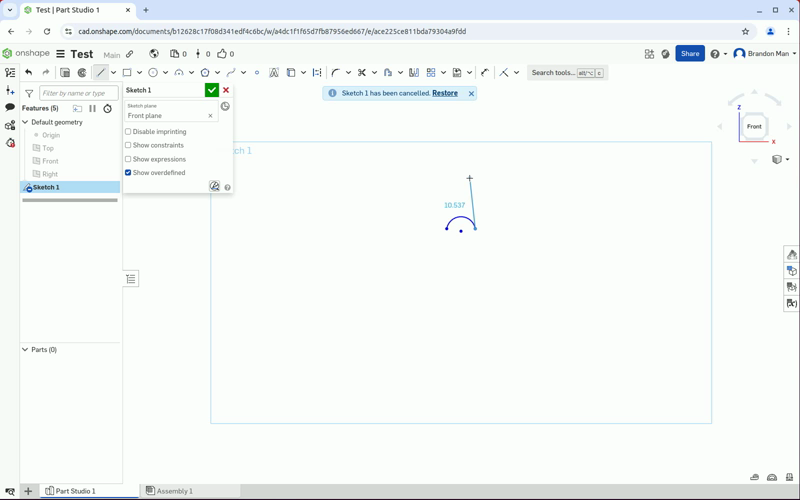
click(469, 177)
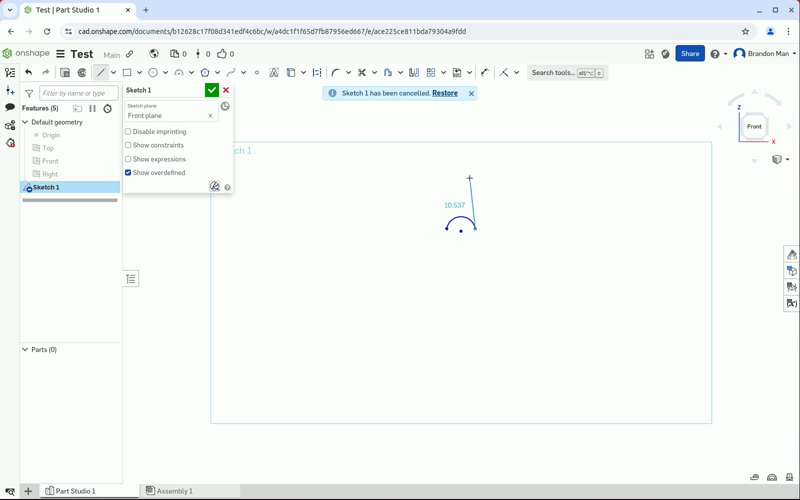
key_up(shift)
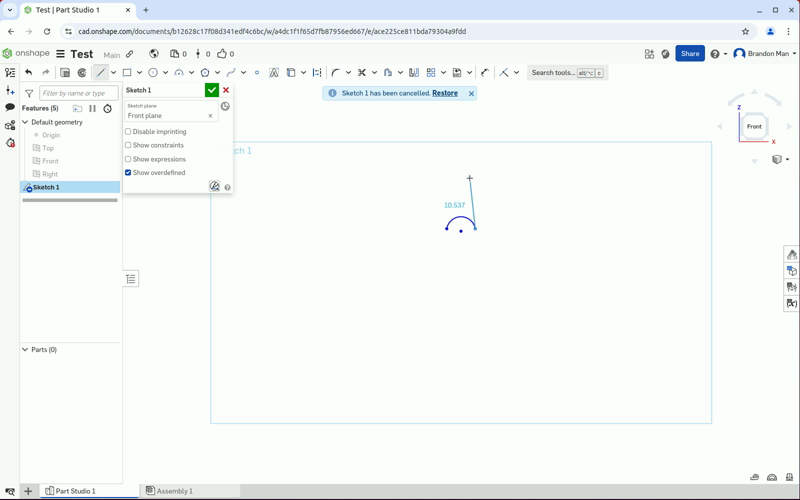
key(esc)
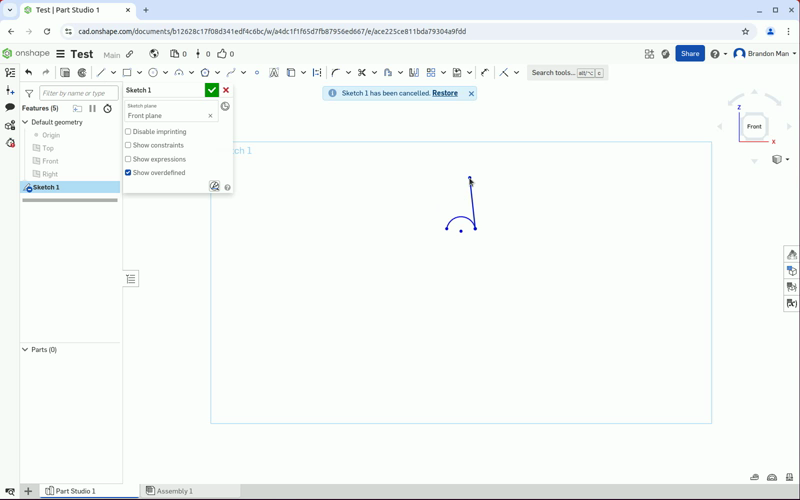
key(a)
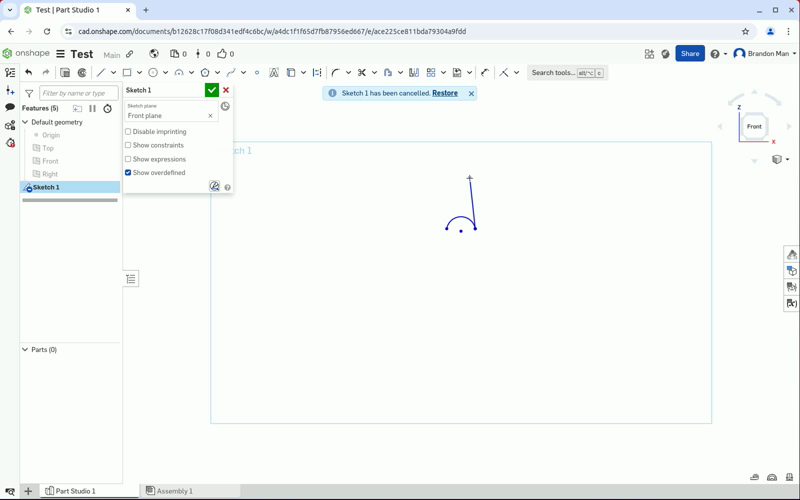
mouse_move(469, 177)
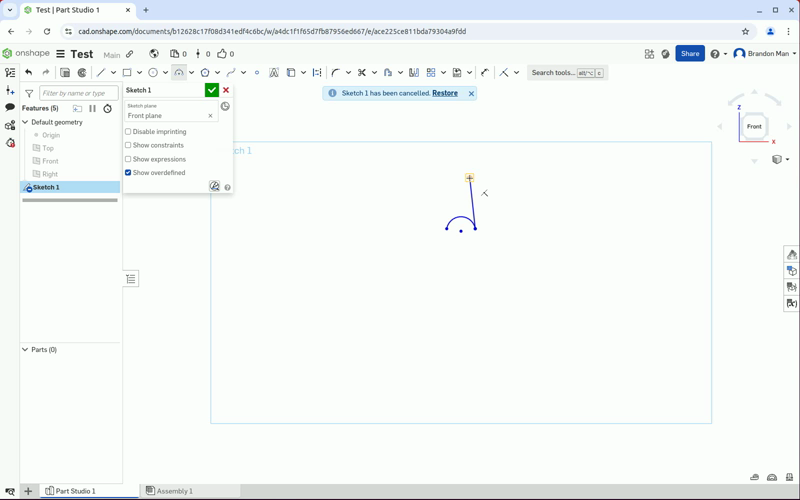
click(469, 177)
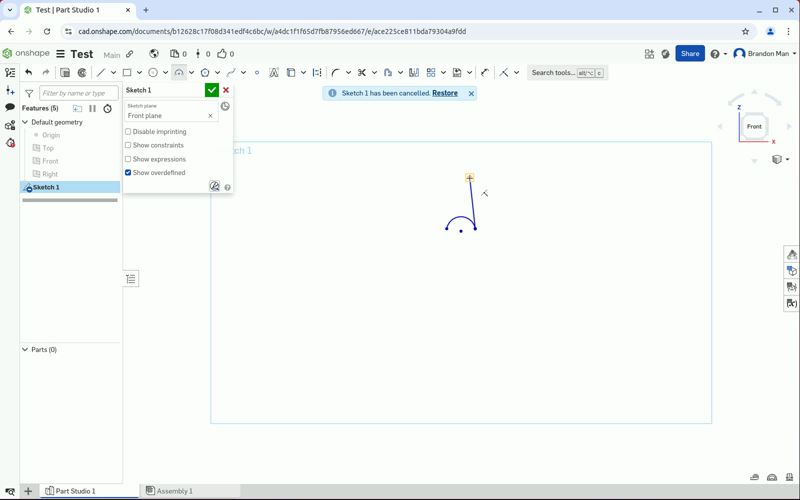
key_down(shift)
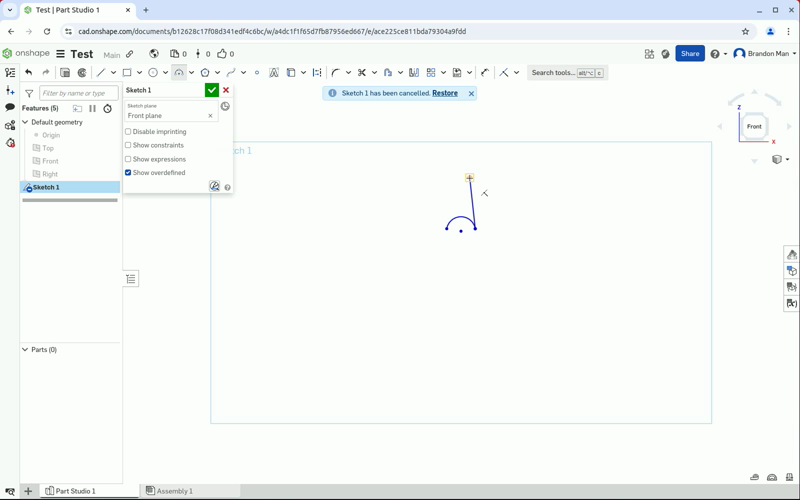
mouse_move(452, 179)
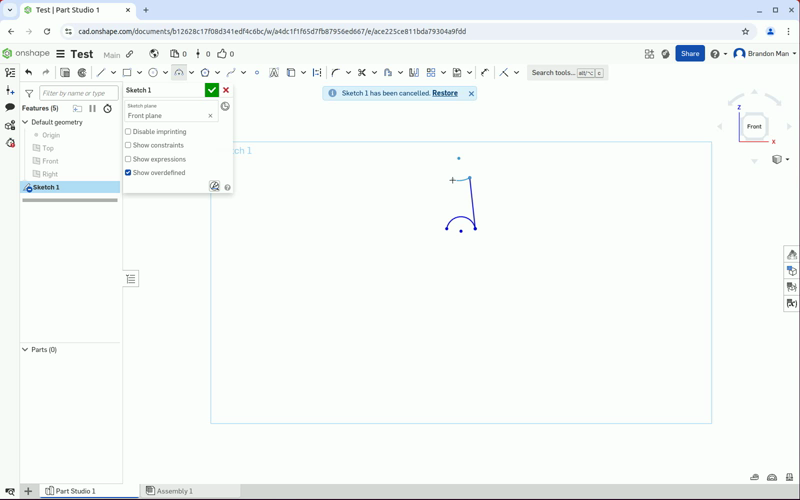
click(452, 179)
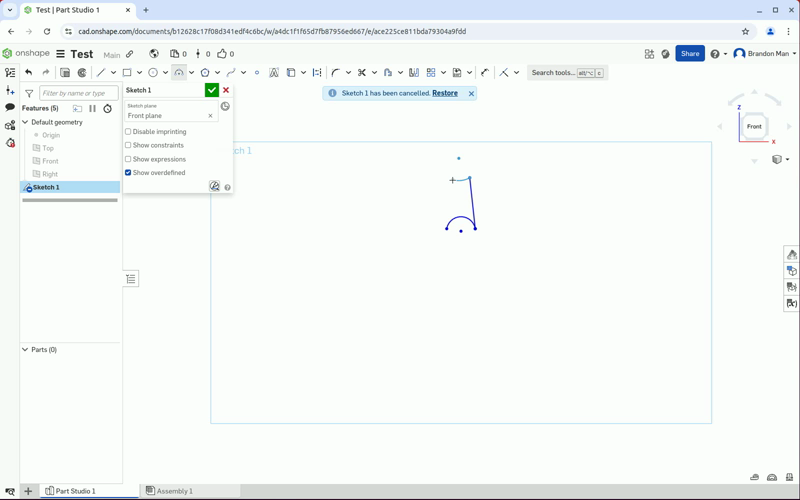
mouse_move(461, 187)
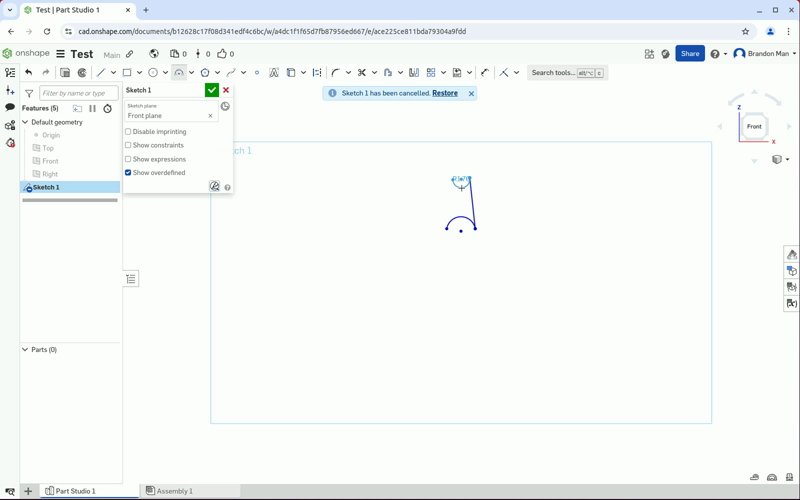
click(461, 187)
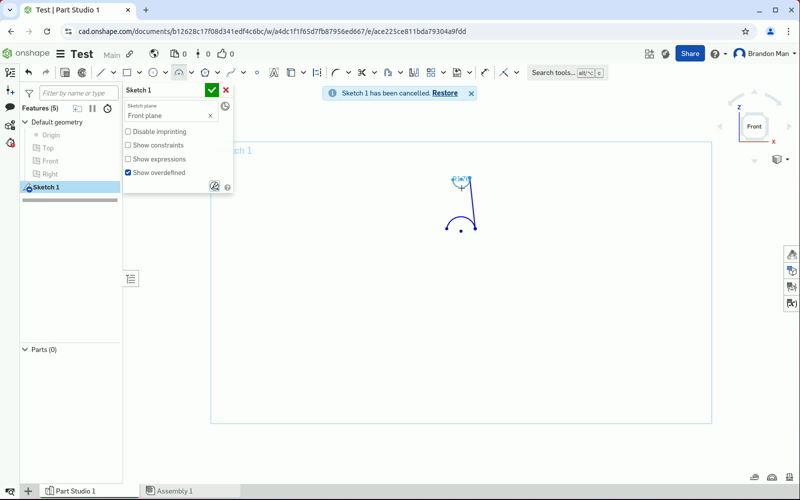
key_up(shift)
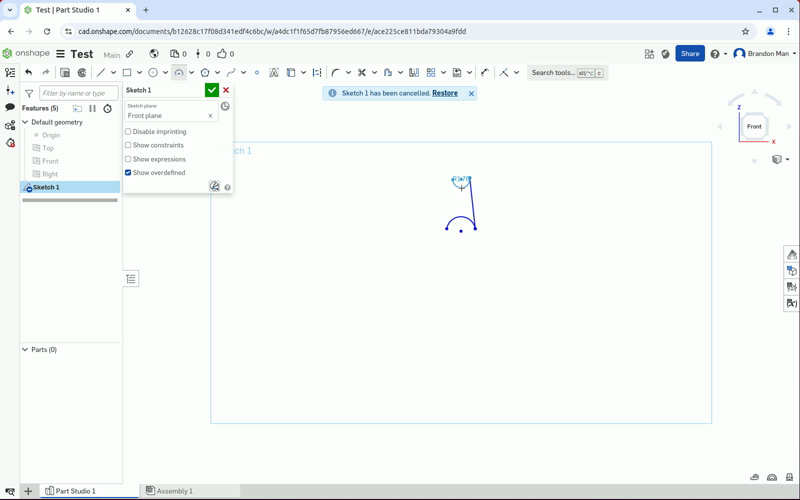
key(esc)
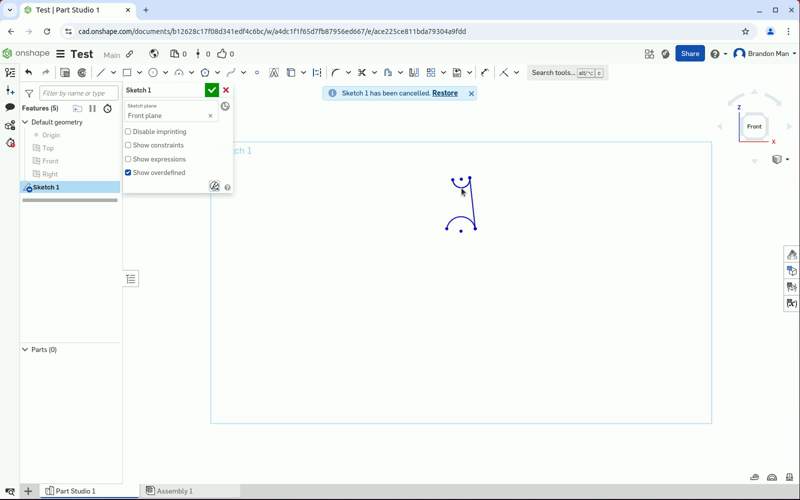
key(l)
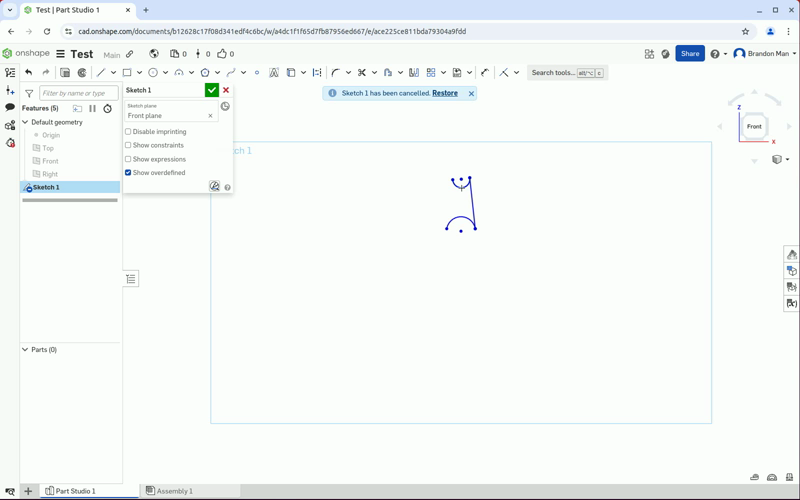
mouse_move(452, 179)
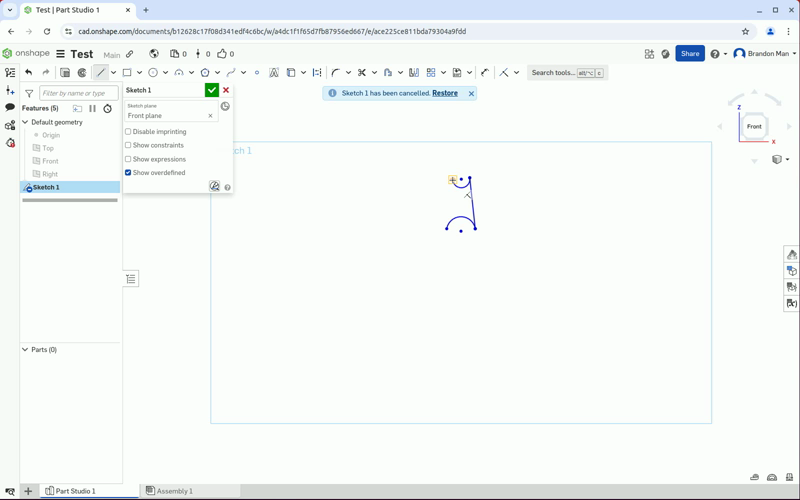
click(452, 179)
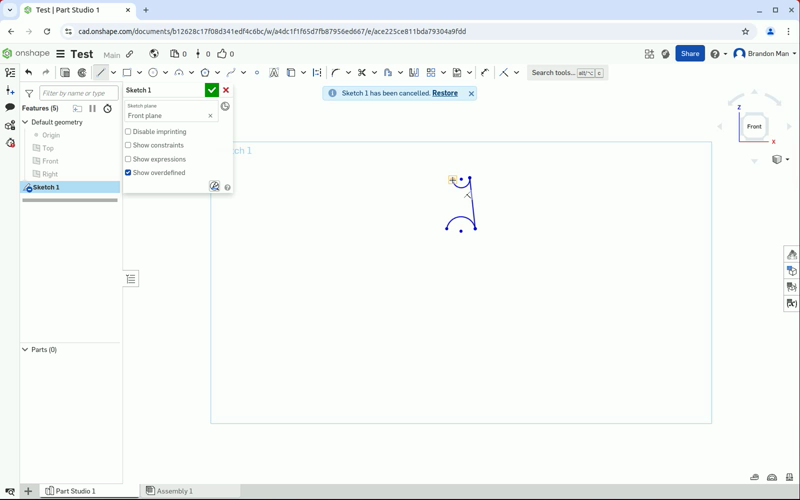
mouse_move(482, 179)
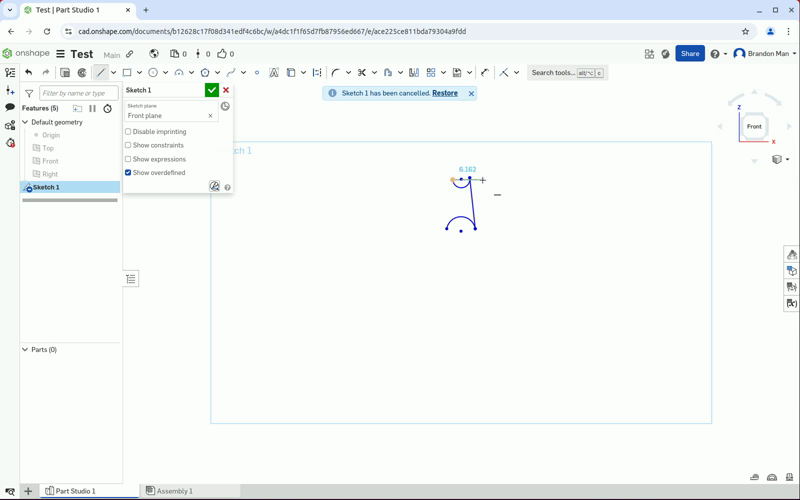
key_down(shift)
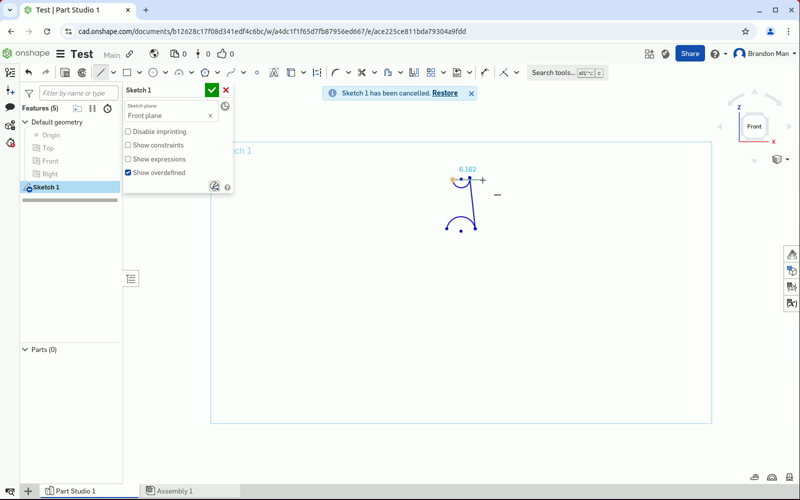
mouse_move(446, 228)
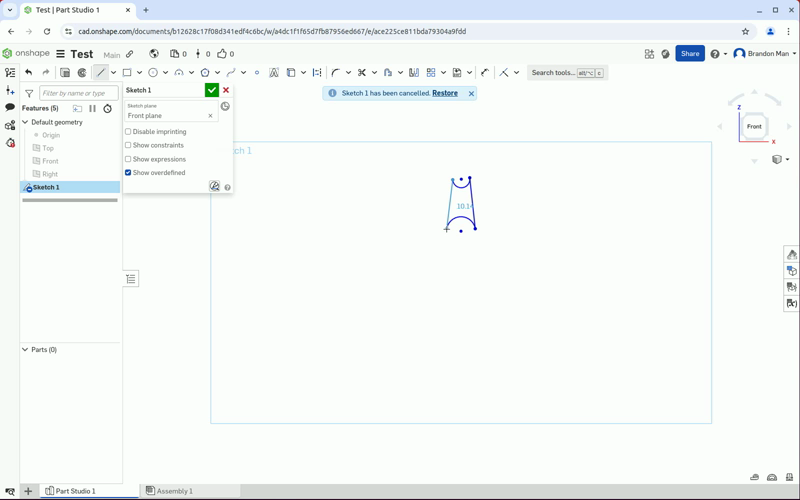
key_up(shift)
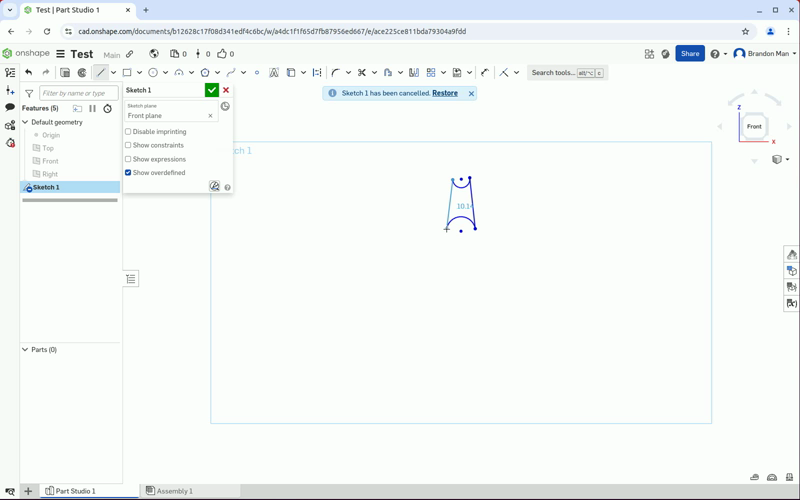
click(446, 228)
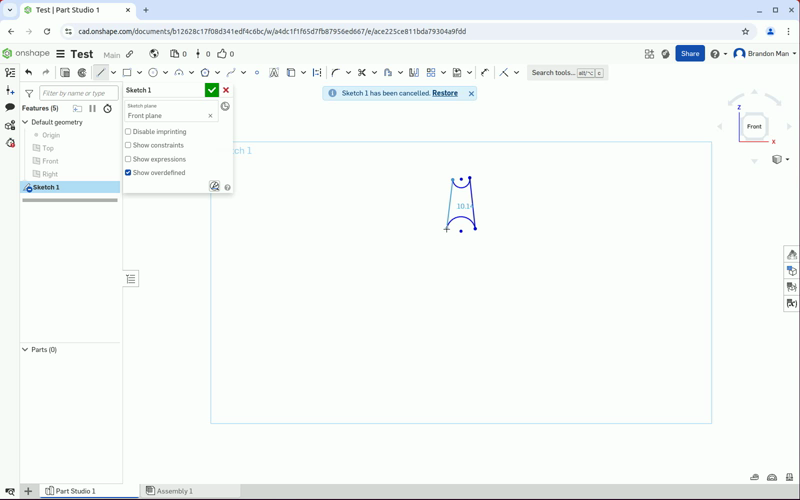
key(esc)
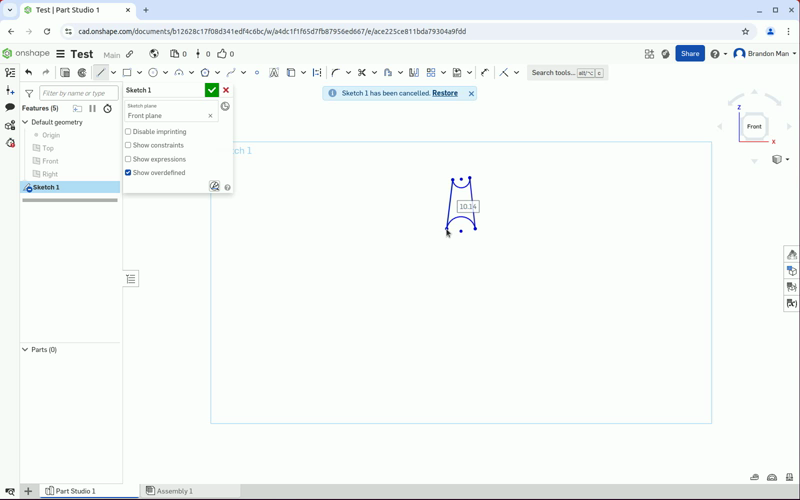
key(c)
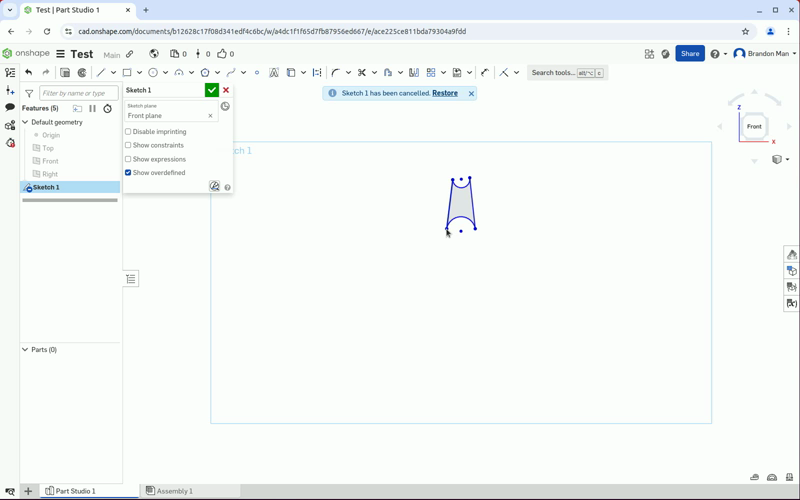
key_down(shift)
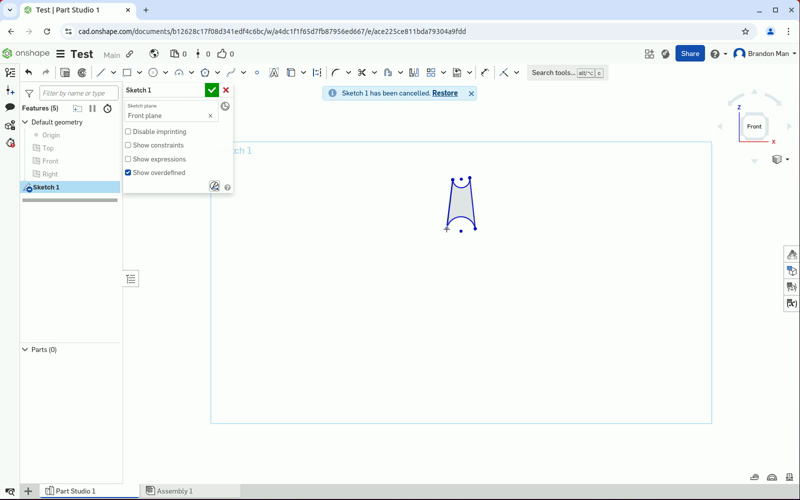
mouse_move(458, 191)
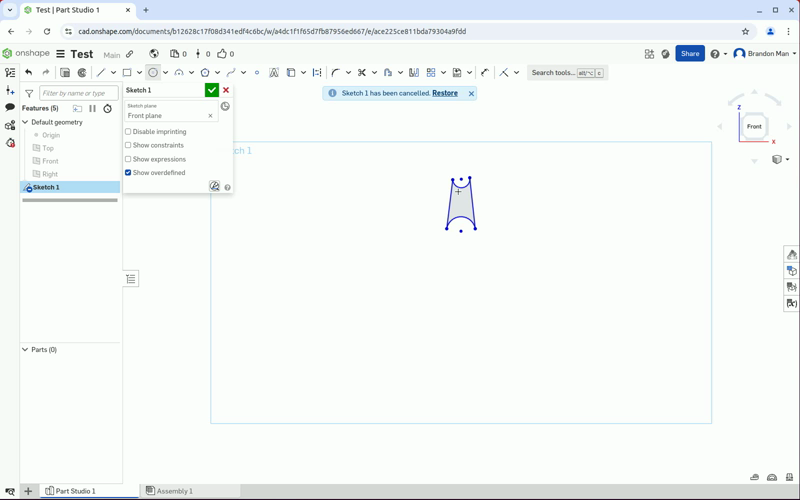
click(458, 191)
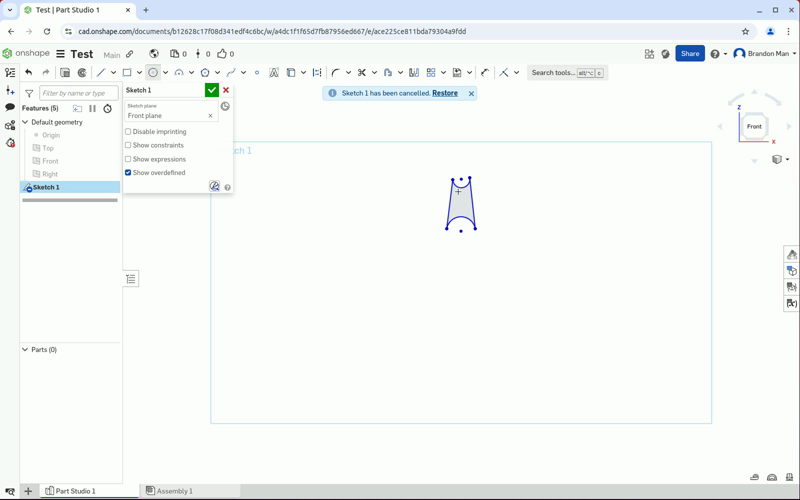
key_up(shift)
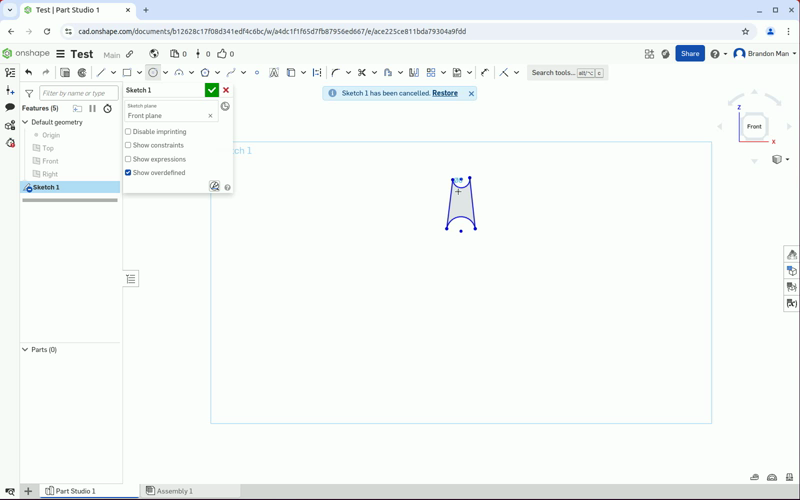
mouse_move(460, 191)
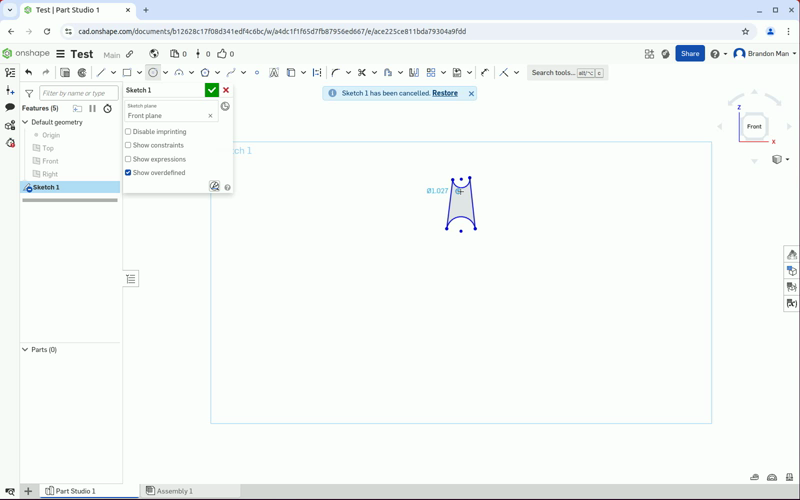
scroll(6)
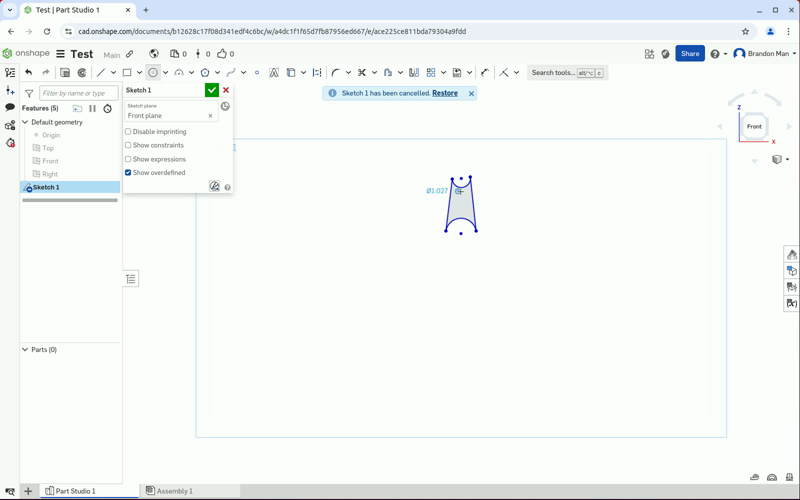
scroll(6)
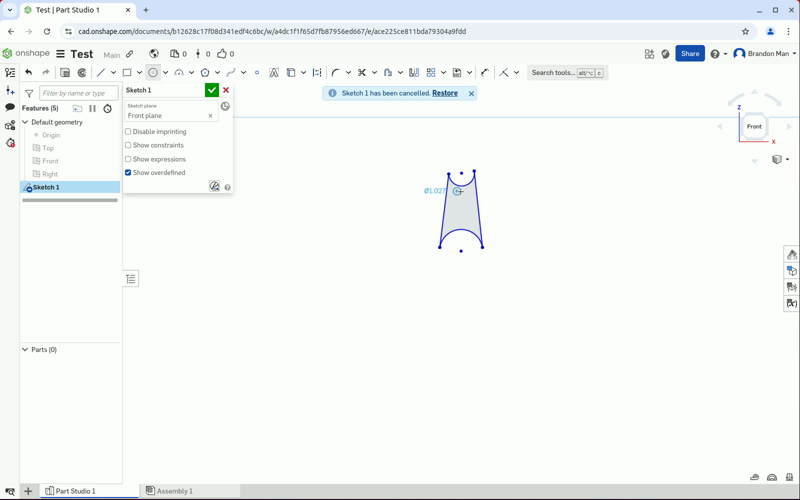
scroll(6)
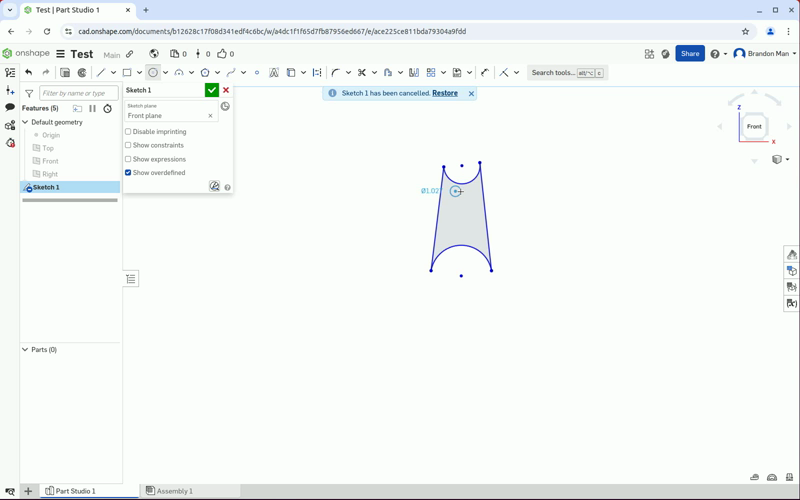
scroll(6)
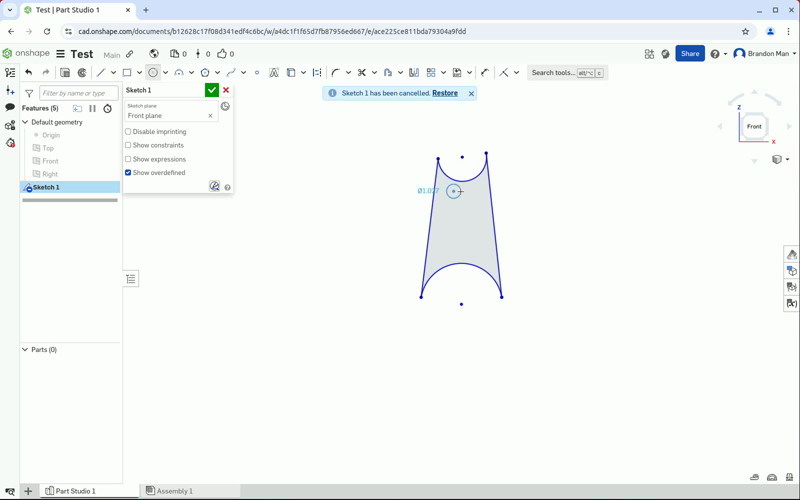
scroll(6)
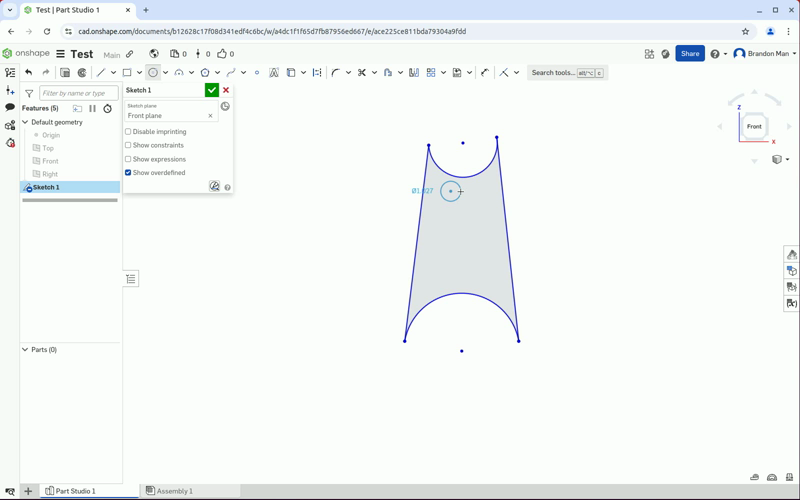
scroll(6)
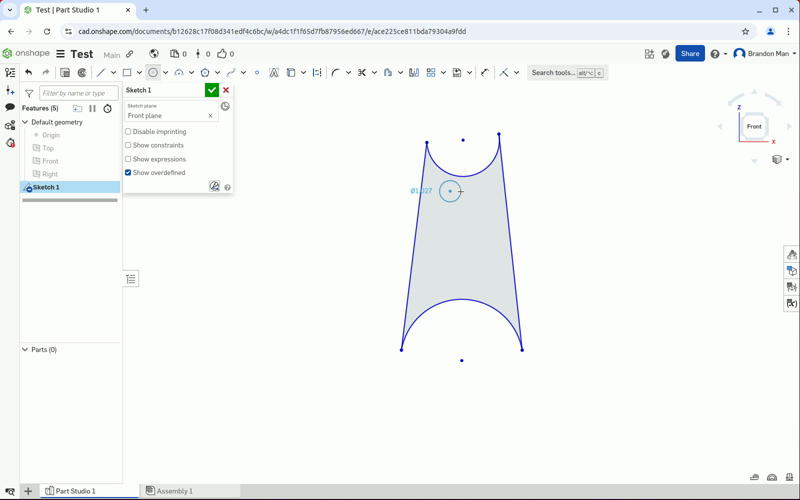
scroll(6)
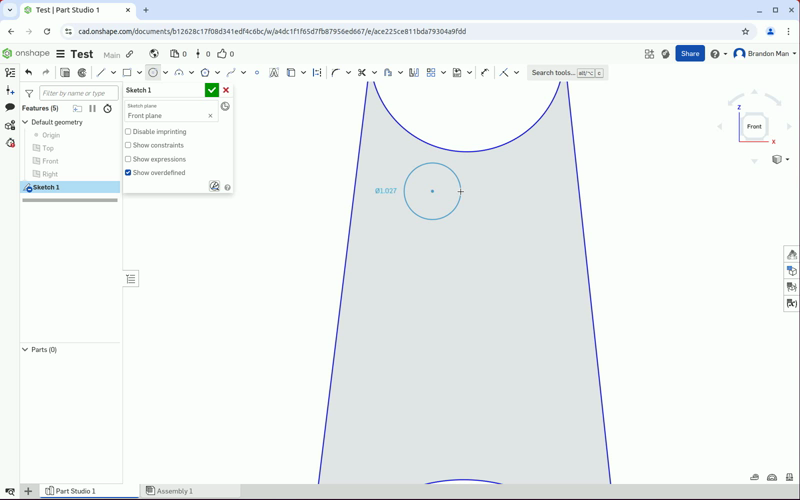
click(460, 191)
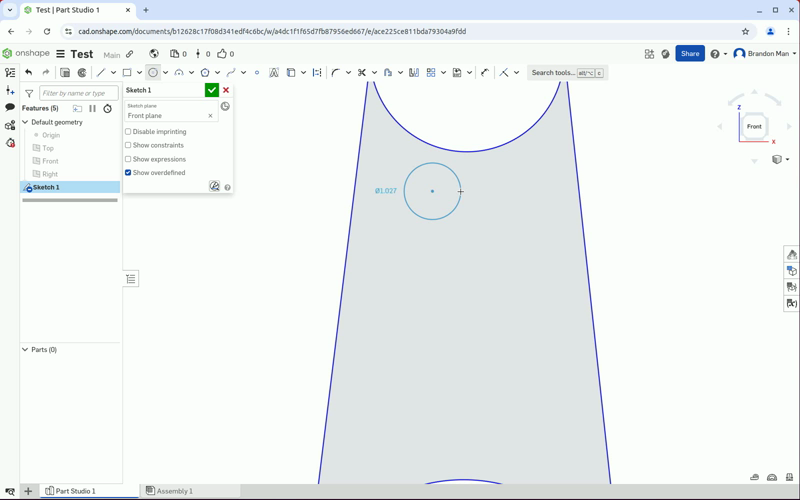
scroll(-6)
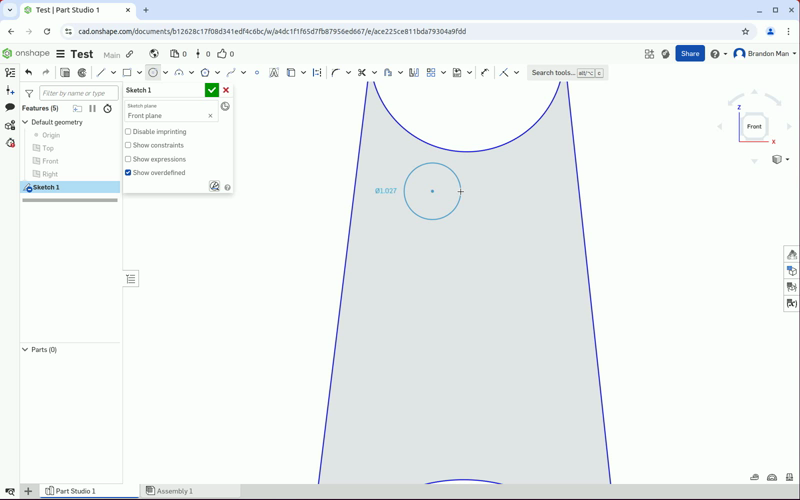
scroll(-6)
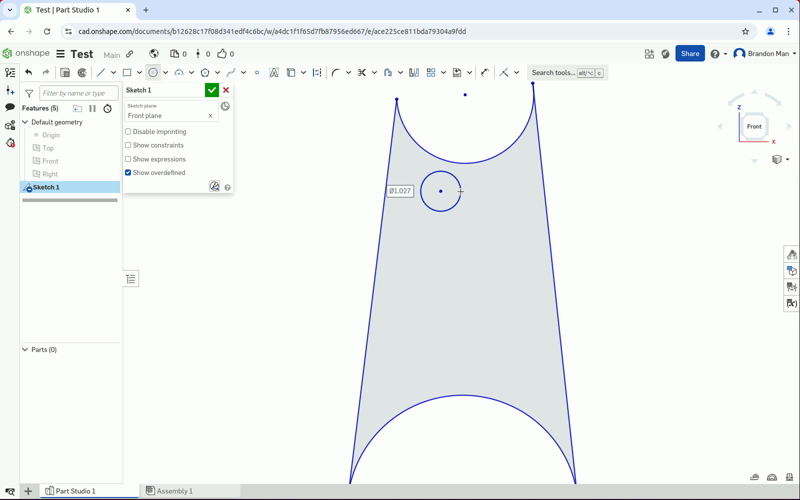
scroll(-6)
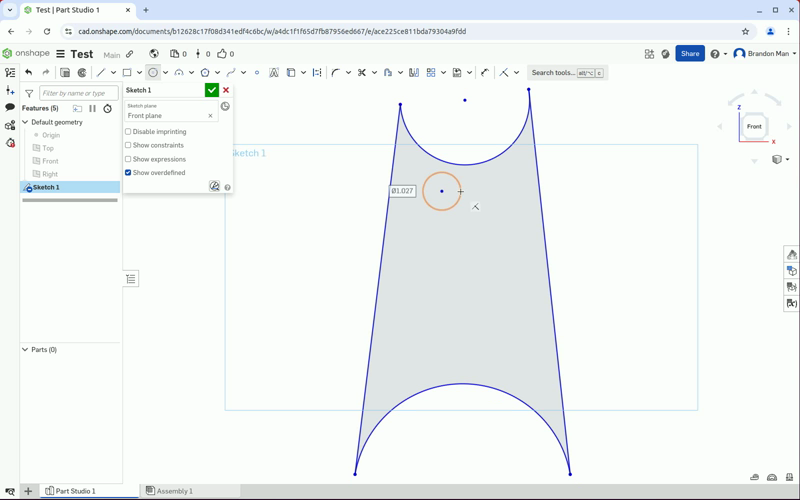
scroll(-6)
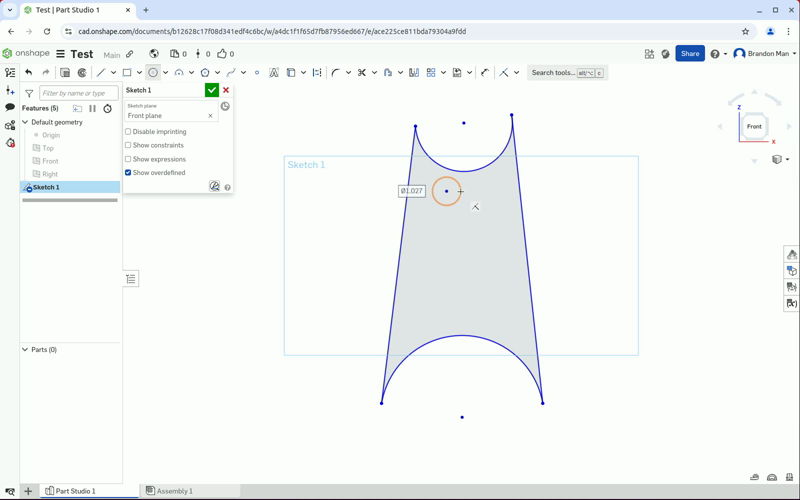
scroll(-6)
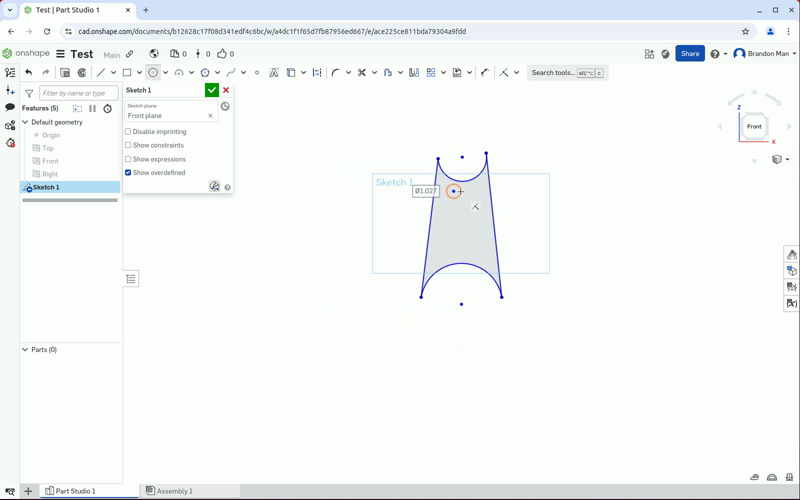
scroll(-6)
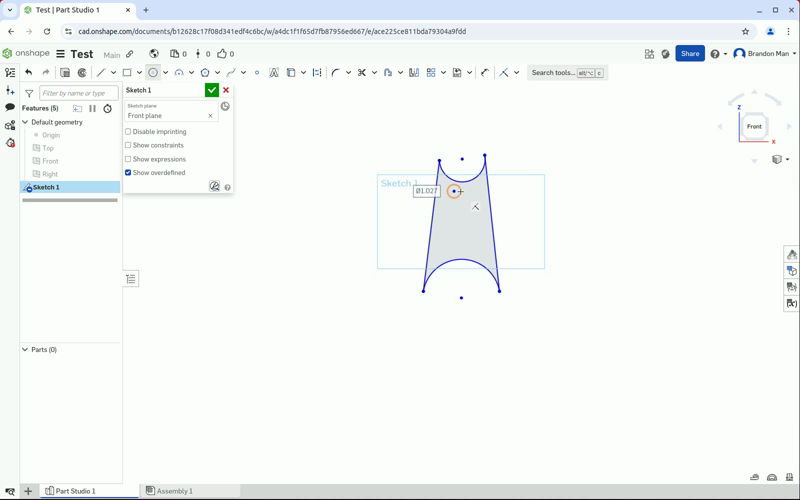
scroll(-6)
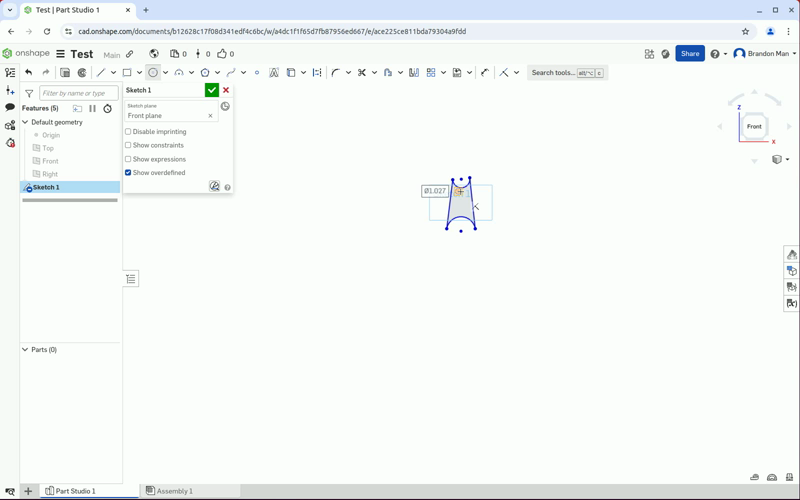
key(esc)
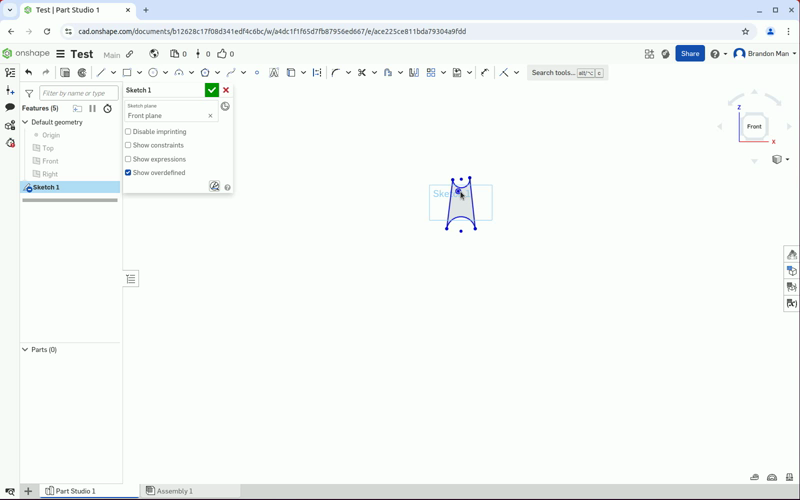
mouse_move(461, 204)
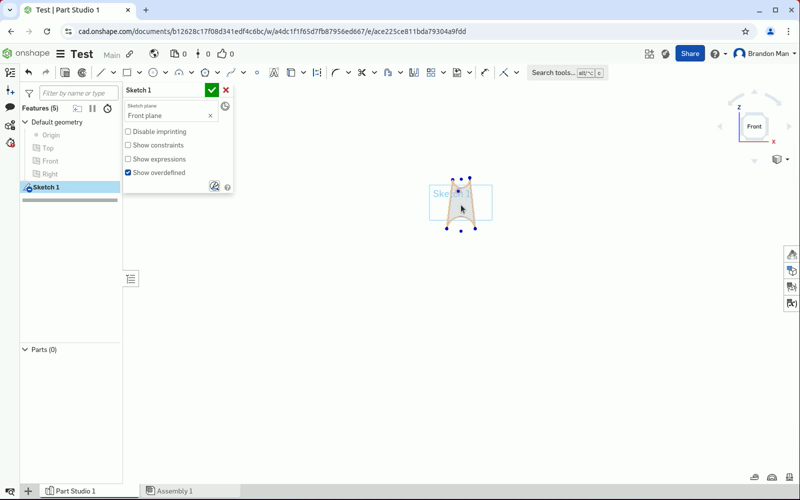
scroll(6)
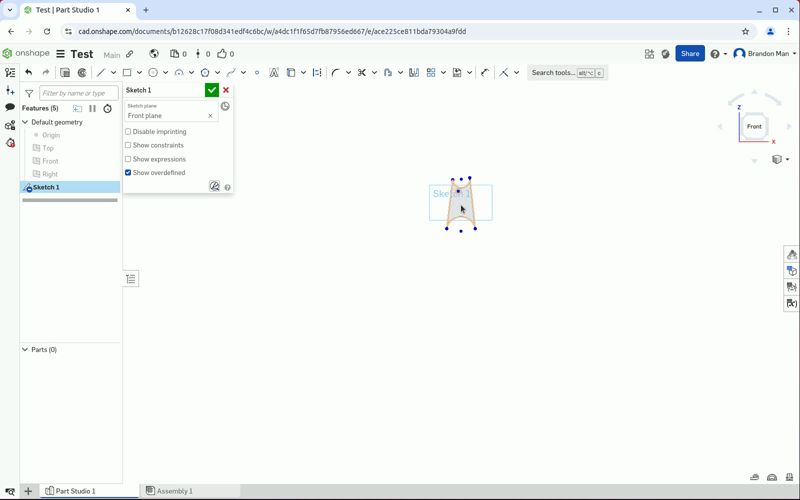
scroll(6)
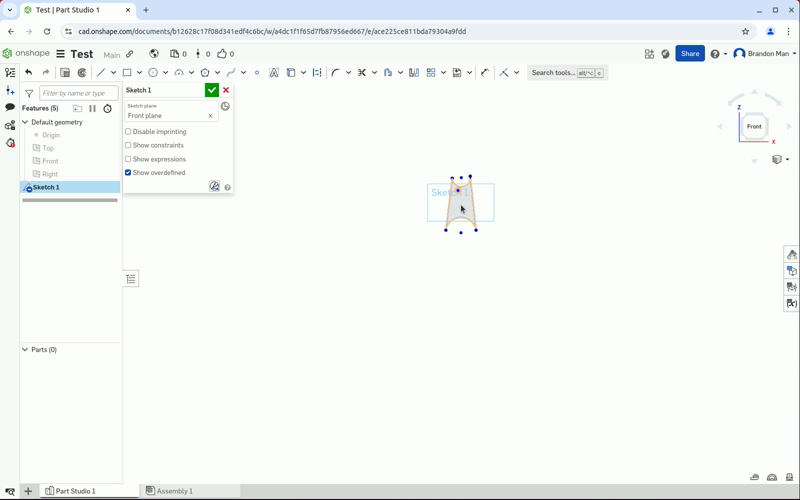
scroll(6)
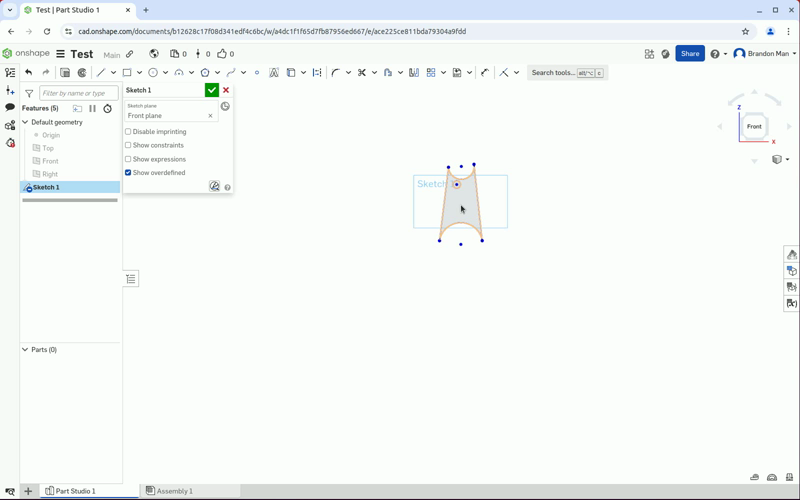
scroll(6)
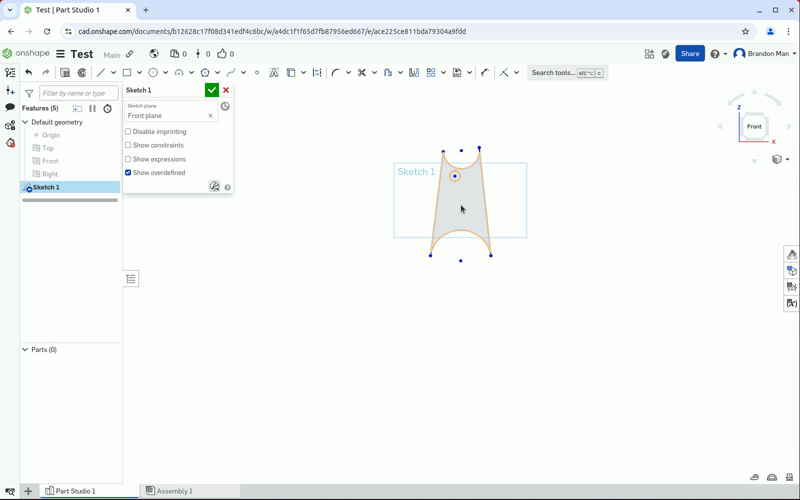
scroll(6)
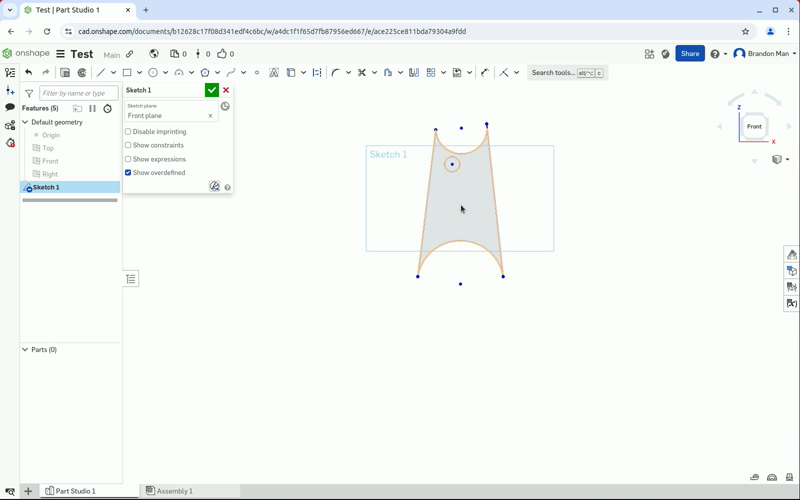
scroll(6)
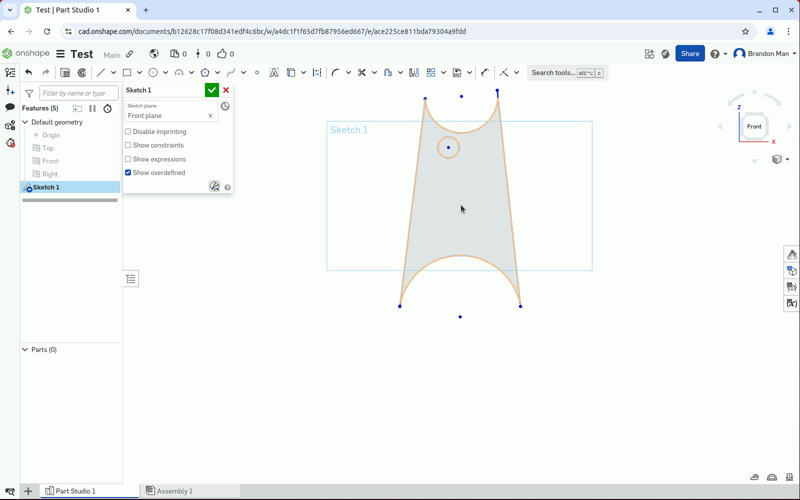
scroll(6)
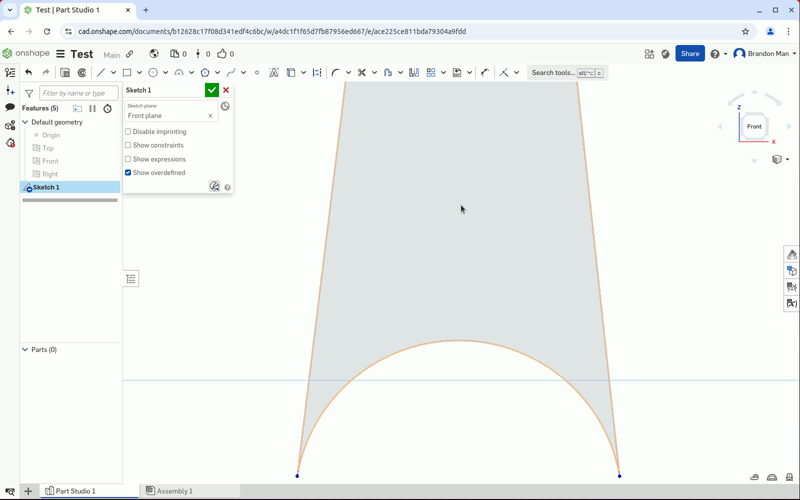
click(461, 204)
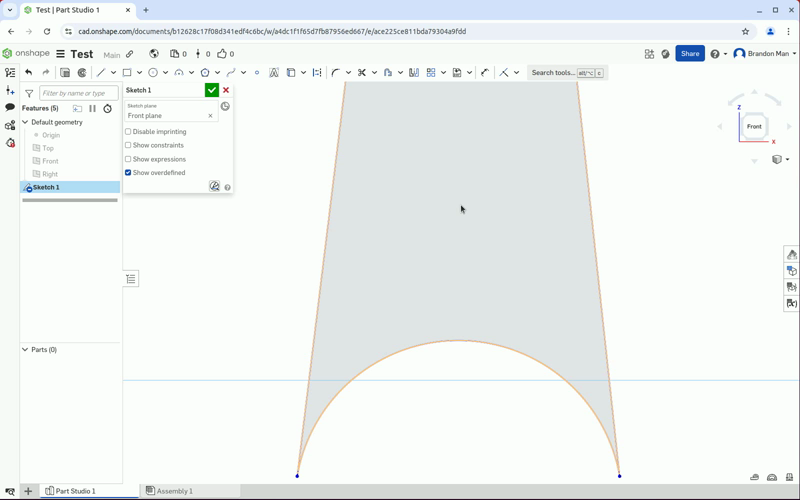
scroll(-6)
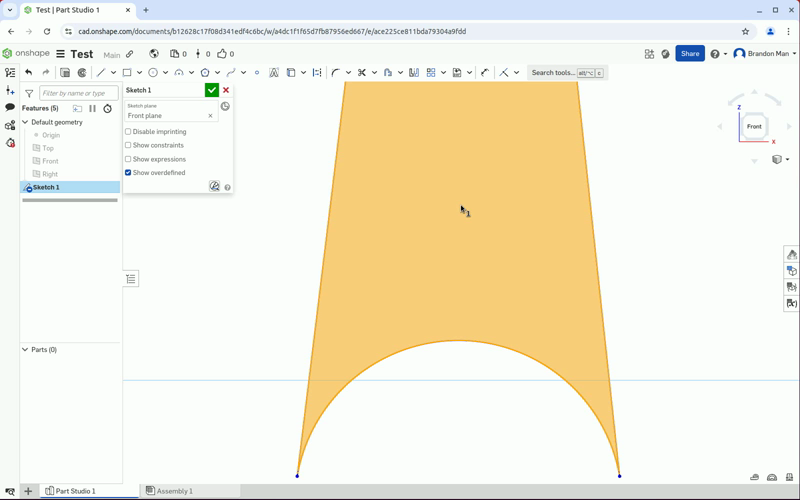
scroll(-6)
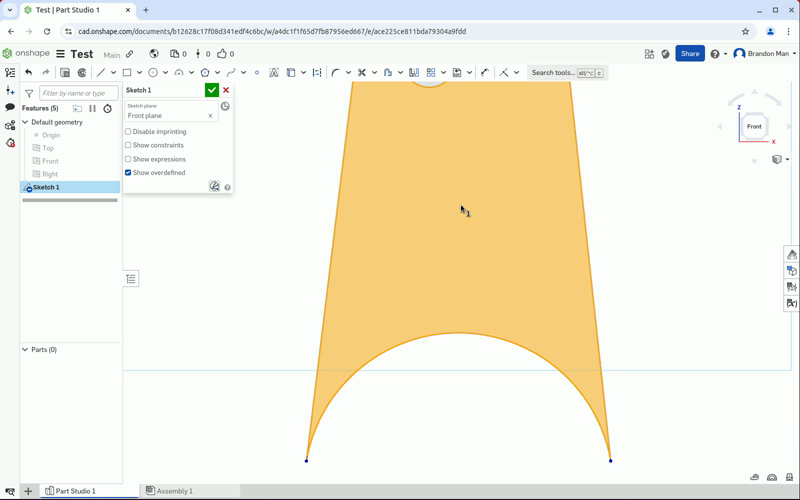
scroll(-6)
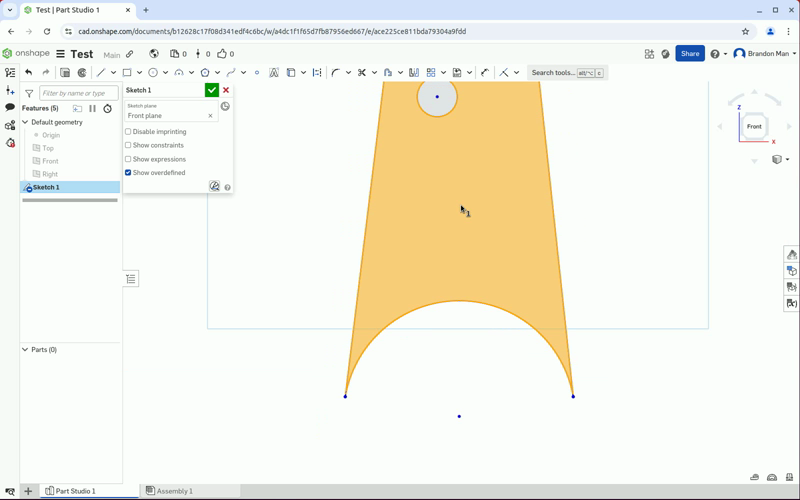
scroll(-6)
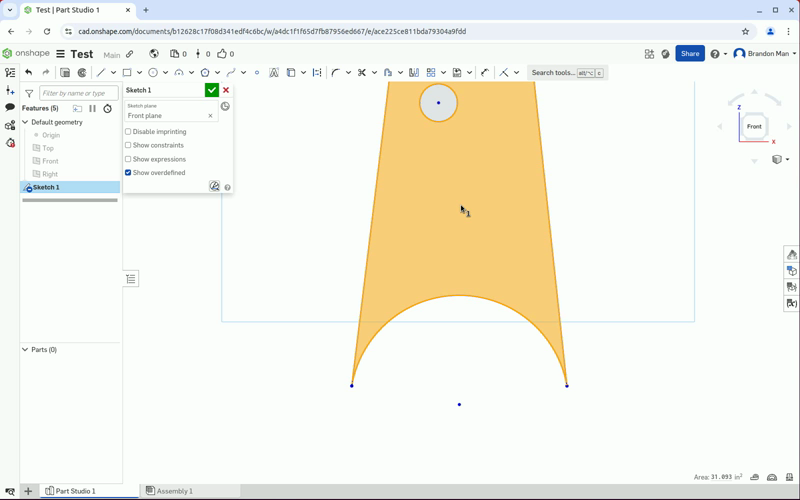
scroll(-6)
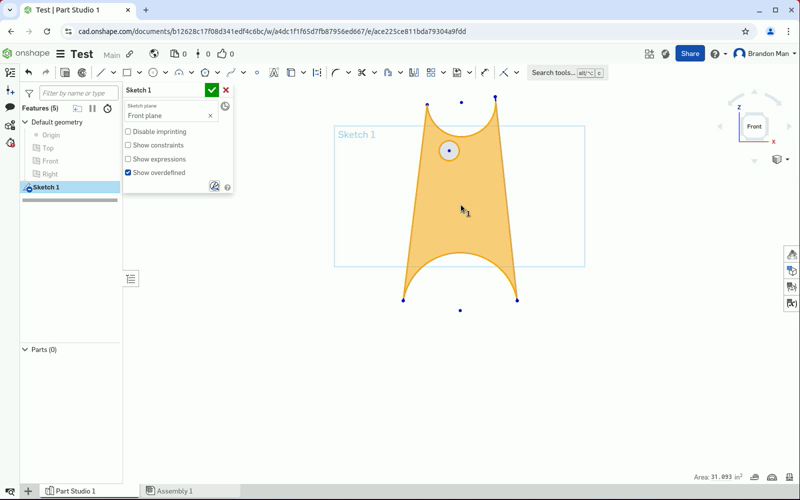
scroll(-6)
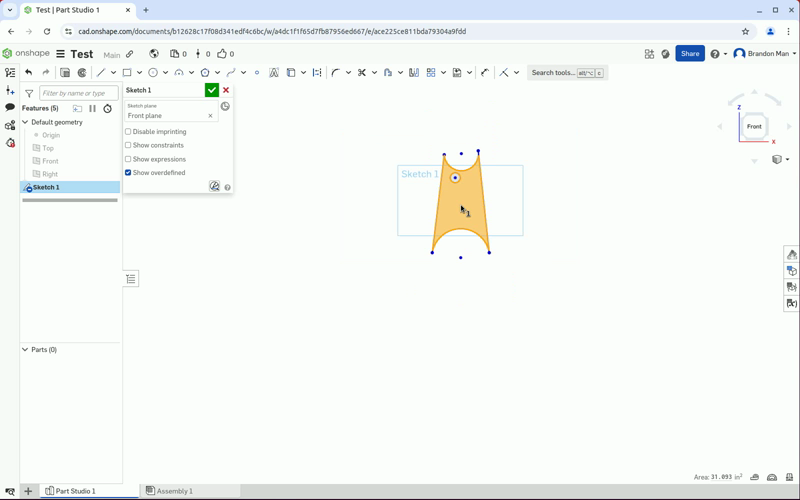
scroll(-6)
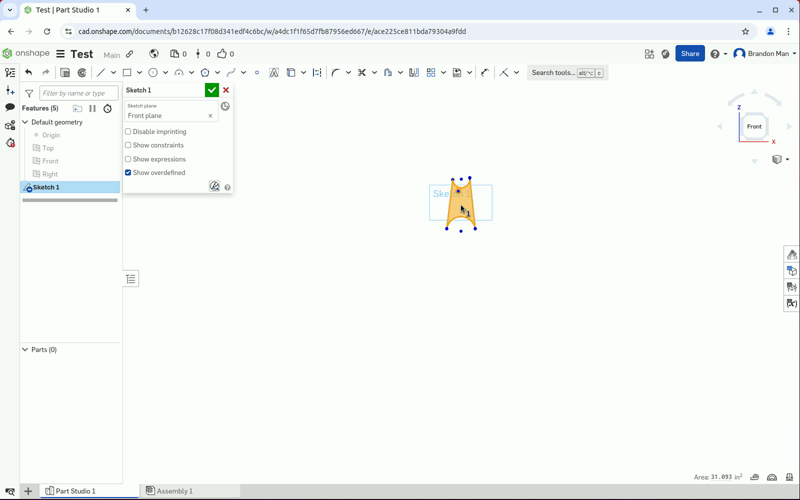
mouse_move(73, 352)
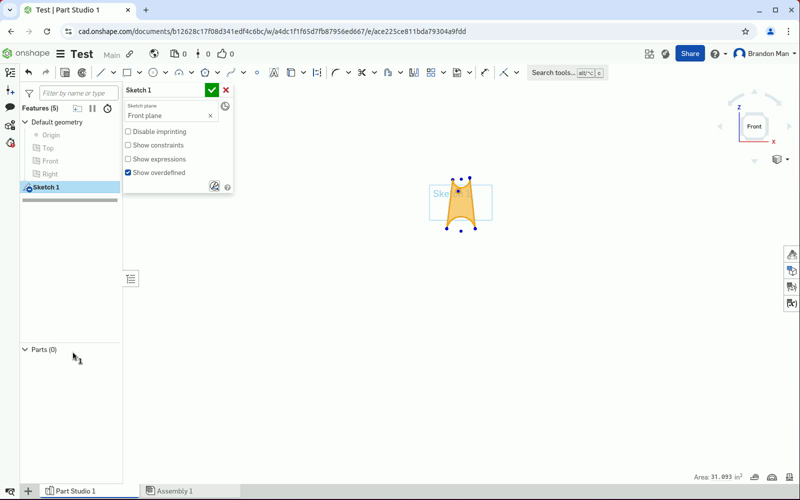
key(shift+y)
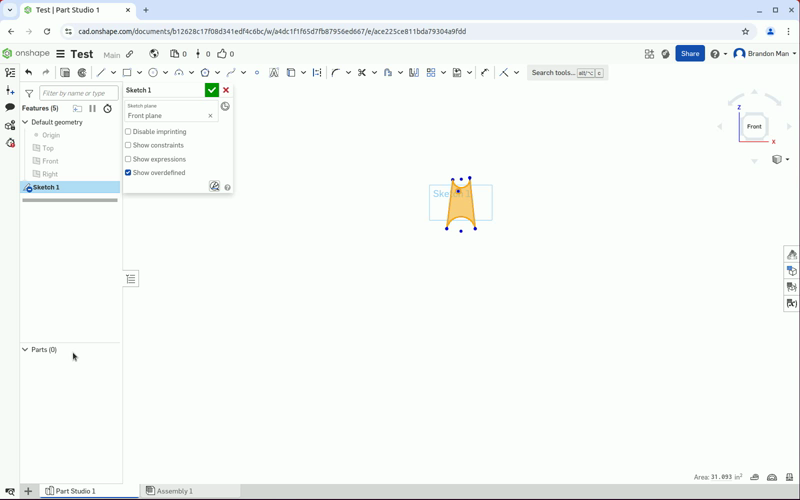
key(shift+e)
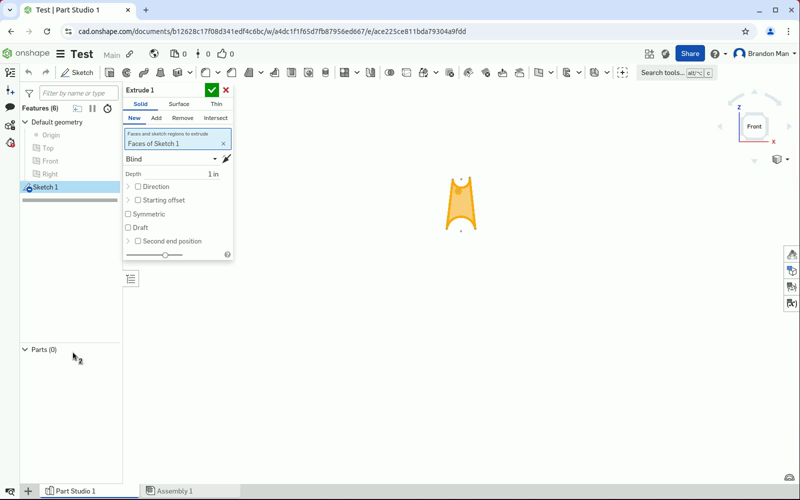
mouse_move(143, 106)
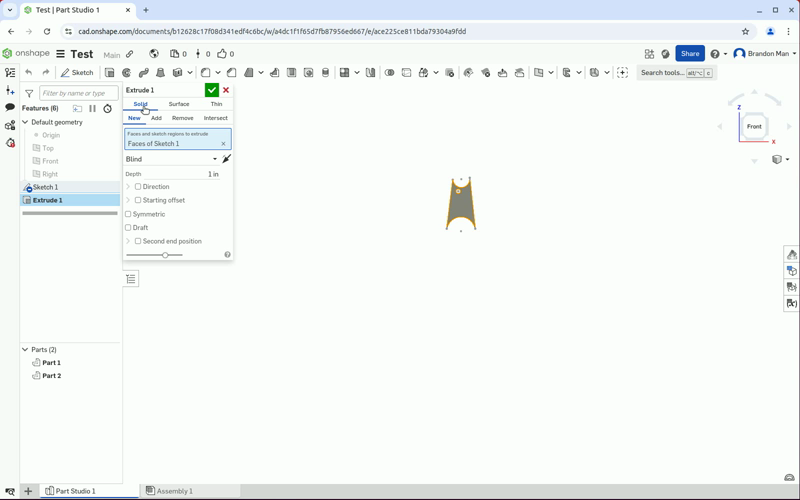
click(143, 106)
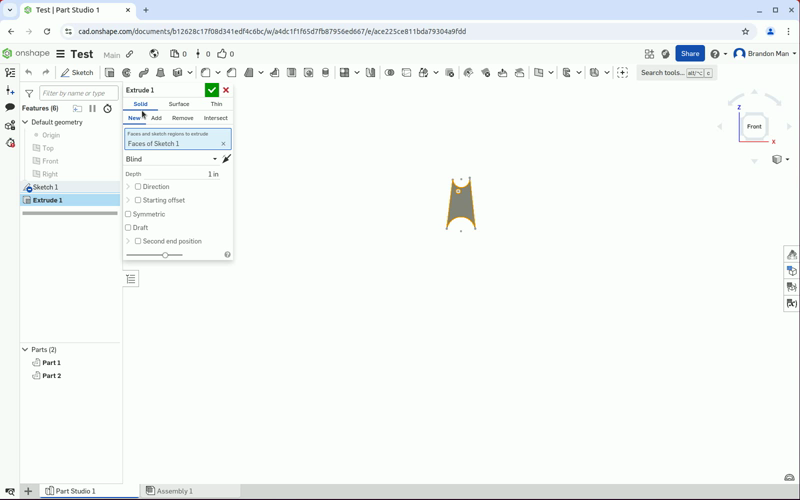
mouse_move(137, 120)
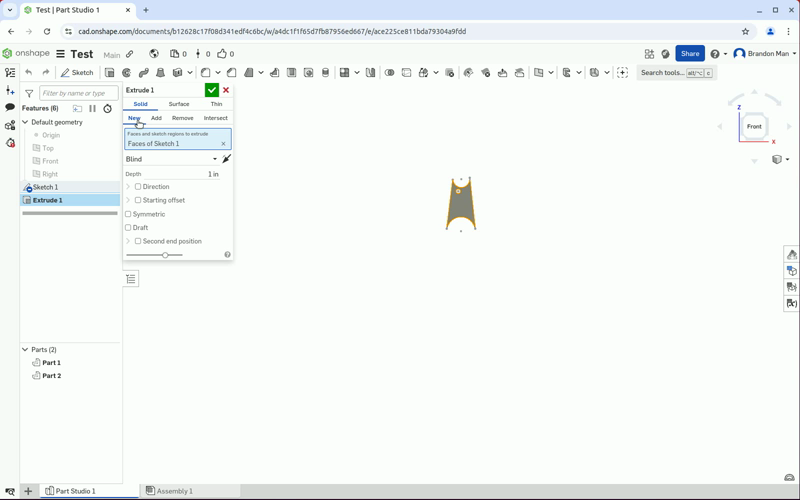
click(137, 120)
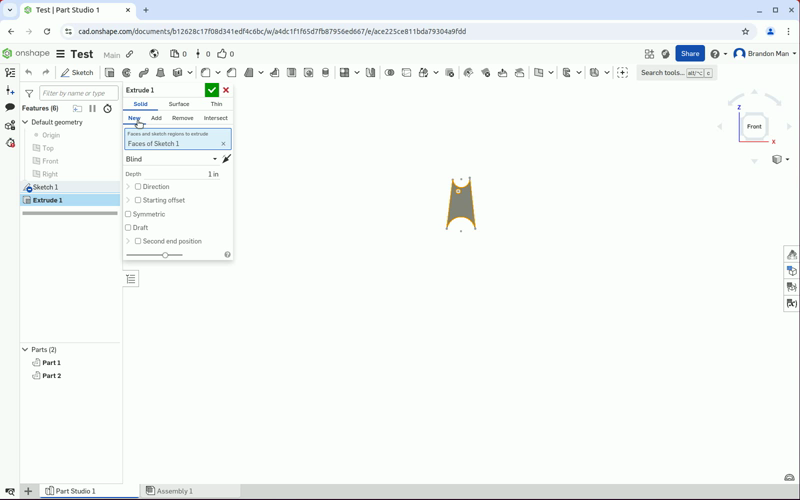
key(tab, 4)
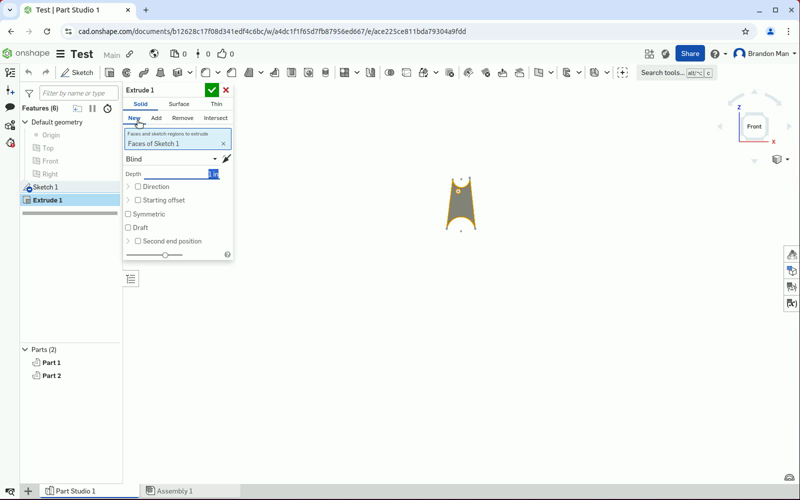
text(4.814)
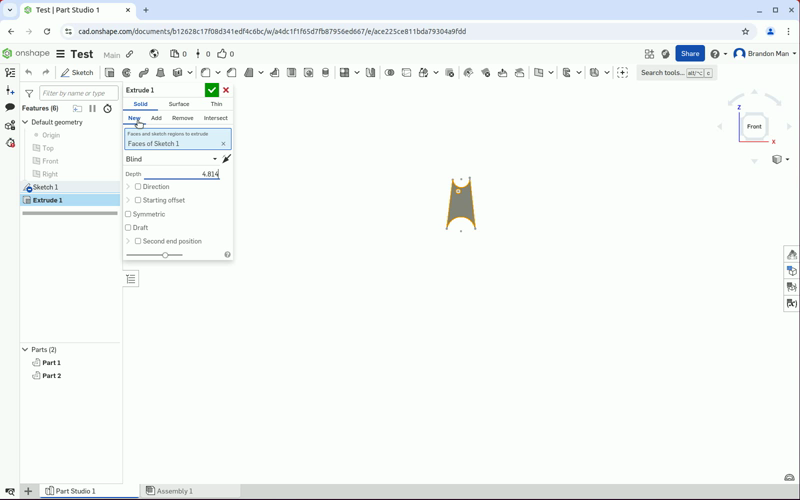
key(enter)
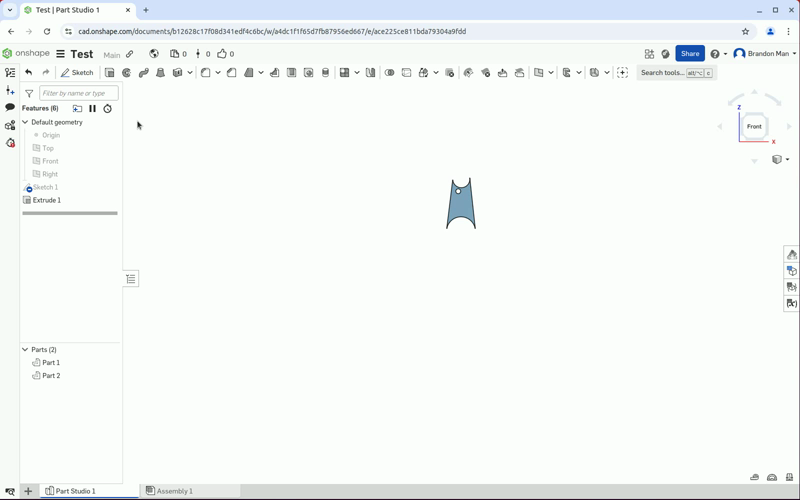
key(shift+h)
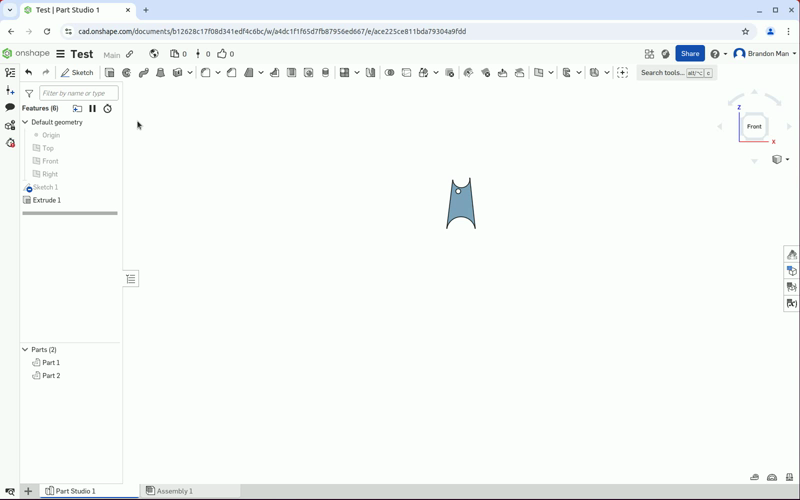
key(shift+h)
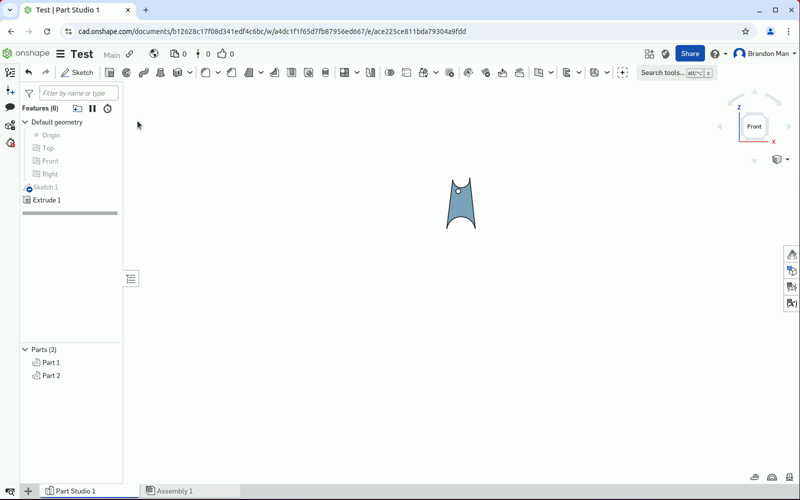
mouse_move(73, 189)
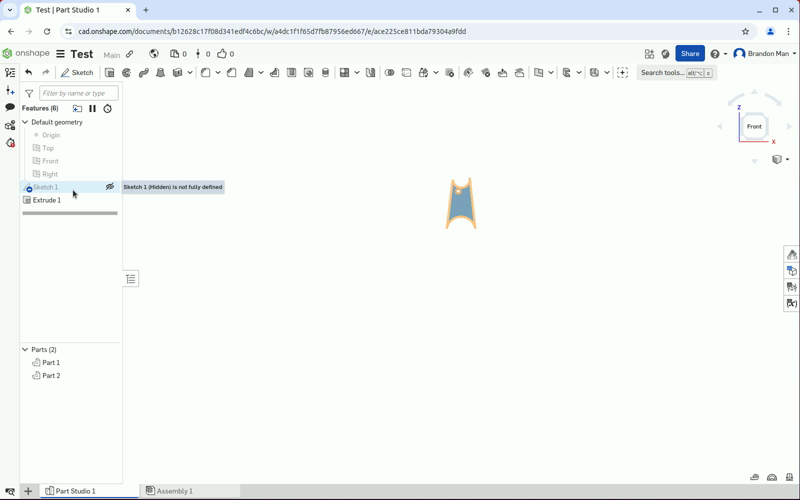
click(73, 189)
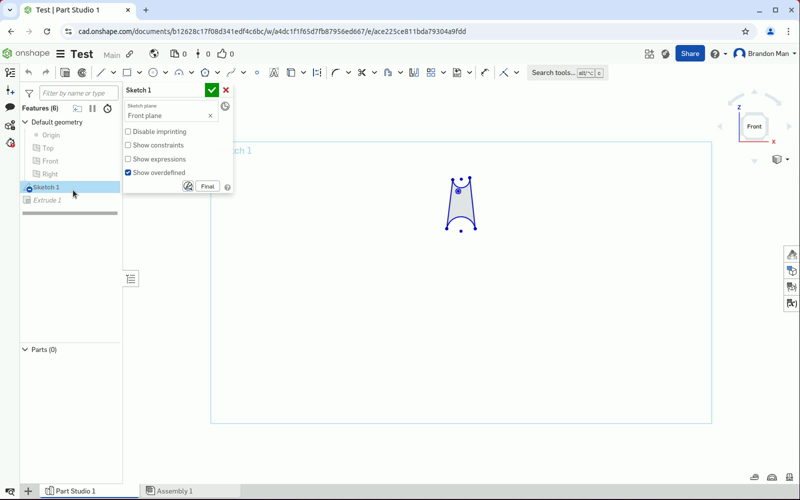
mouse_move(229, 92)
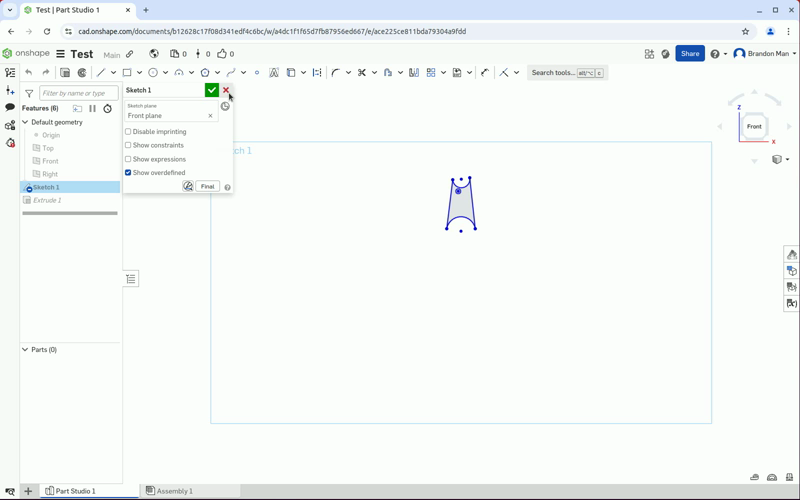
click(229, 92)
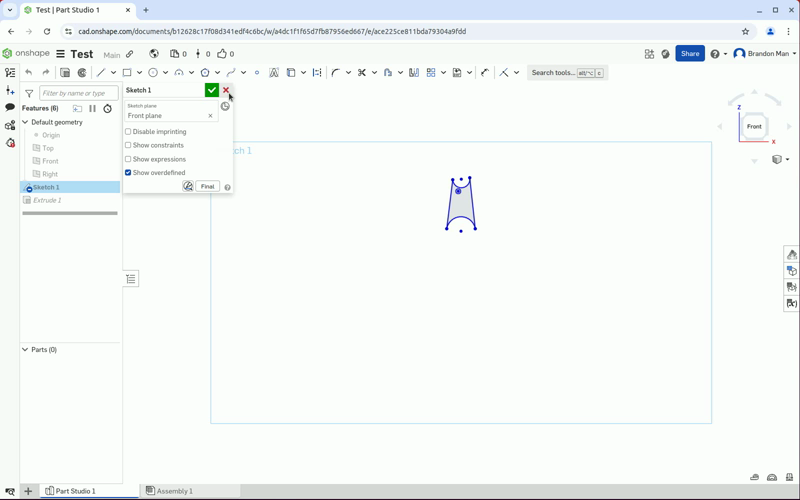
key(shift+s)
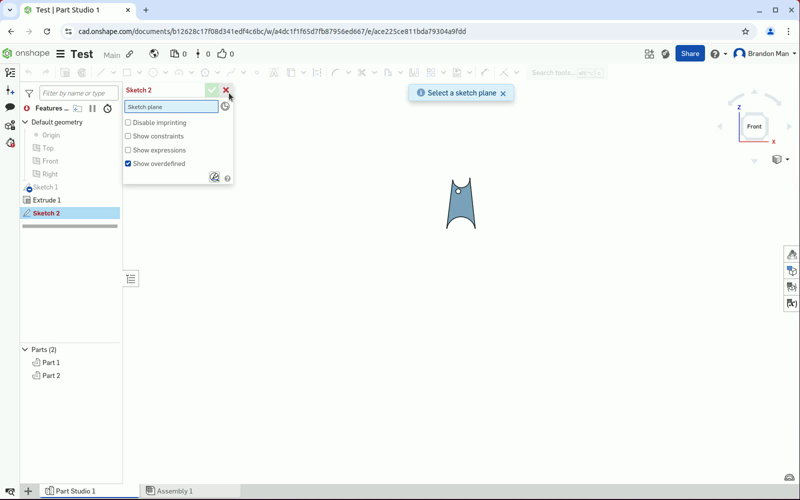
mouse_move(73, 163)
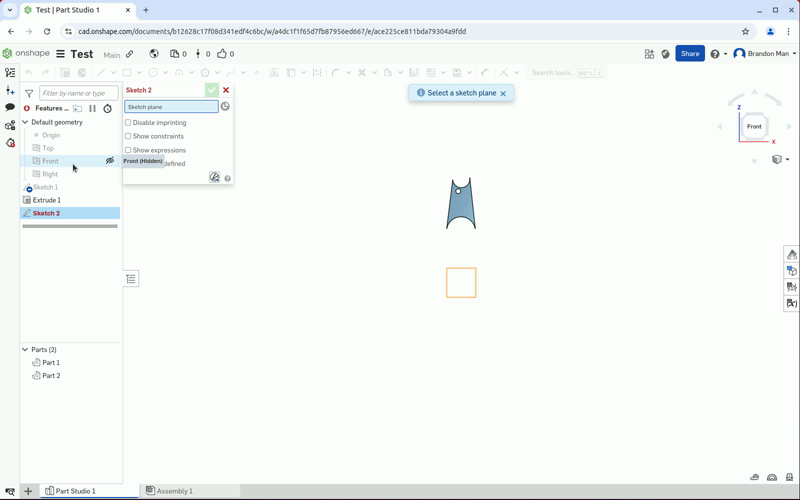
click(73, 163)
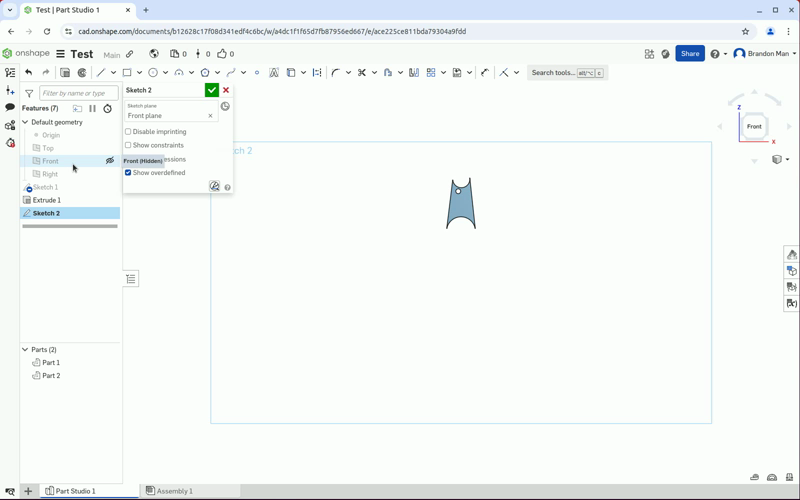
mouse_move(73, 352)
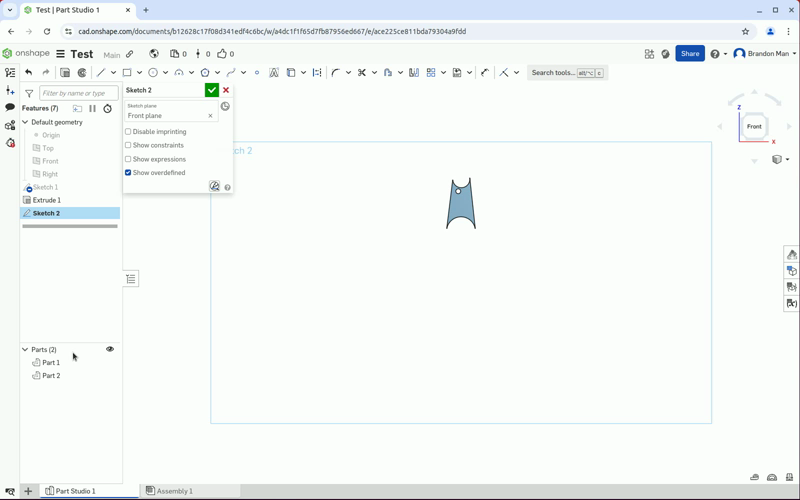
key(y)
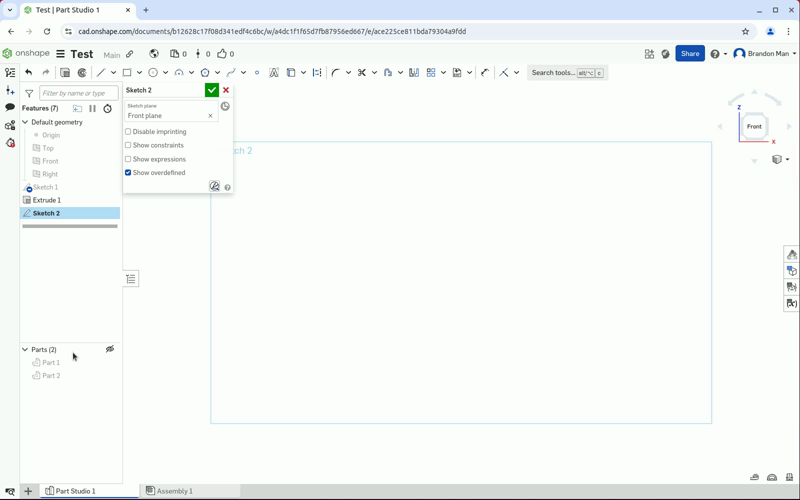
key(c)
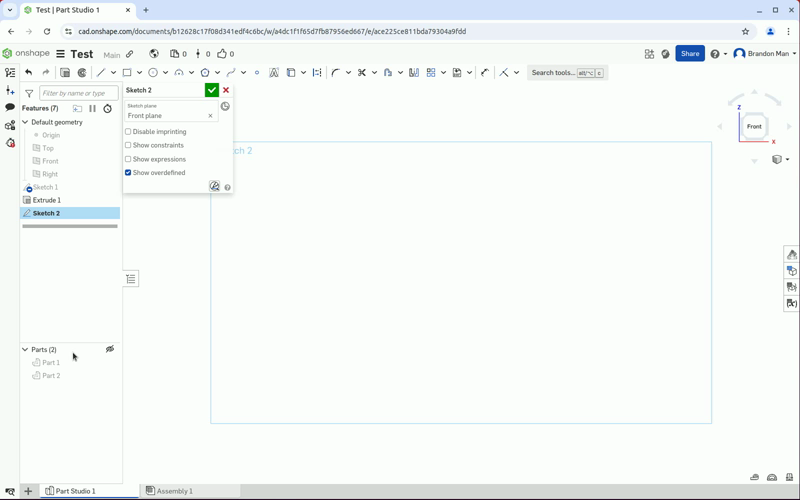
key_down(shift)
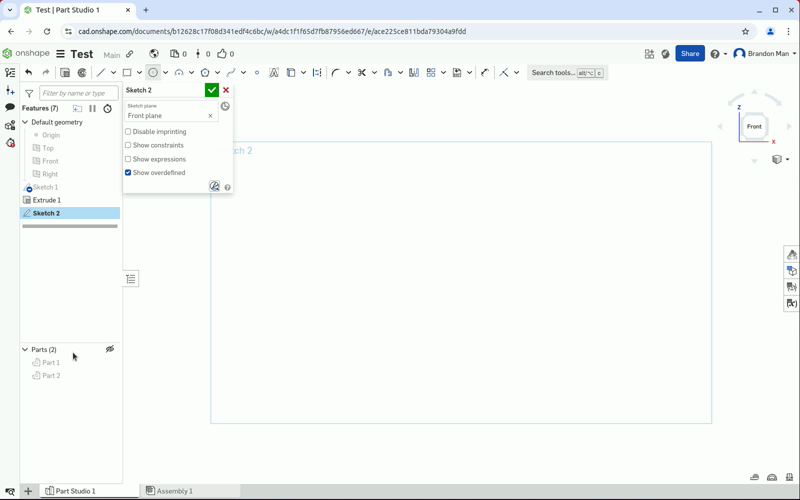
mouse_move(461, 178)
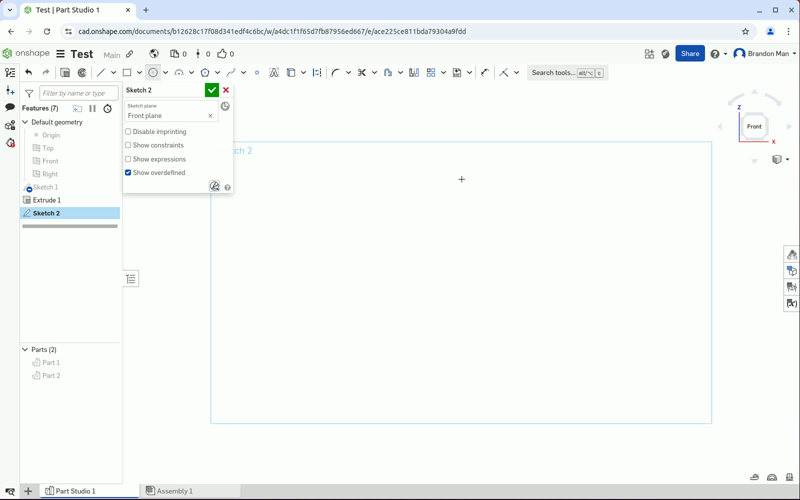
click(461, 178)
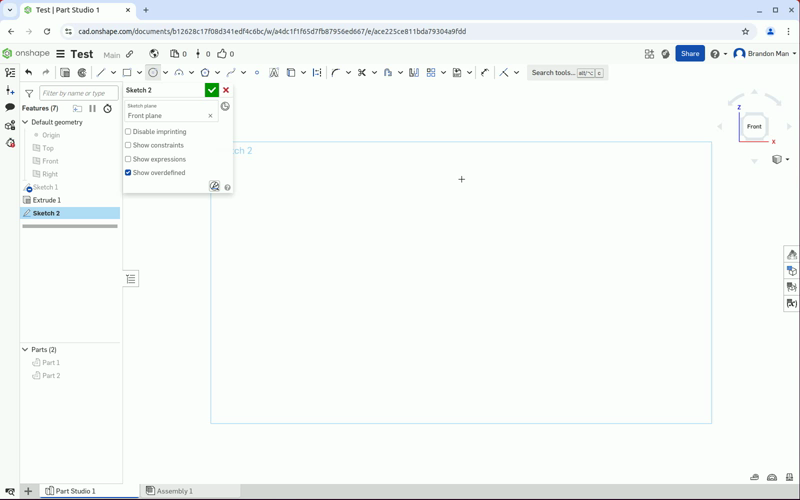
key_up(shift)
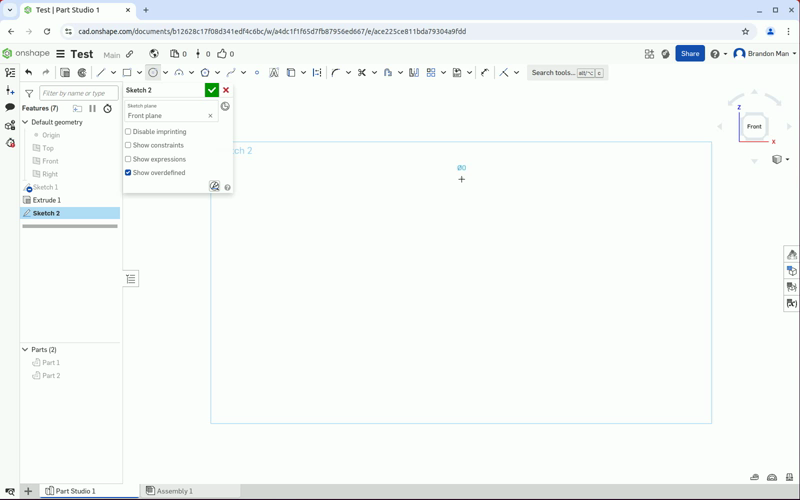
mouse_move(471, 178)
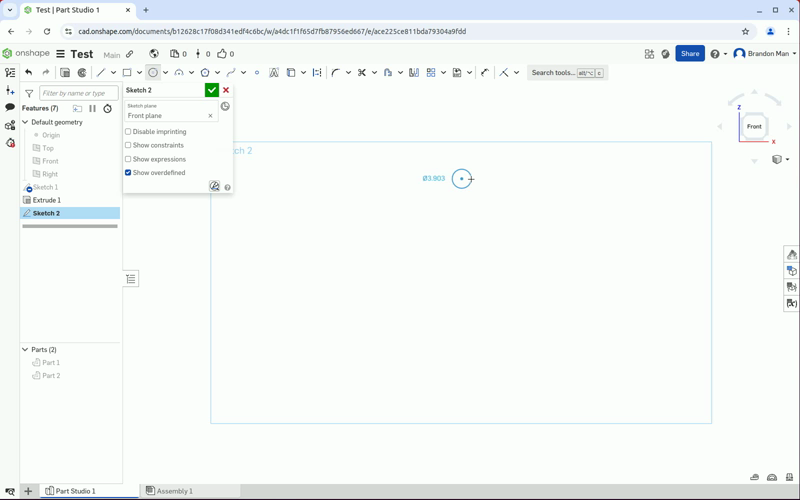
click(471, 178)
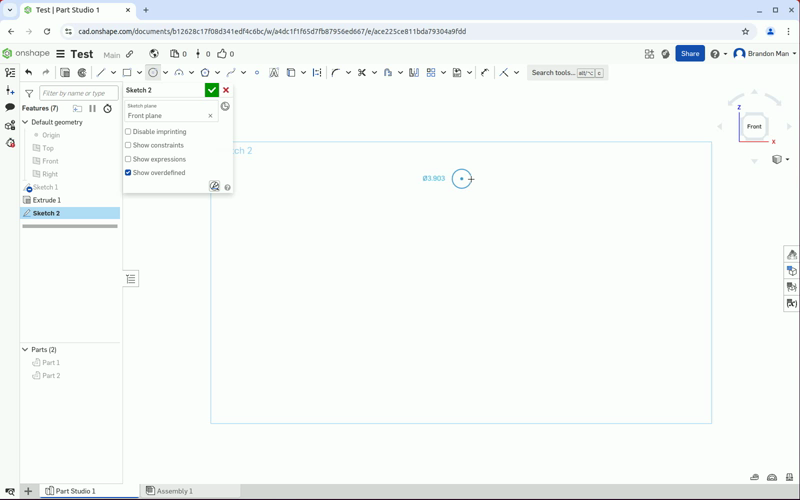
key(esc)
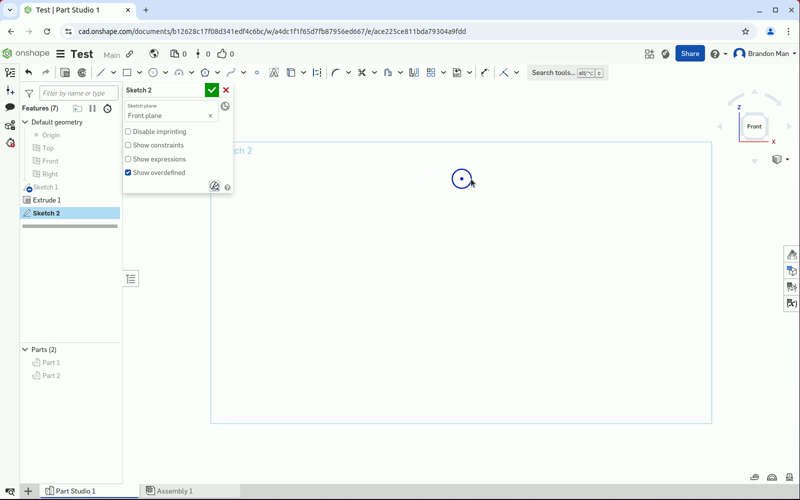
key(c)
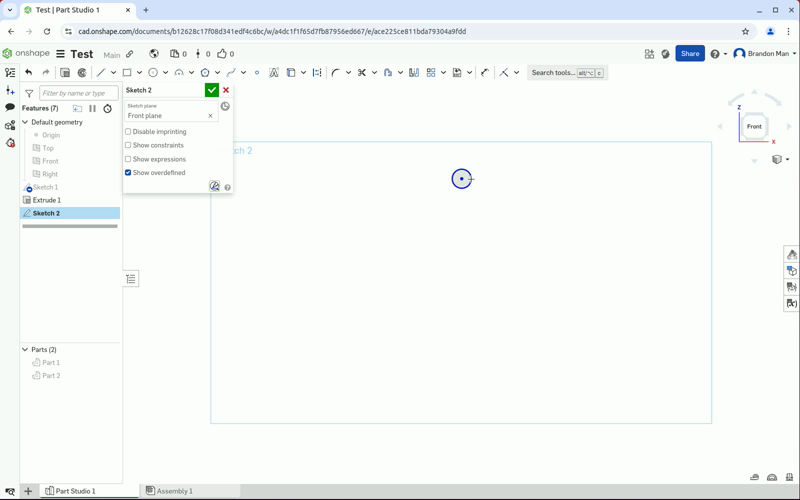
key_down(shift)
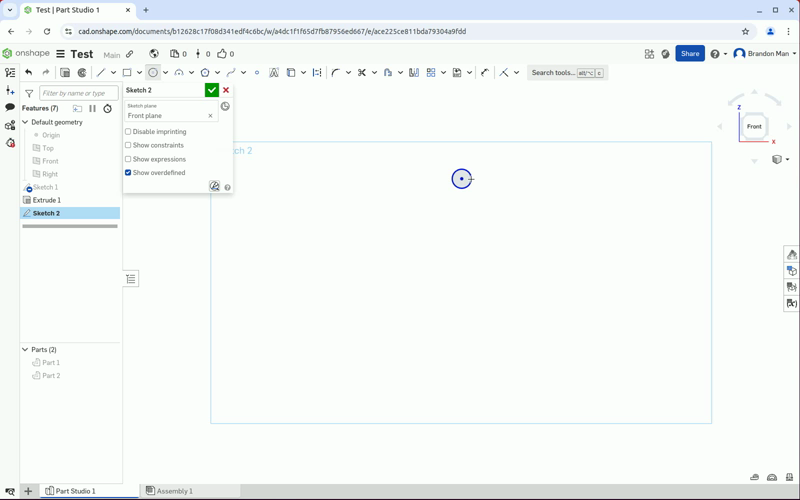
mouse_move(461, 178)
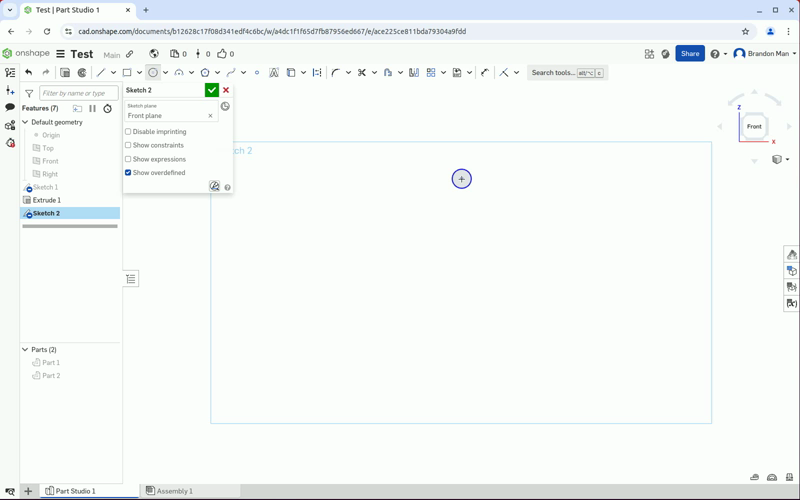
click(461, 178)
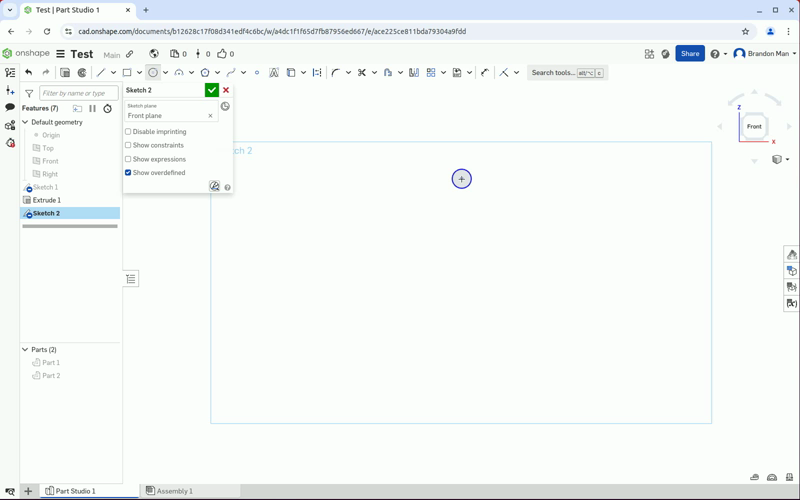
key_up(shift)
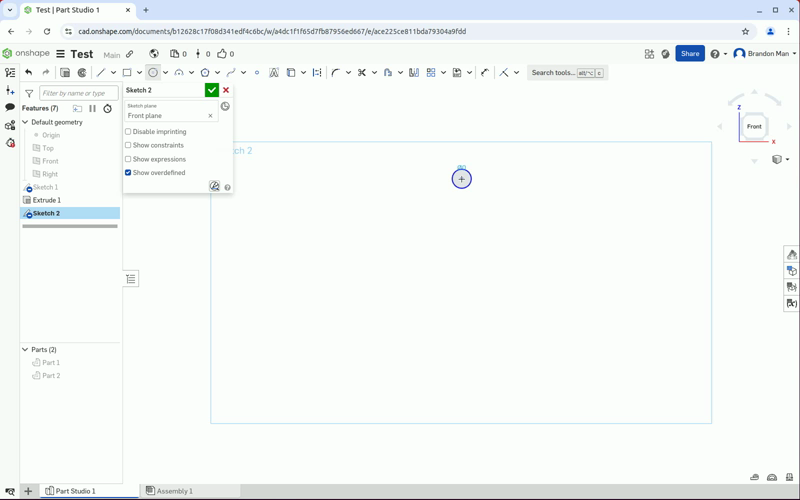
mouse_move(465, 178)
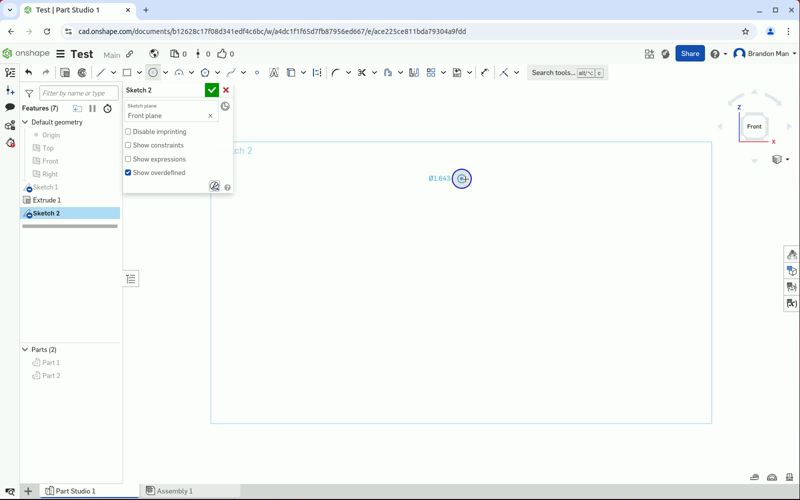
scroll(6)
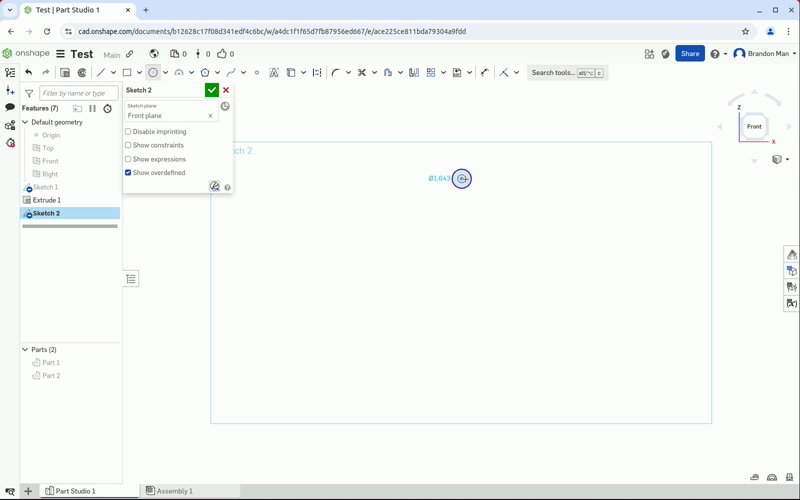
scroll(6)
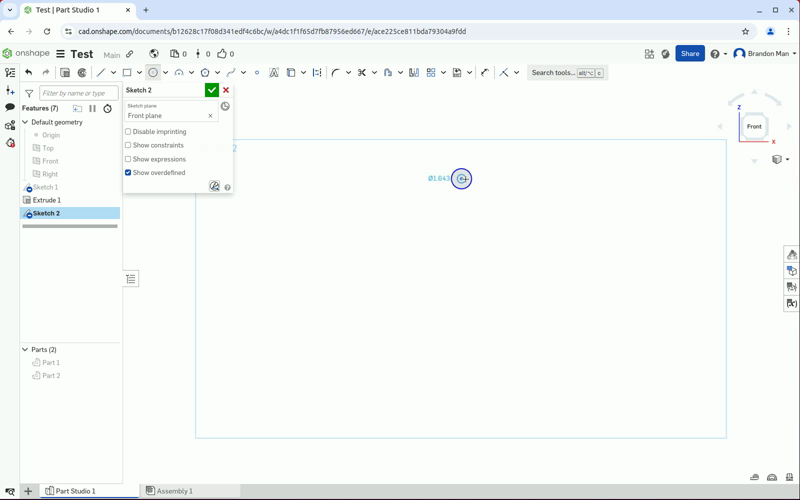
scroll(6)
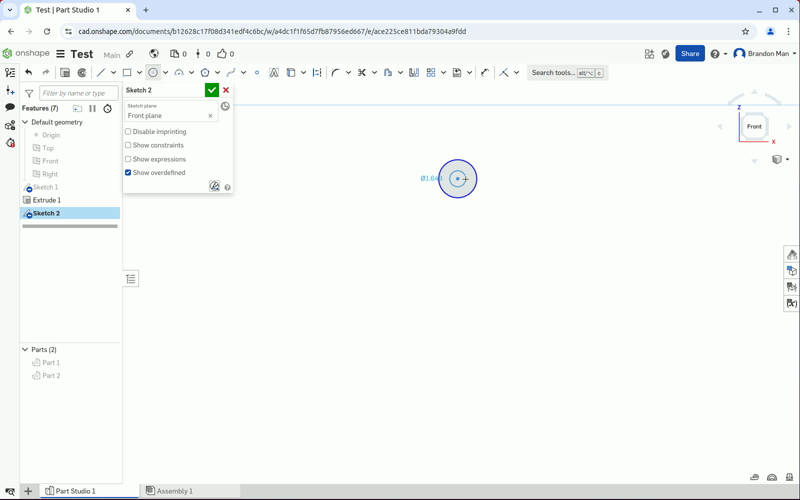
scroll(6)
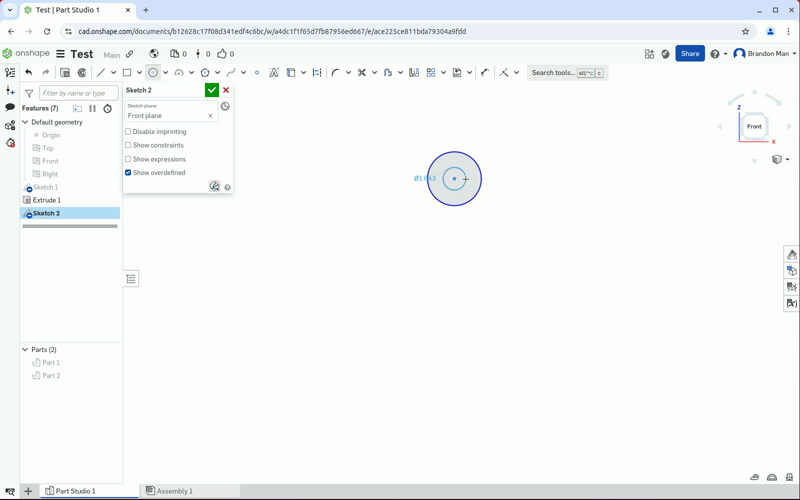
scroll(6)
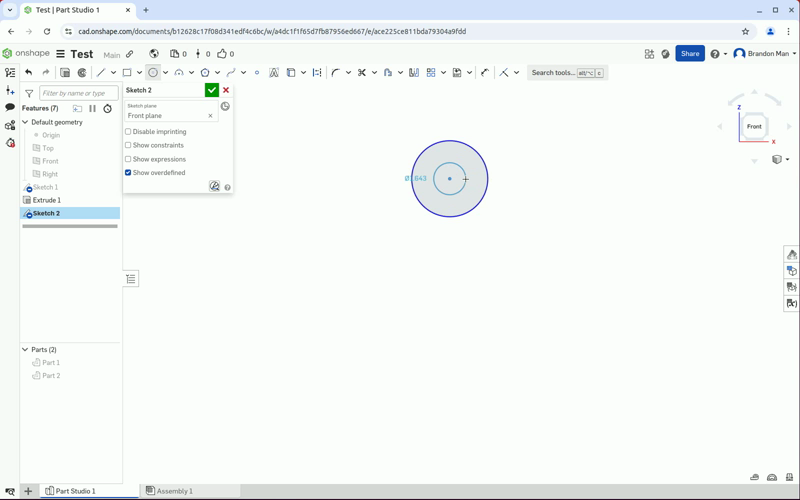
scroll(6)
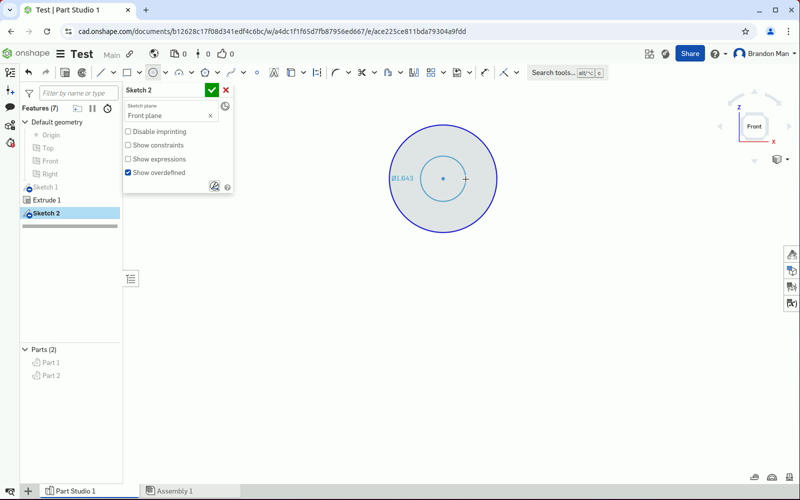
scroll(6)
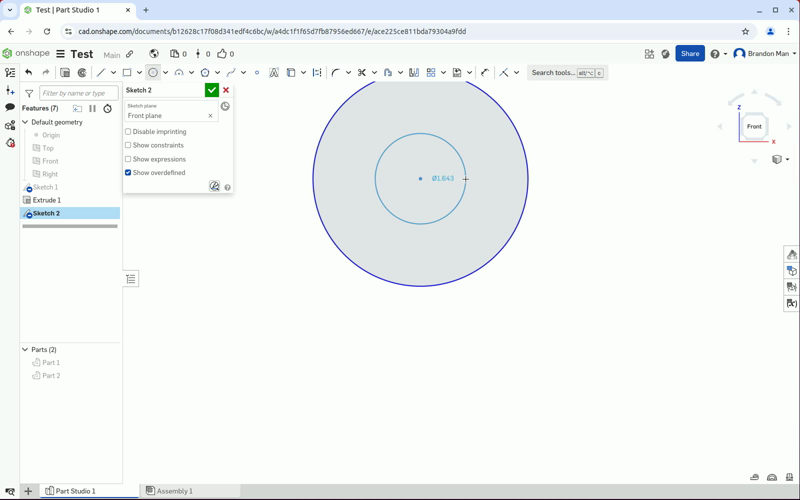
click(465, 178)
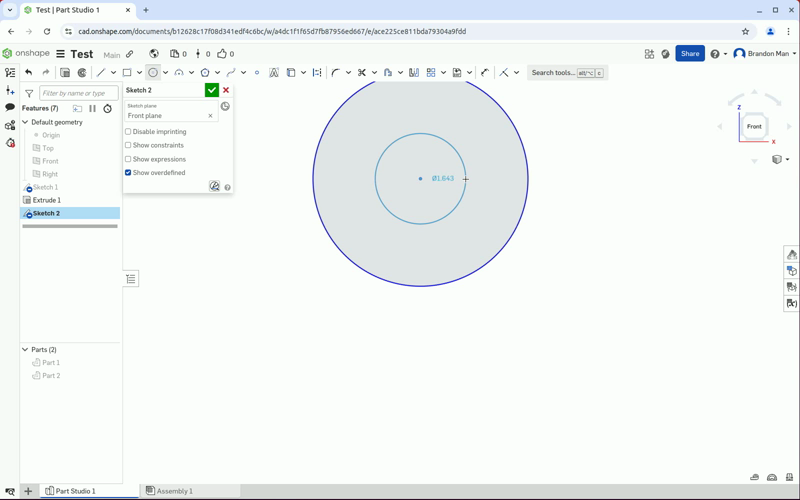
scroll(-6)
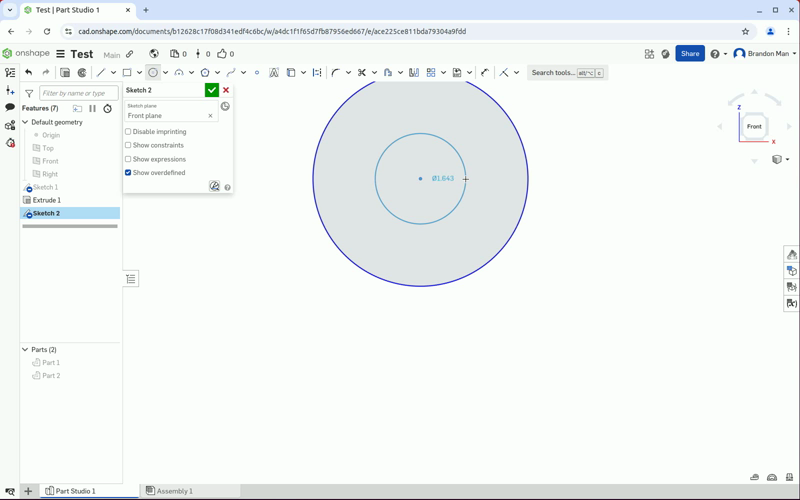
scroll(-6)
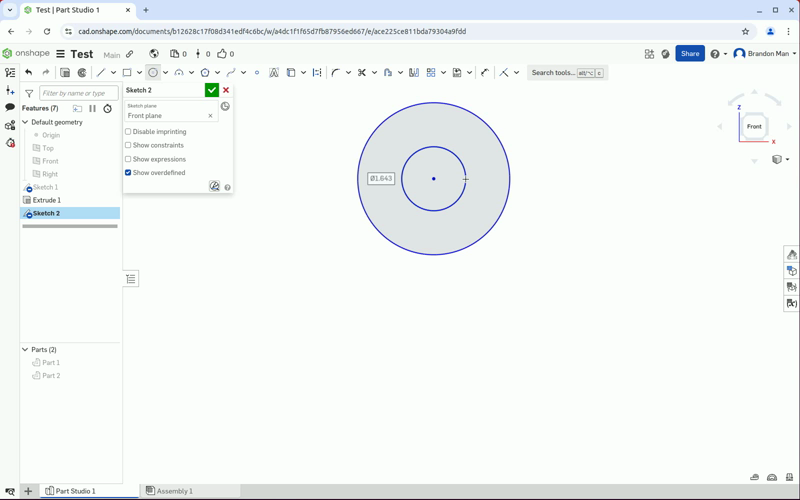
scroll(-6)
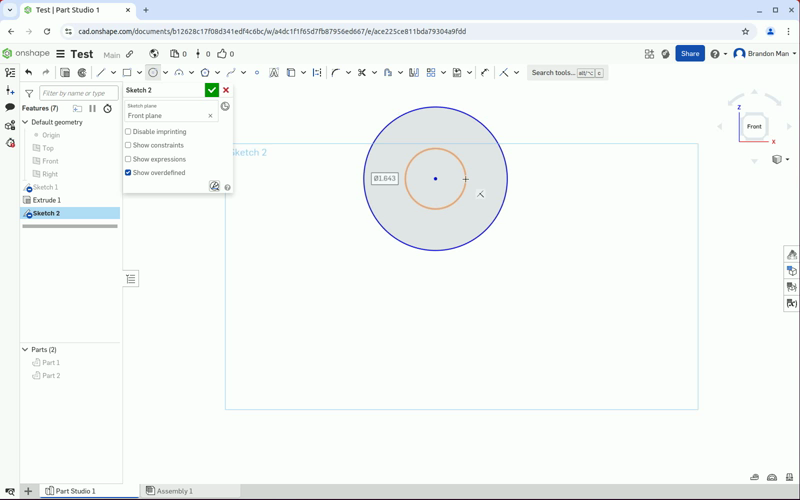
scroll(-6)
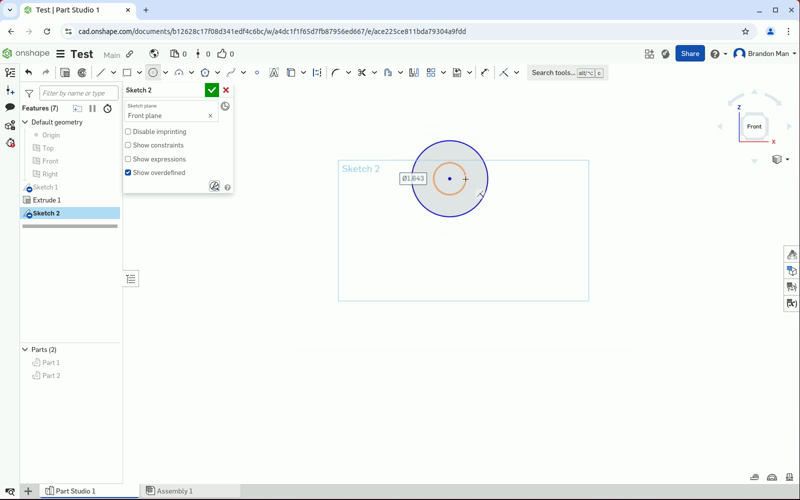
scroll(-6)
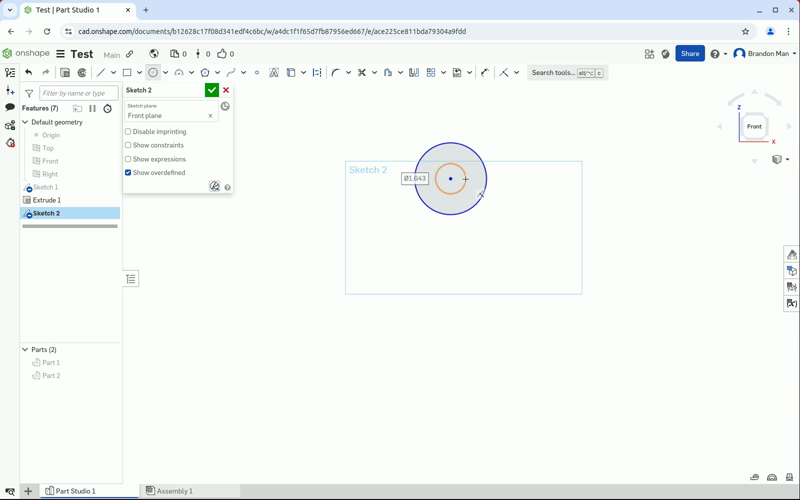
scroll(-6)
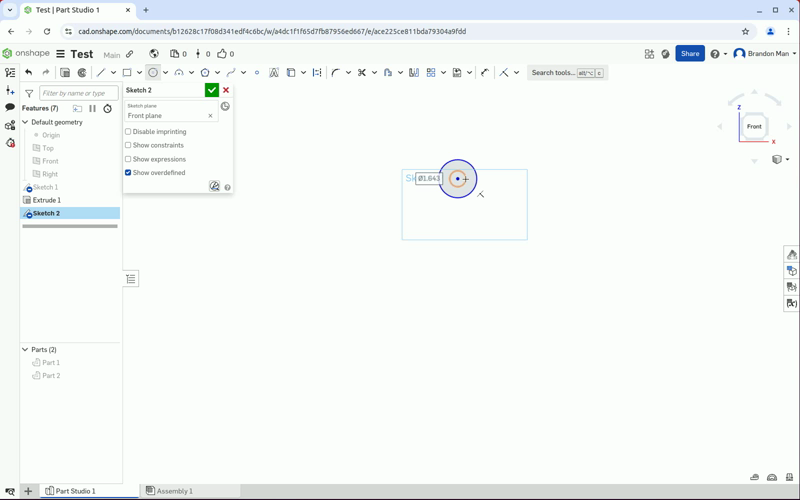
scroll(-6)
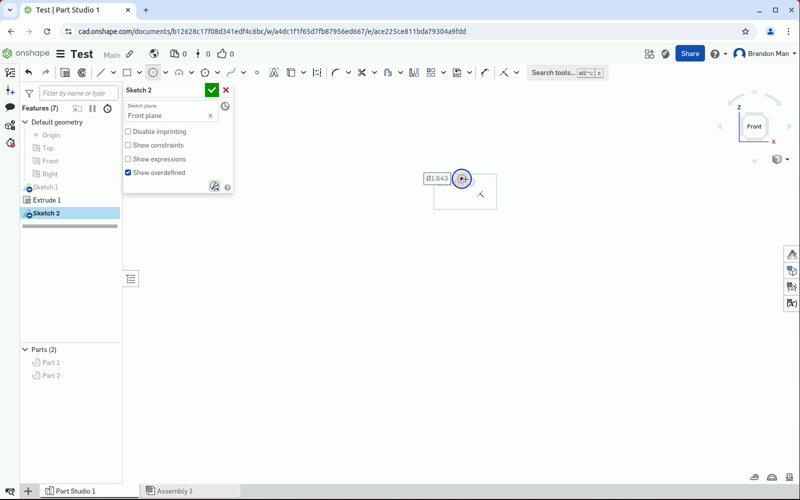
key(esc)
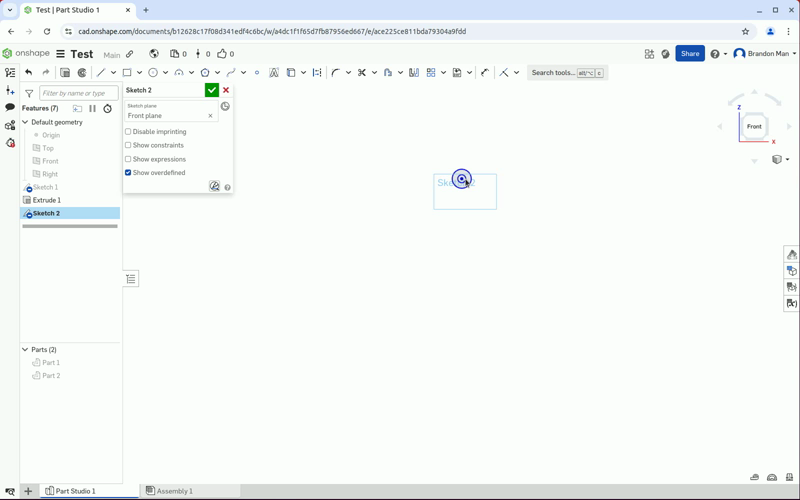
mouse_move(457, 181)
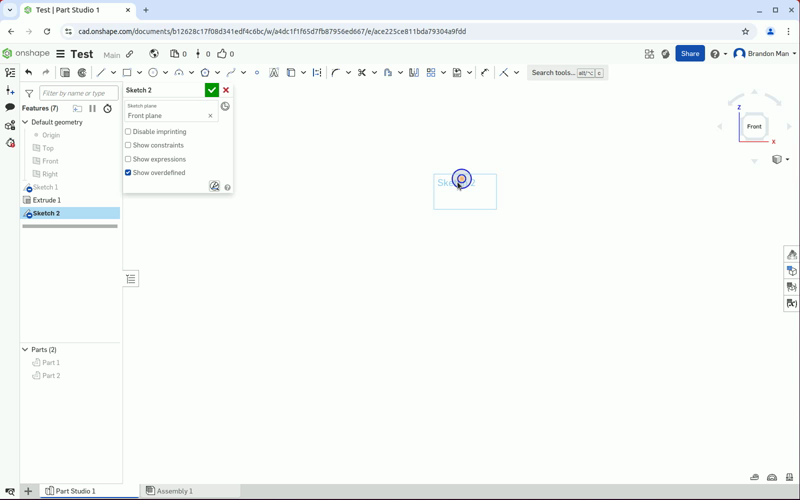
scroll(6)
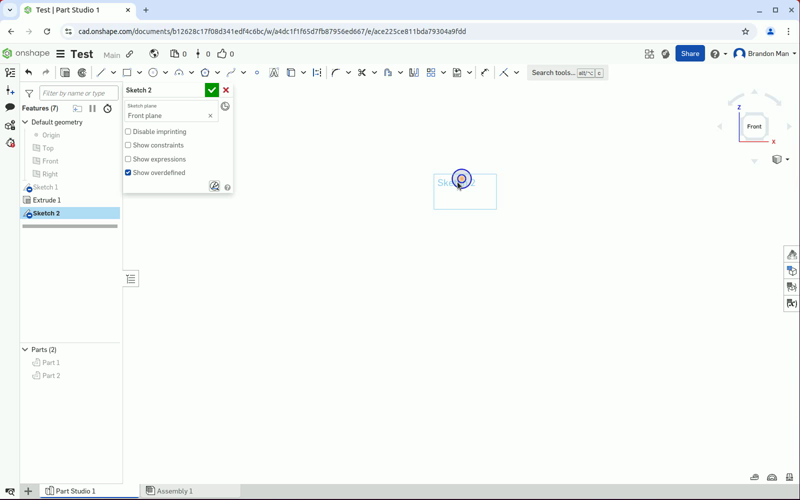
scroll(6)
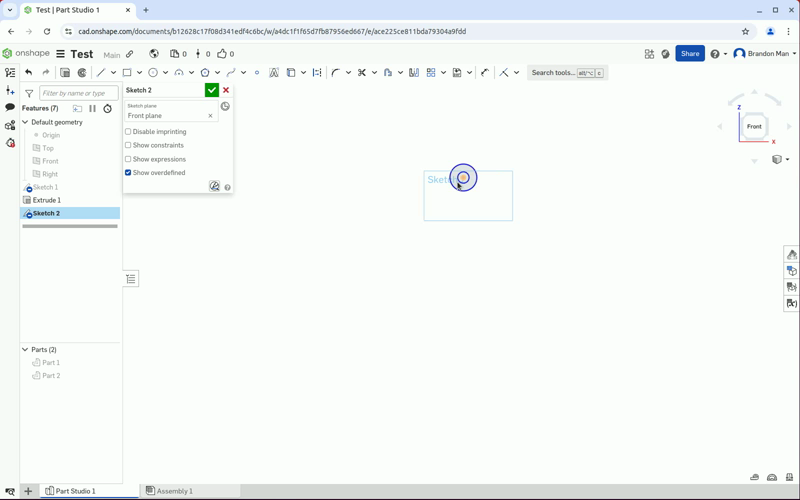
scroll(6)
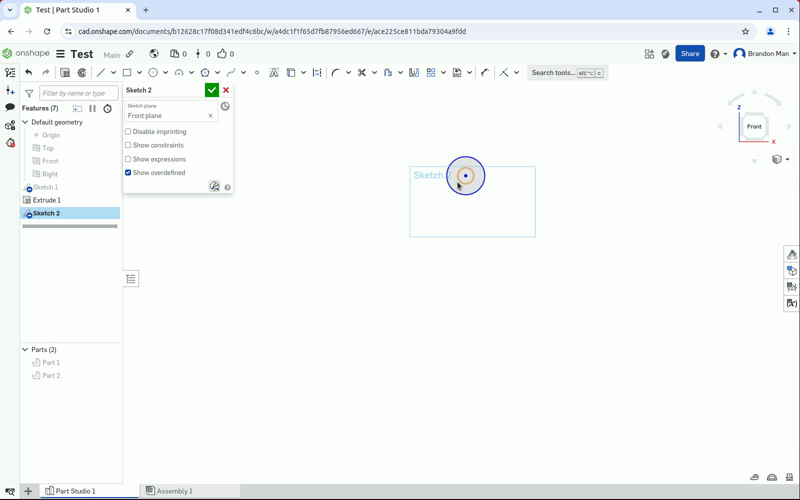
scroll(6)
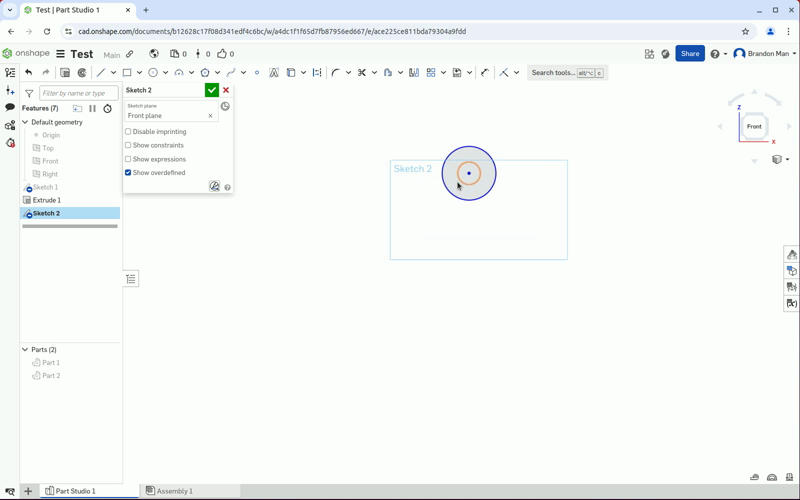
scroll(6)
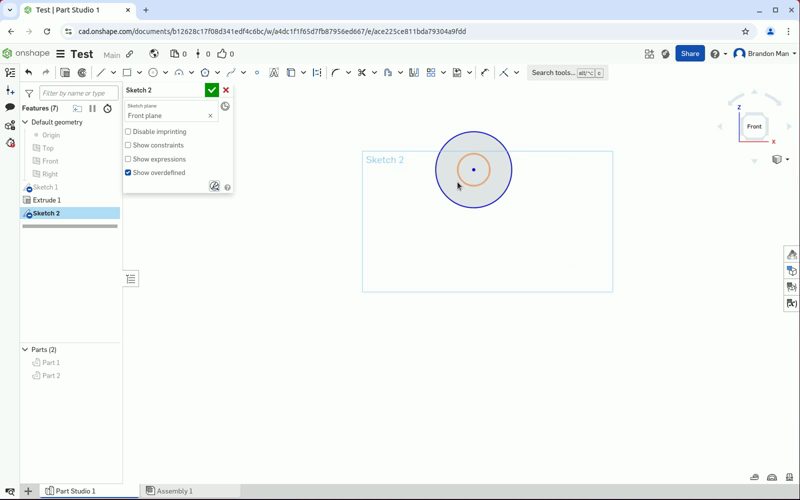
scroll(6)
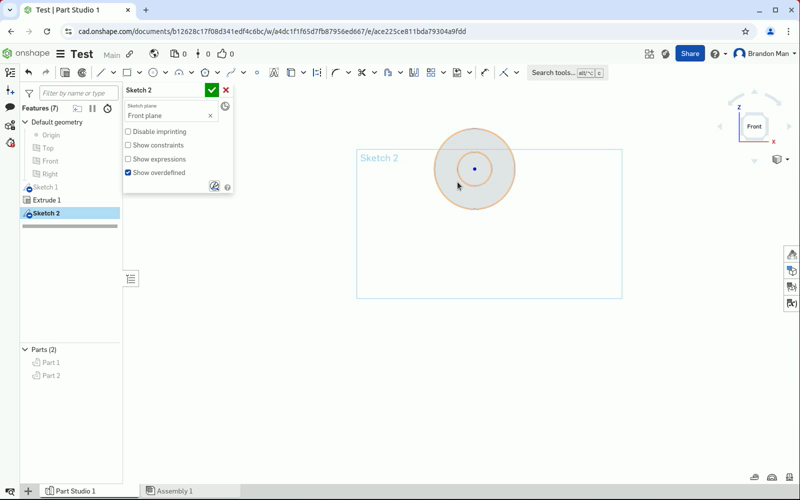
scroll(6)
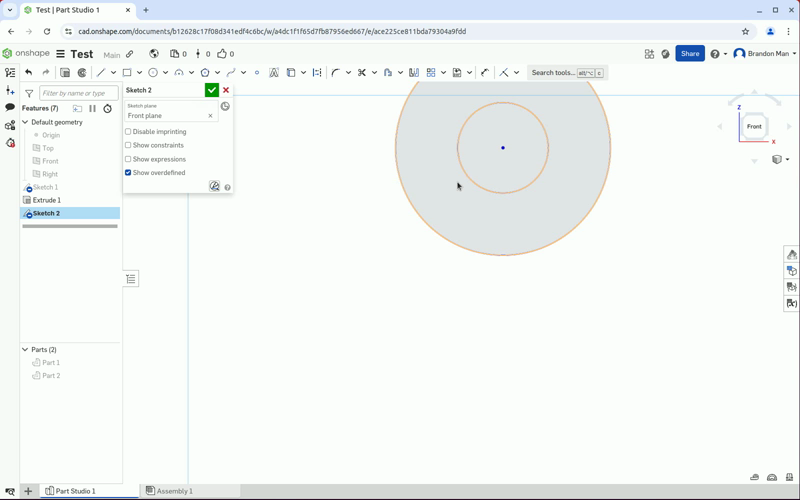
click(457, 181)
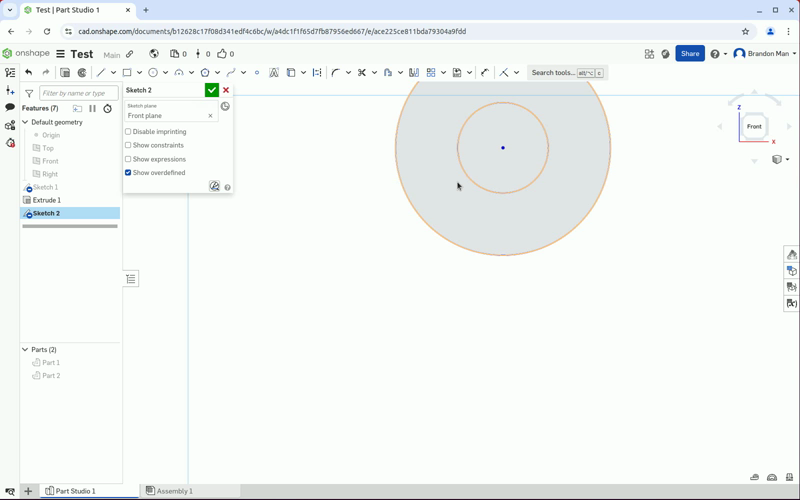
scroll(-6)
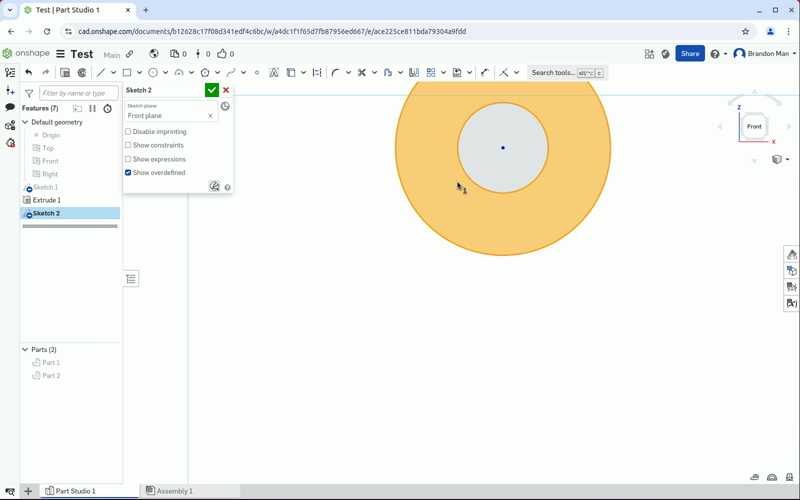
scroll(-6)
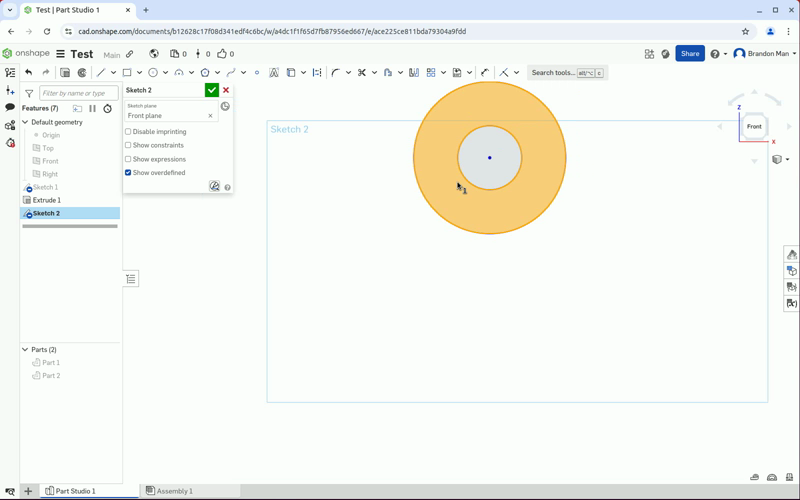
scroll(-6)
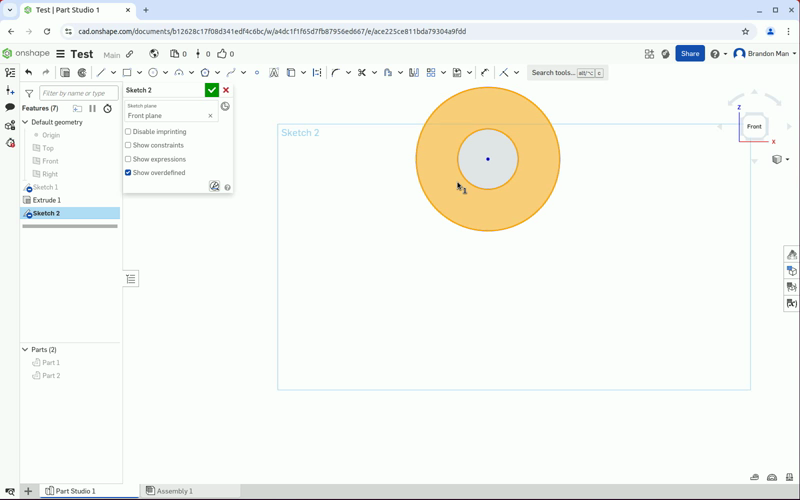
scroll(-6)
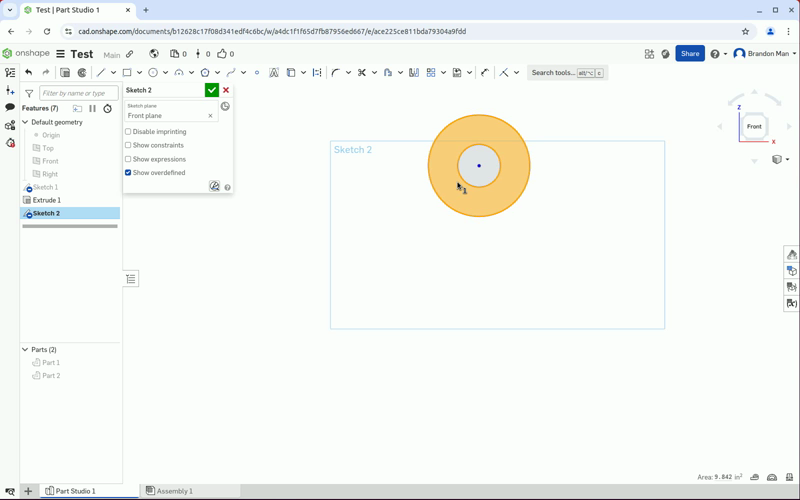
scroll(-6)
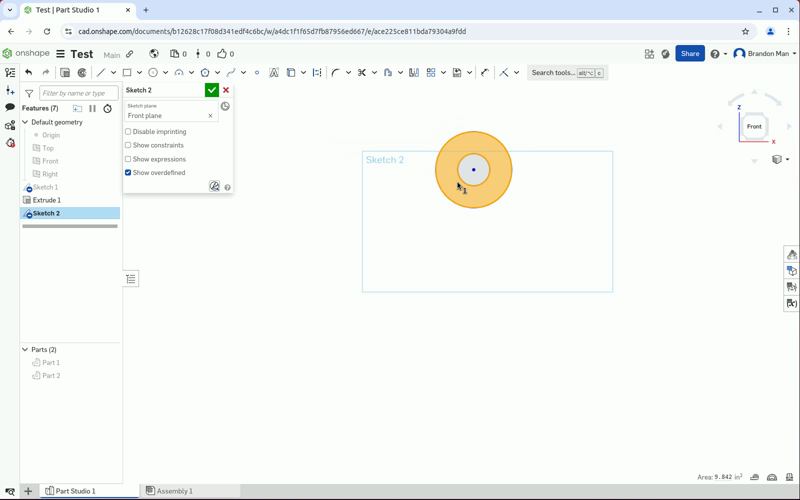
scroll(-6)
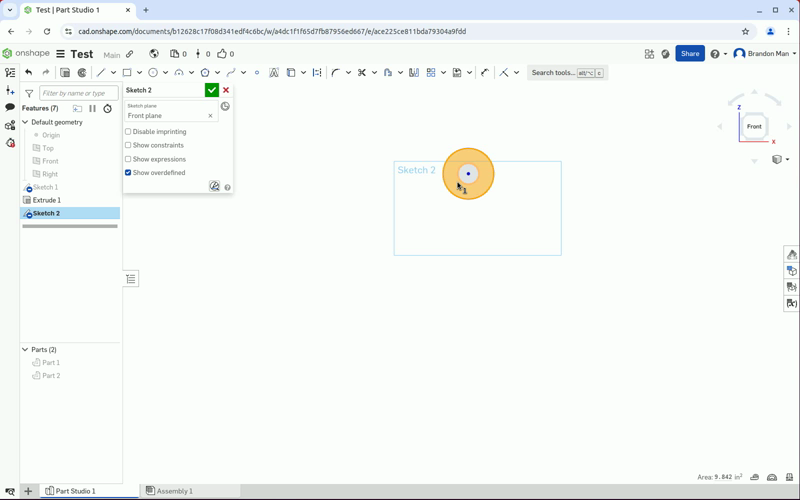
scroll(-6)
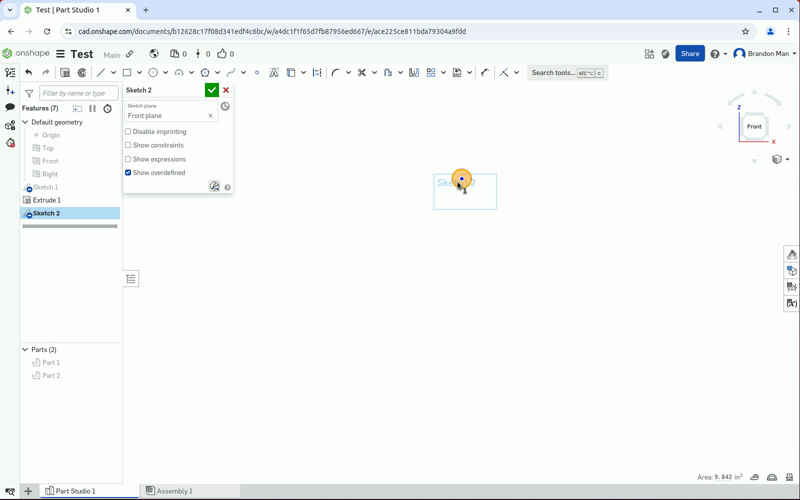
mouse_move(73, 352)
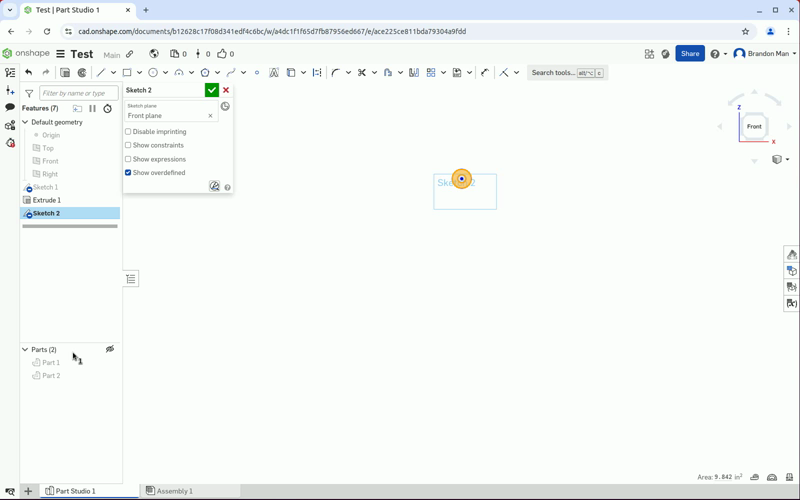
key(shift+y)
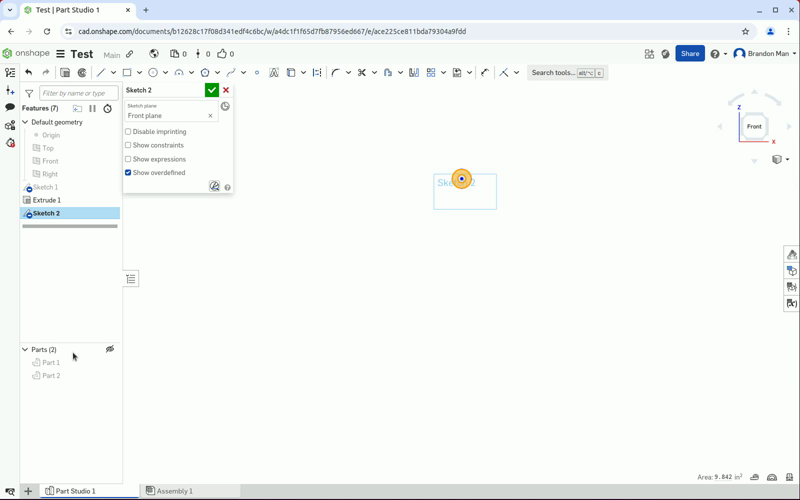
key(shift+e)
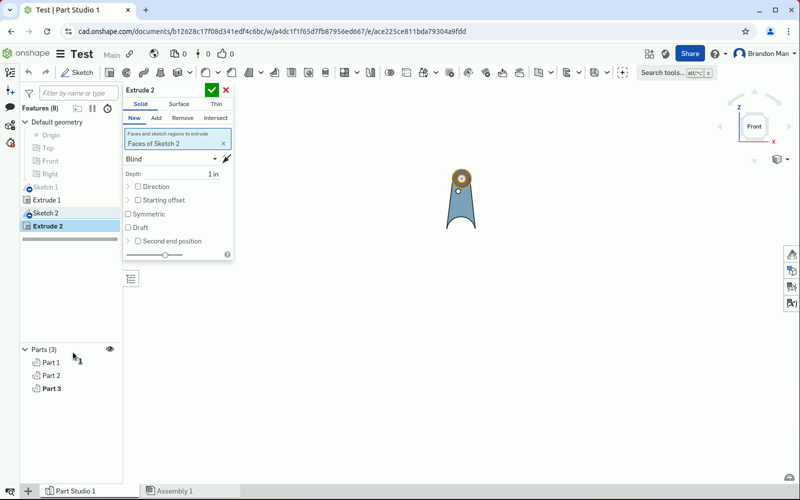
mouse_move(143, 106)
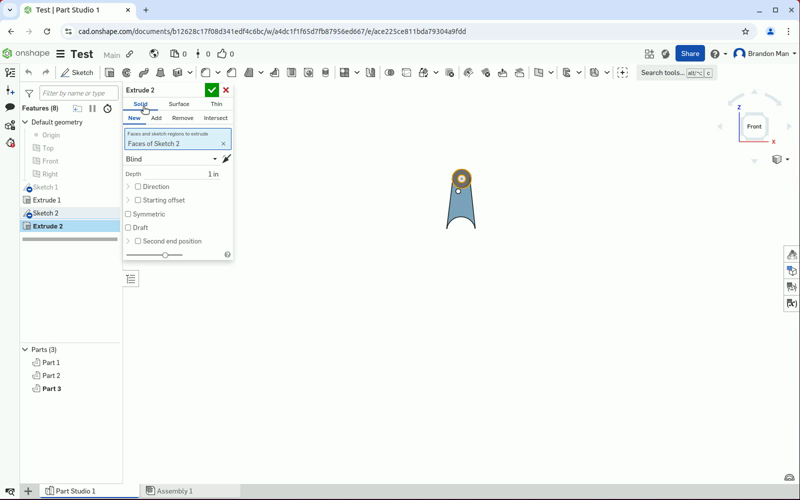
click(143, 106)
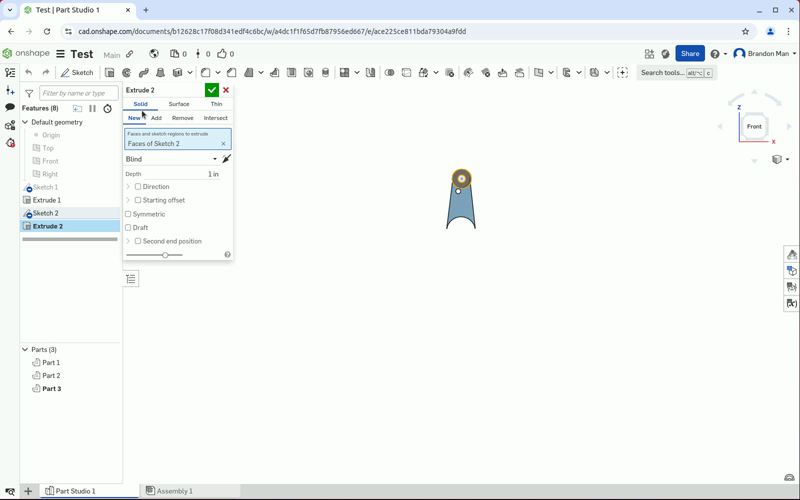
mouse_move(137, 120)
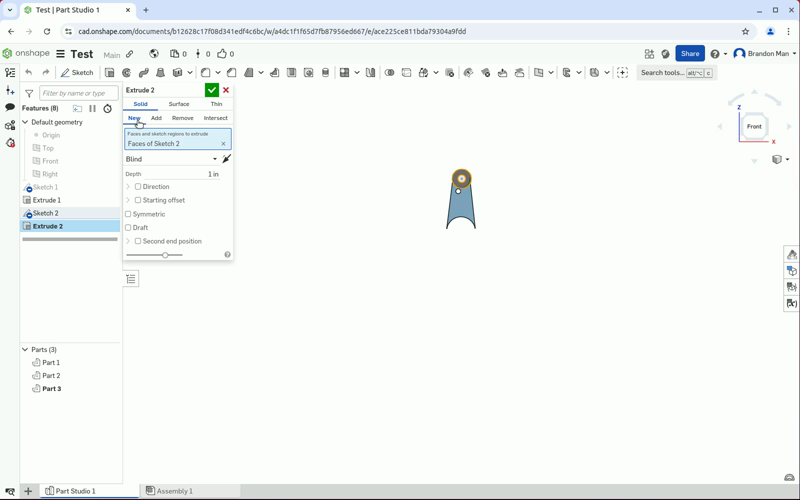
click(137, 120)
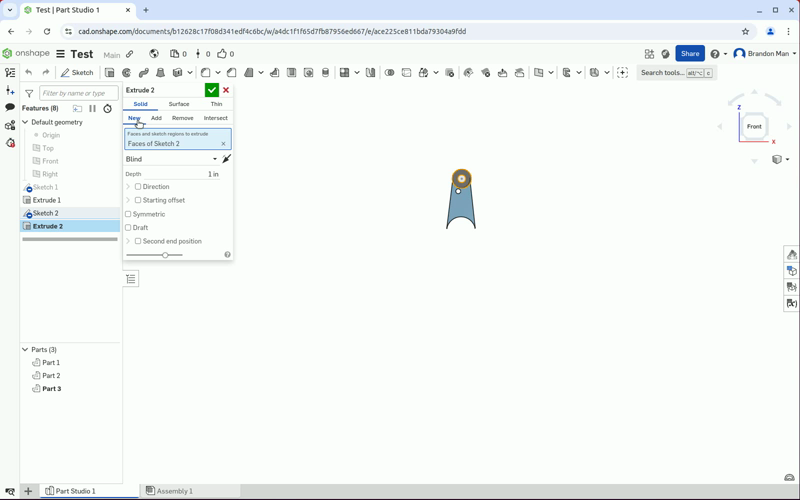
key(tab, 4)
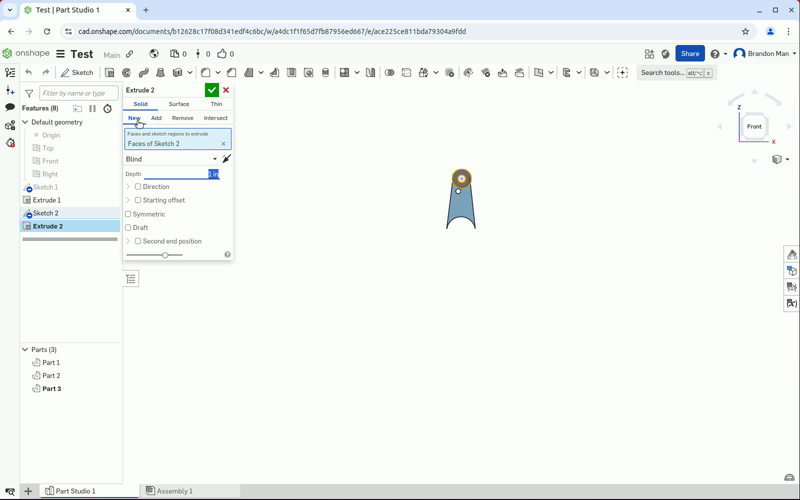
text(4.814)
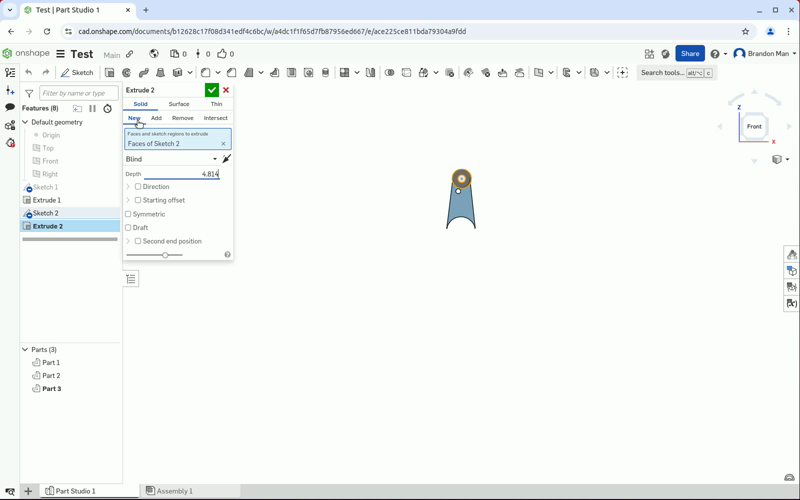
key(enter)
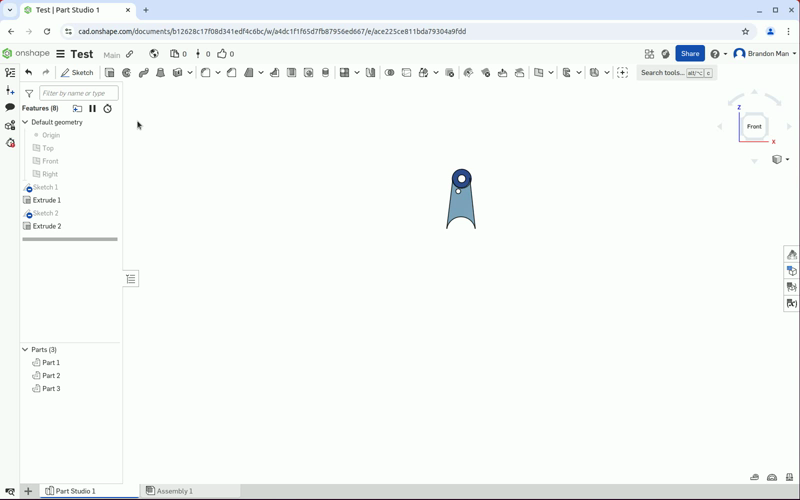
key(shift+h)
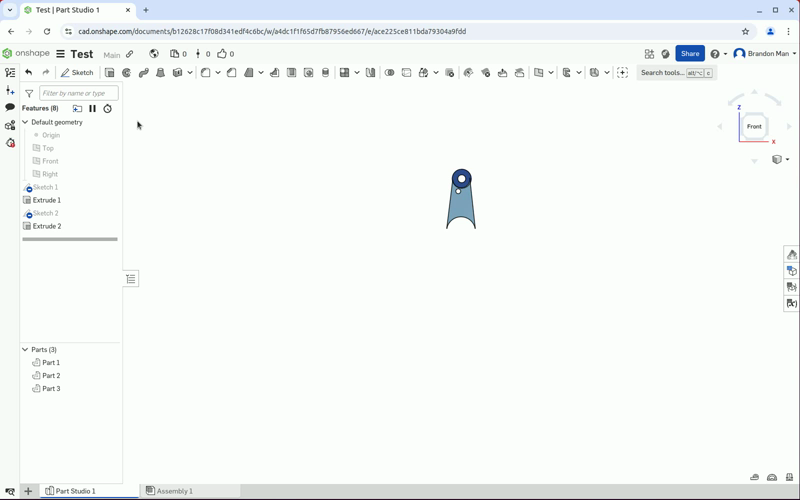
key(shift+h)
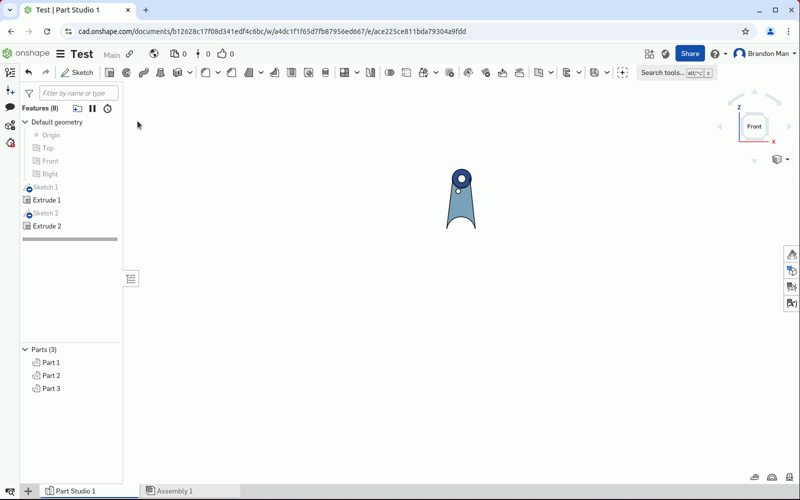
mouse_move(73, 189)
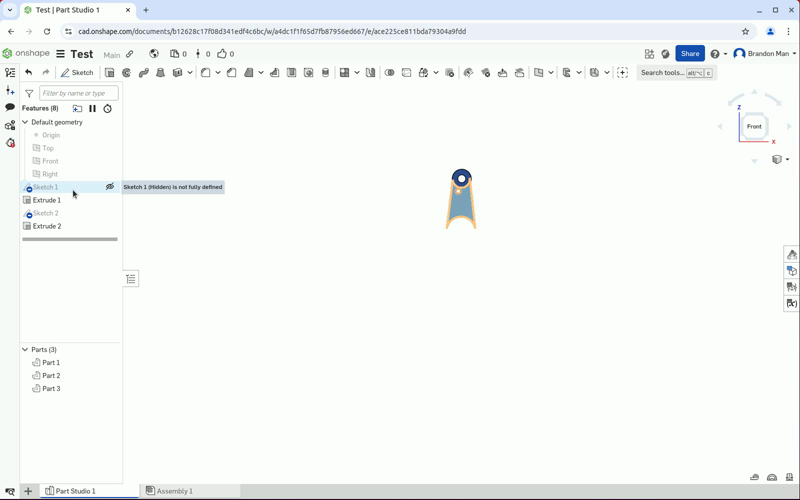
click(73, 189)
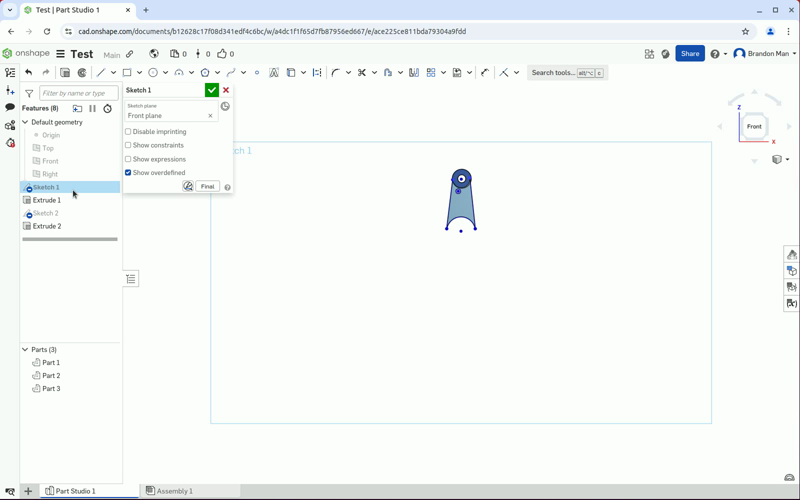
mouse_move(229, 92)
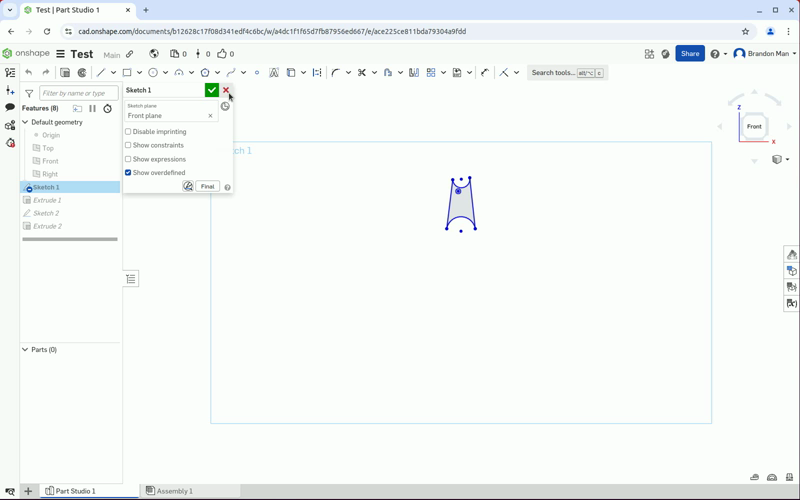
click(229, 92)
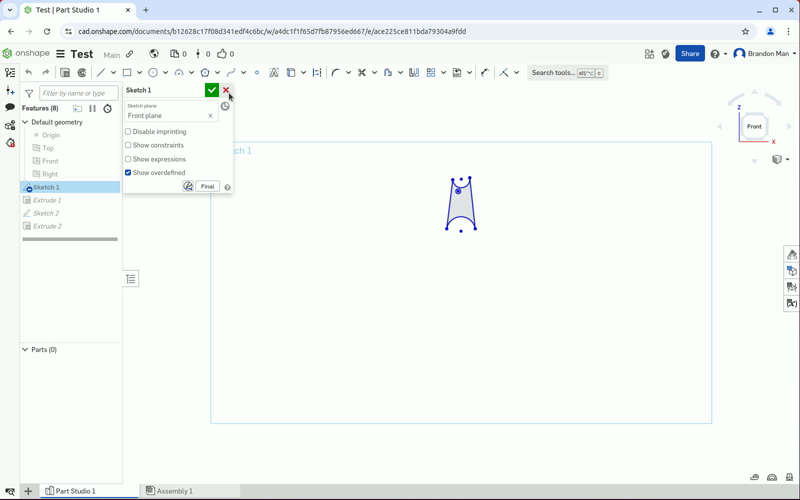
key(shift+s)
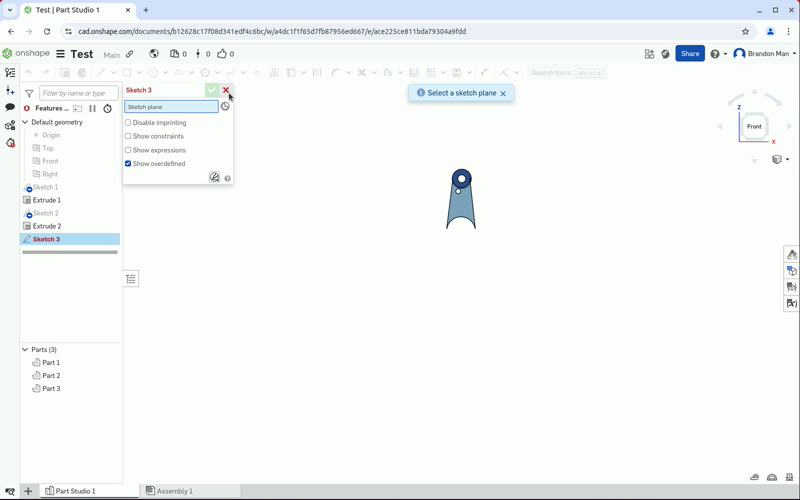
mouse_move(73, 163)
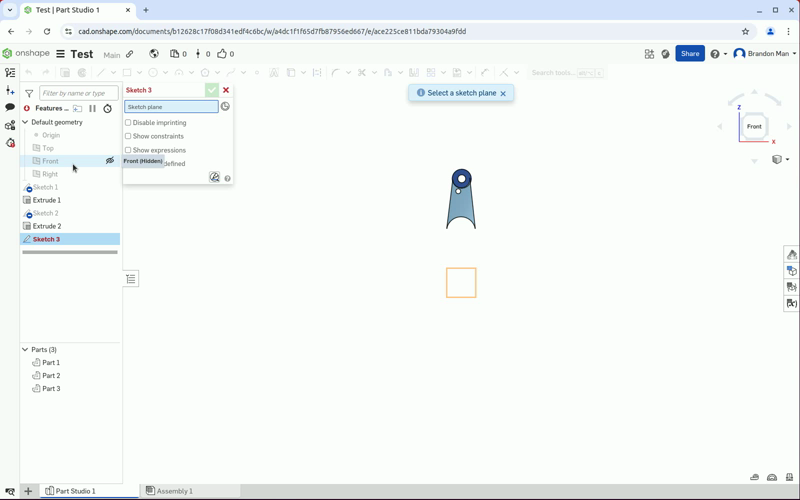
click(73, 163)
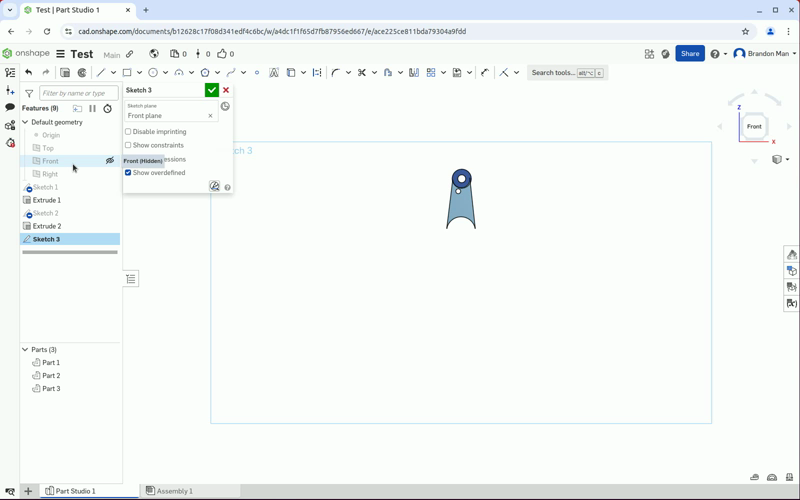
mouse_move(73, 352)
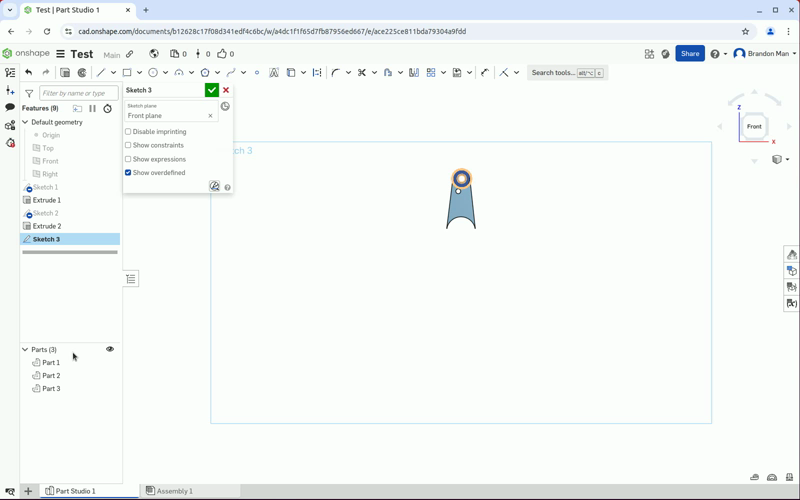
key(y)
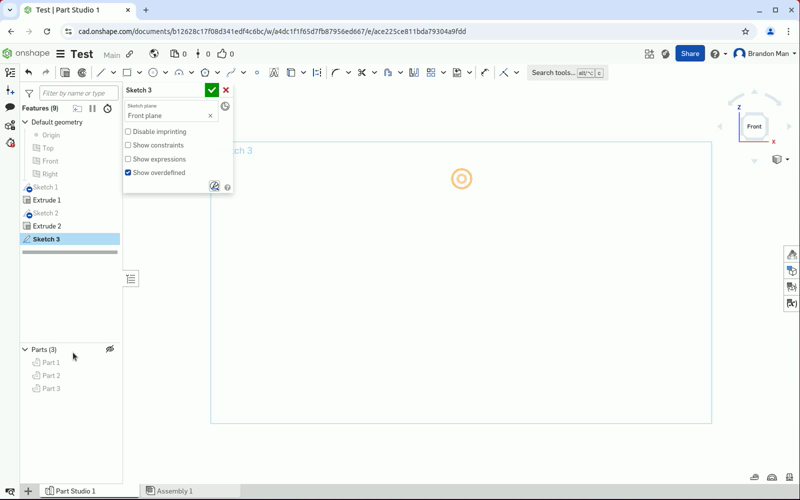
key(l)
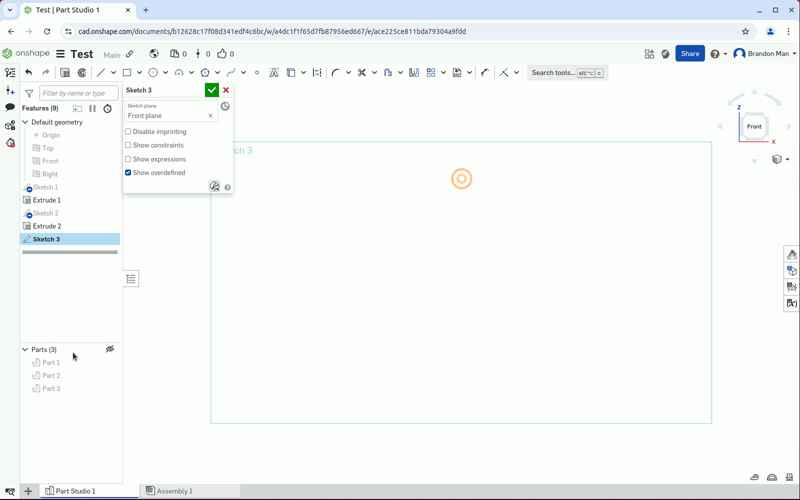
key_down(shift)
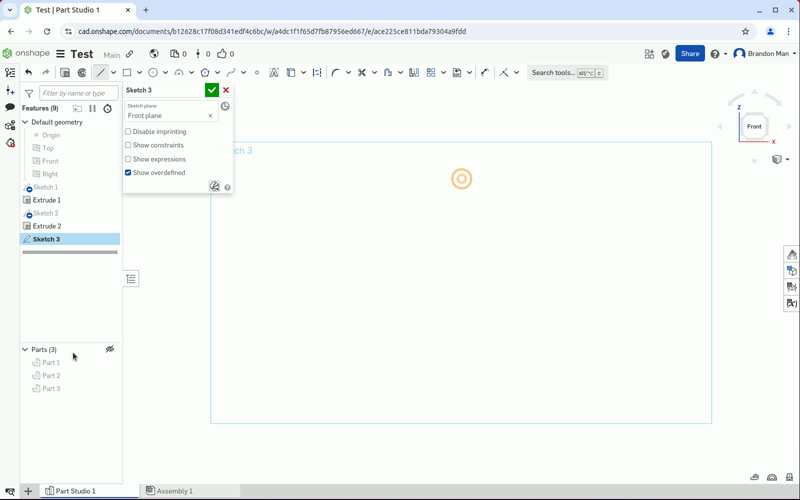
mouse_move(474, 234)
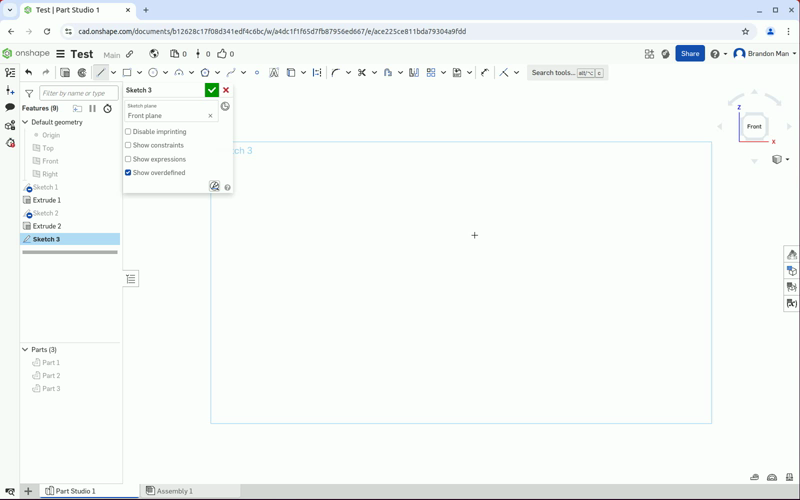
click(474, 234)
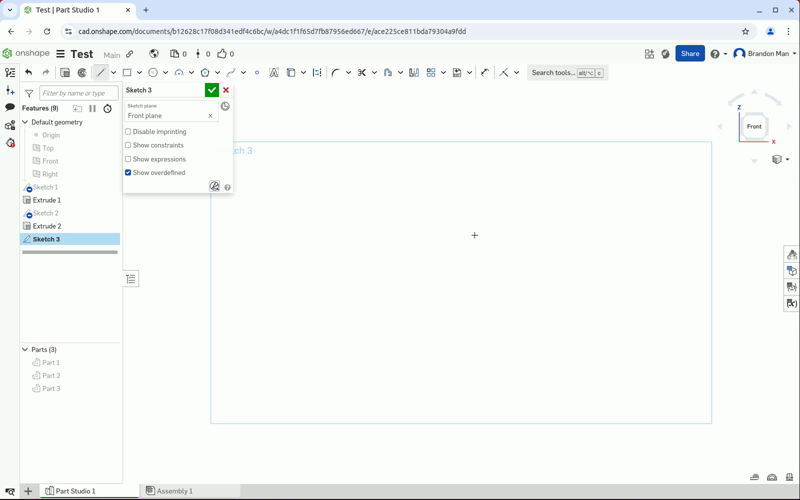
key_up(shift)
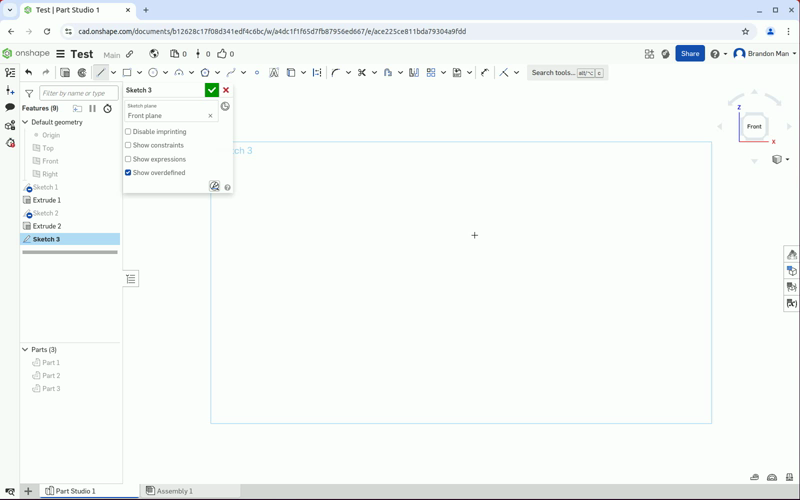
key_down(shift)
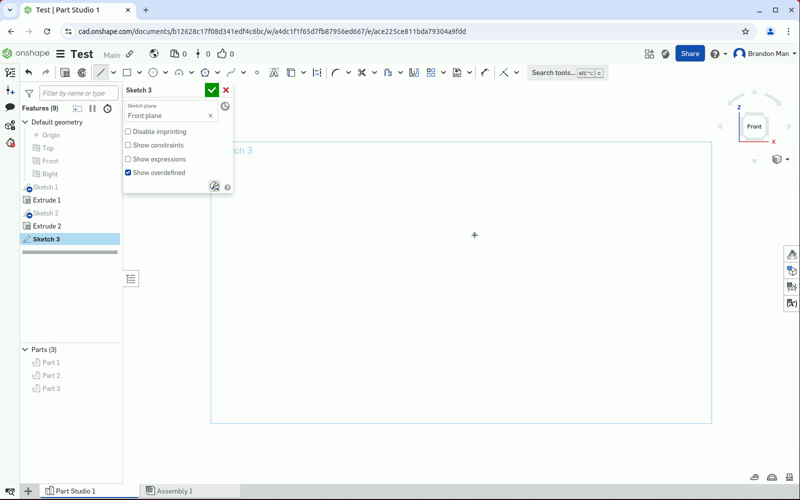
mouse_move(504, 234)
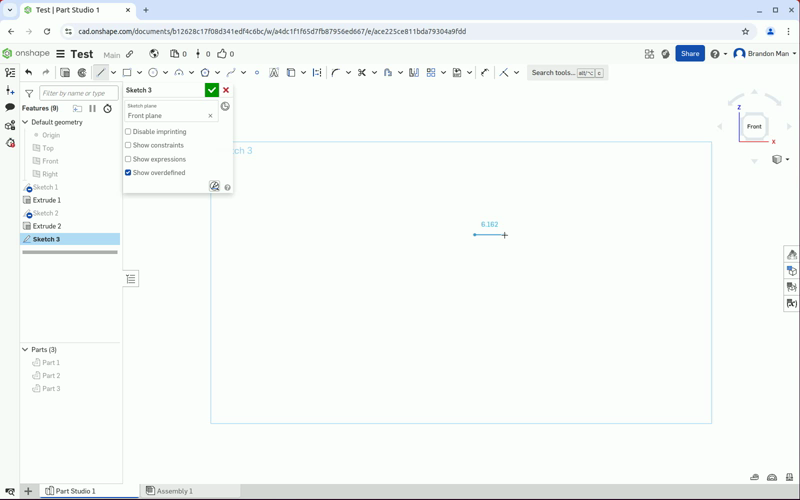
mouse_move(475, 230)
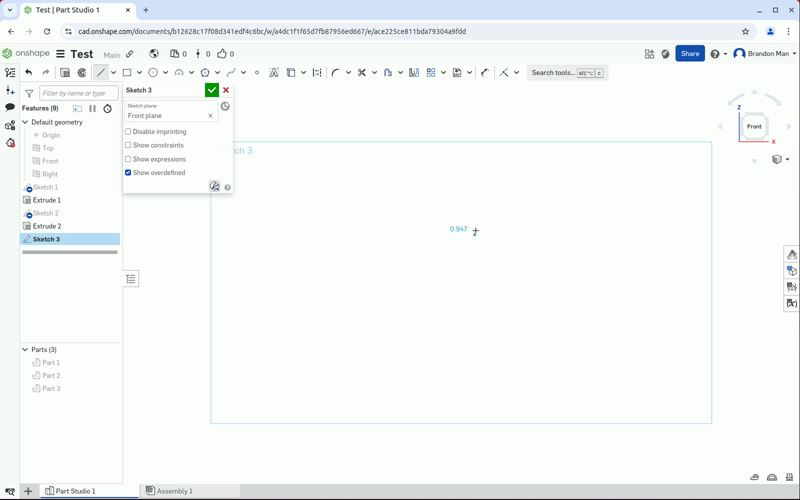
scroll(6)
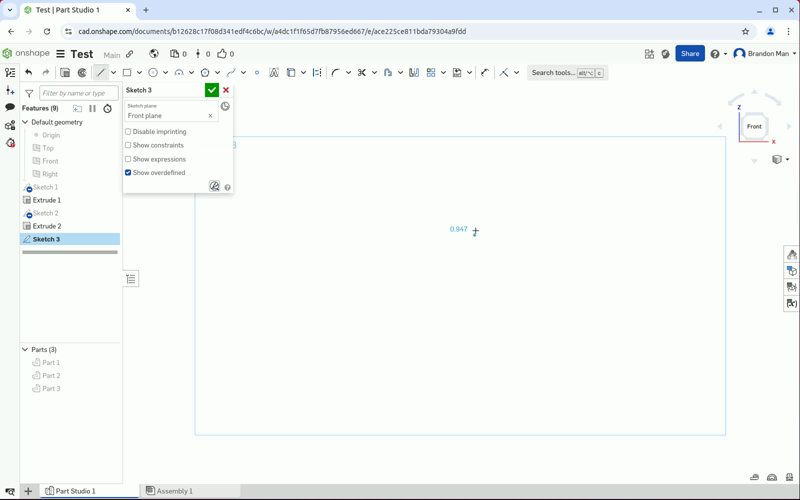
scroll(6)
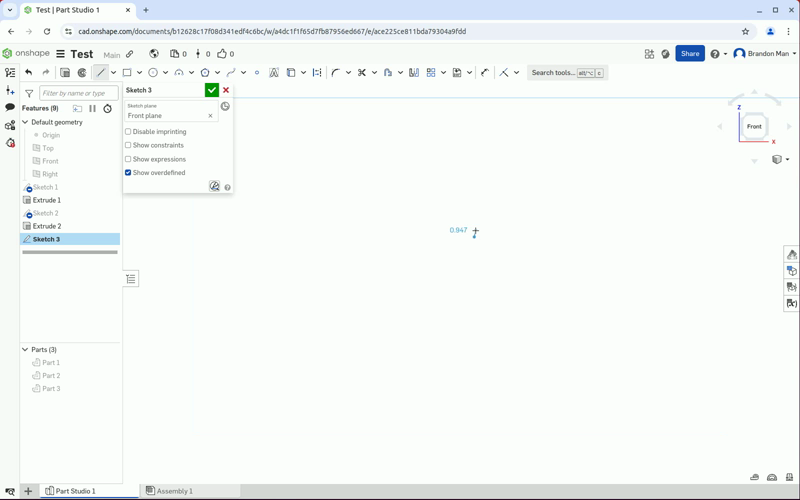
scroll(6)
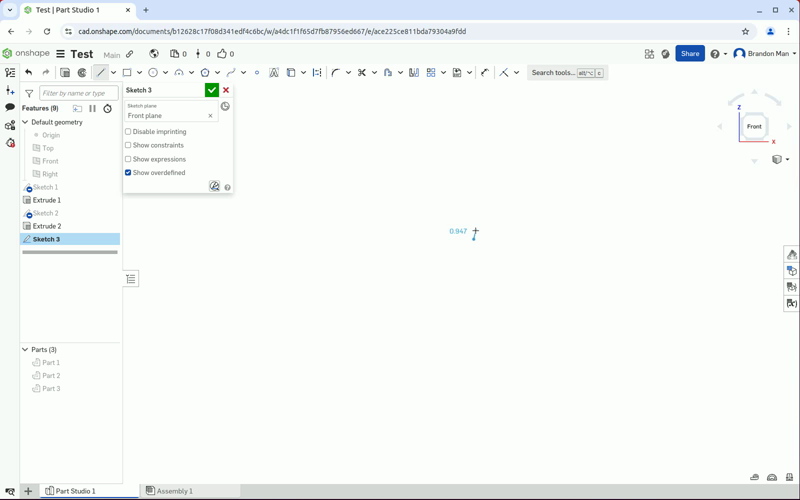
scroll(6)
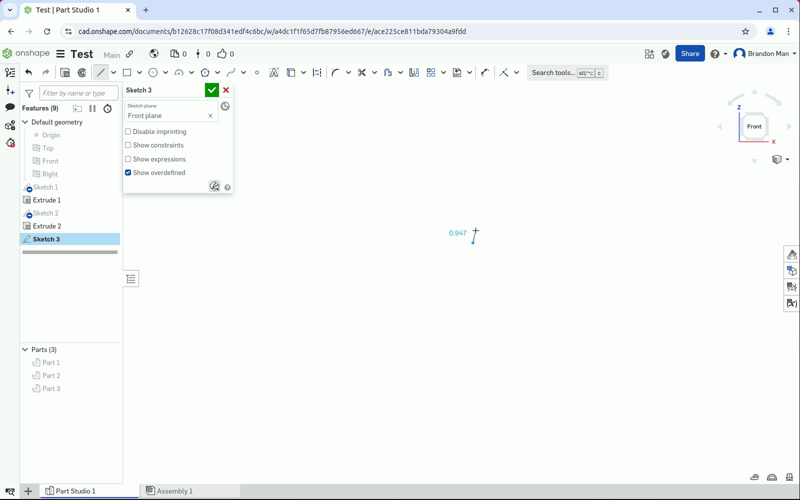
scroll(6)
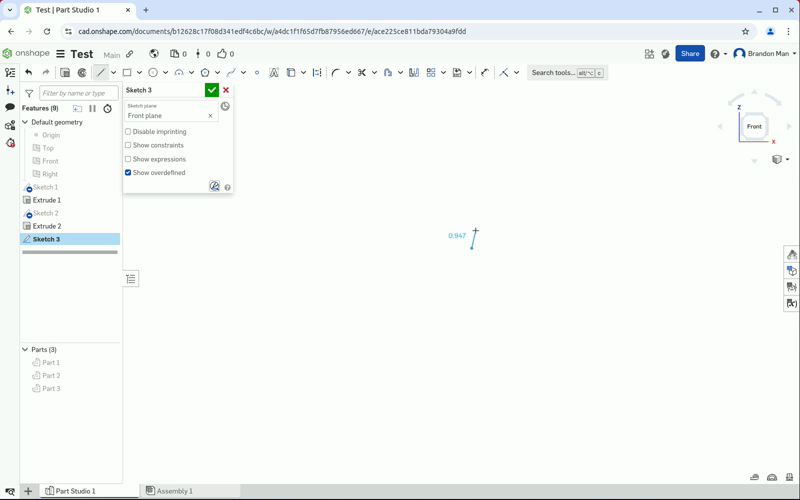
scroll(6)
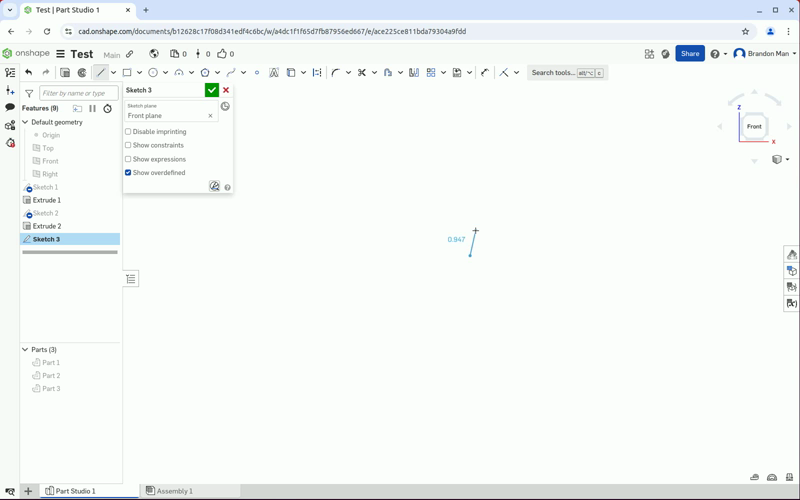
scroll(6)
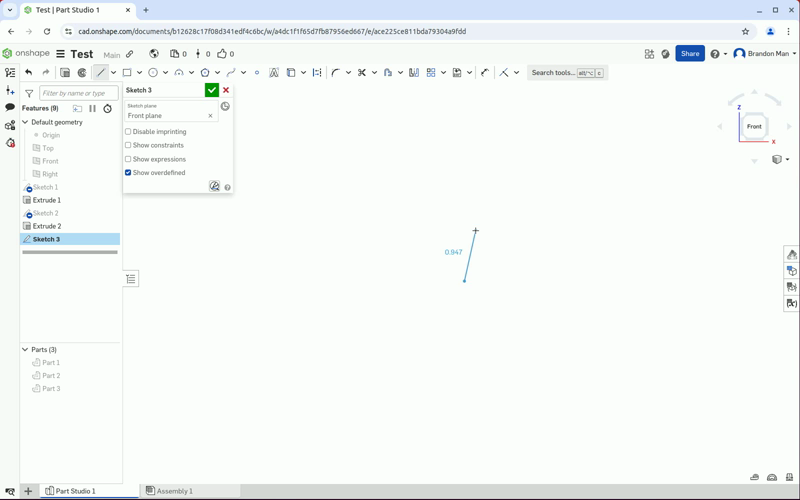
click(475, 230)
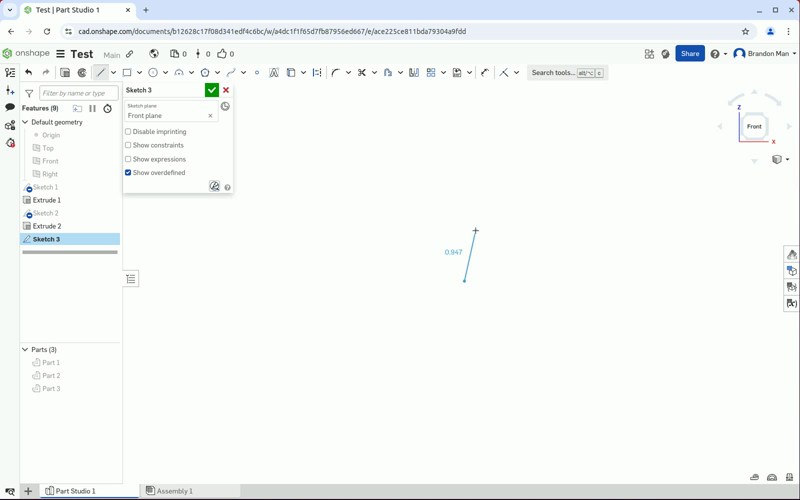
scroll(-6)
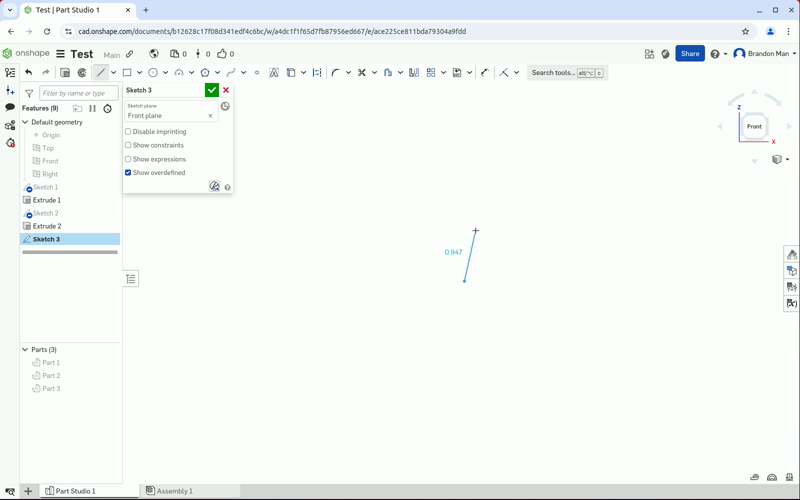
scroll(-6)
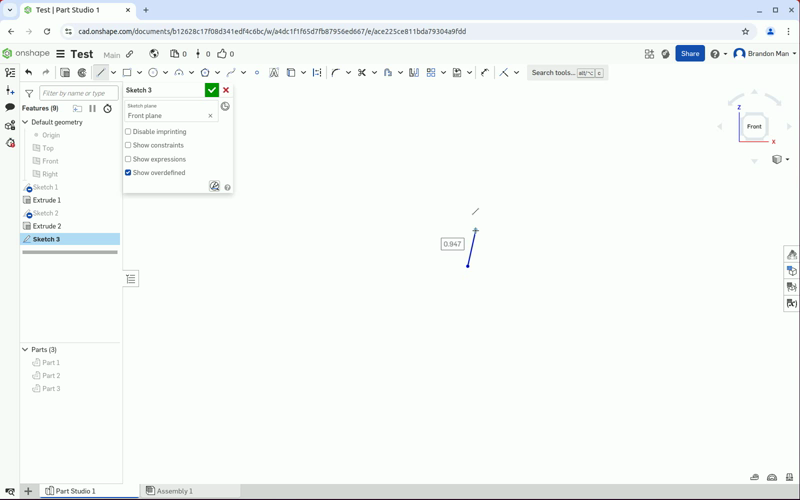
scroll(-6)
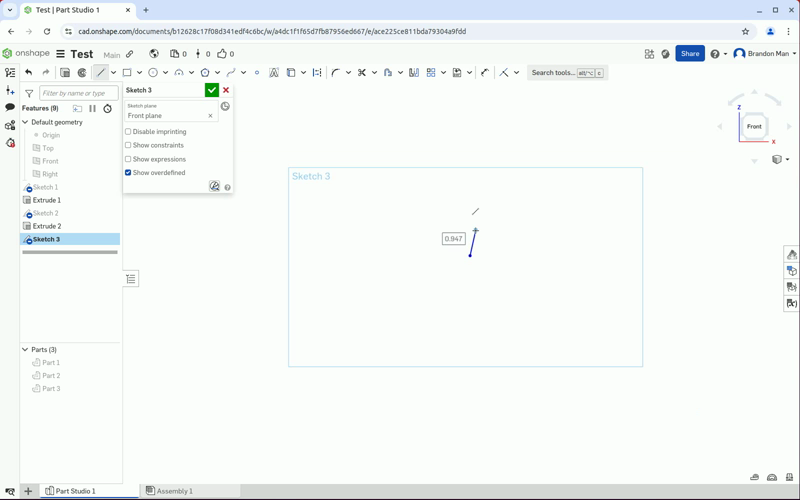
scroll(-6)
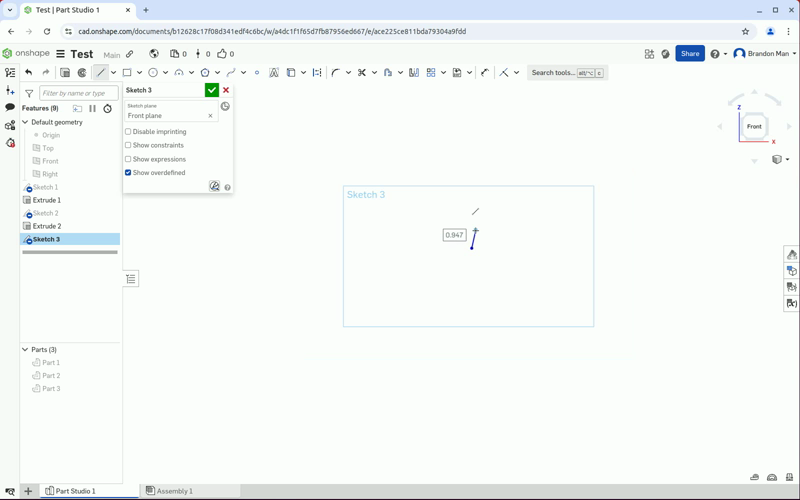
scroll(-6)
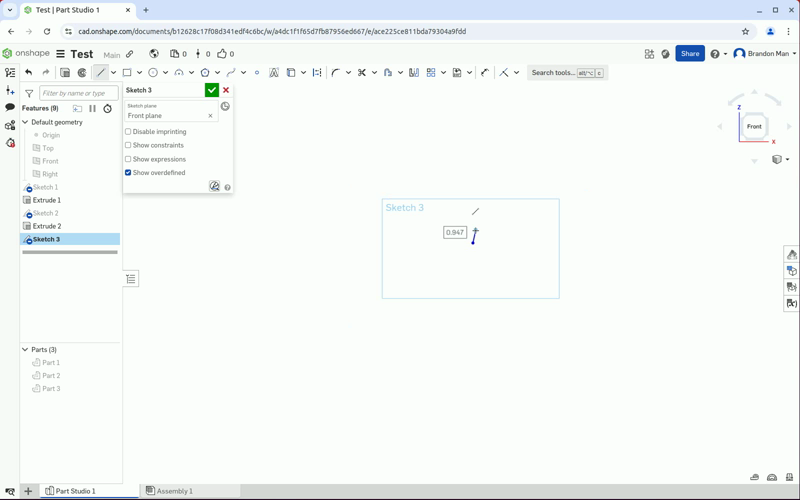
scroll(-6)
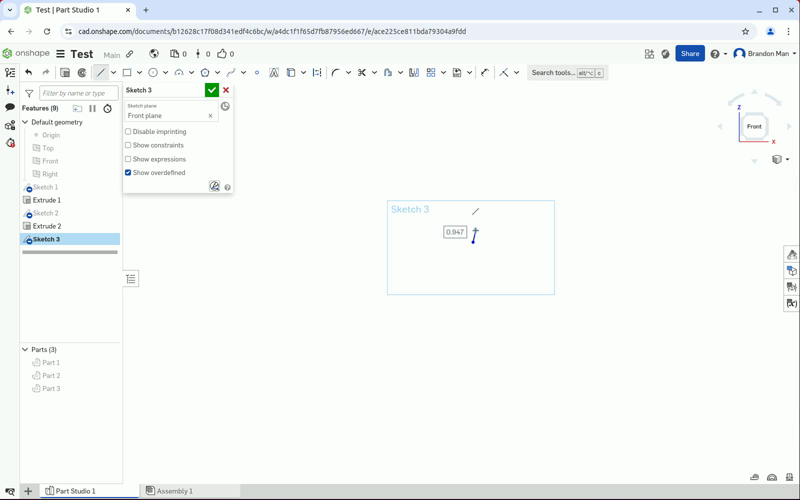
scroll(-6)
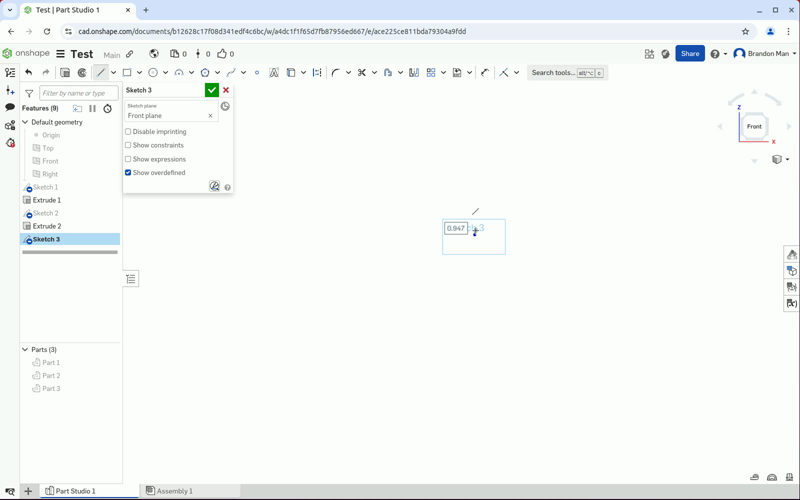
key_up(shift)
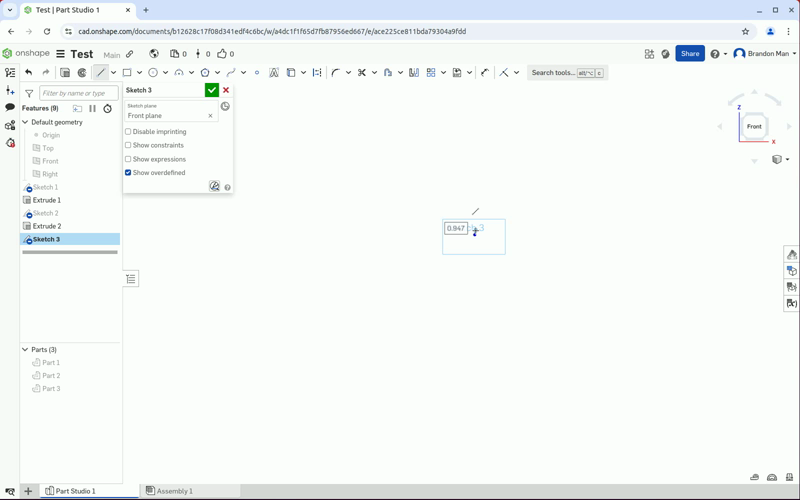
key_down(shift)
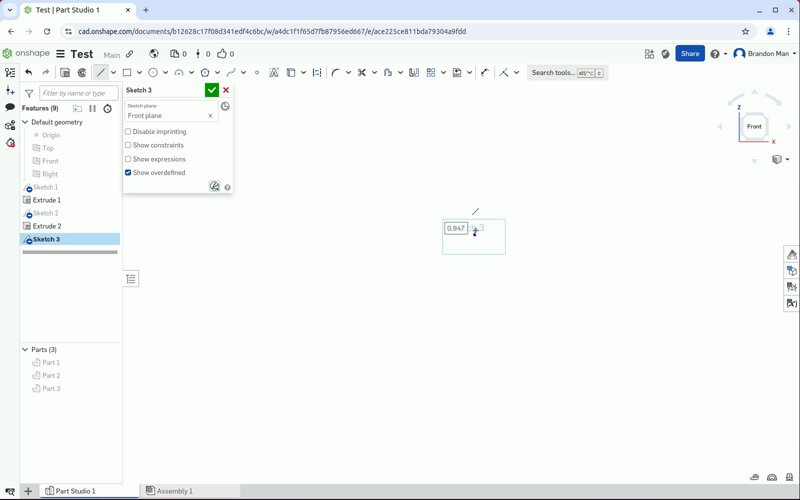
mouse_move(505, 230)
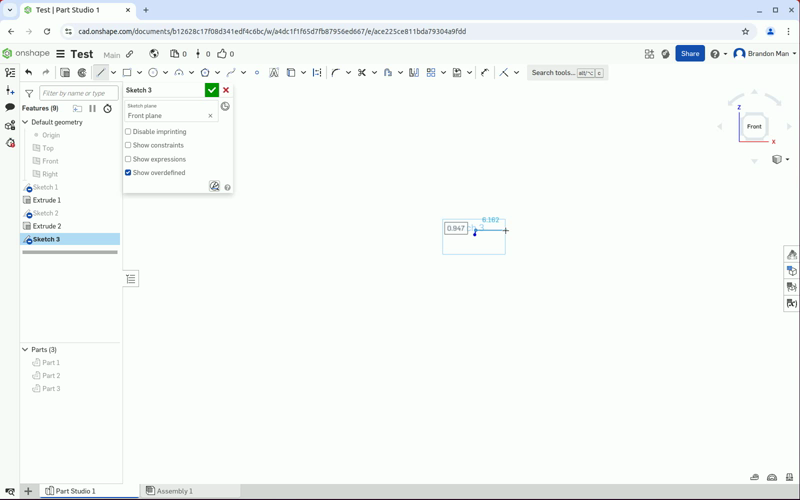
mouse_move(475, 228)
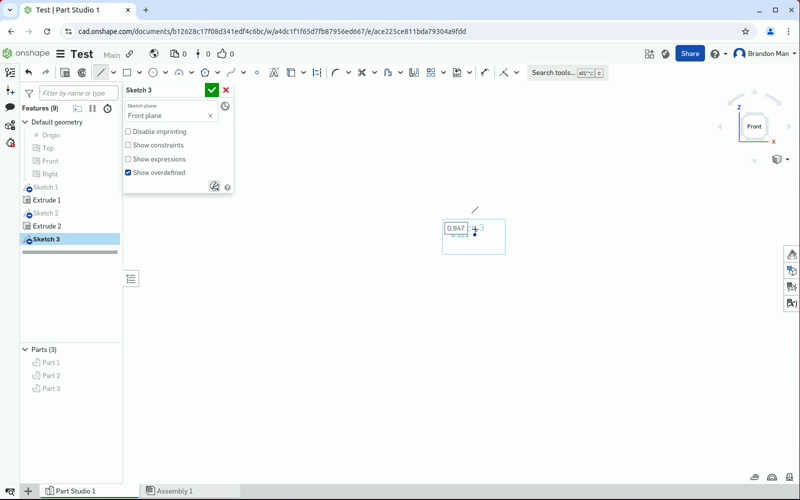
scroll(6)
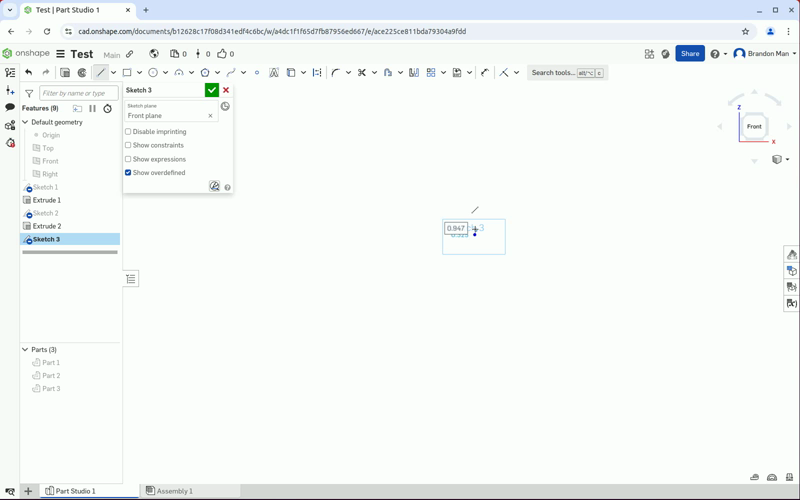
scroll(6)
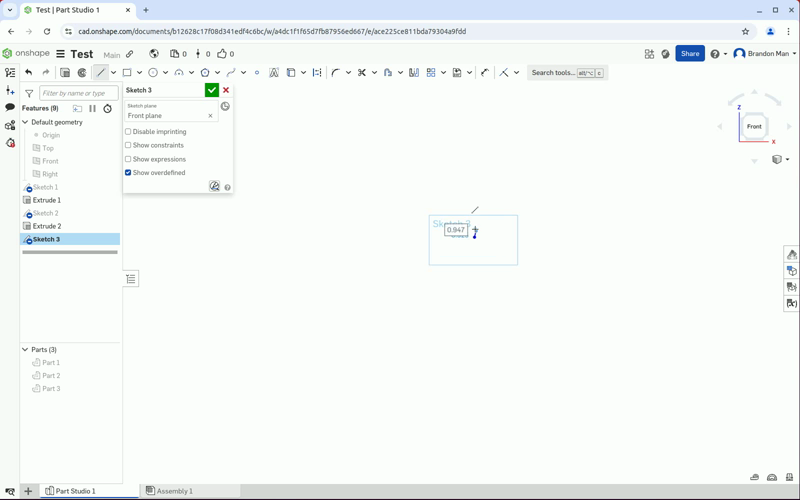
scroll(6)
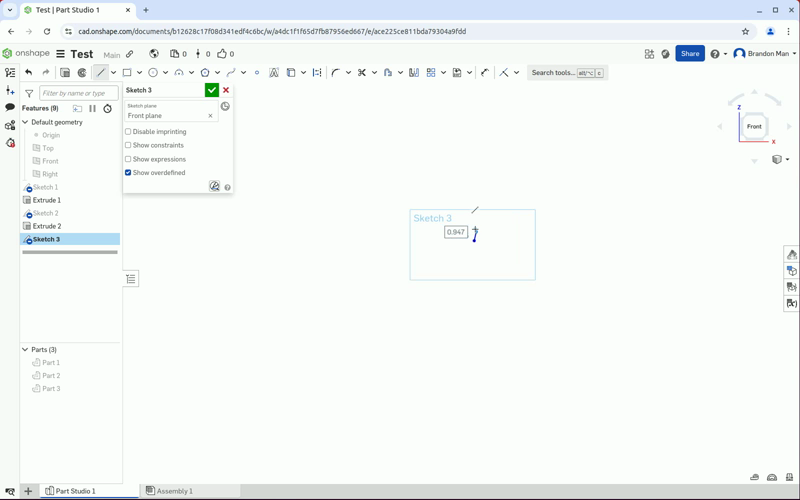
scroll(6)
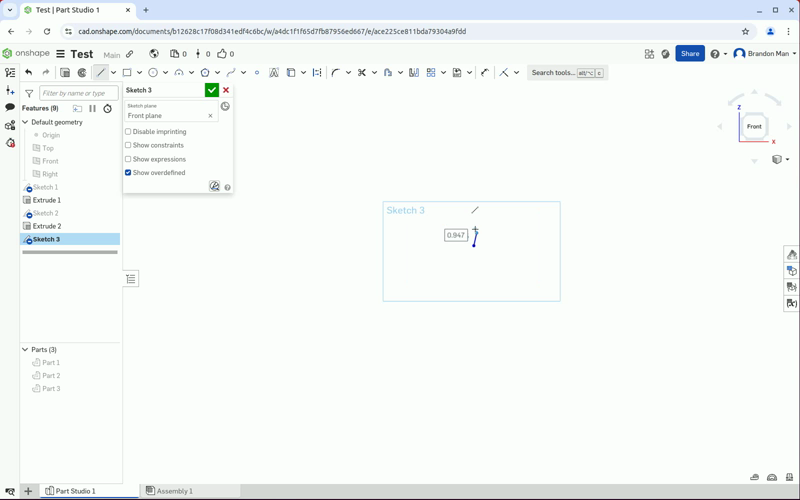
scroll(6)
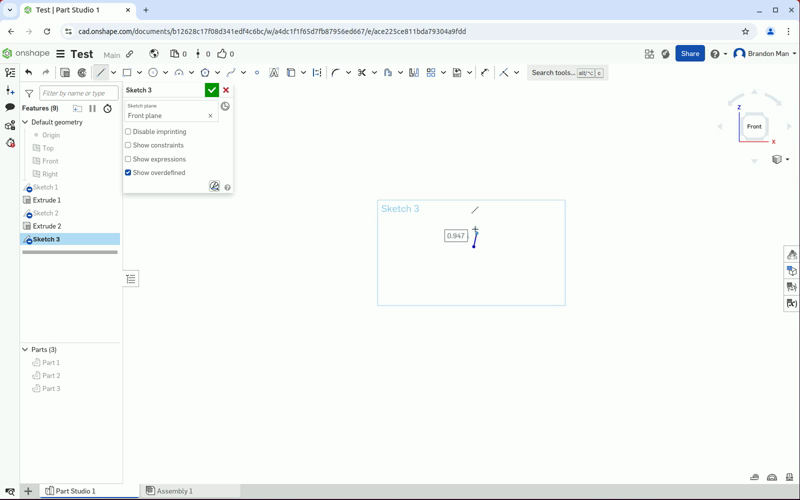
scroll(6)
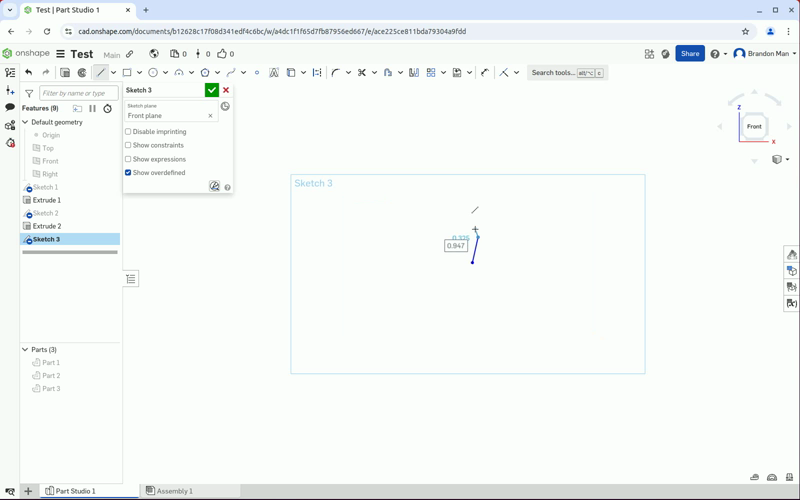
scroll(6)
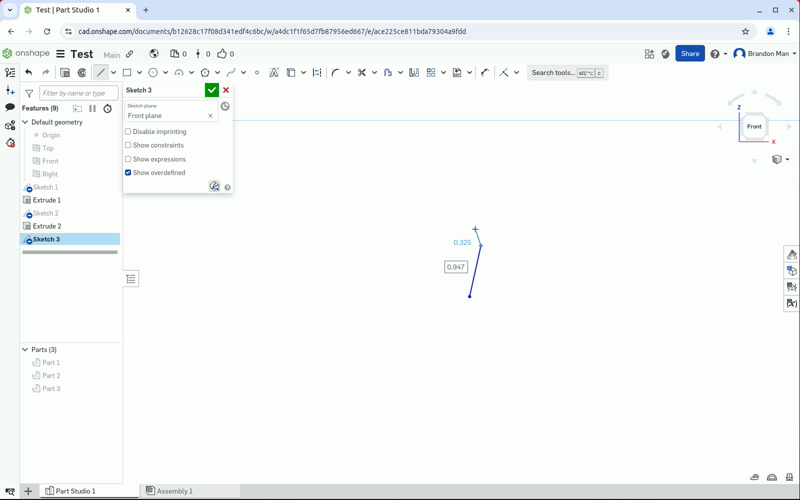
click(475, 228)
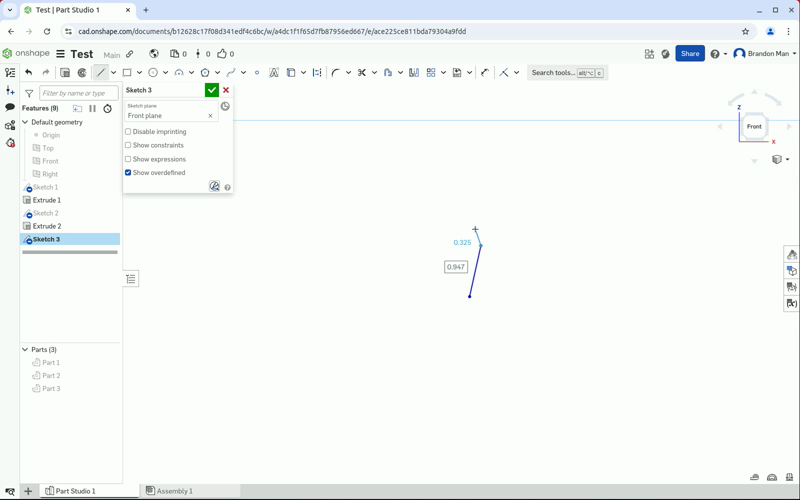
scroll(-6)
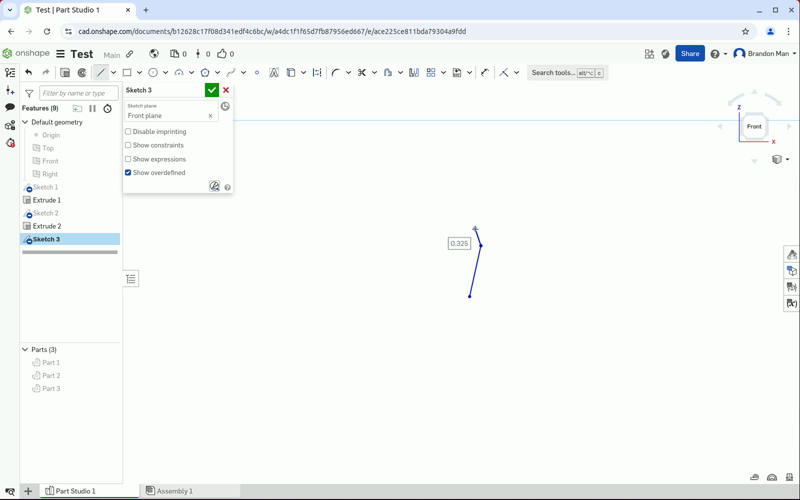
scroll(-6)
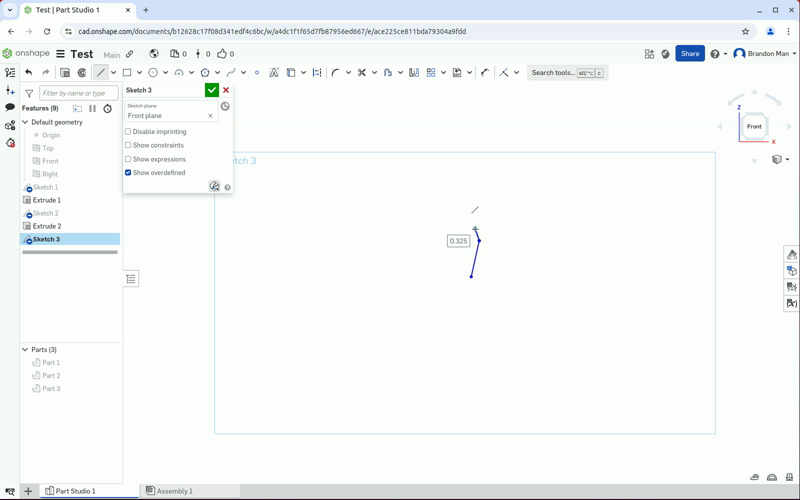
scroll(-6)
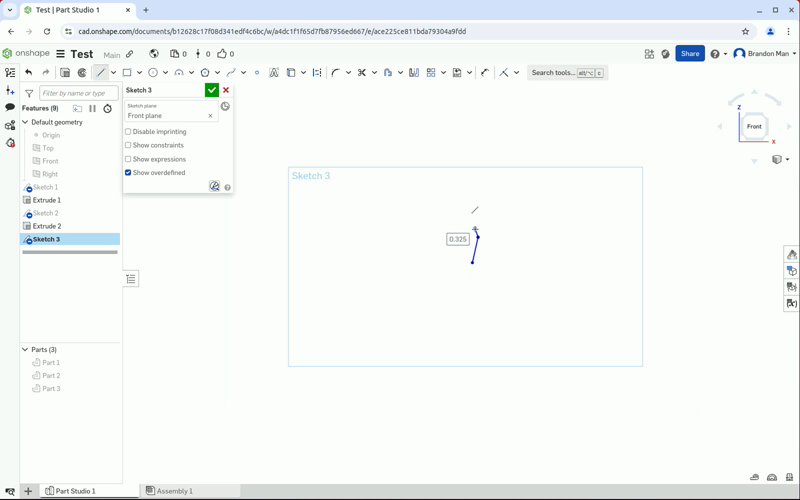
scroll(-6)
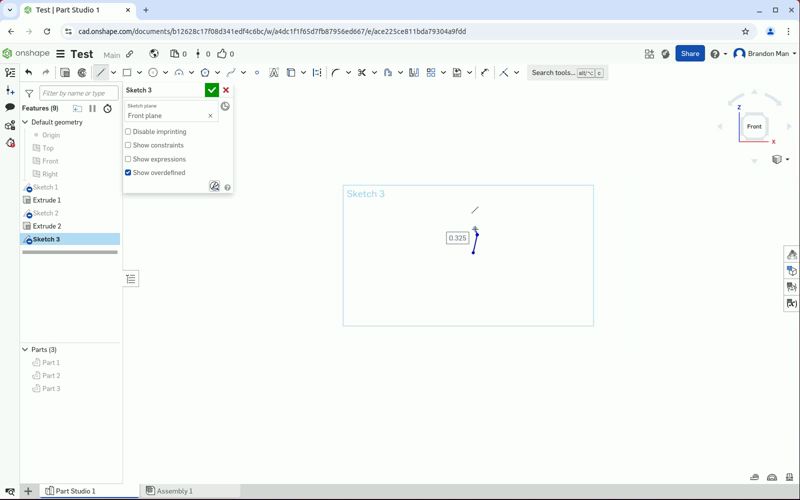
scroll(-6)
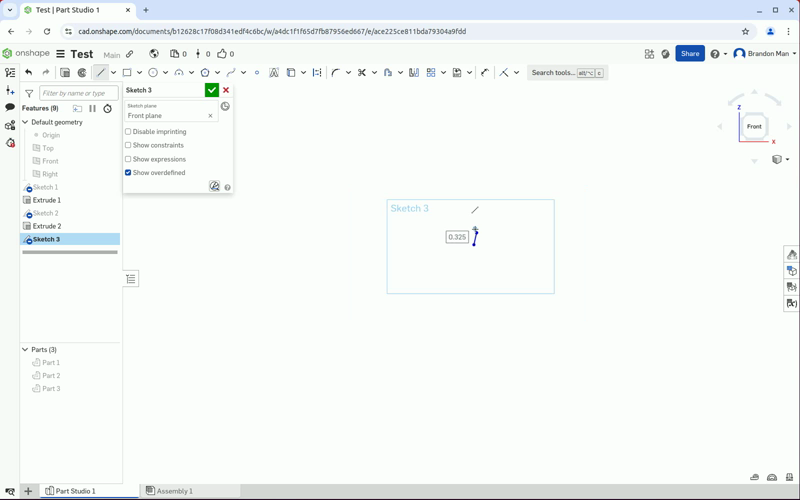
scroll(-6)
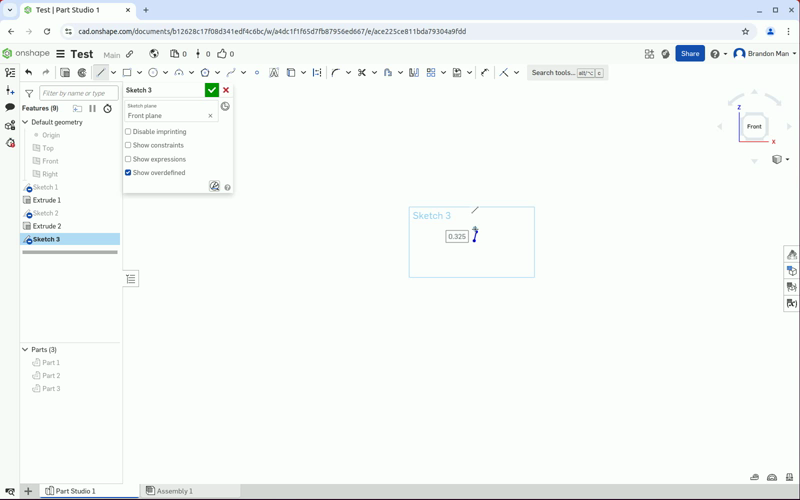
scroll(-6)
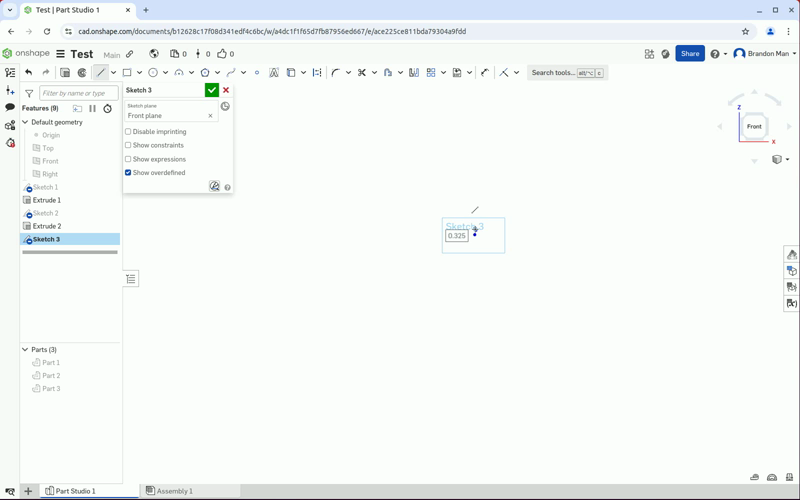
key_up(shift)
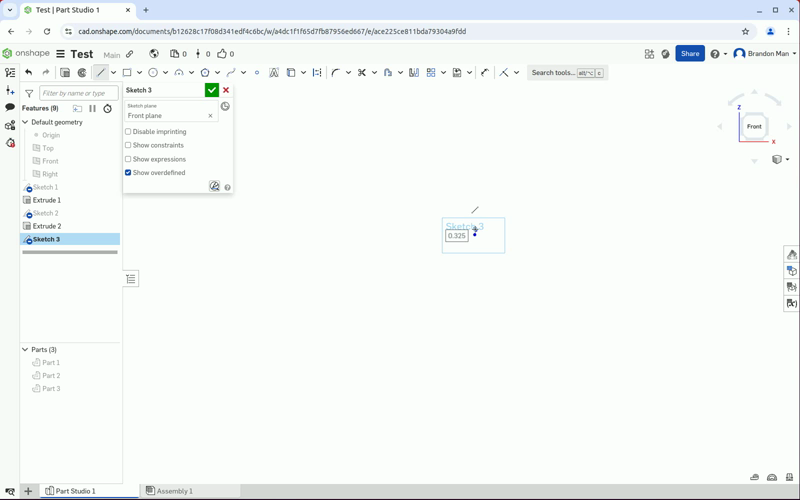
key(esc)
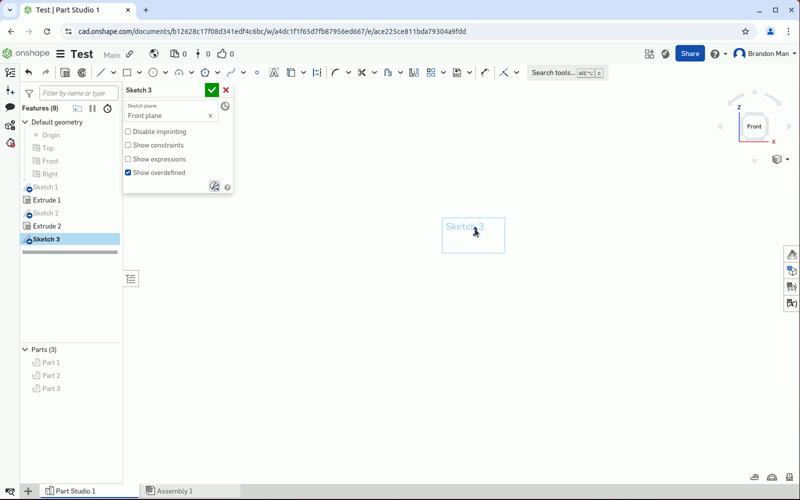
key(a)
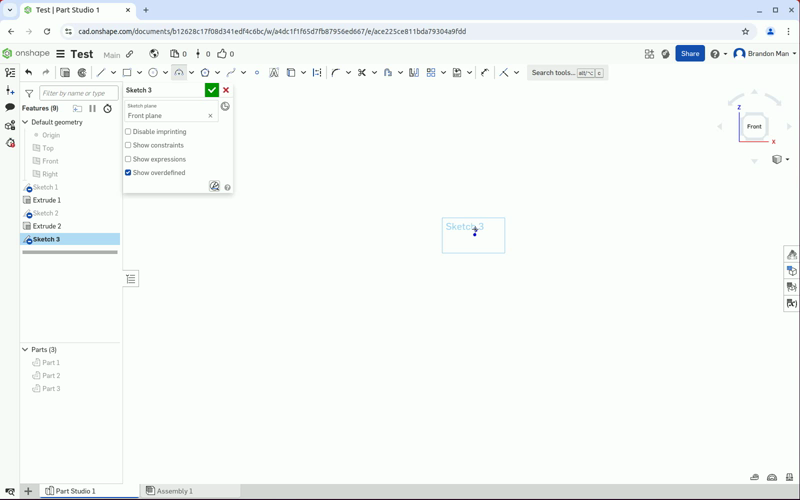
mouse_move(475, 228)
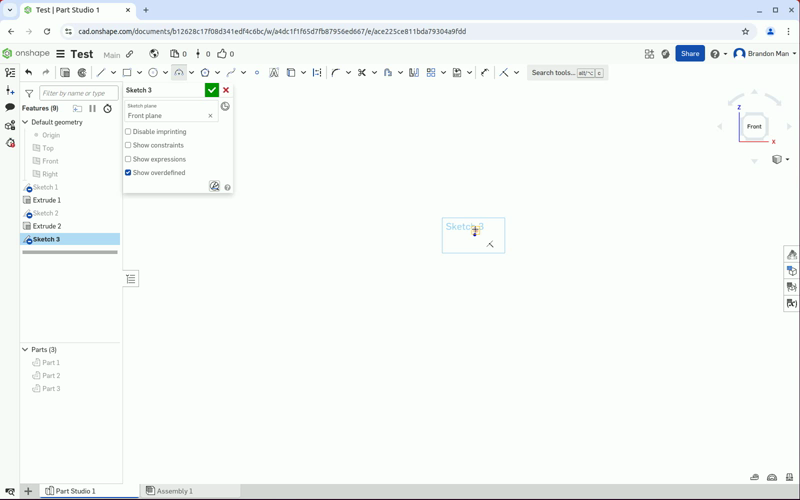
scroll(6)
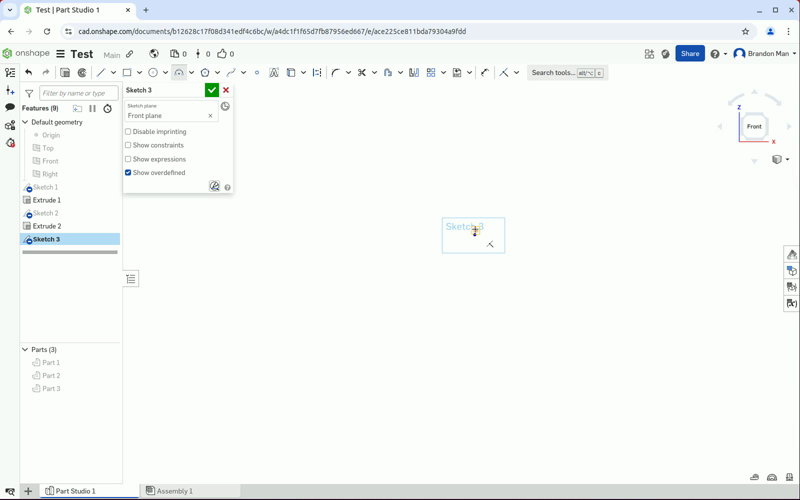
scroll(6)
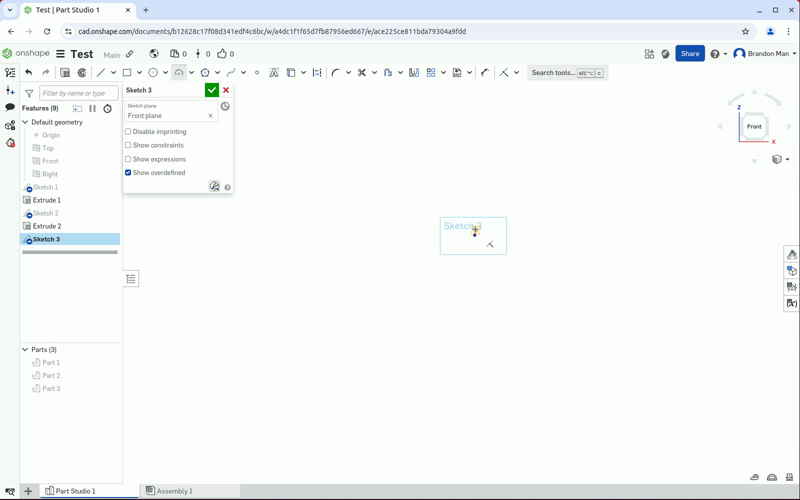
scroll(6)
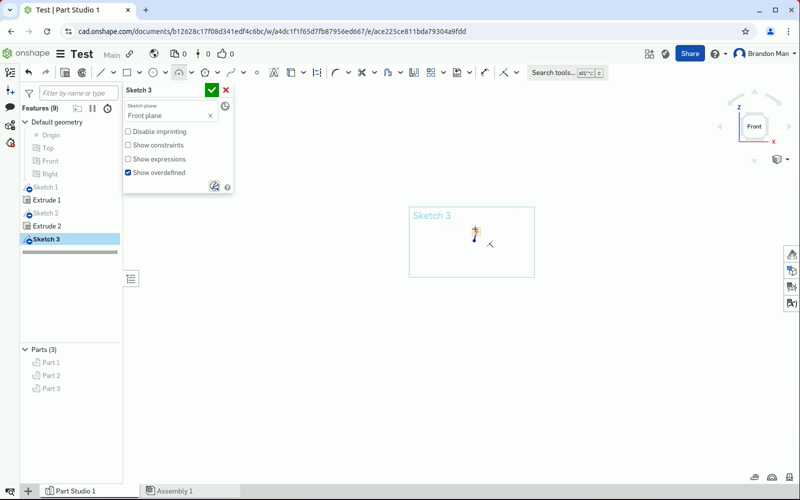
scroll(6)
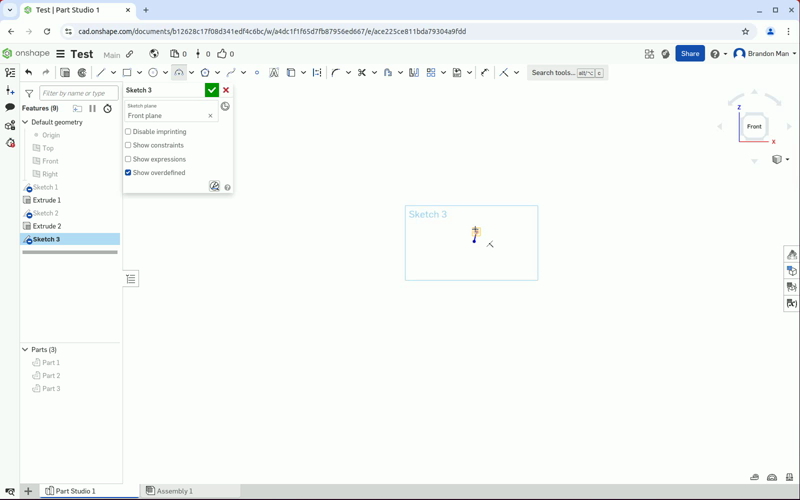
scroll(6)
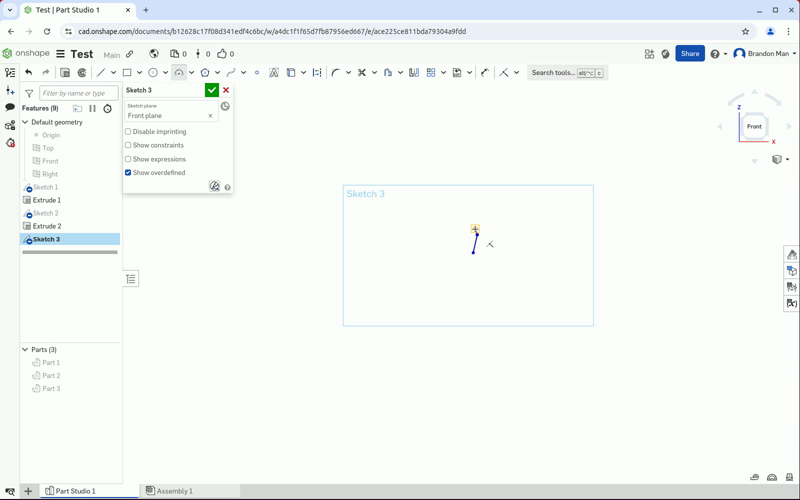
scroll(6)
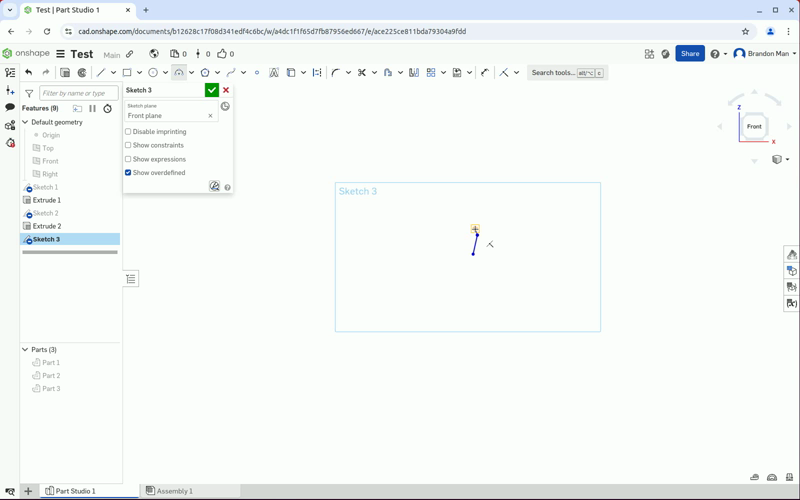
scroll(6)
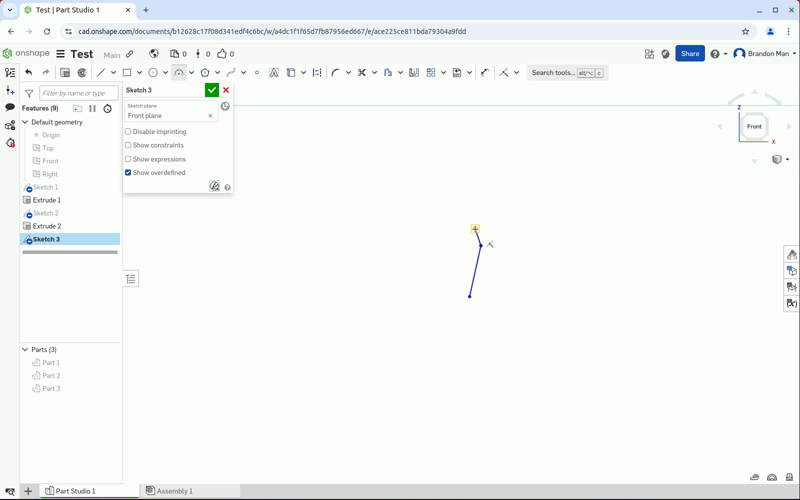
click(475, 228)
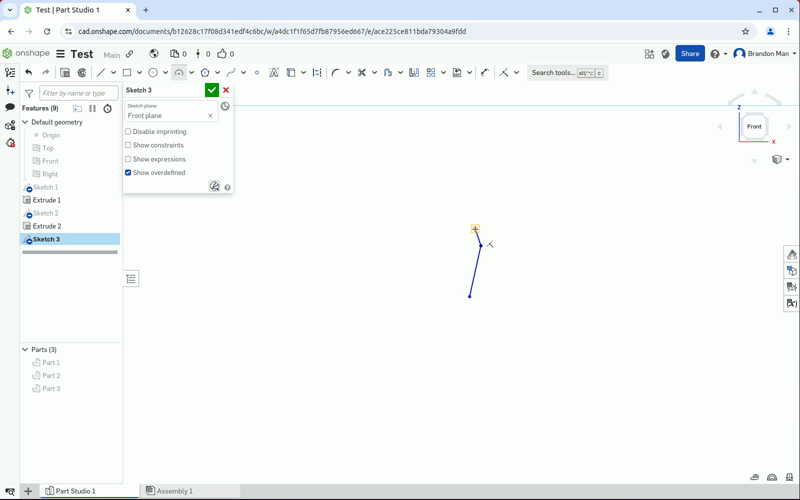
scroll(-6)
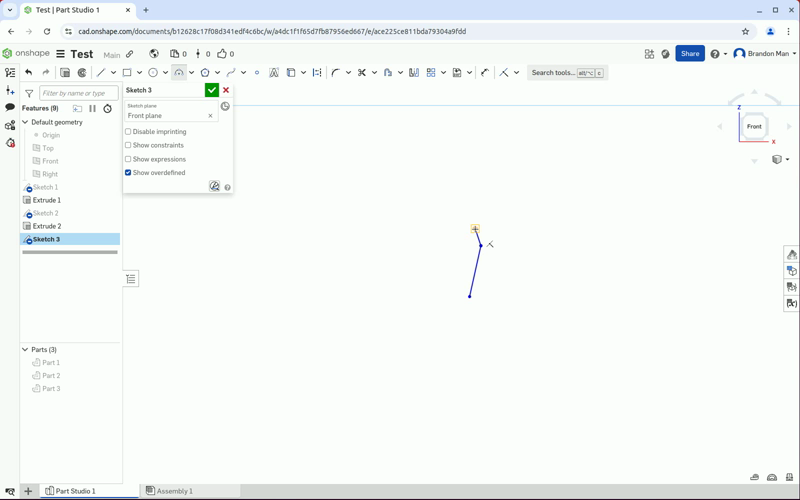
scroll(-6)
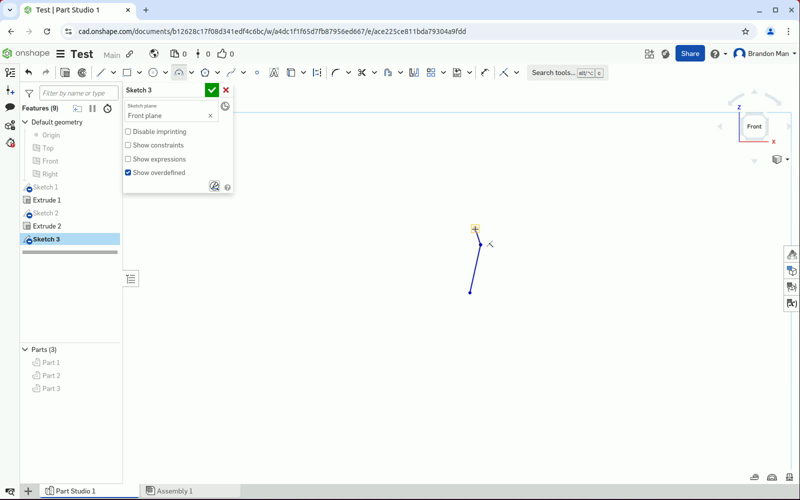
scroll(-6)
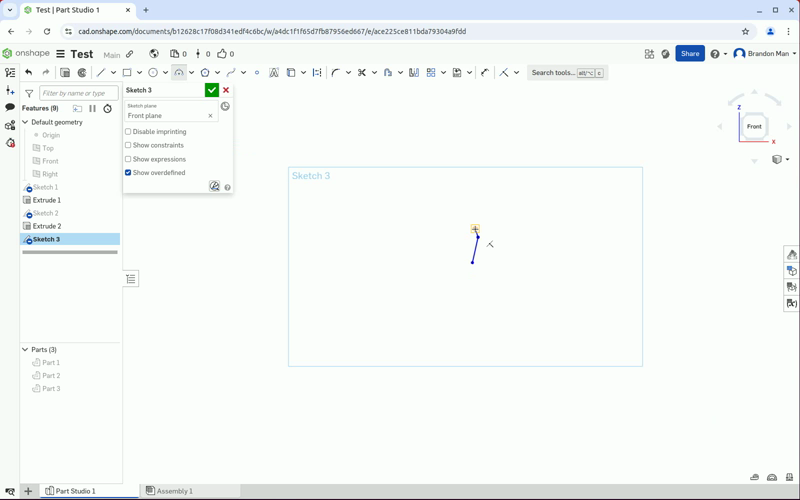
scroll(-6)
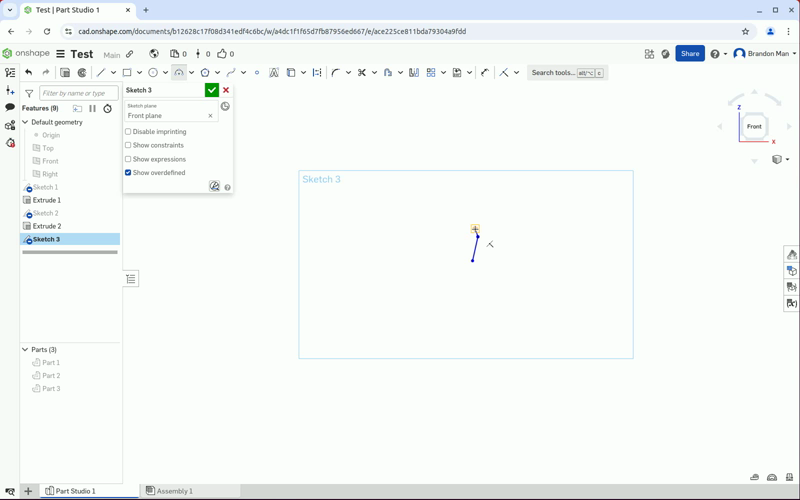
scroll(-6)
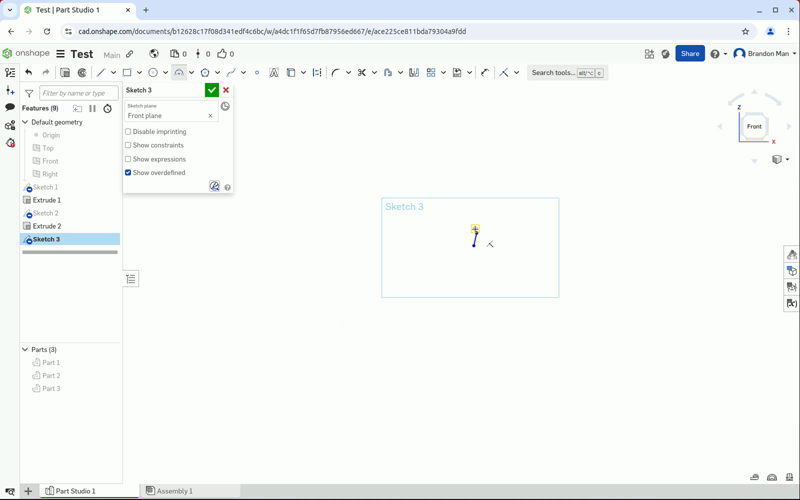
scroll(-6)
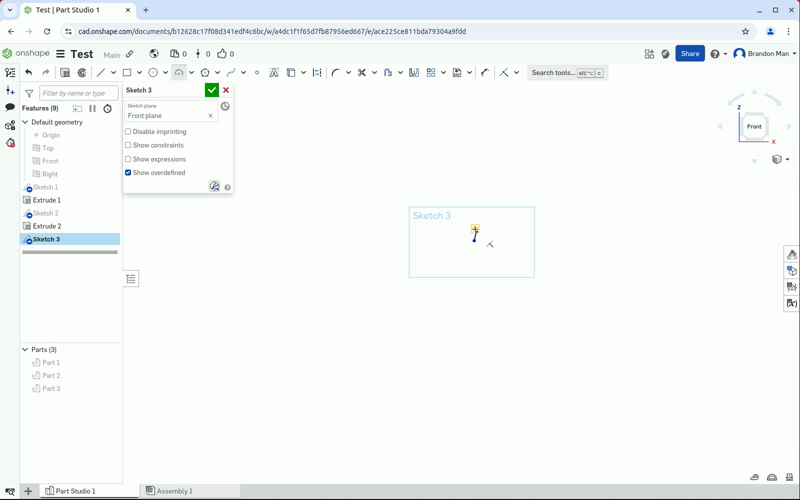
scroll(-6)
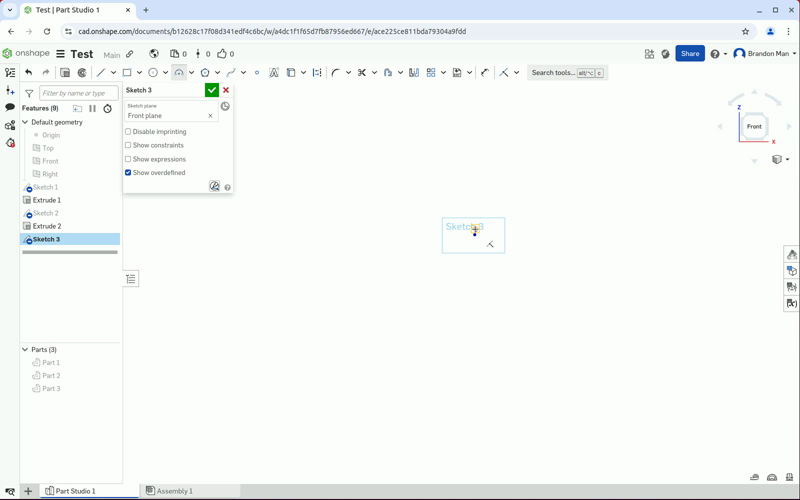
mouse_move(474, 234)
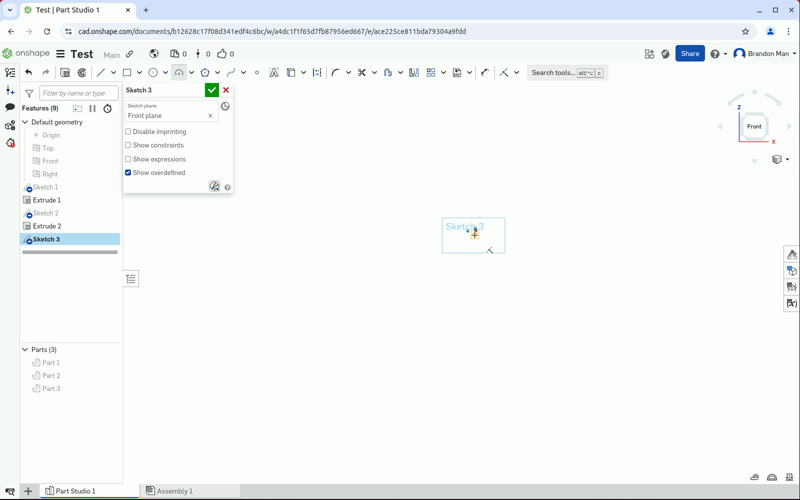
scroll(6)
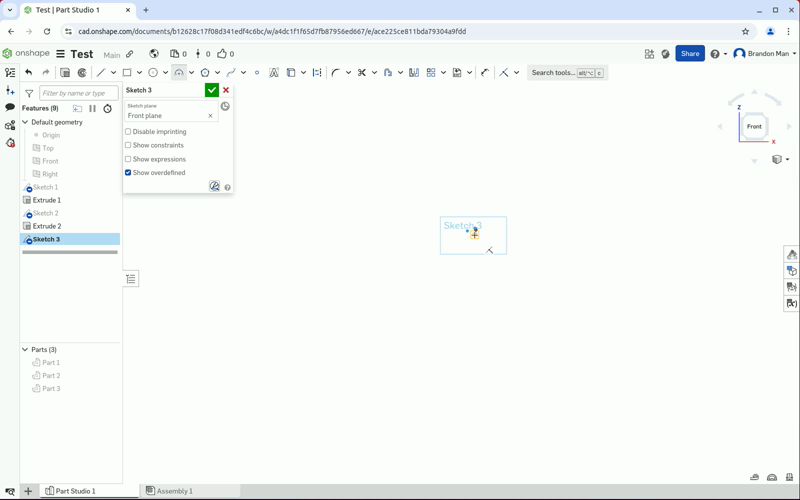
scroll(6)
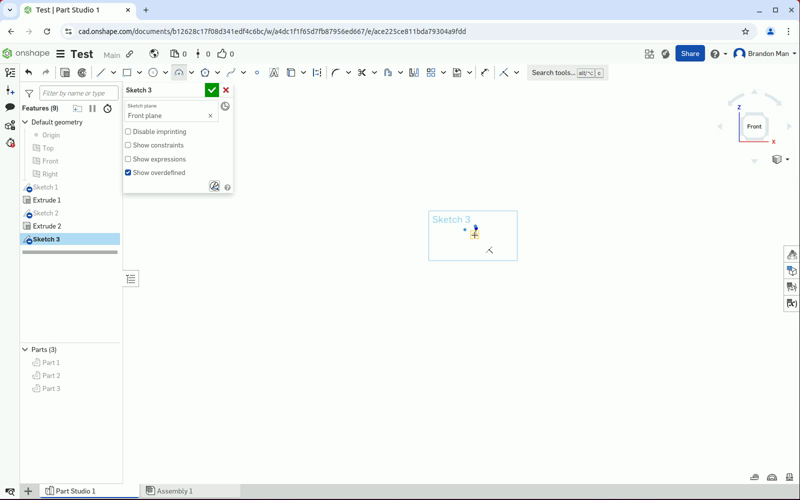
scroll(6)
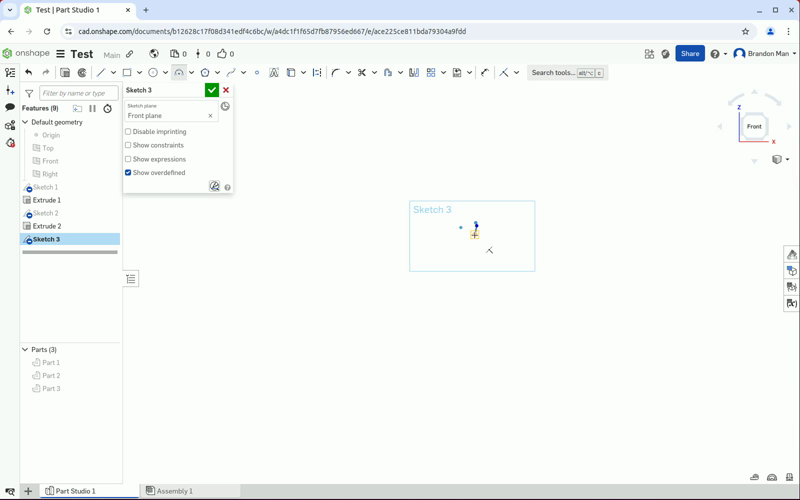
scroll(6)
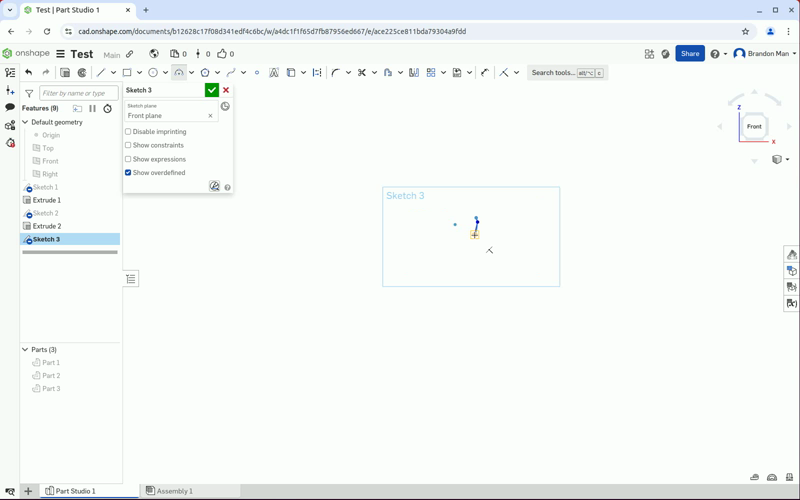
scroll(6)
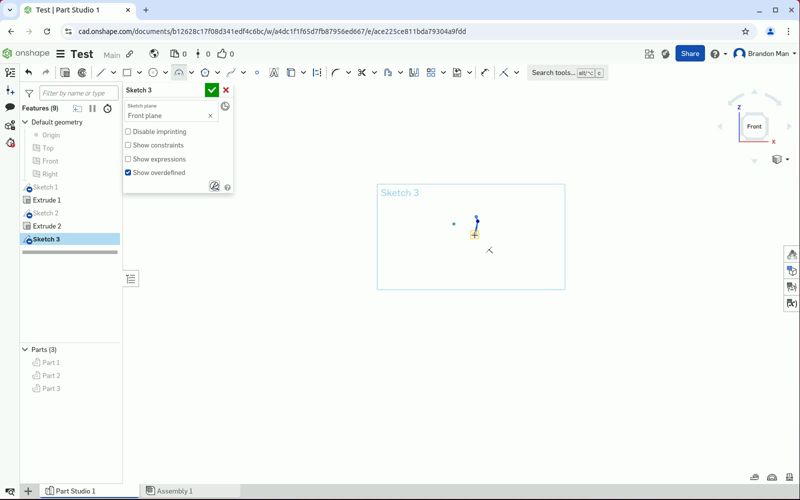
scroll(6)
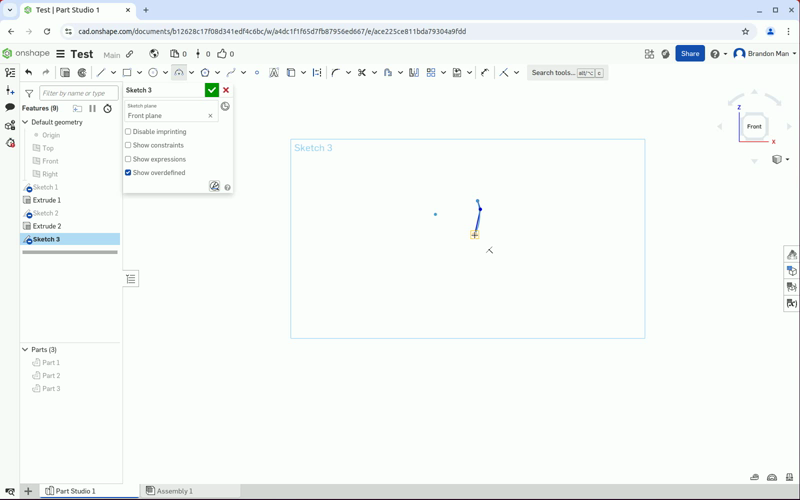
scroll(6)
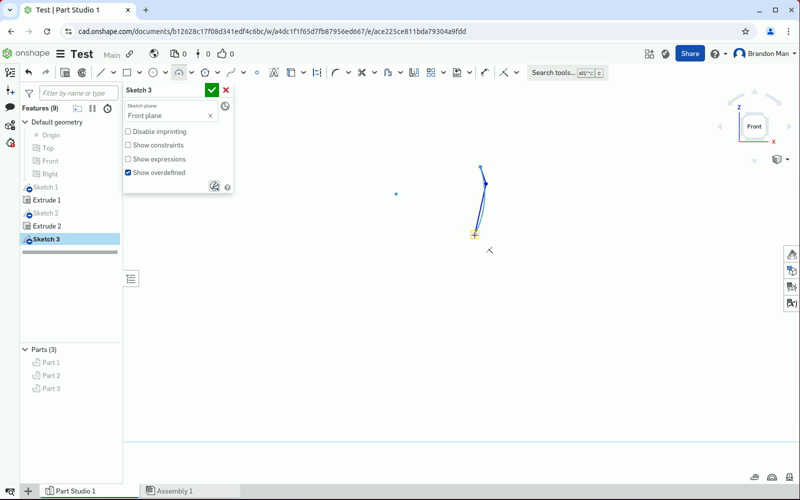
click(474, 234)
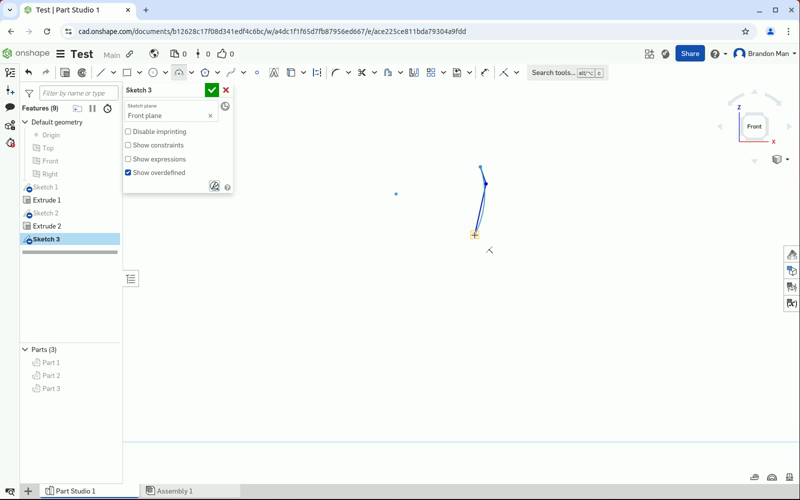
scroll(-6)
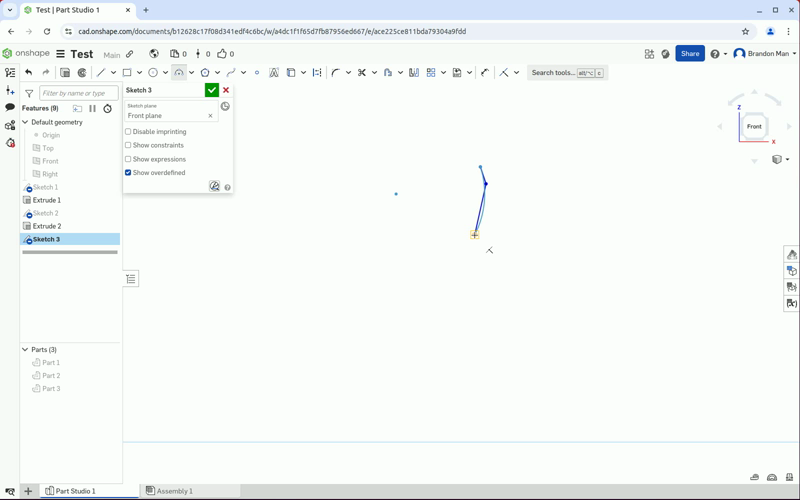
scroll(-6)
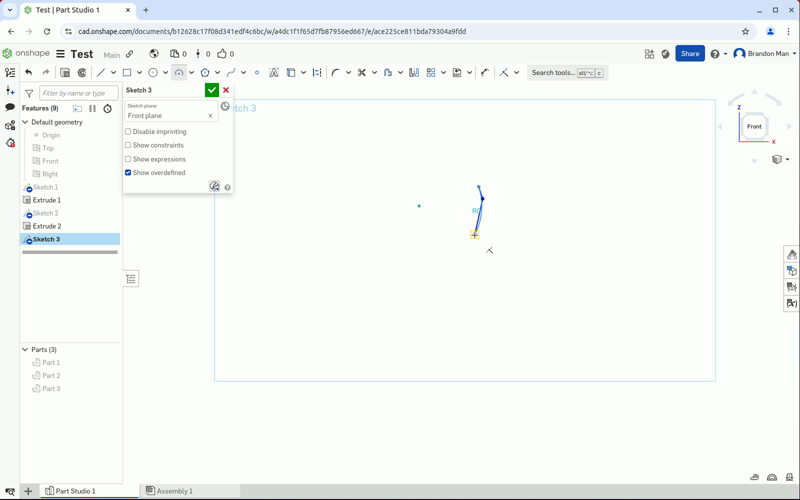
scroll(-6)
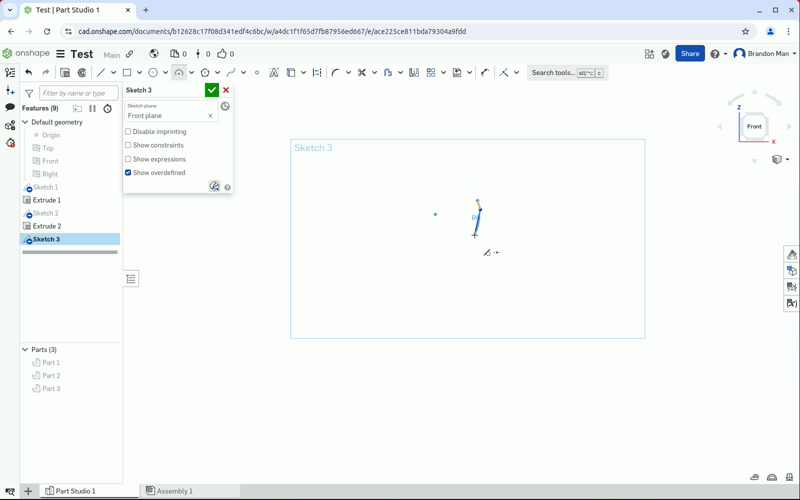
scroll(-6)
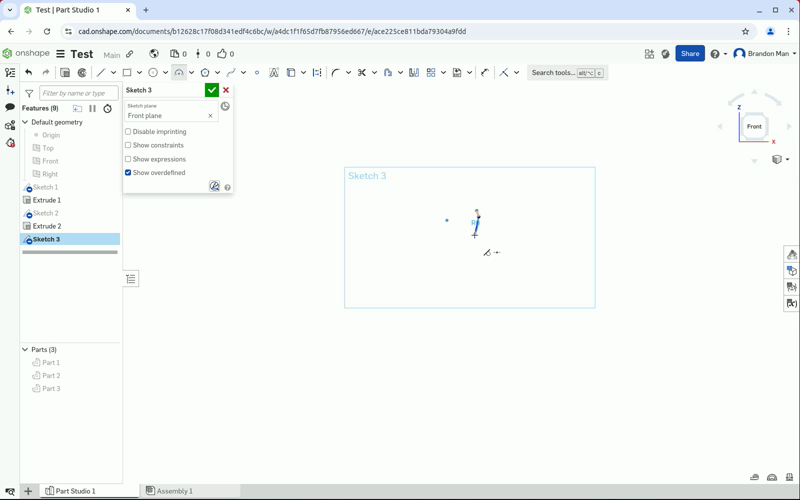
scroll(-6)
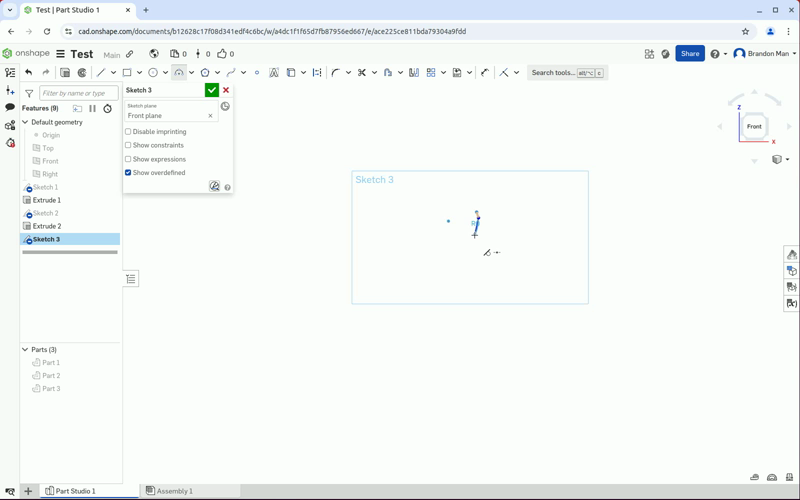
scroll(-6)
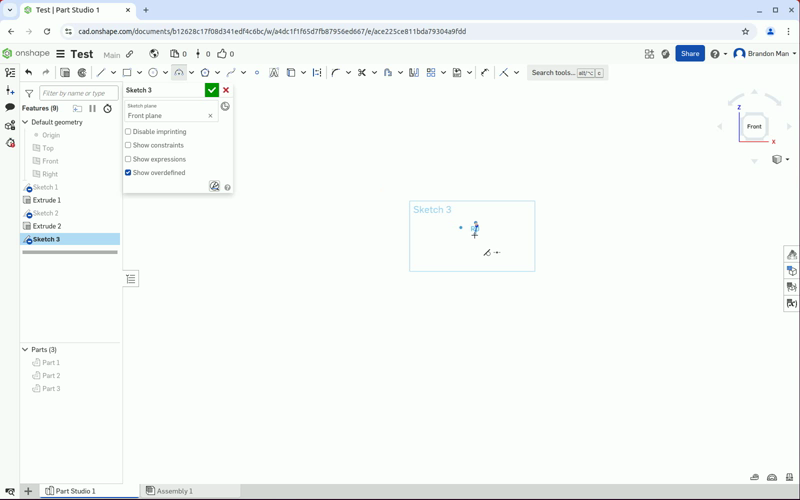
scroll(-6)
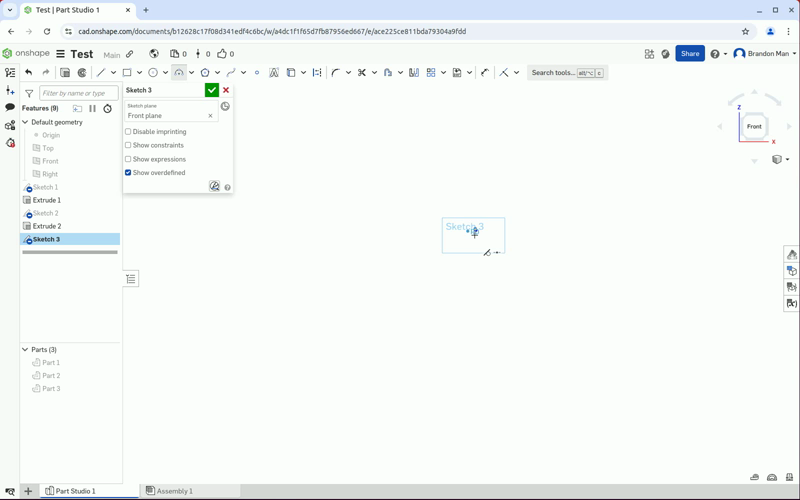
key_down(shift)
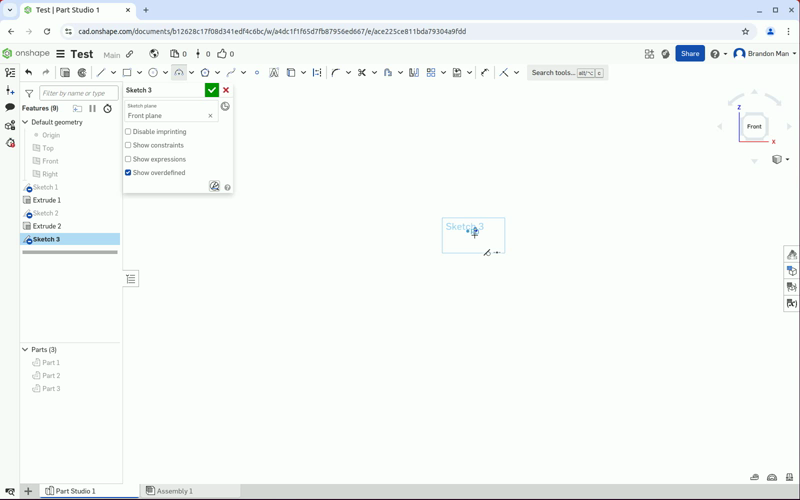
mouse_move(446, 230)
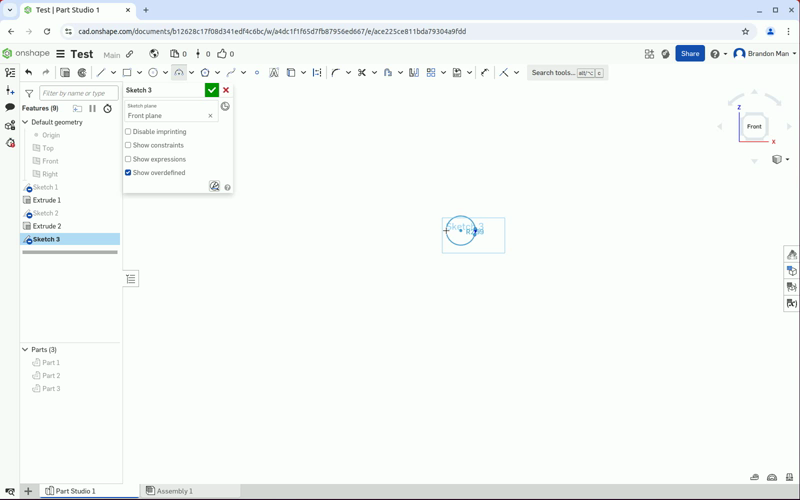
scroll(6)
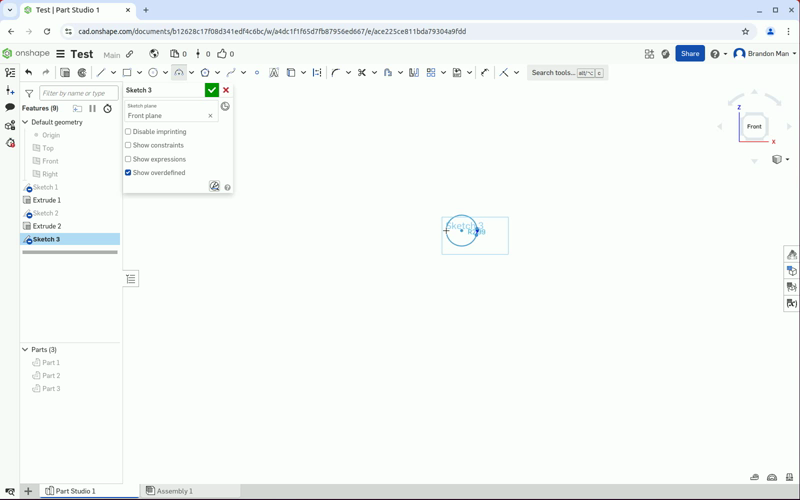
scroll(6)
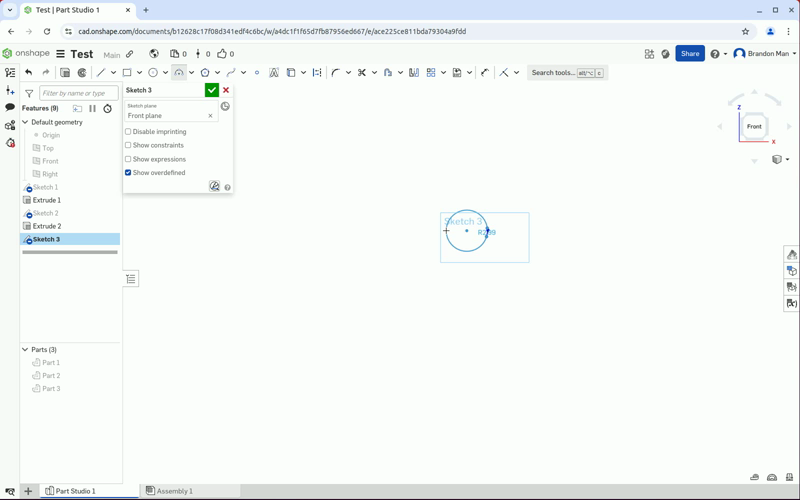
scroll(6)
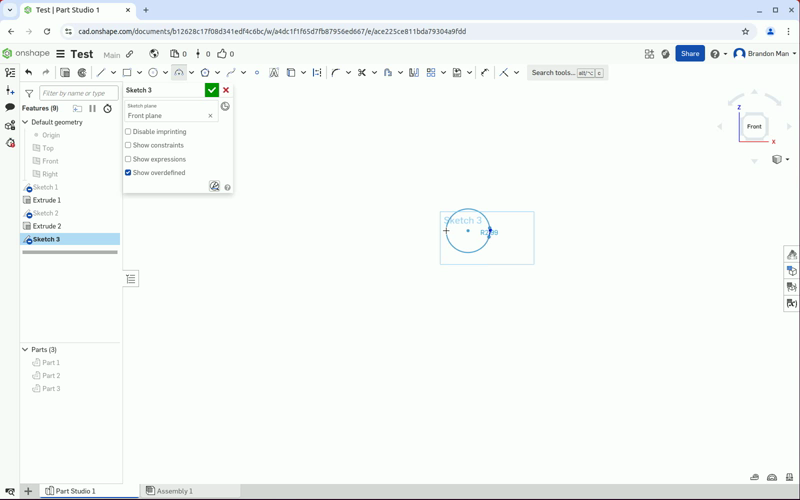
scroll(6)
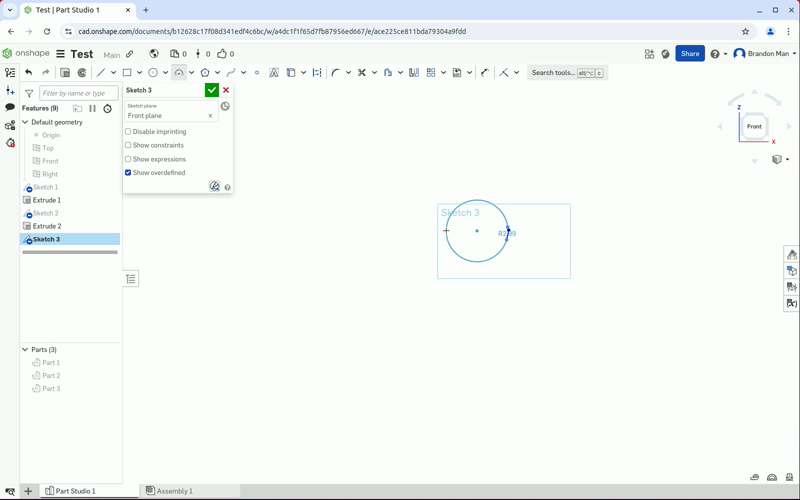
scroll(6)
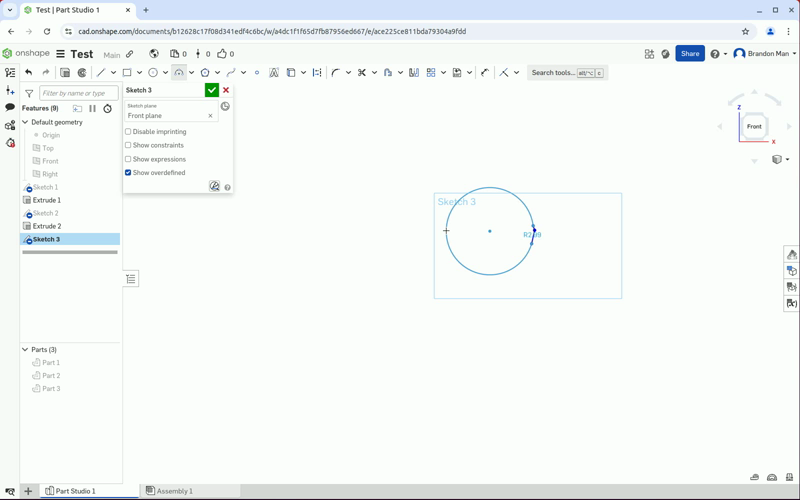
scroll(6)
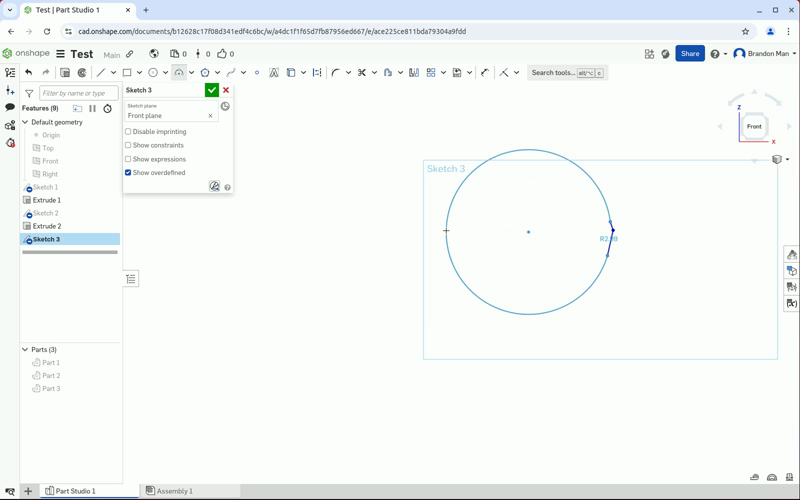
scroll(6)
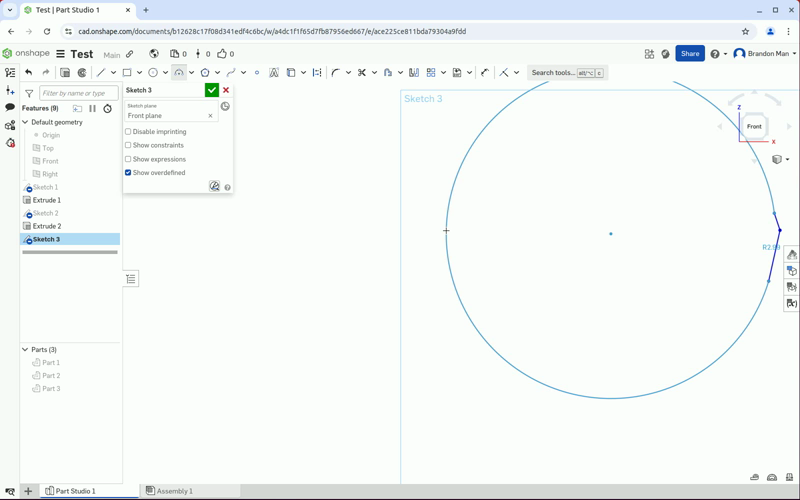
click(446, 230)
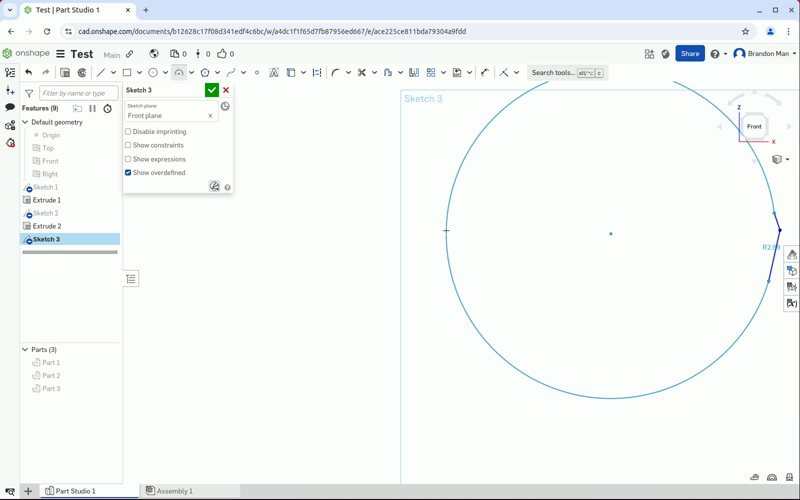
scroll(-6)
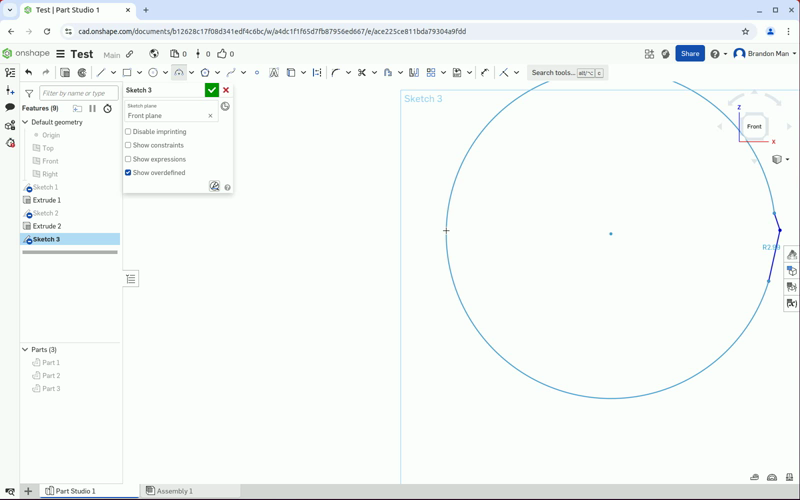
scroll(-6)
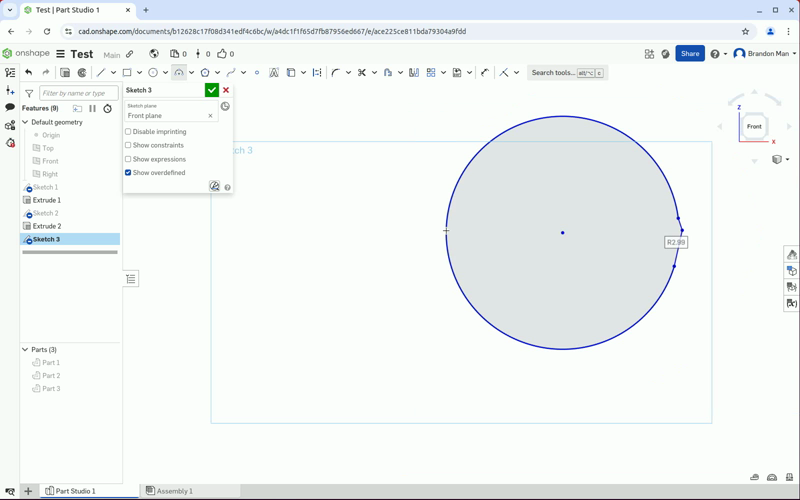
scroll(-6)
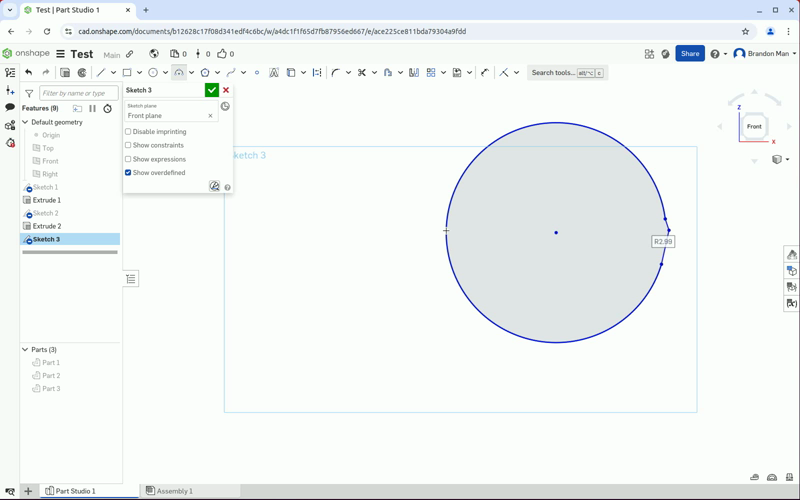
scroll(-6)
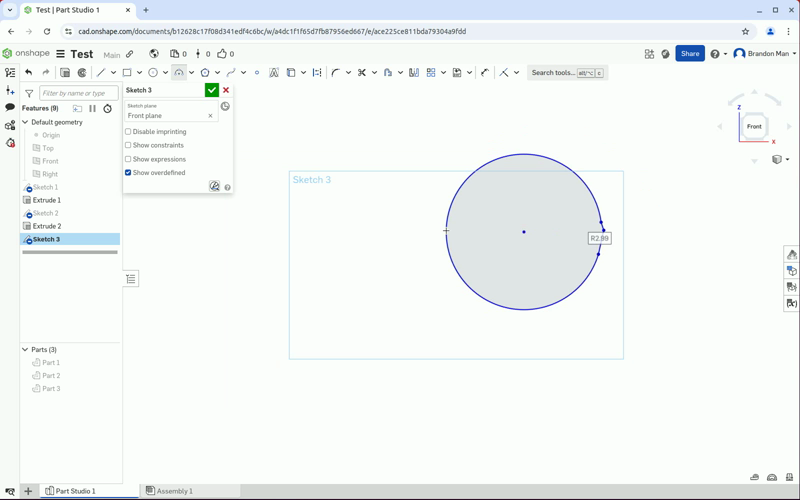
scroll(-6)
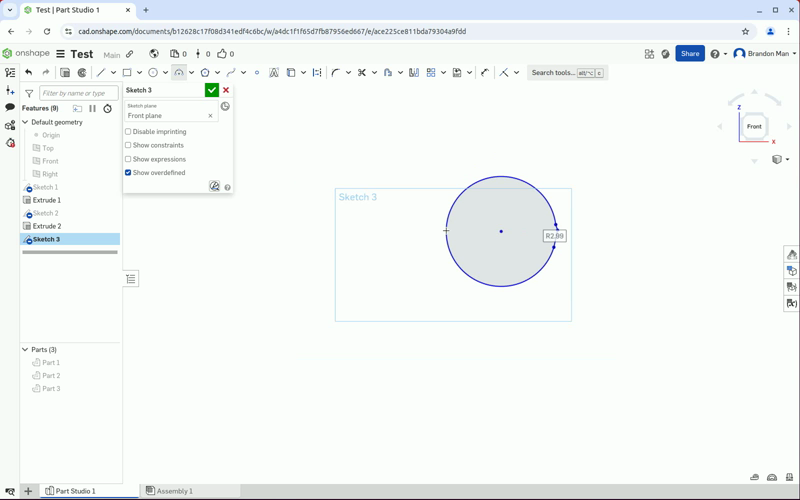
scroll(-6)
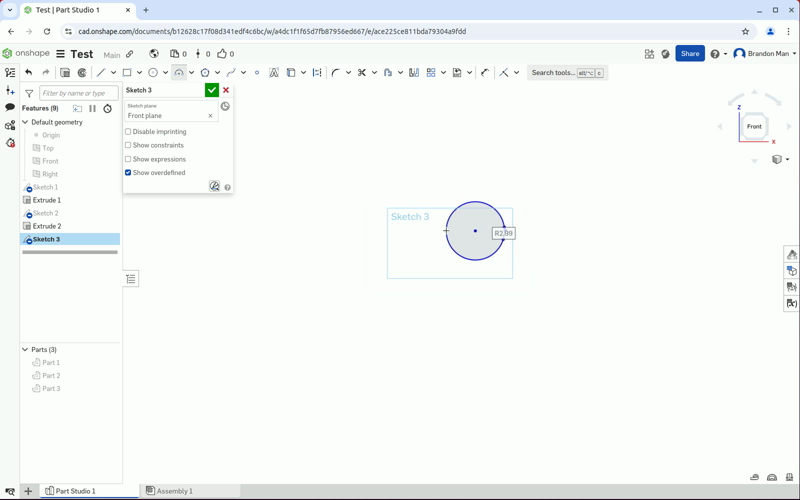
scroll(-6)
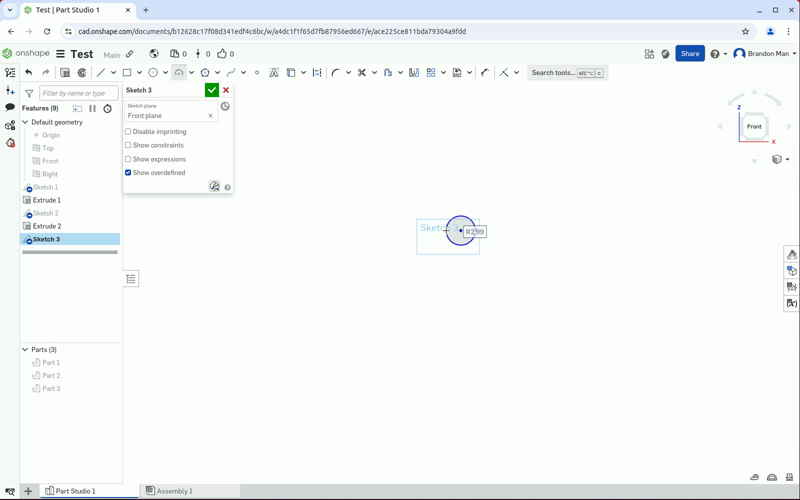
key_up(shift)
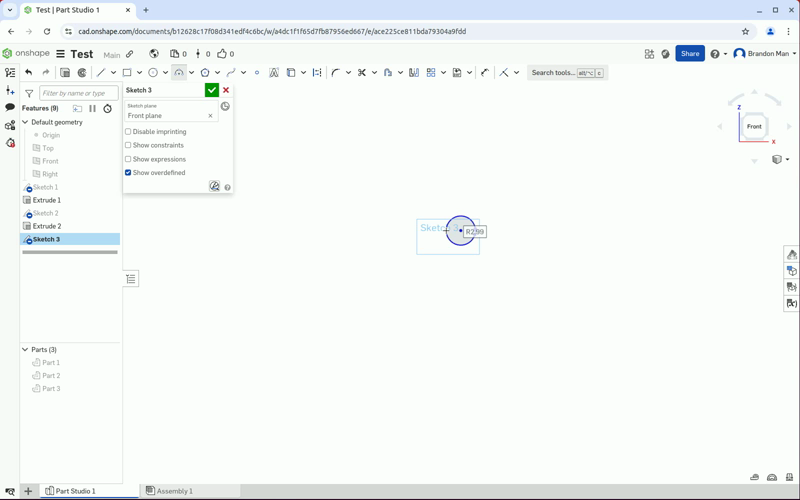
key(esc)
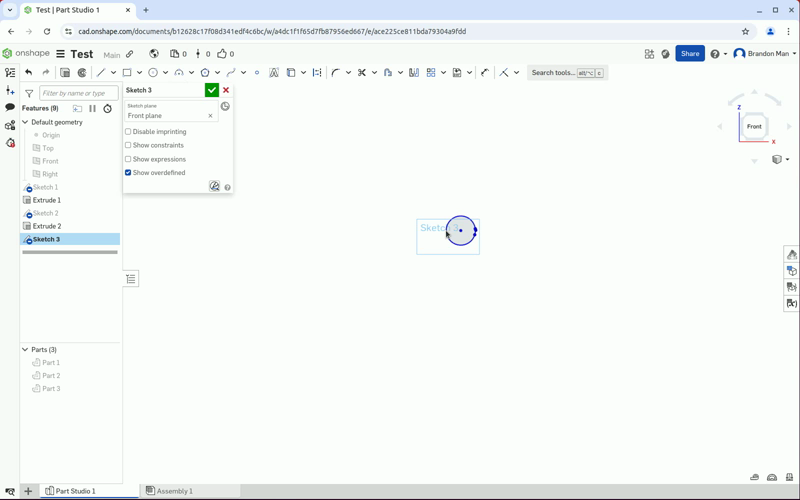
key(c)
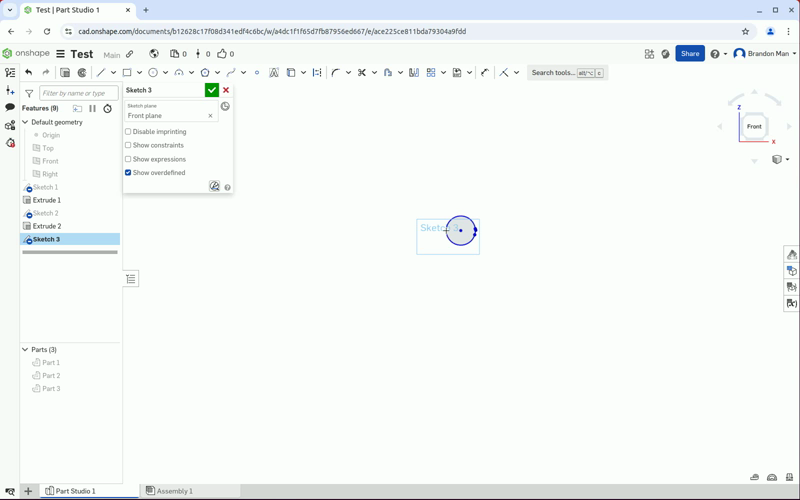
key_down(shift)
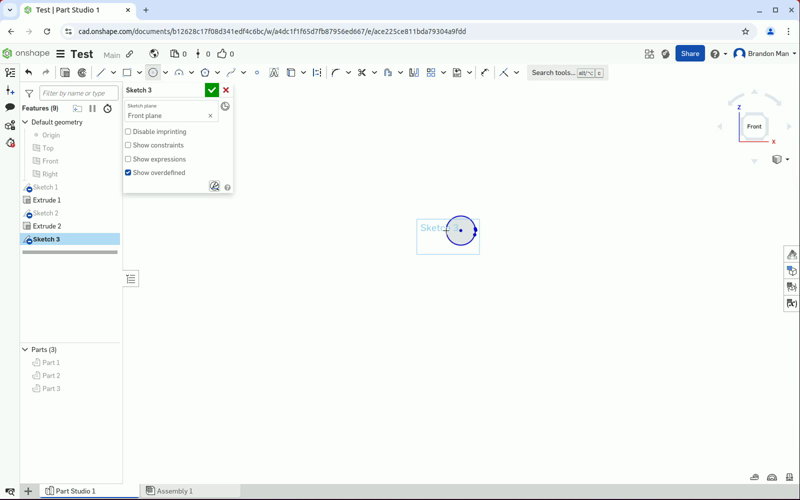
mouse_move(460, 231)
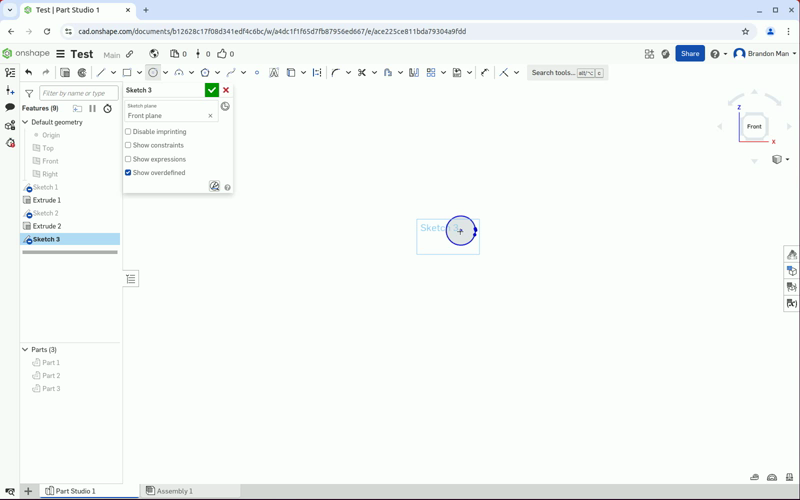
click(460, 231)
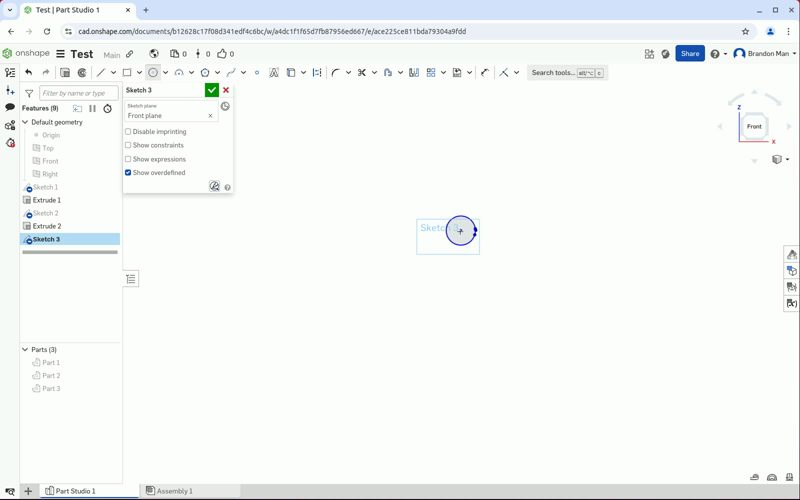
key_up(shift)
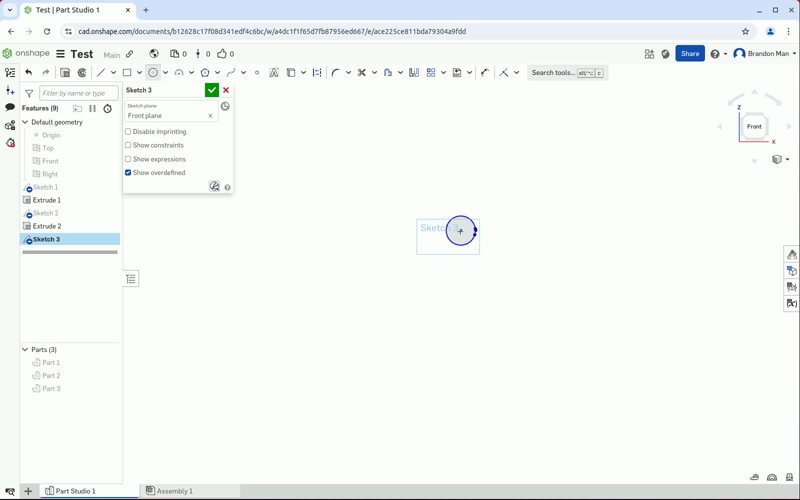
mouse_move(466, 231)
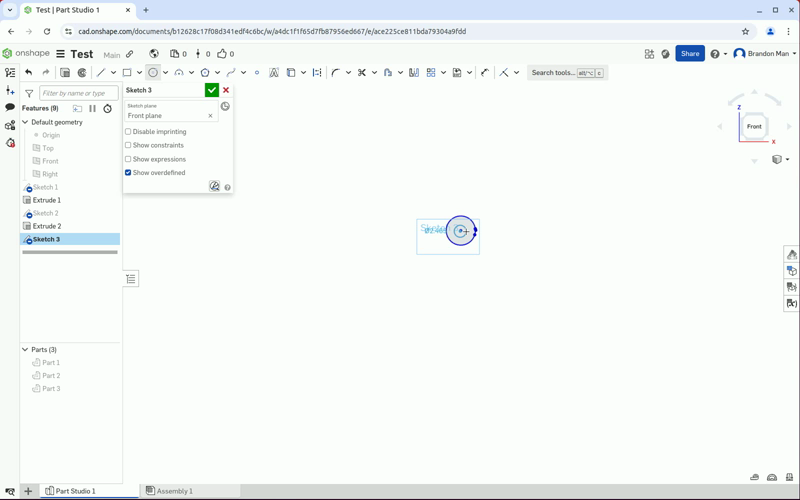
click(466, 231)
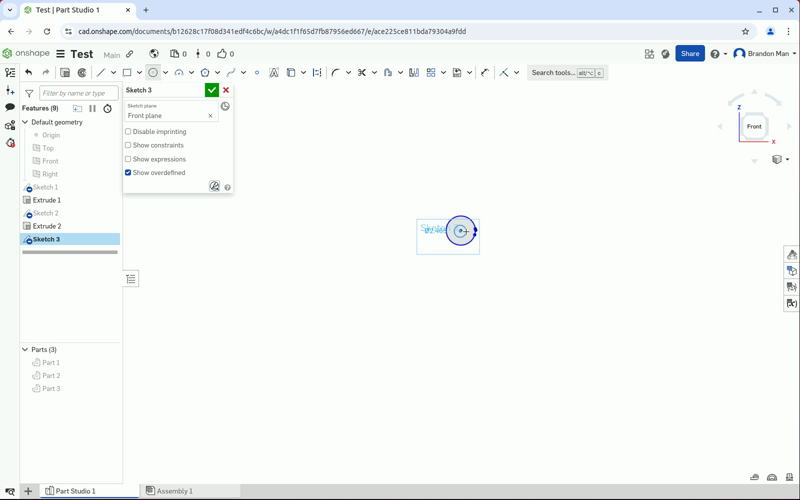
key(esc)
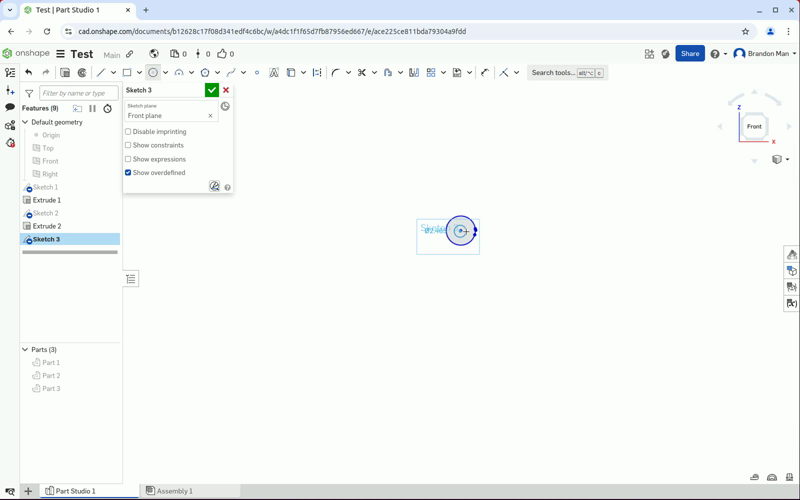
mouse_move(462, 219)
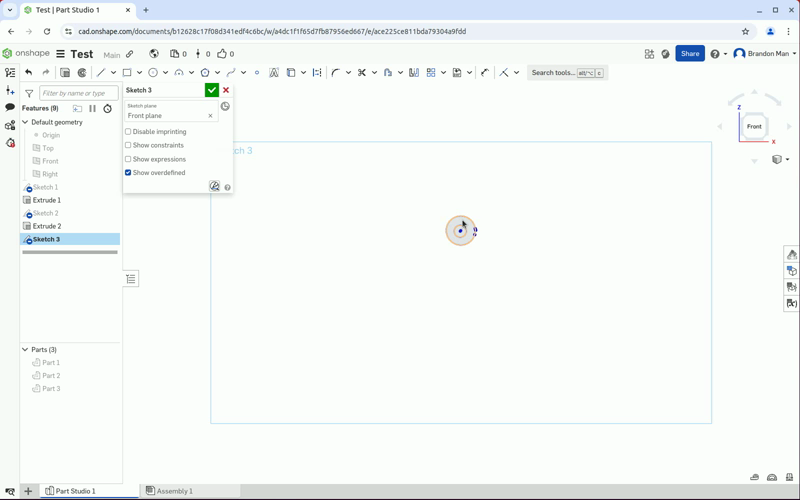
scroll(6)
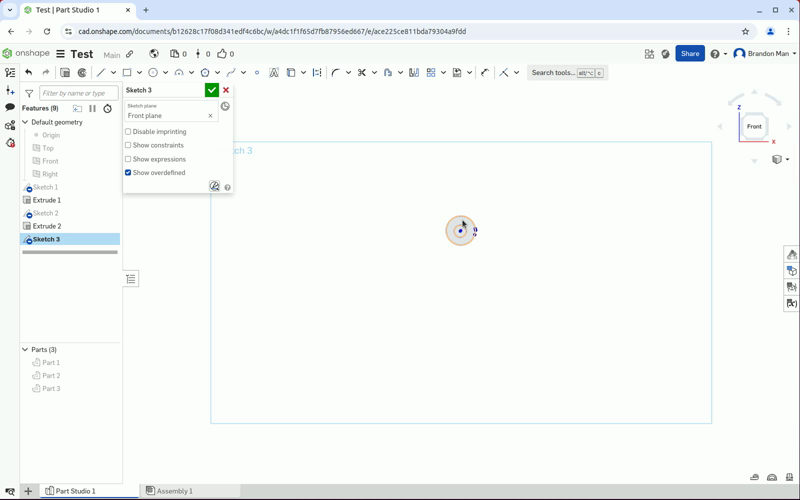
scroll(6)
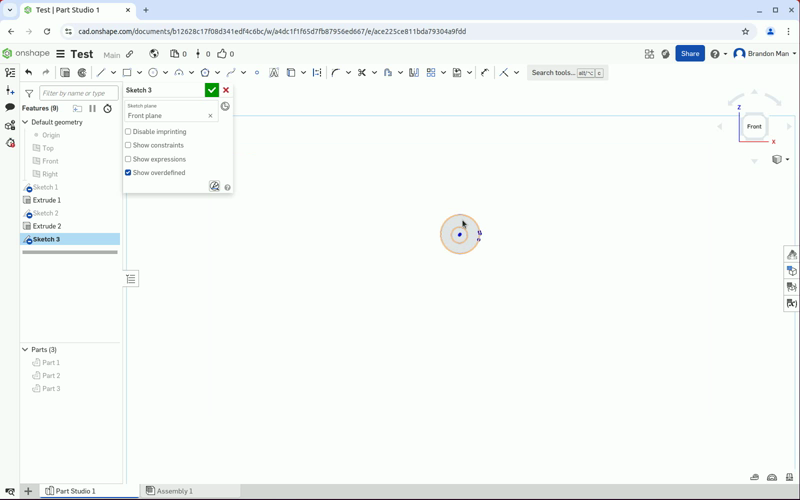
scroll(6)
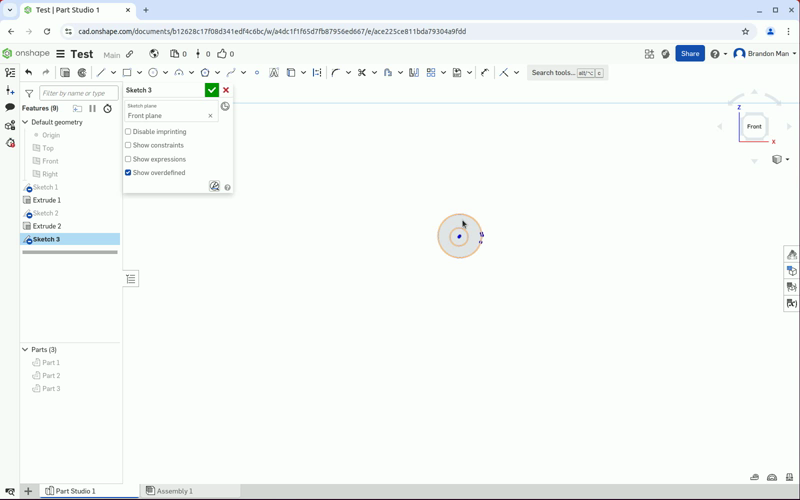
scroll(6)
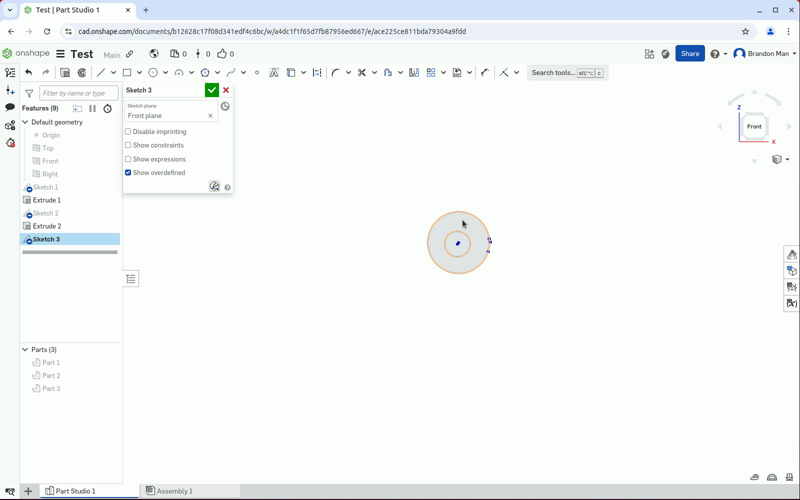
scroll(6)
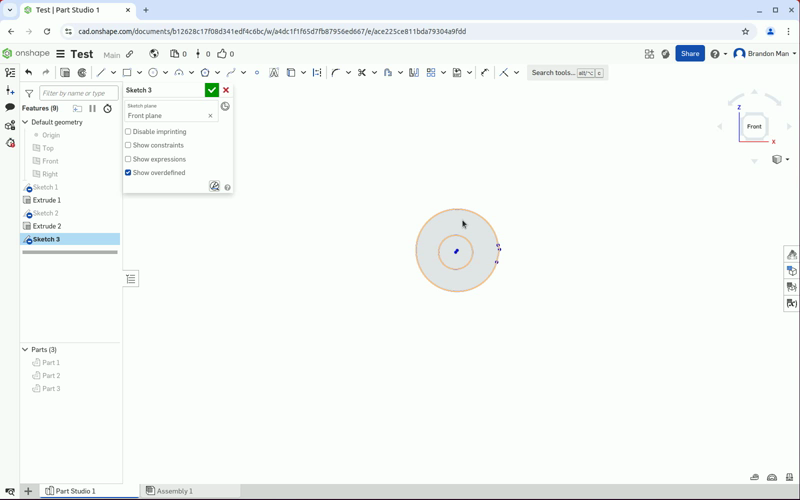
scroll(6)
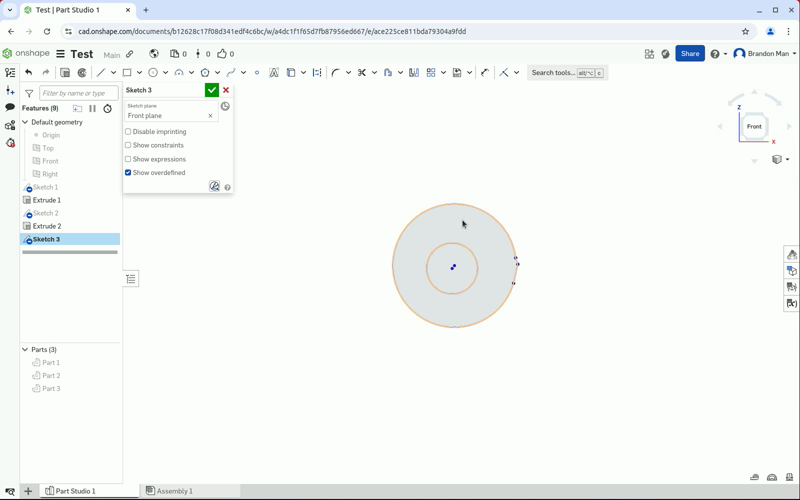
scroll(6)
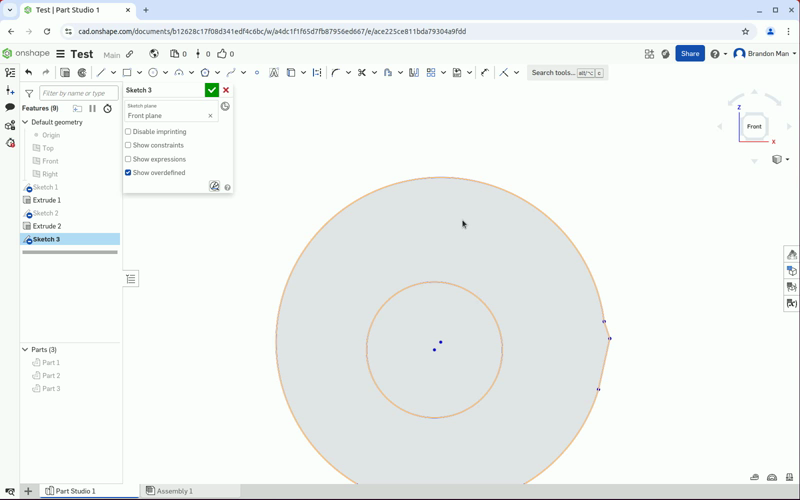
click(462, 219)
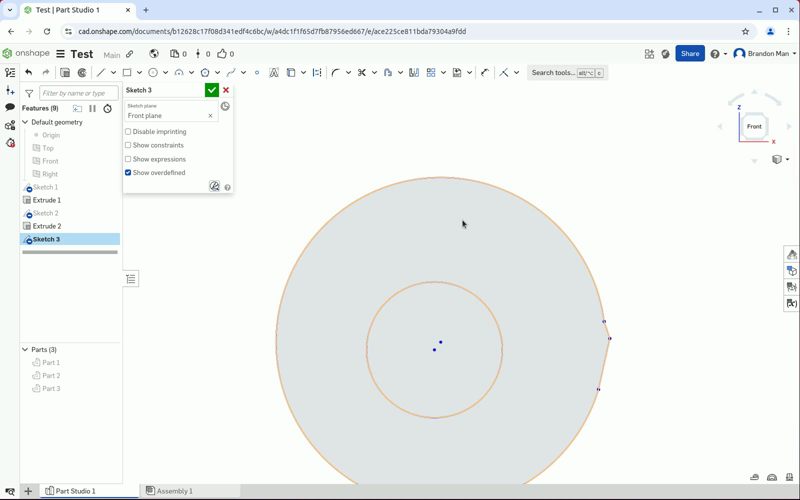
scroll(-6)
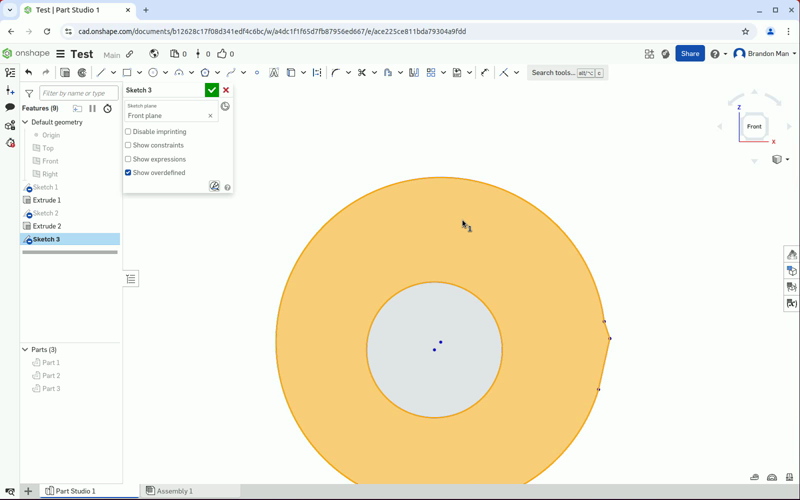
scroll(-6)
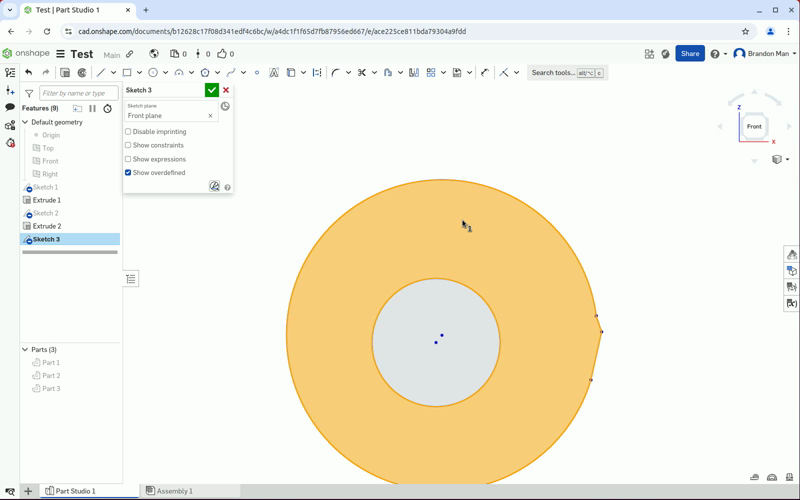
scroll(-6)
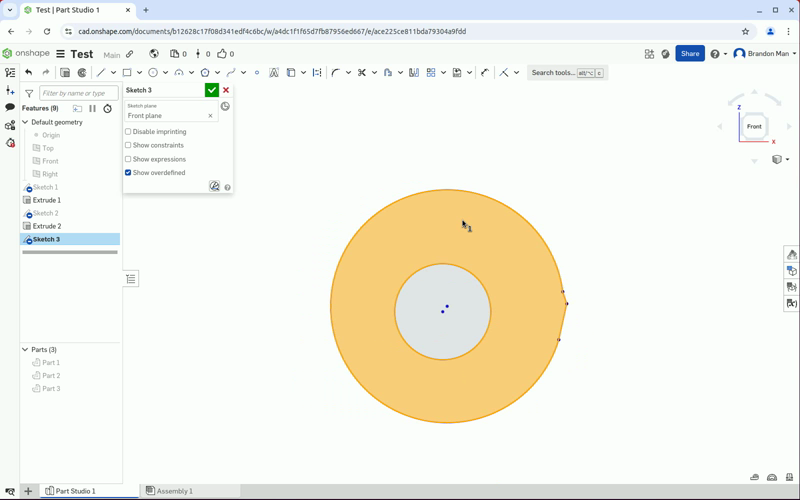
scroll(-6)
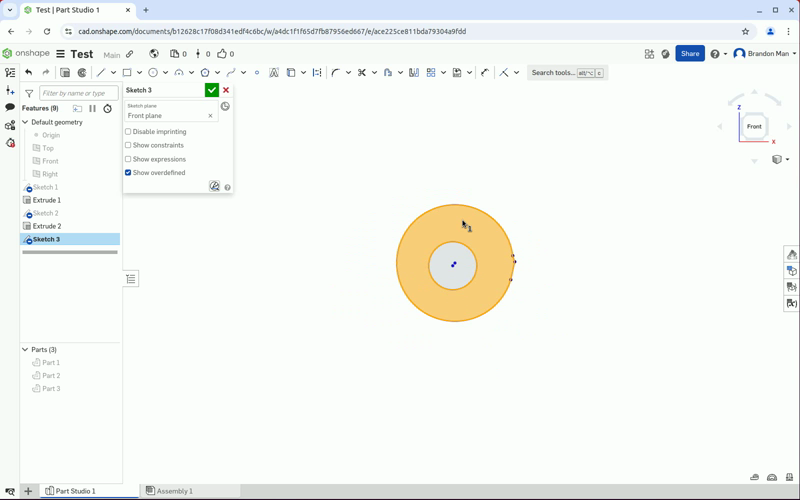
scroll(-6)
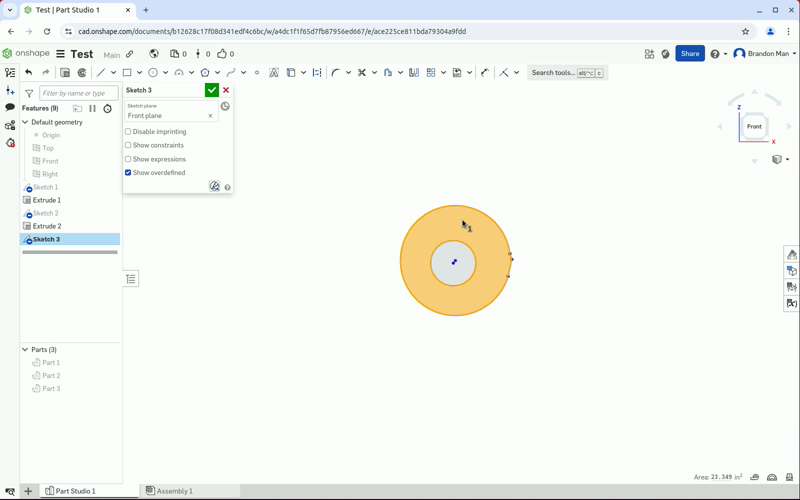
scroll(-6)
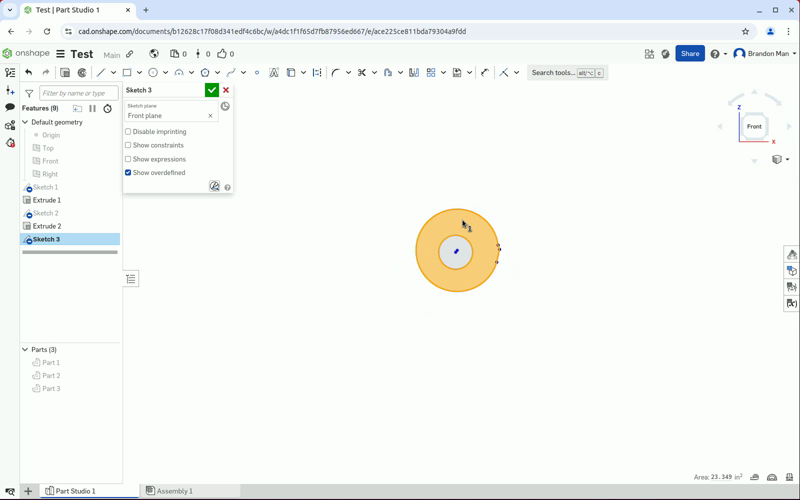
scroll(-6)
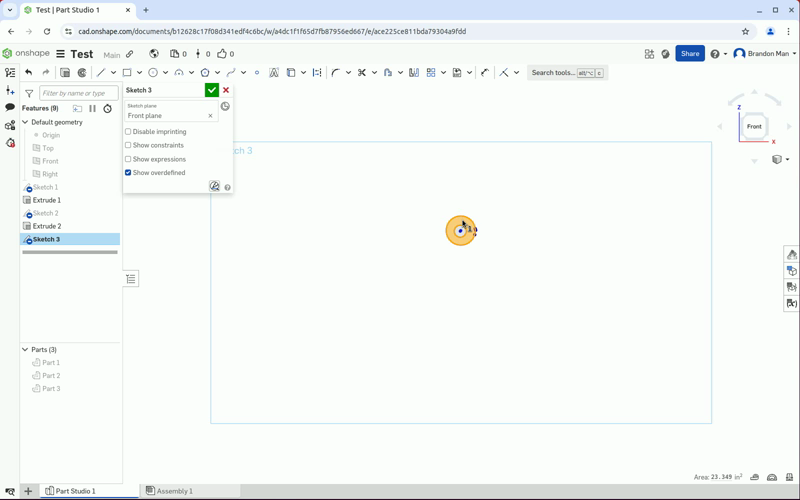
mouse_move(73, 352)
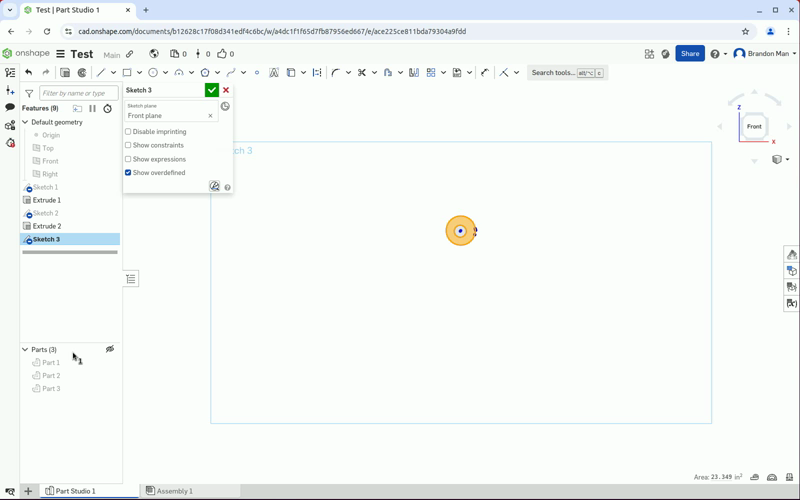
key(shift+y)
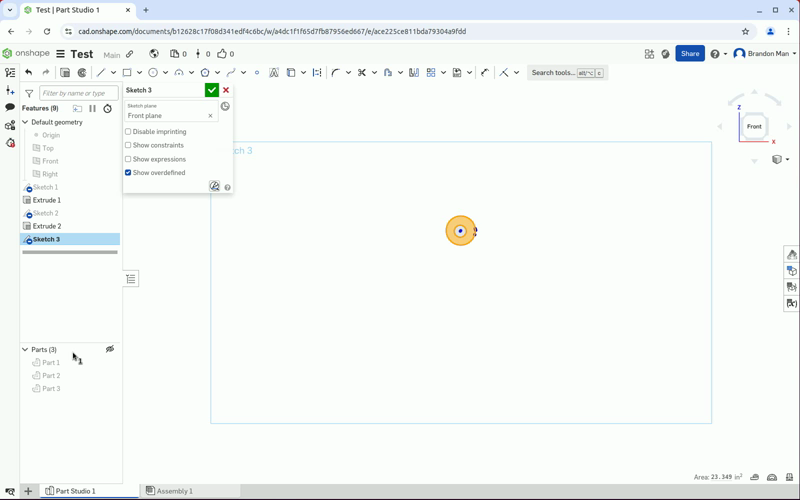
key(shift+e)
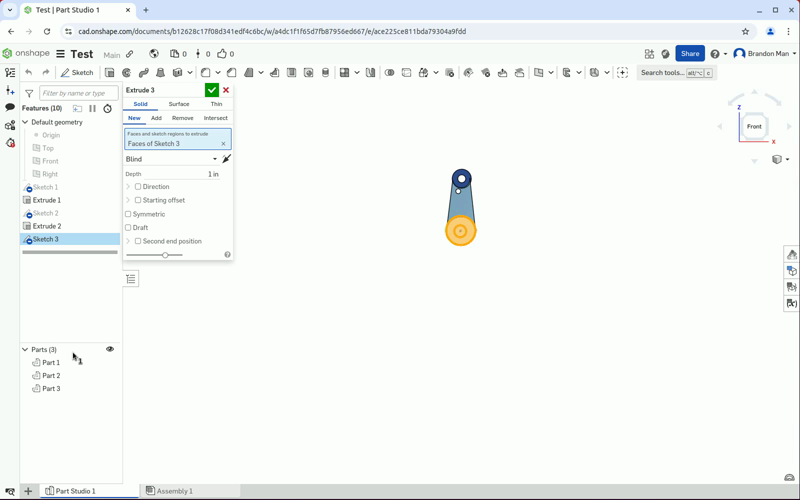
mouse_move(143, 106)
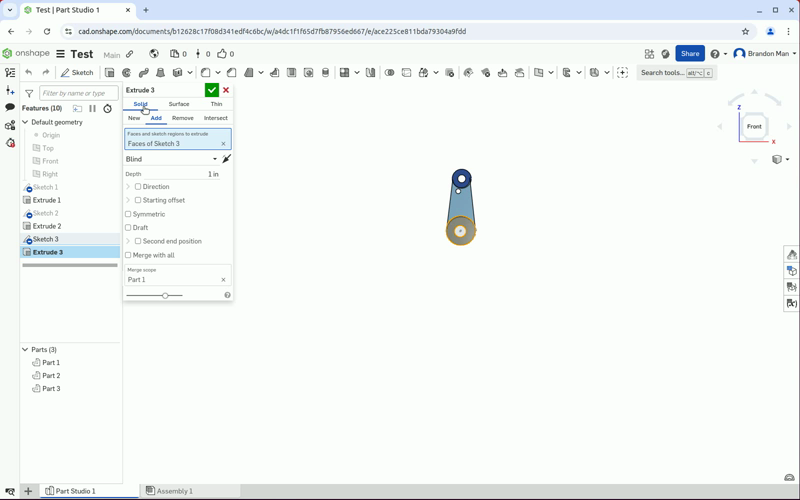
click(143, 106)
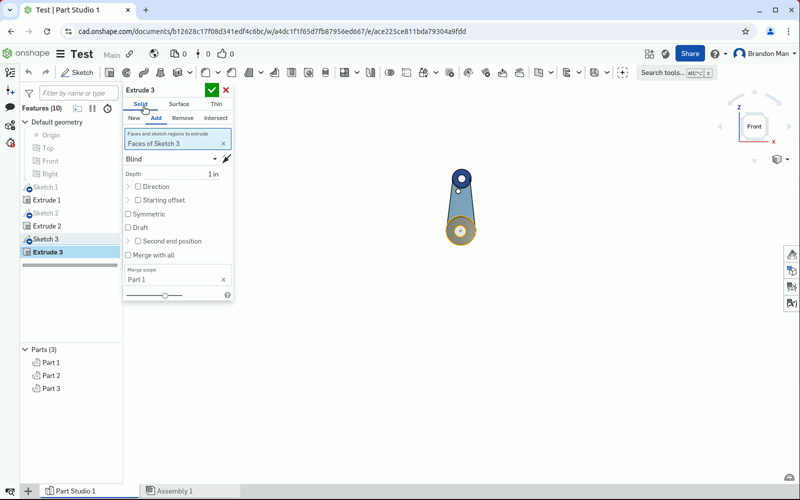
mouse_move(137, 120)
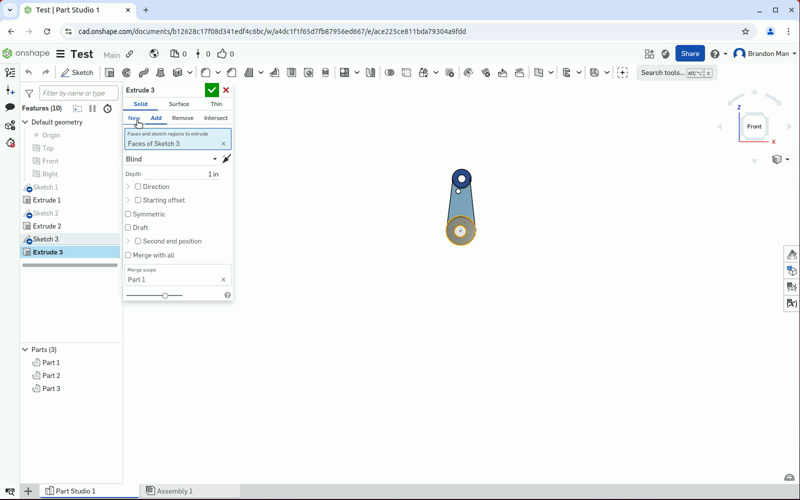
click(137, 120)
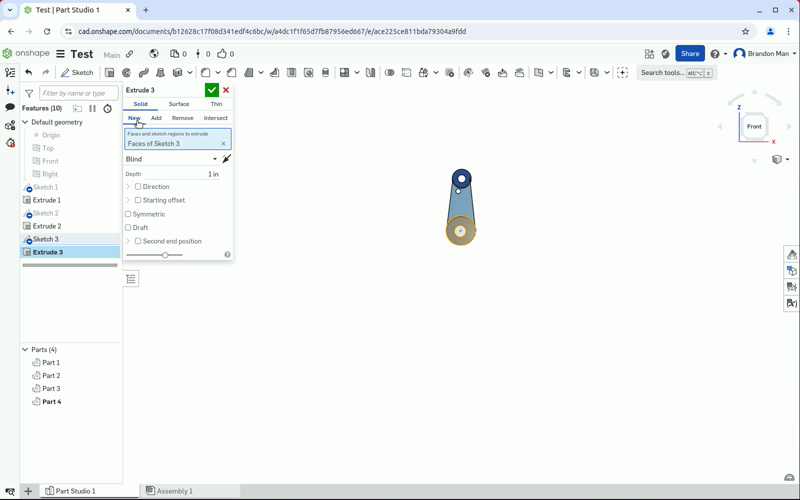
key(tab, 4)
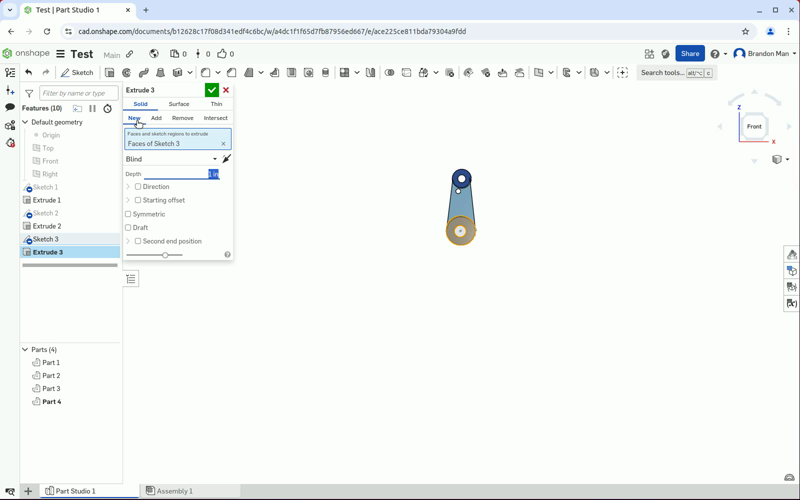
text(4.814)
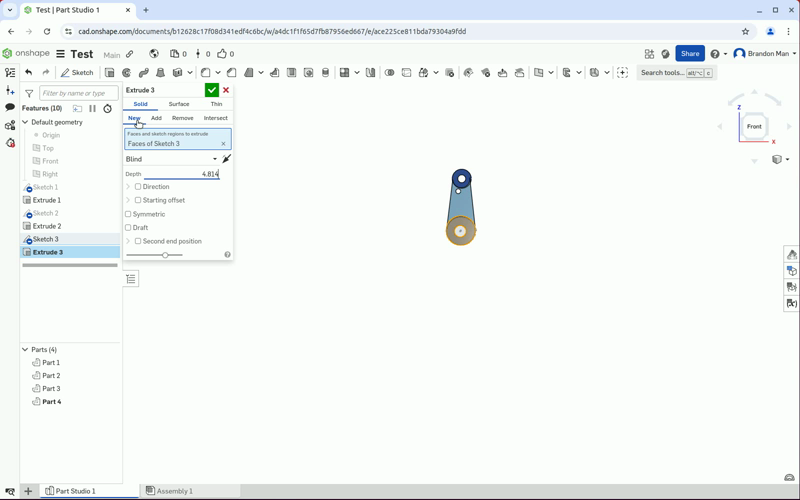
key(enter)
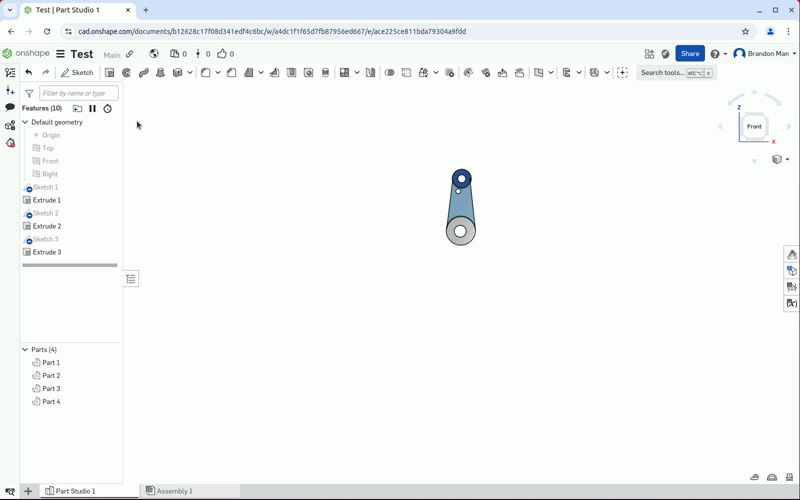
key(shift+h)
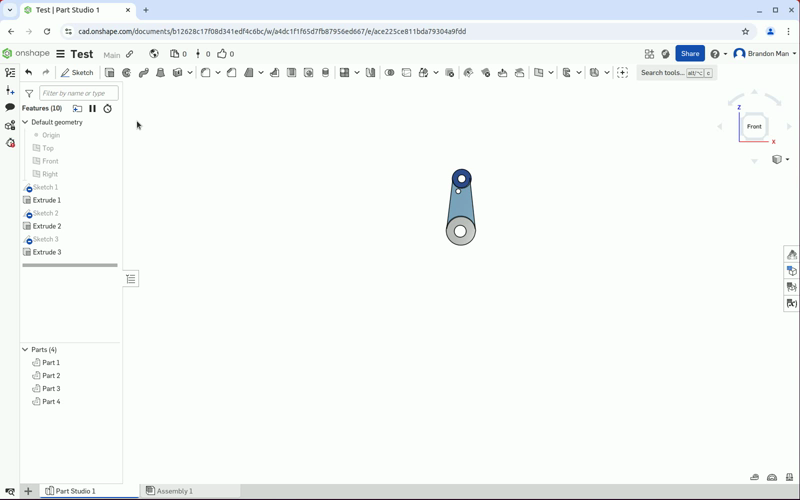
key(shift+h)
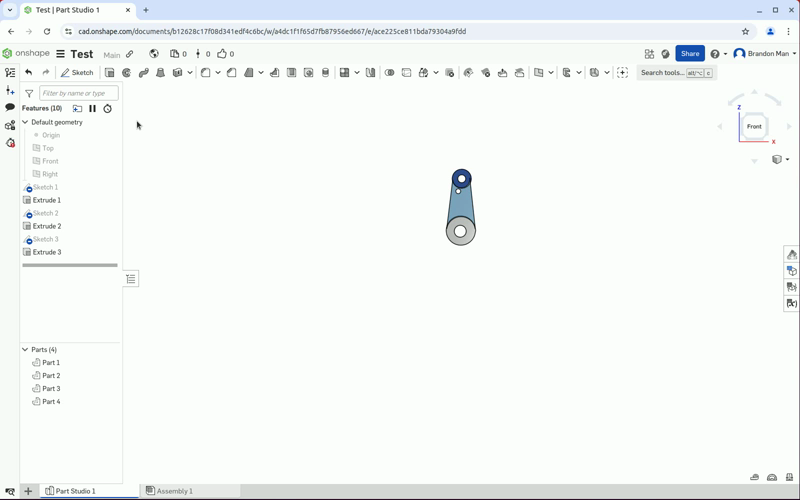
mouse_move(73, 189)
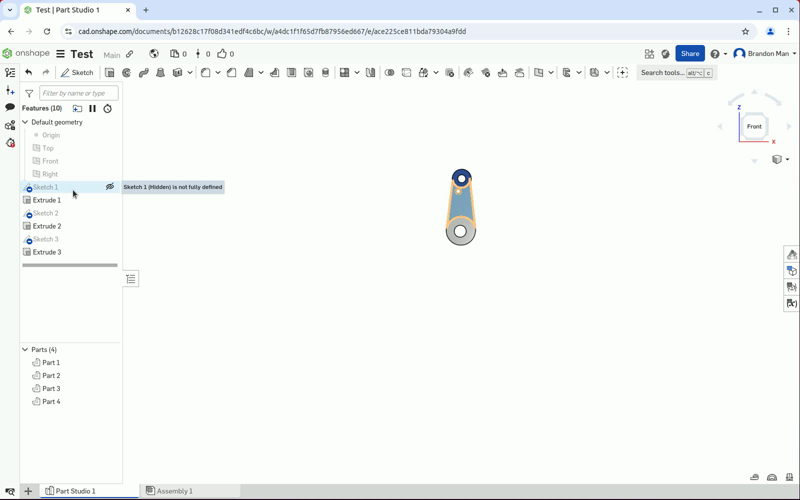
click(73, 189)
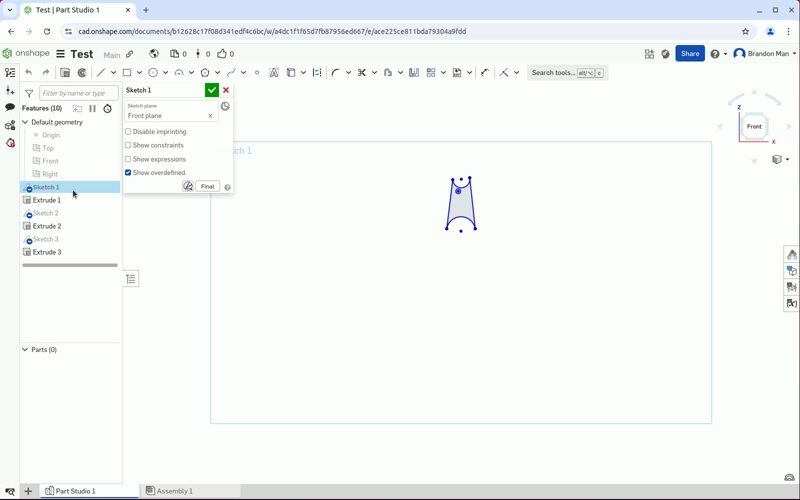
mouse_move(229, 92)
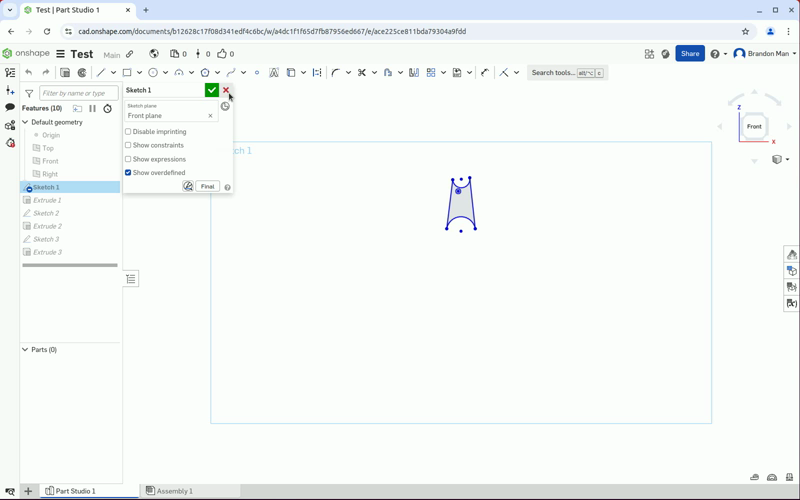
click(229, 92)
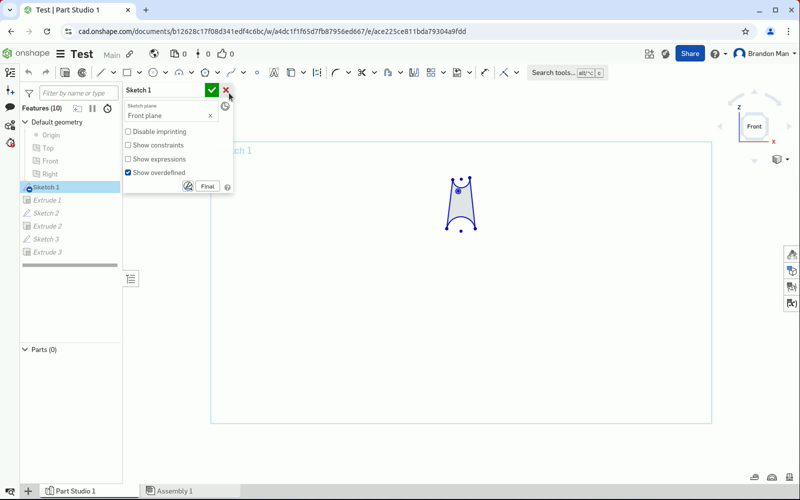
key(shift+s)
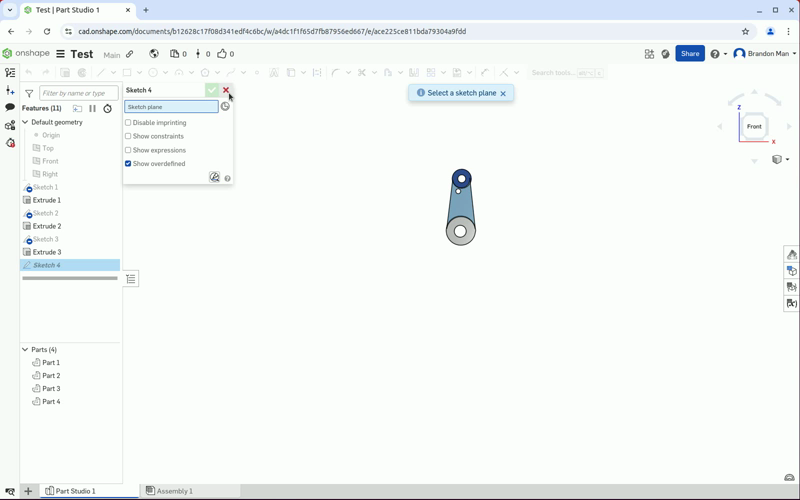
mouse_move(73, 163)
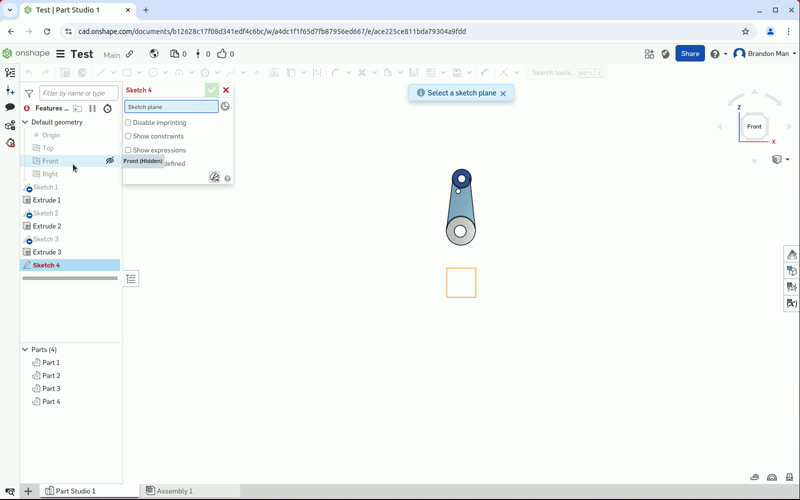
click(73, 163)
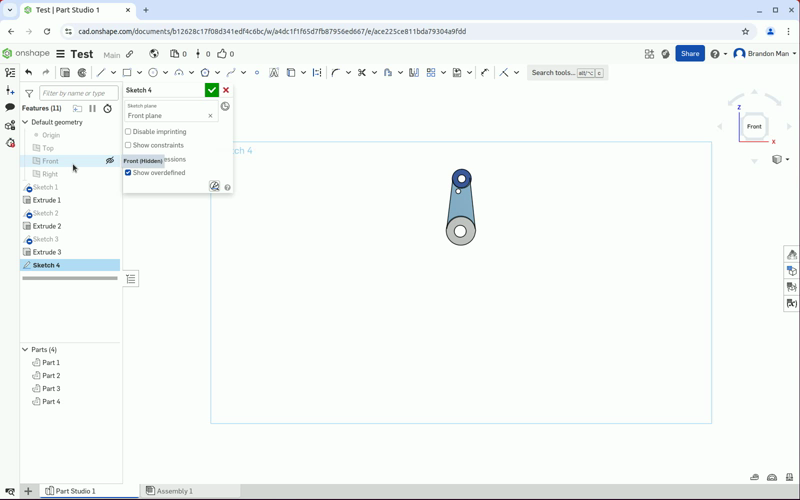
mouse_move(73, 352)
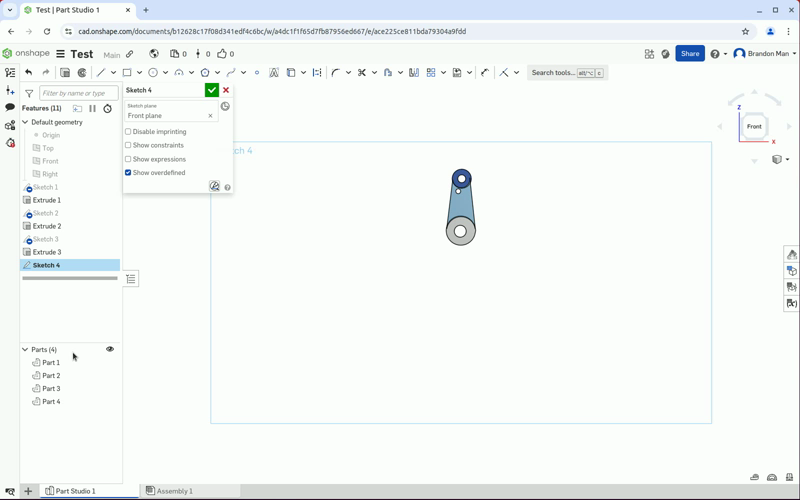
key(y)
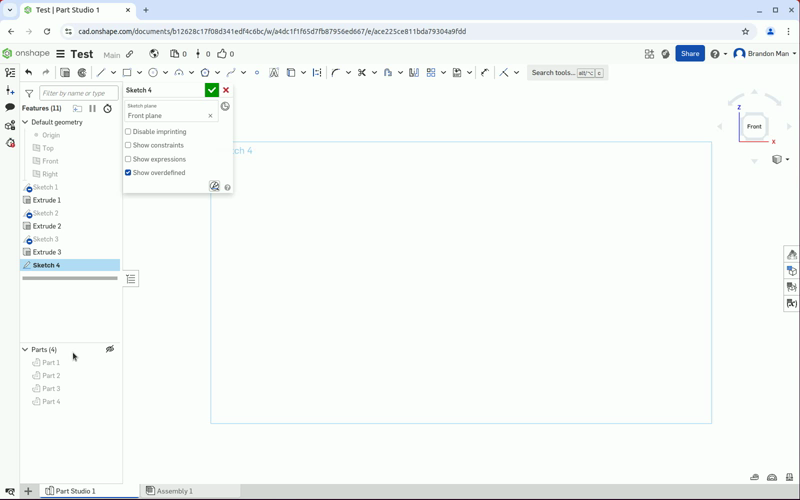
key(l)
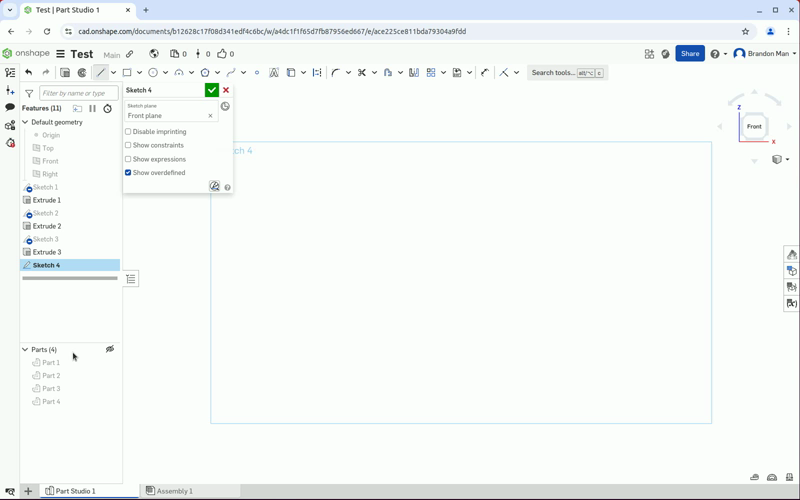
key_down(shift)
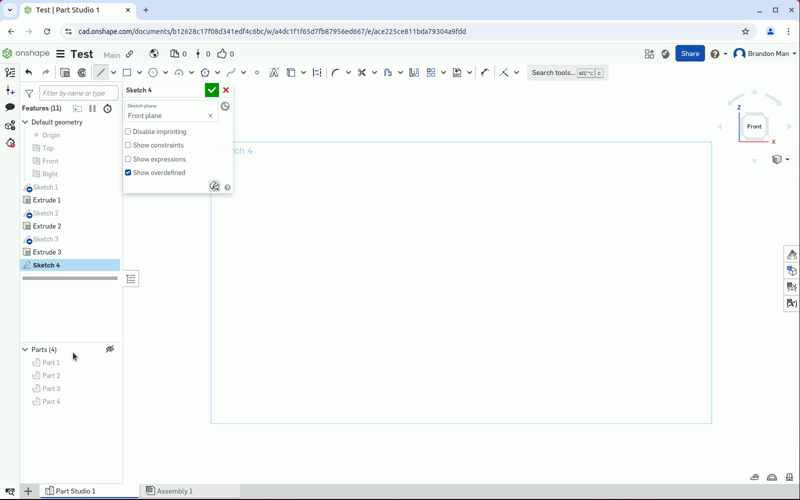
mouse_move(446, 232)
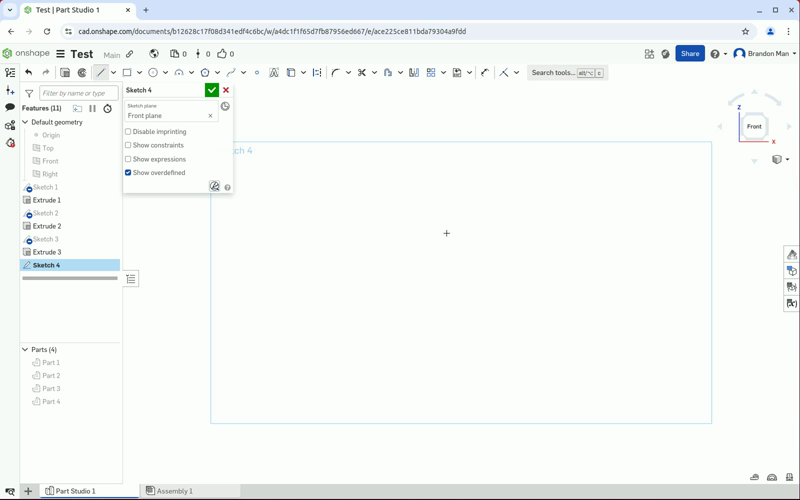
click(446, 232)
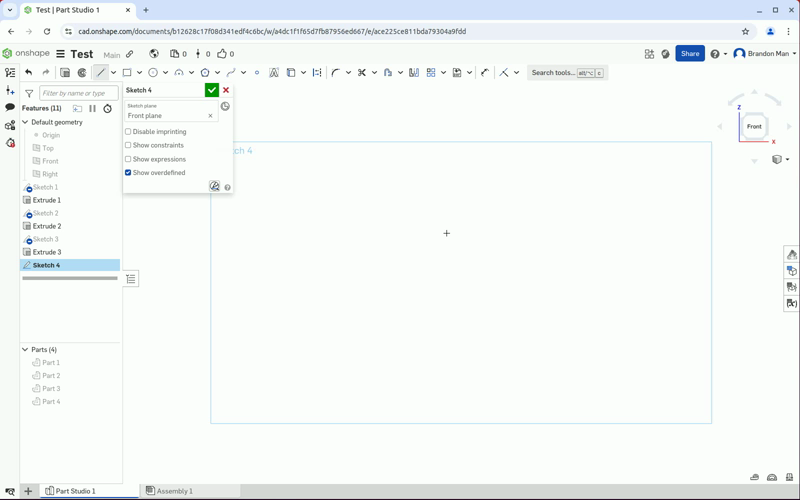
key_up(shift)
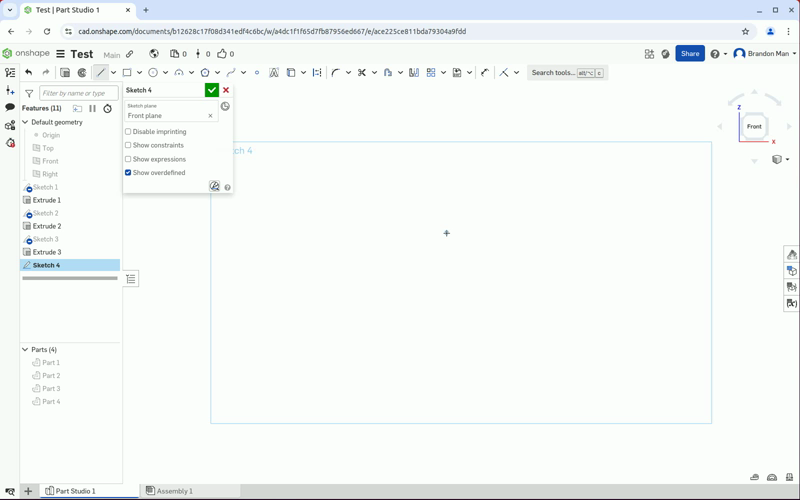
key_down(shift)
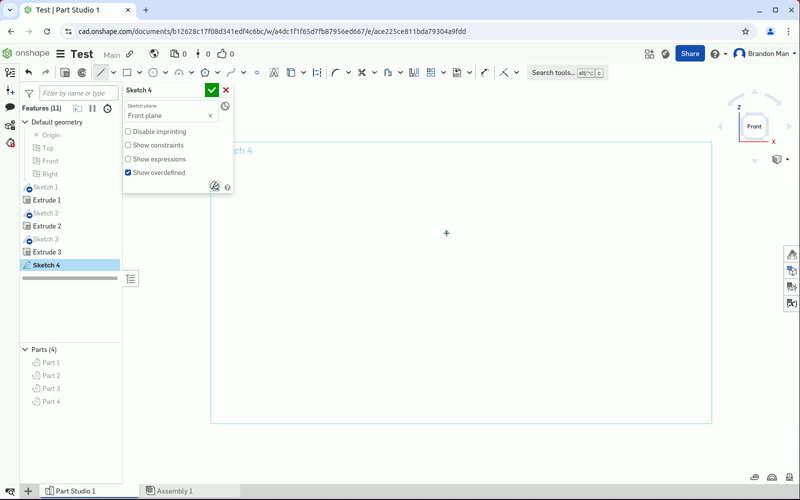
mouse_move(476, 232)
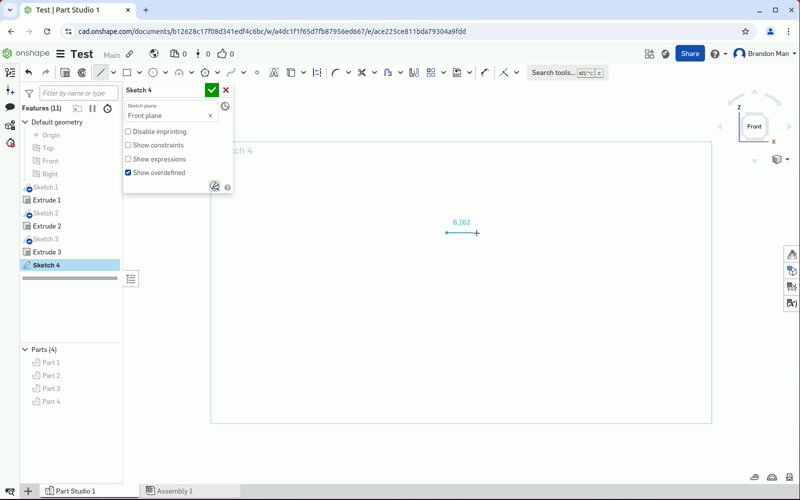
mouse_move(452, 282)
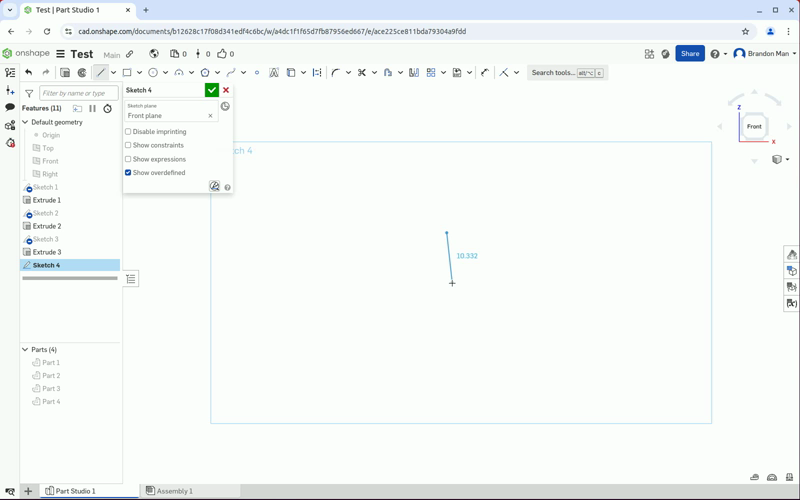
click(452, 282)
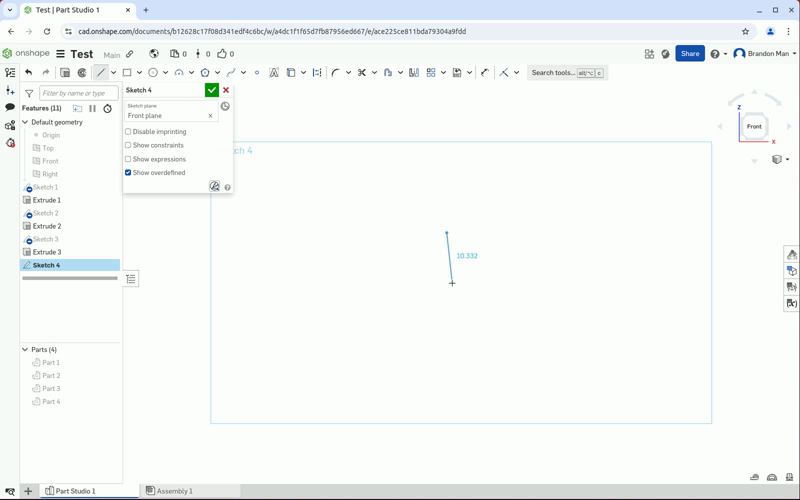
key_up(shift)
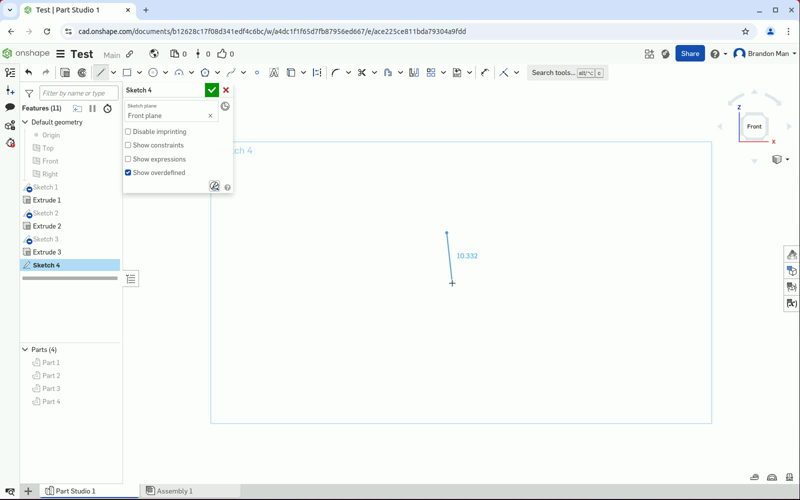
key(esc)
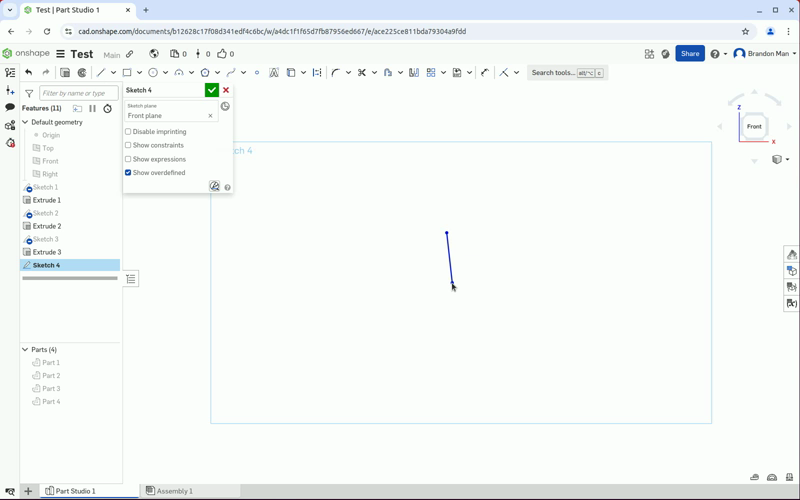
key(a)
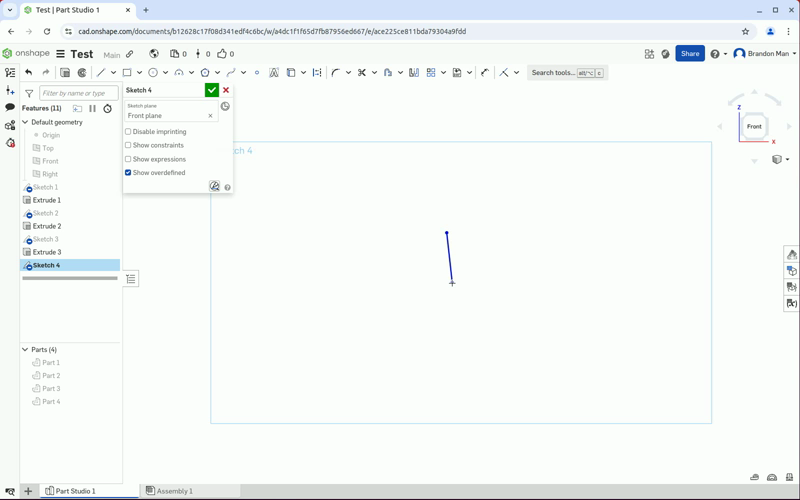
mouse_move(452, 282)
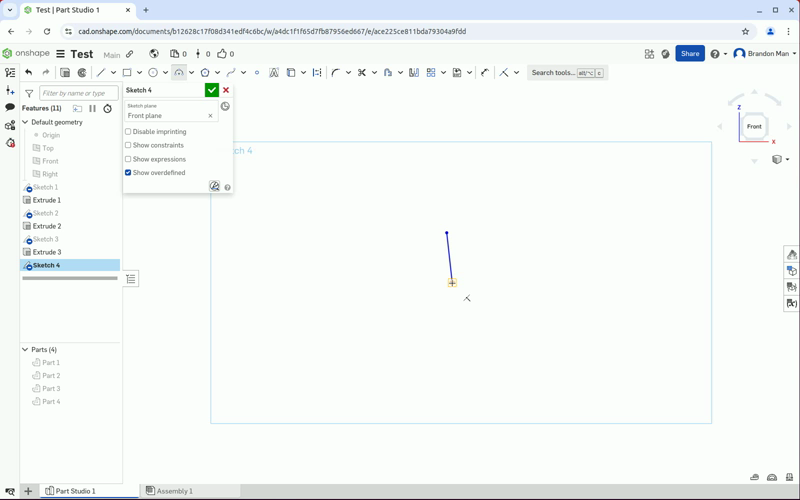
click(452, 282)
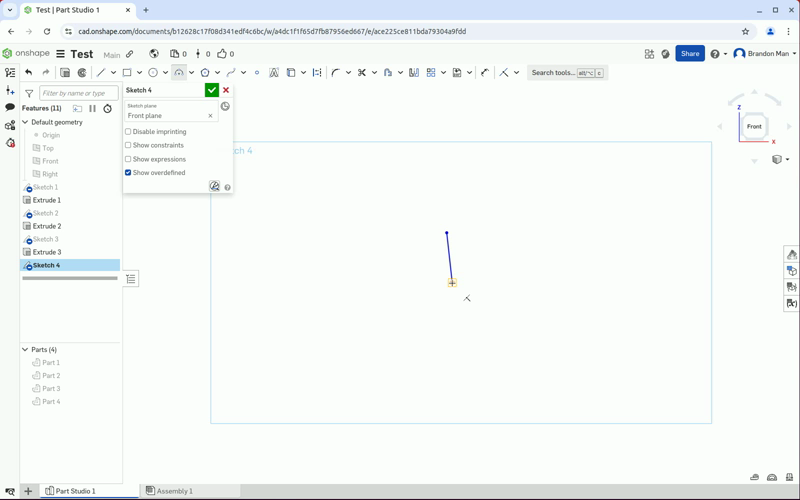
key_down(shift)
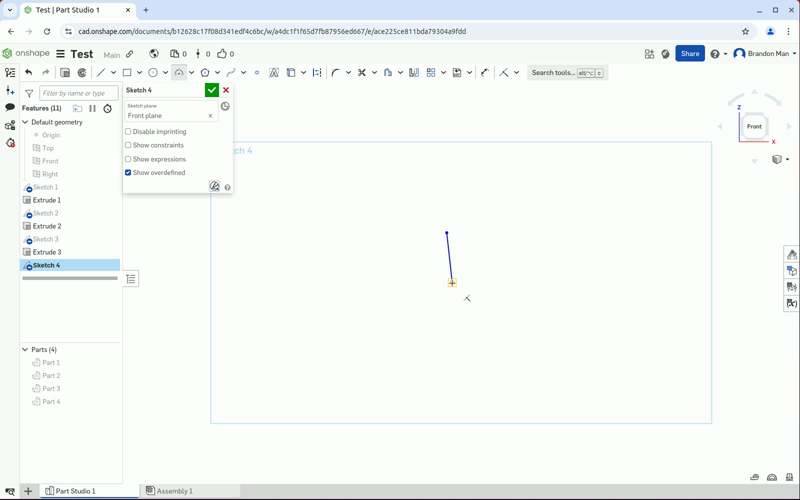
mouse_move(461, 291)
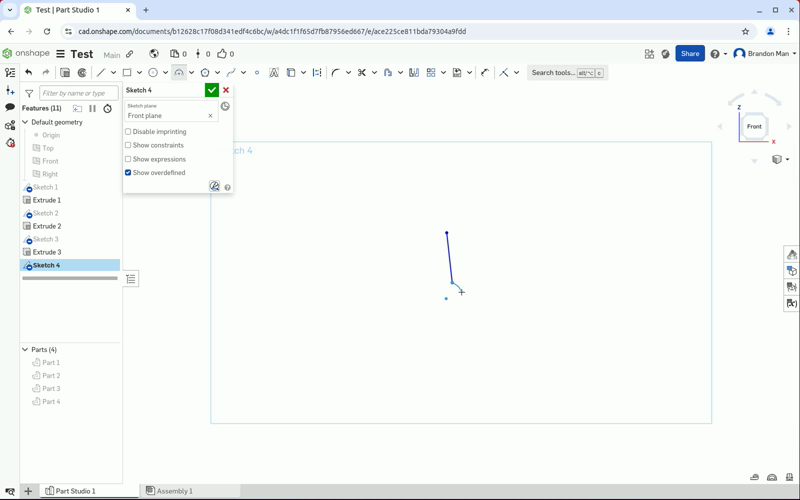
click(461, 291)
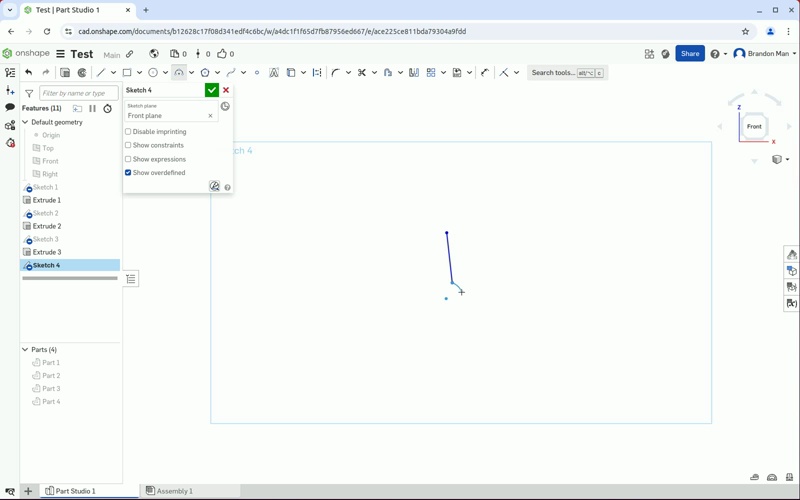
mouse_move(467, 276)
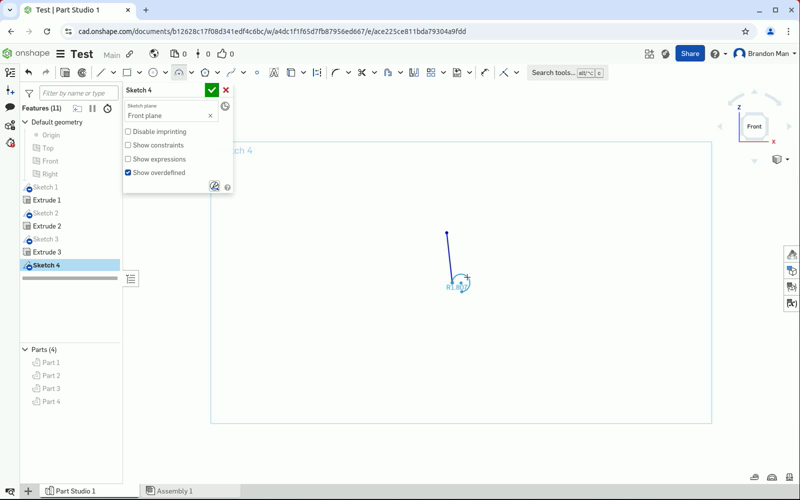
click(467, 276)
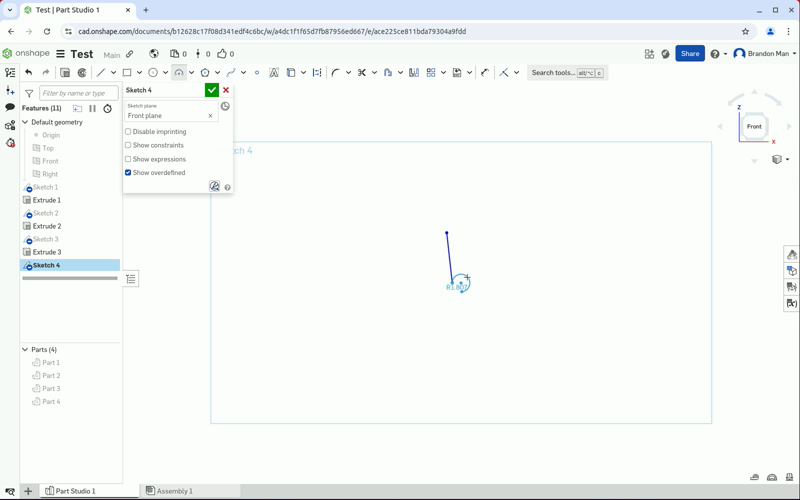
key_up(shift)
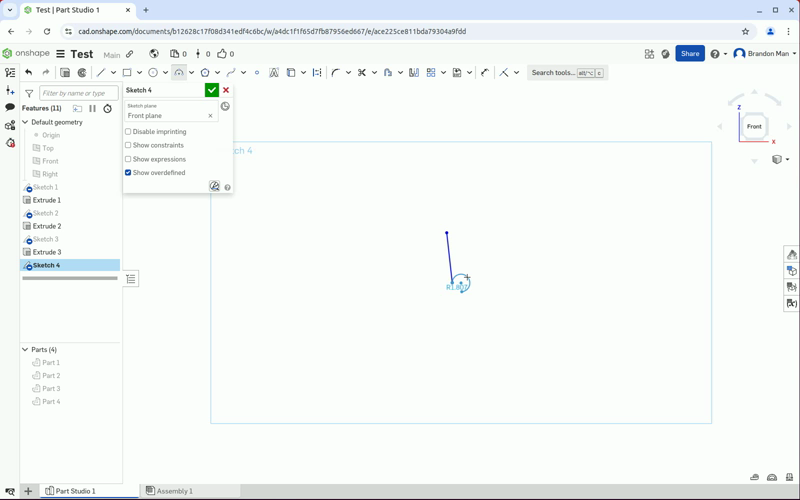
key(esc)
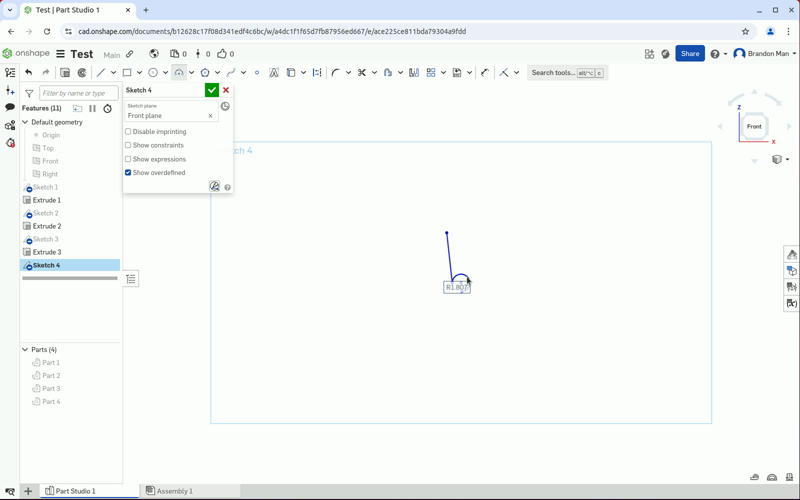
key(l)
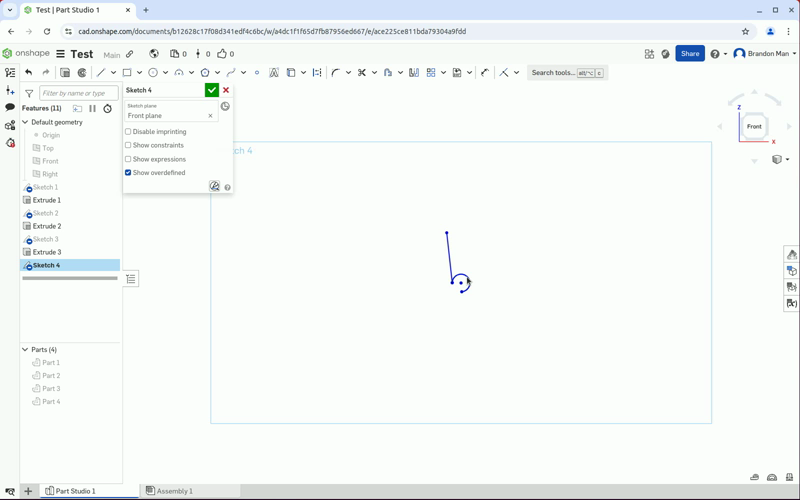
mouse_move(461, 291)
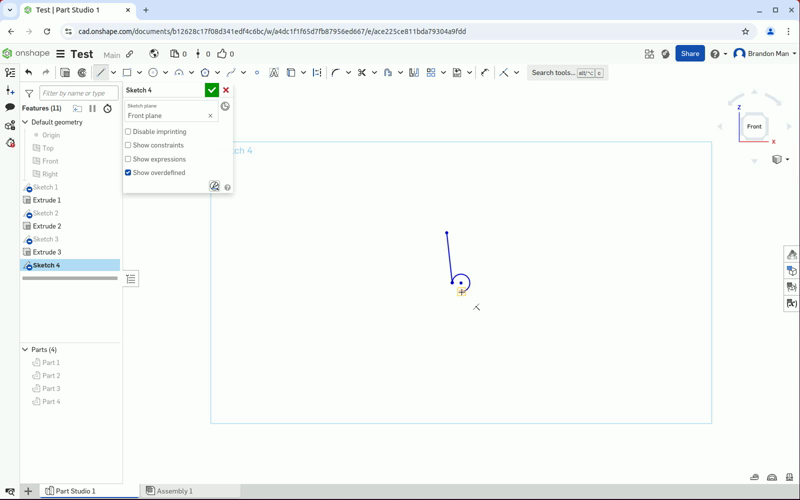
click(461, 291)
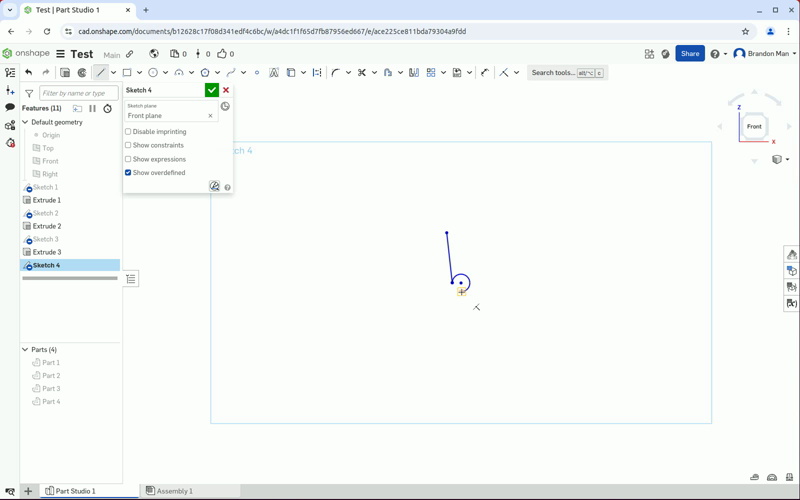
key_down(shift)
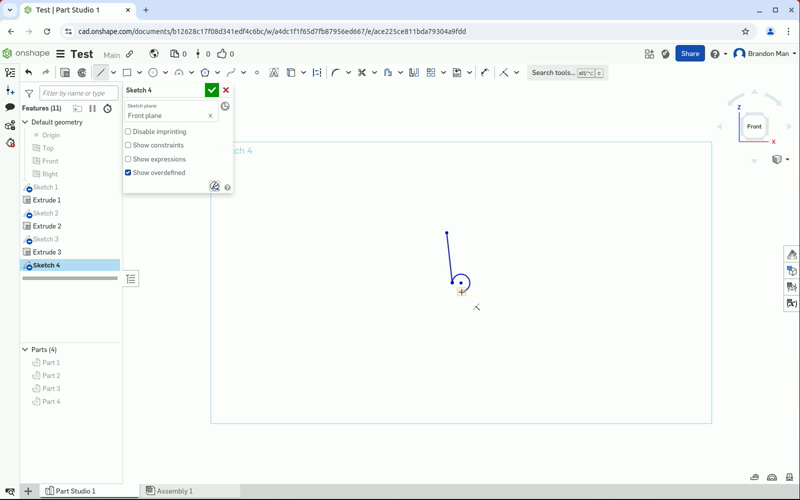
mouse_move(491, 291)
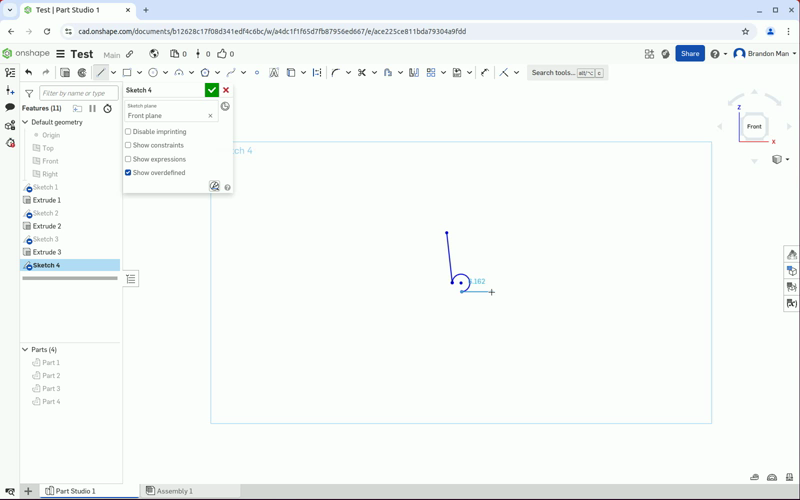
mouse_move(502, 290)
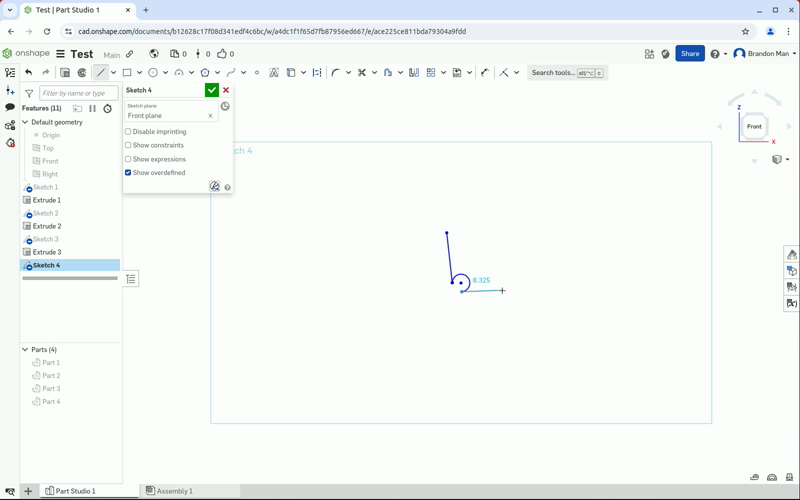
click(502, 290)
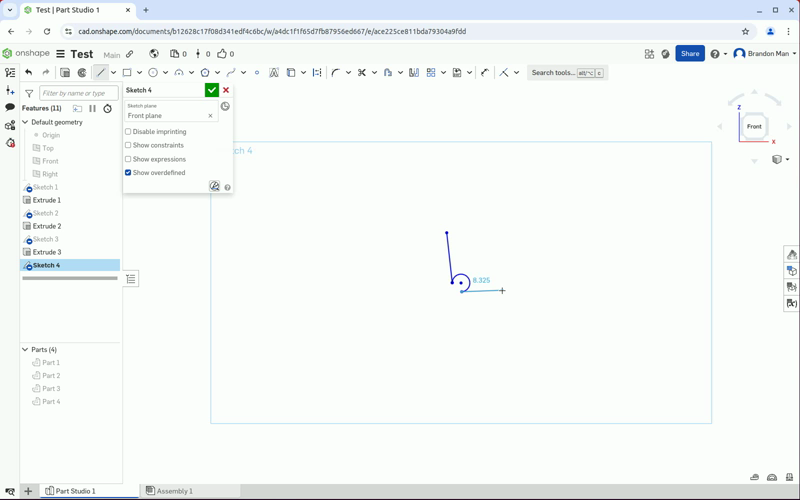
key_up(shift)
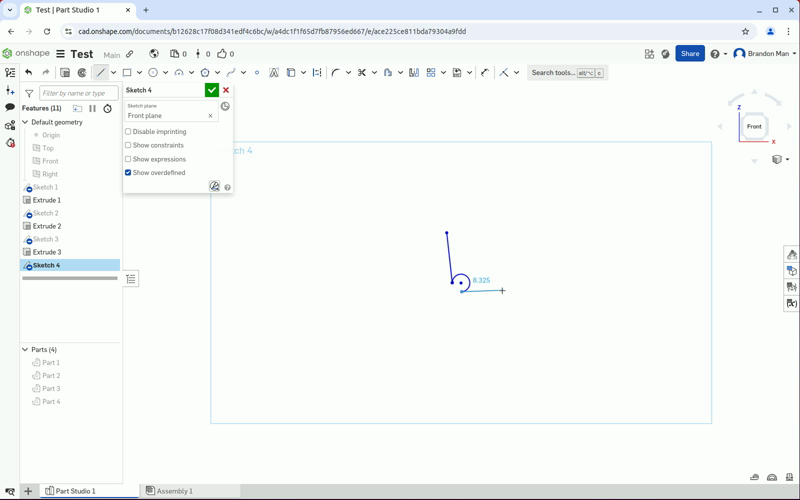
key(esc)
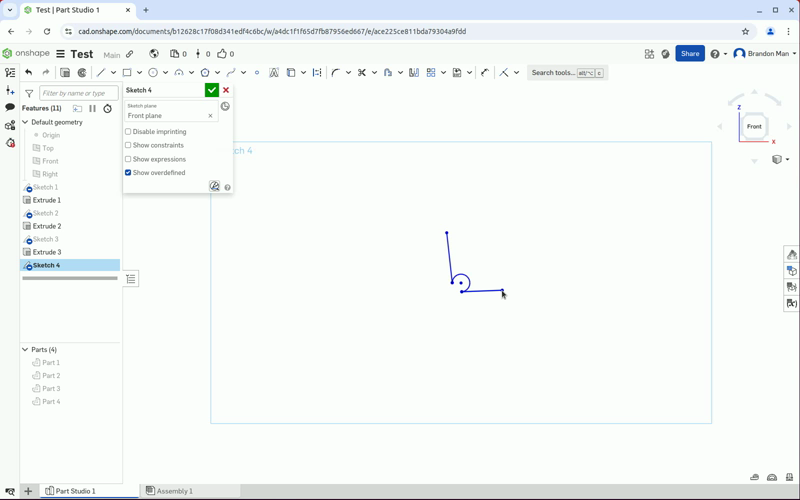
key(a)
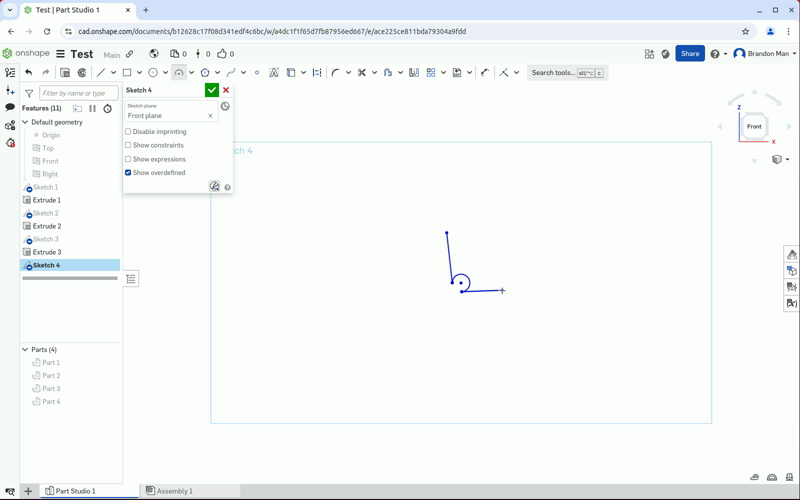
mouse_move(502, 290)
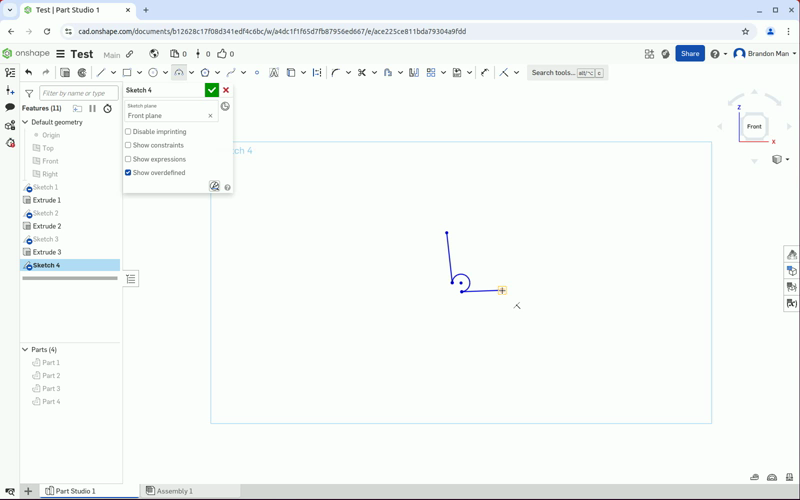
click(502, 290)
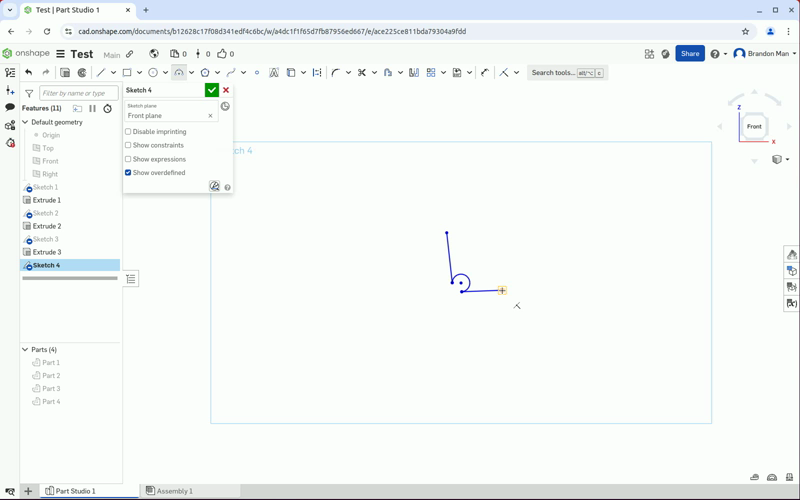
key_down(shift)
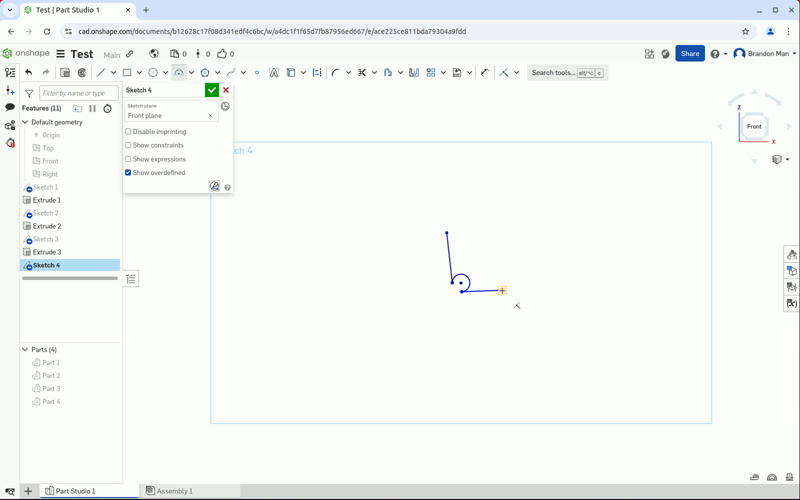
mouse_move(502, 275)
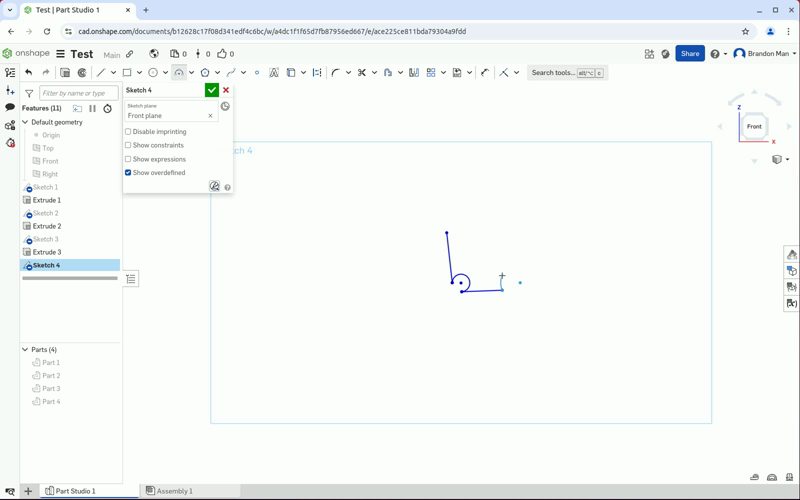
click(502, 275)
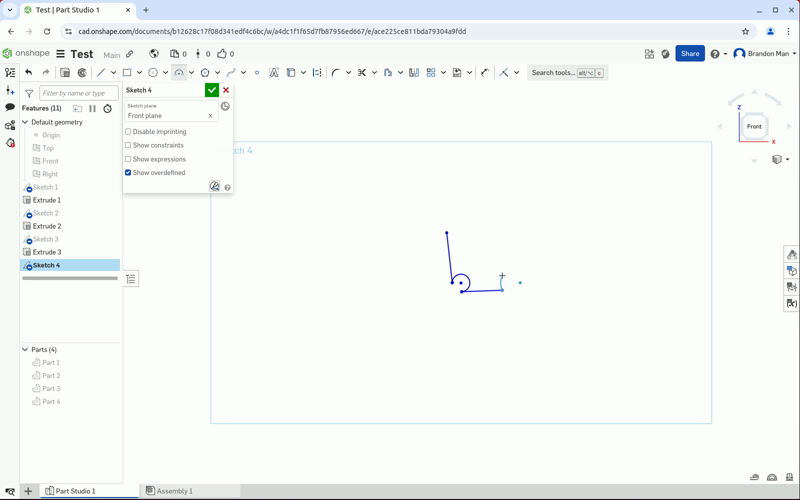
mouse_move(494, 282)
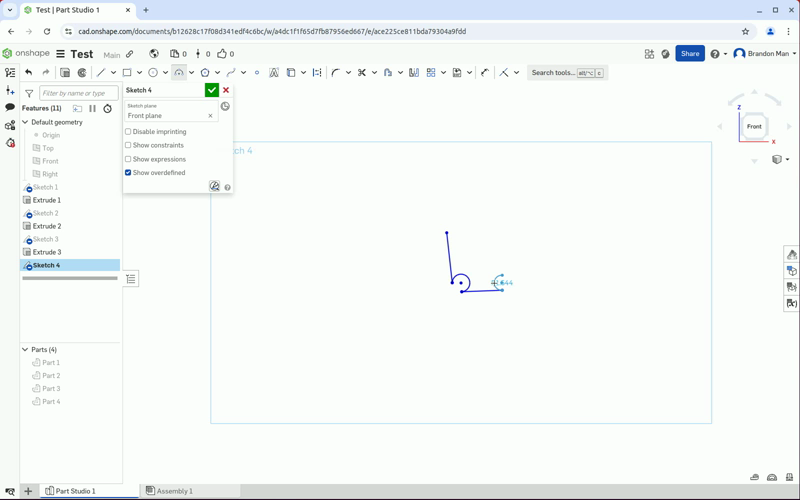
click(494, 282)
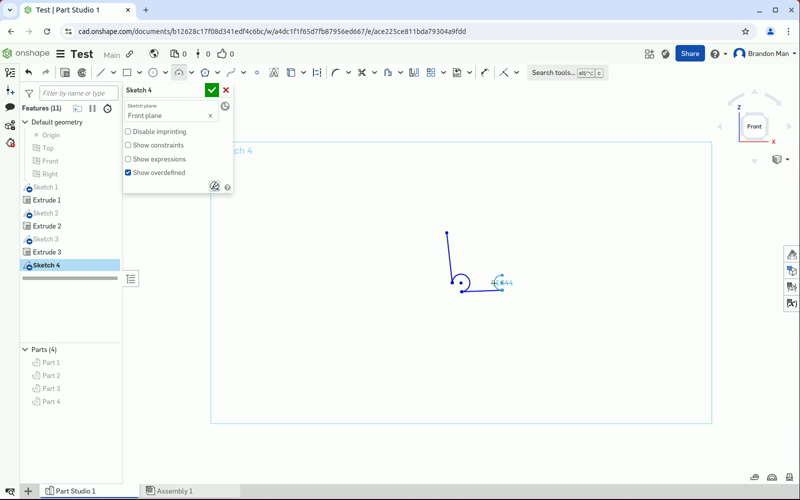
key_up(shift)
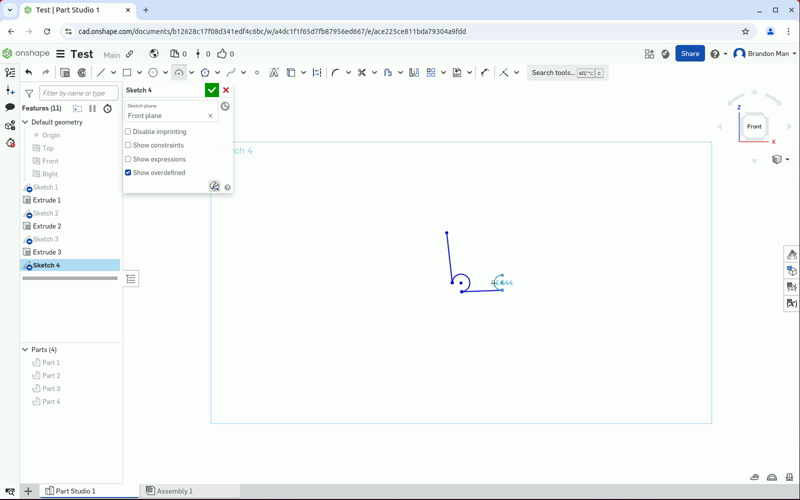
key(esc)
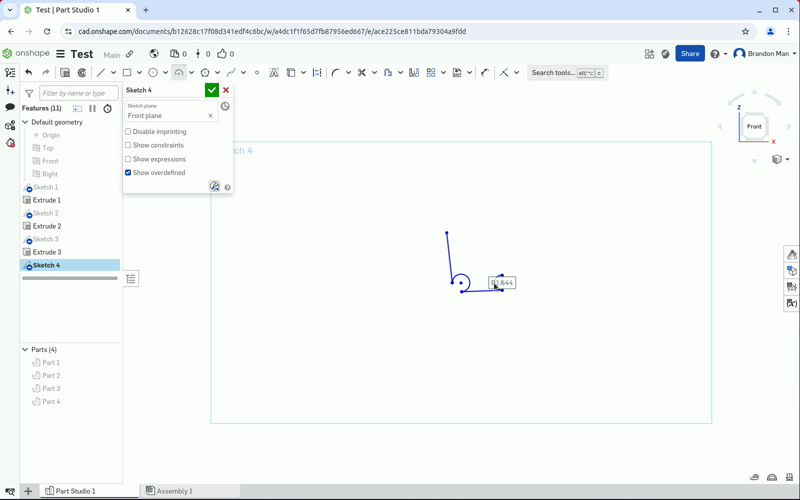
key(l)
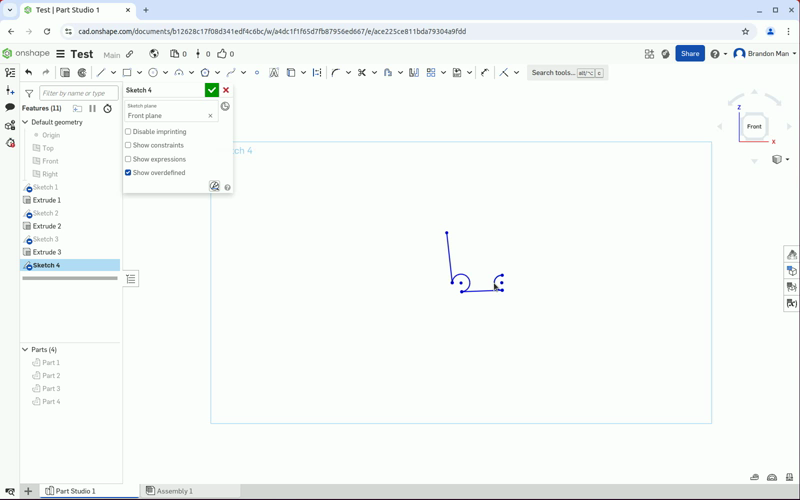
mouse_move(502, 275)
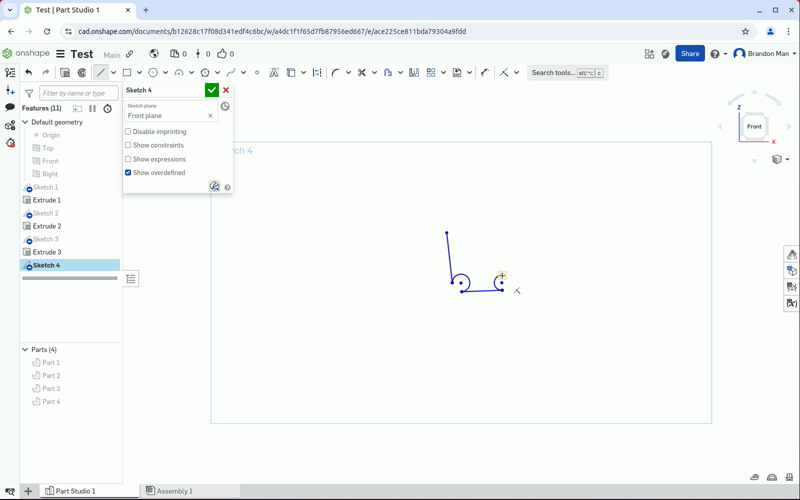
click(502, 275)
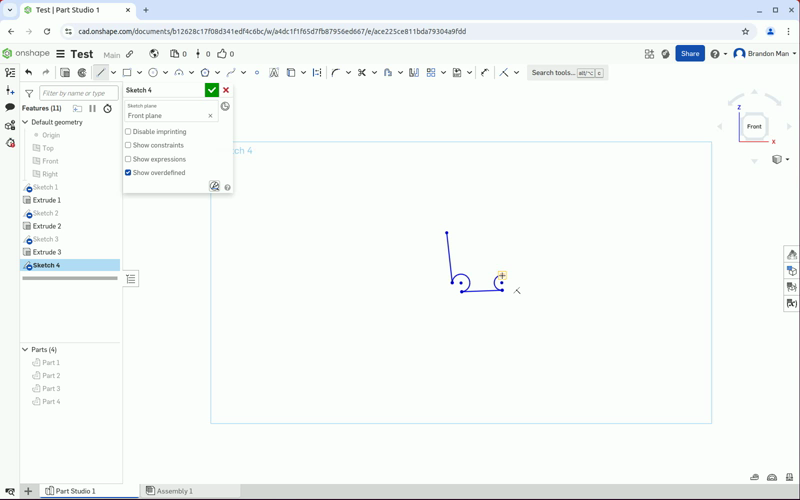
key_down(shift)
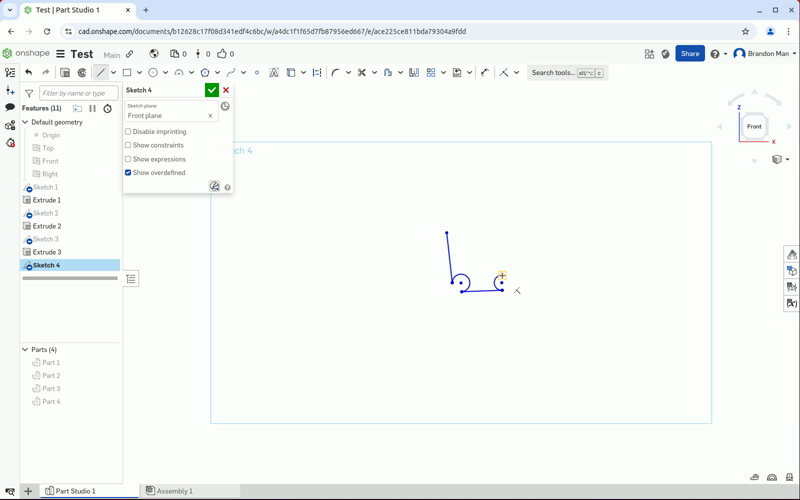
mouse_move(532, 275)
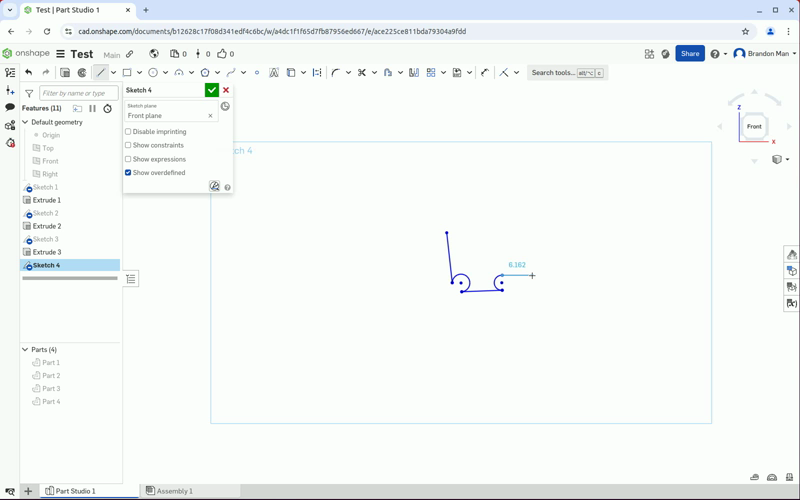
mouse_move(477, 274)
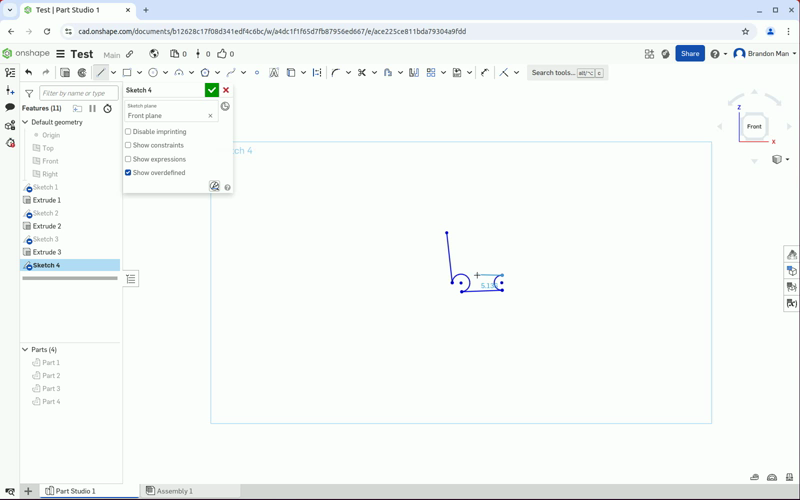
click(477, 274)
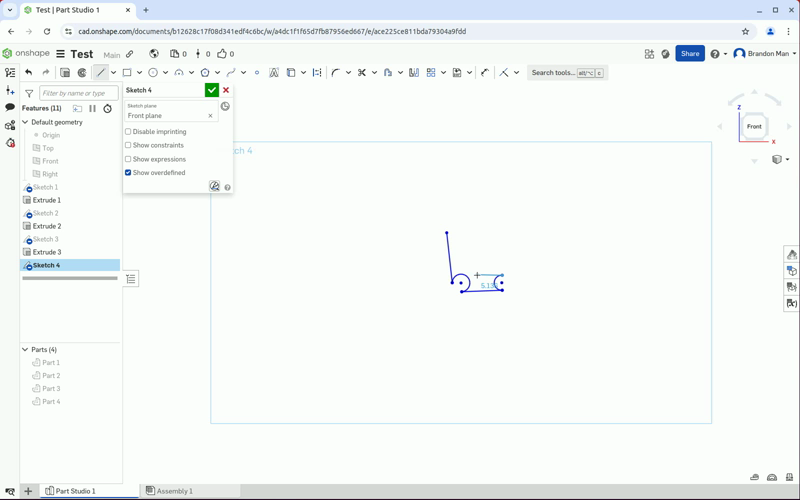
key_up(shift)
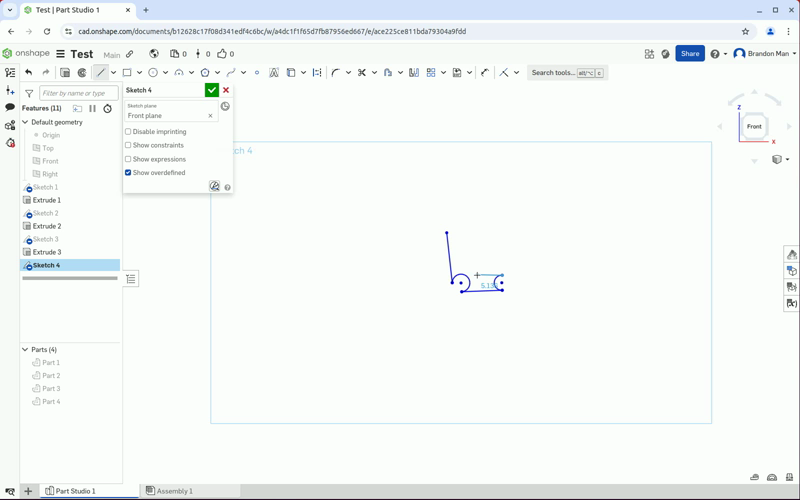
key(esc)
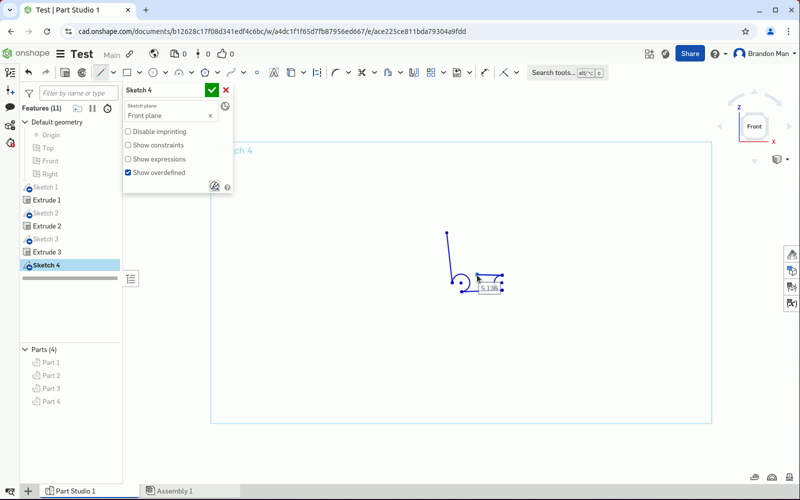
key(a)
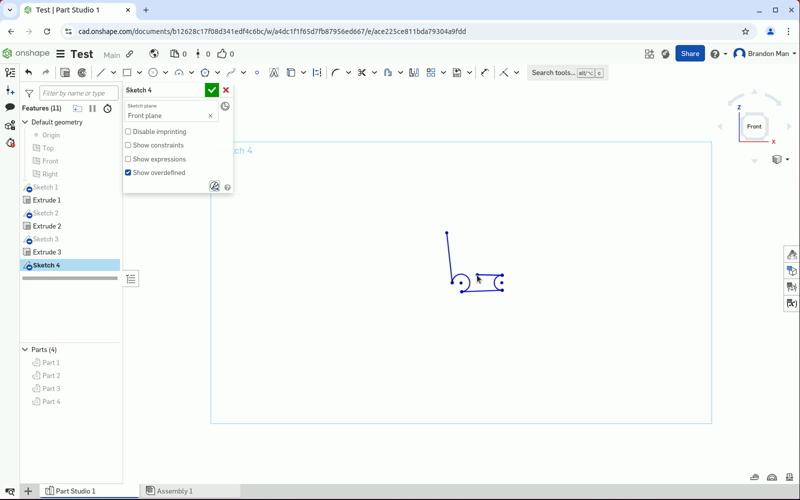
mouse_move(477, 274)
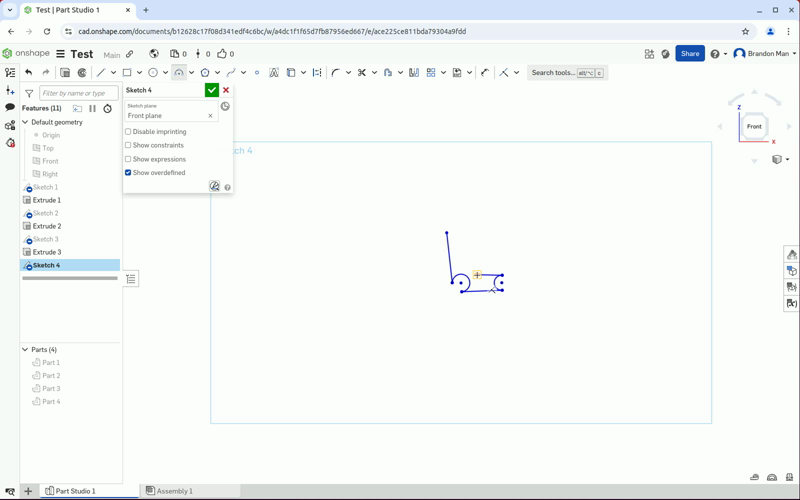
click(477, 274)
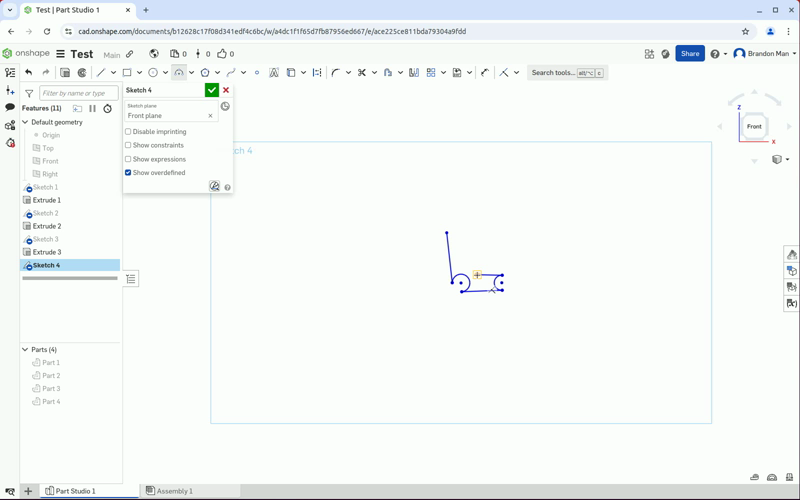
key_down(shift)
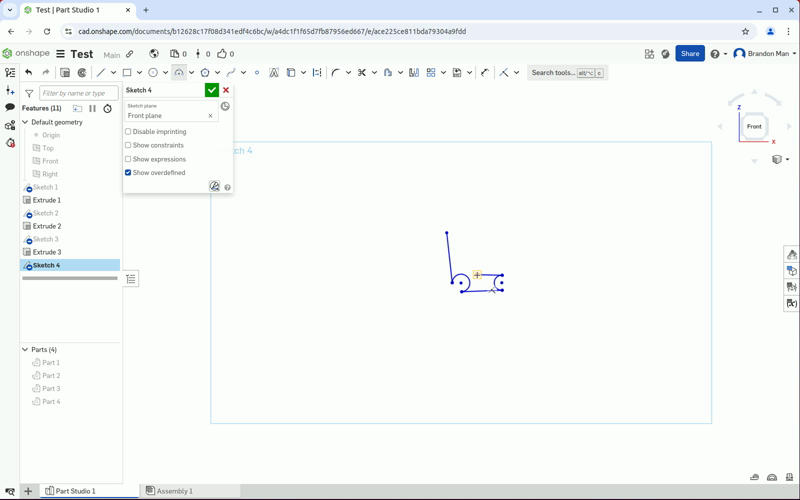
mouse_move(471, 268)
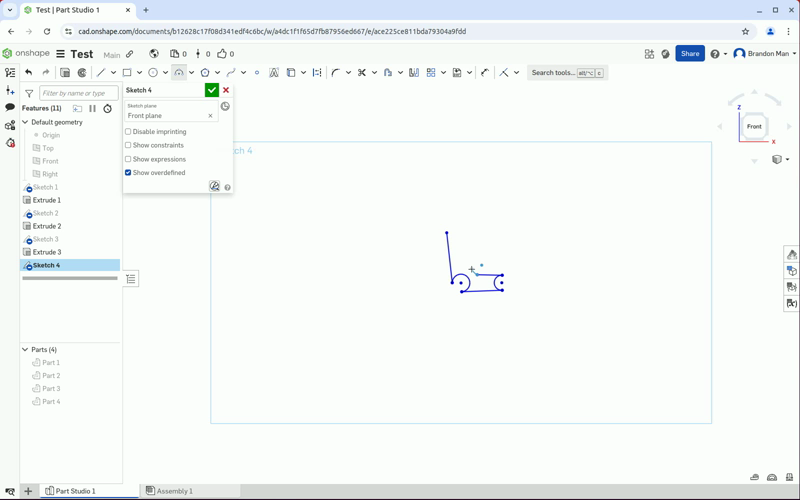
click(471, 268)
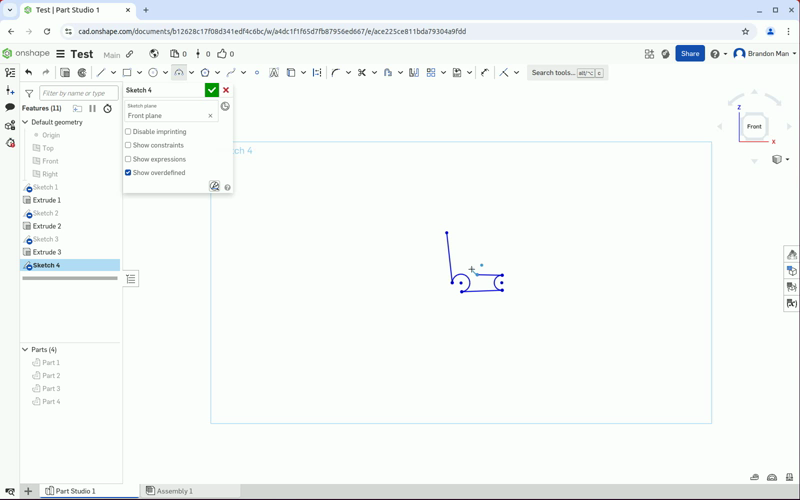
mouse_move(473, 273)
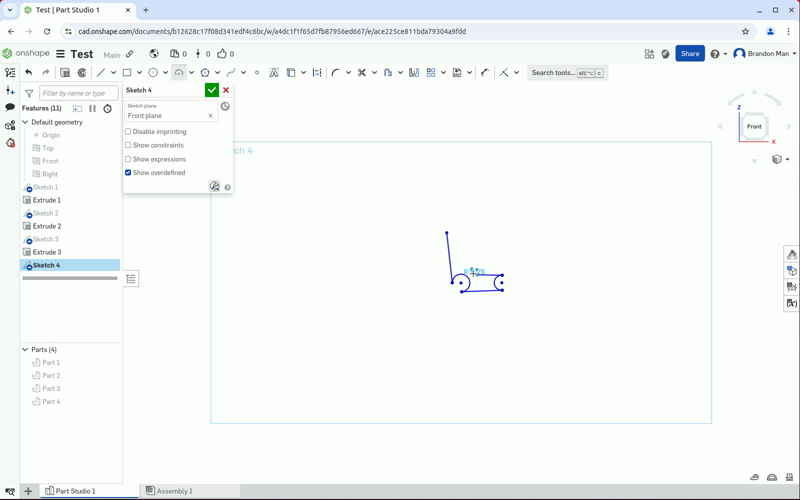
click(473, 273)
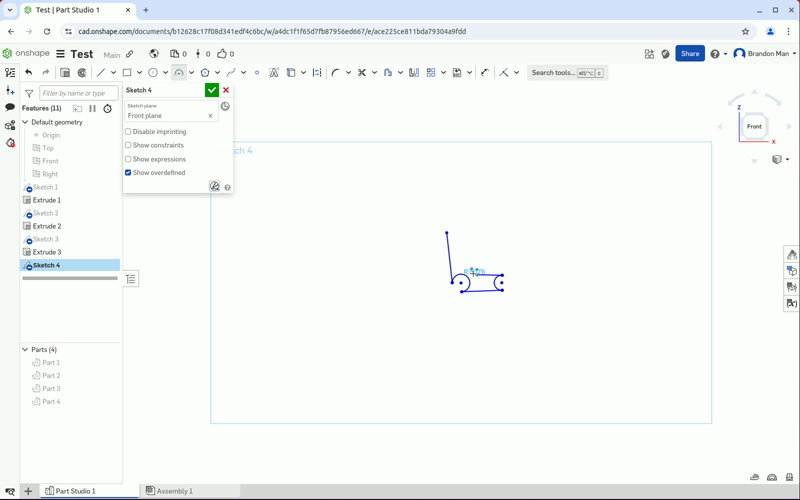
key_up(shift)
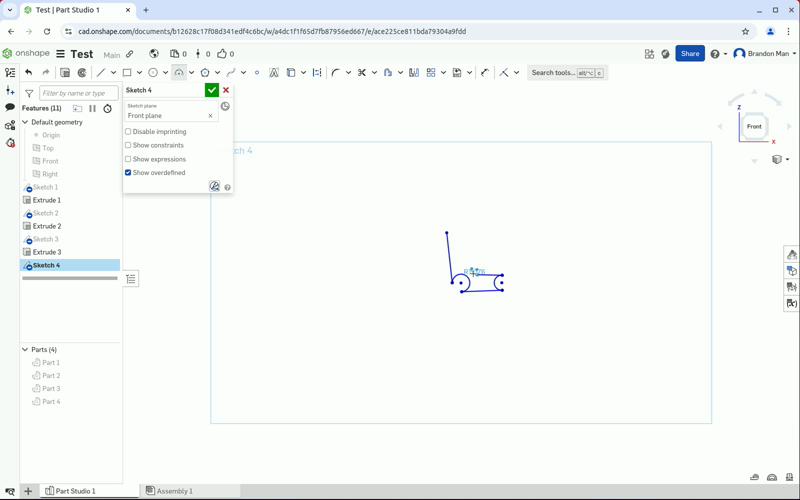
key(esc)
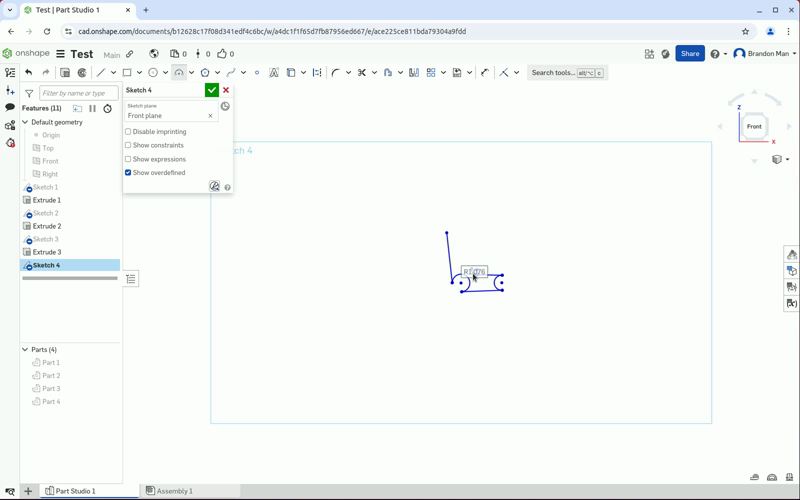
key(l)
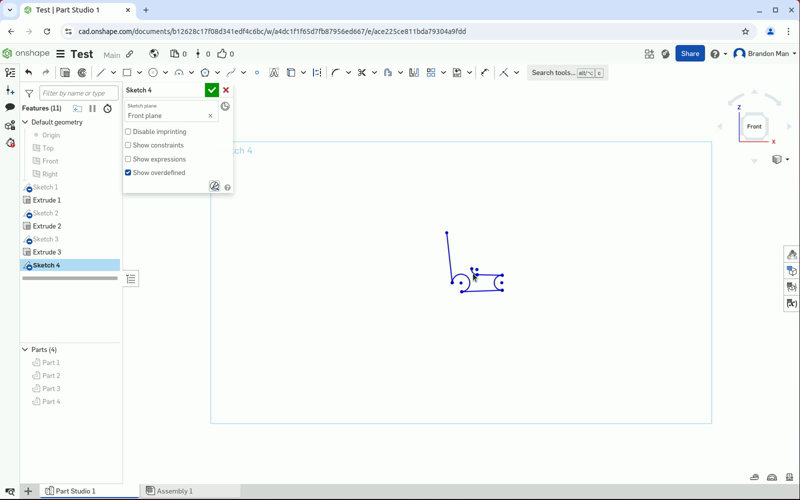
mouse_move(471, 268)
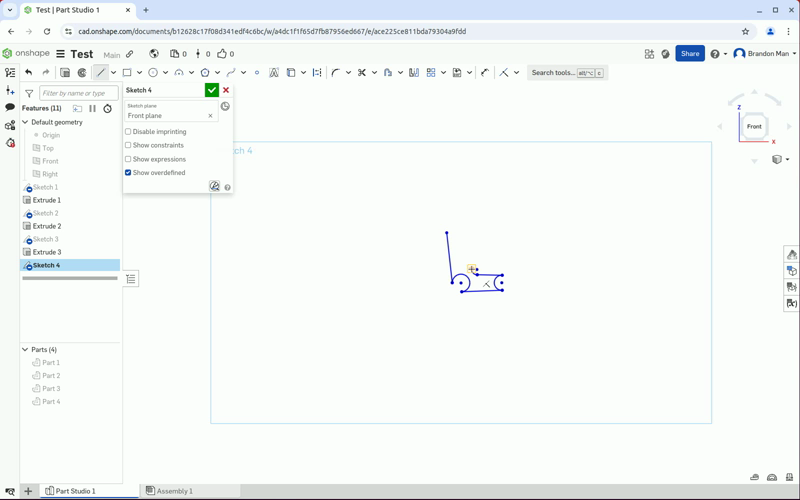
click(471, 268)
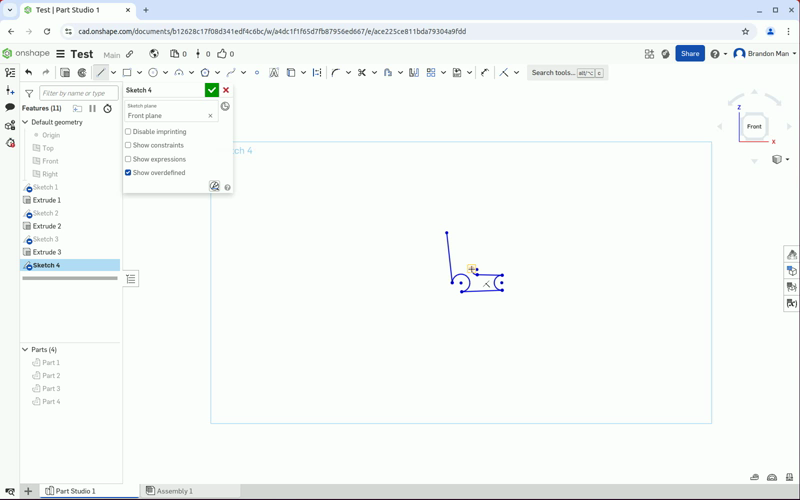
key_down(shift)
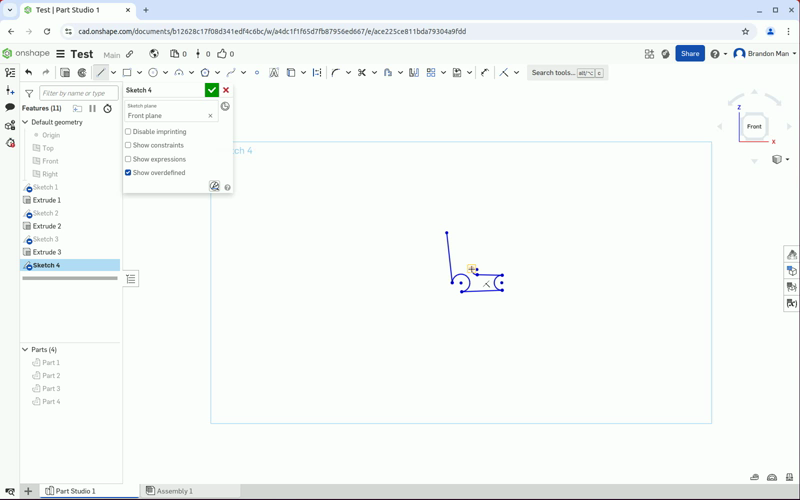
mouse_move(501, 268)
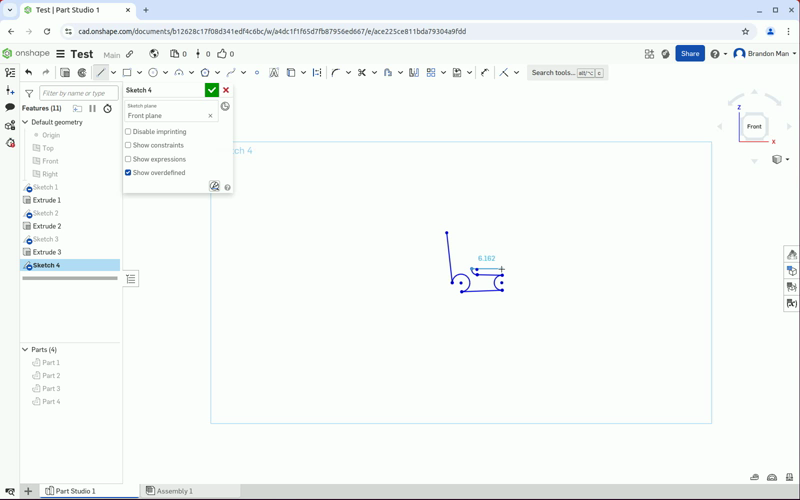
mouse_move(474, 234)
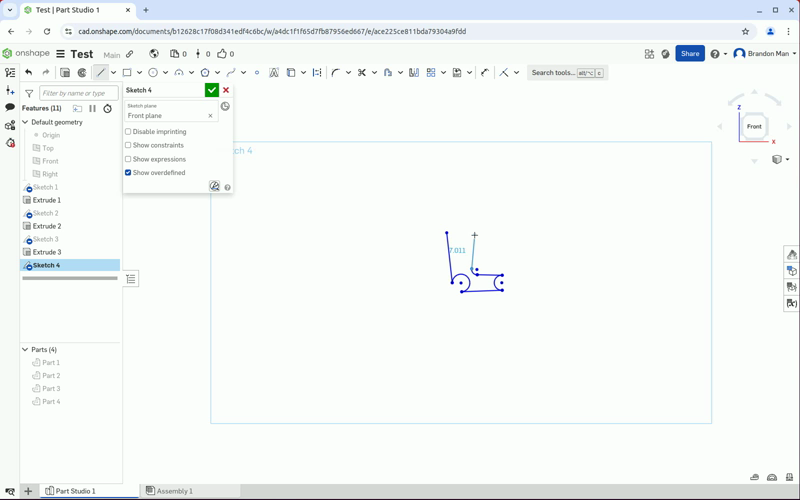
click(474, 234)
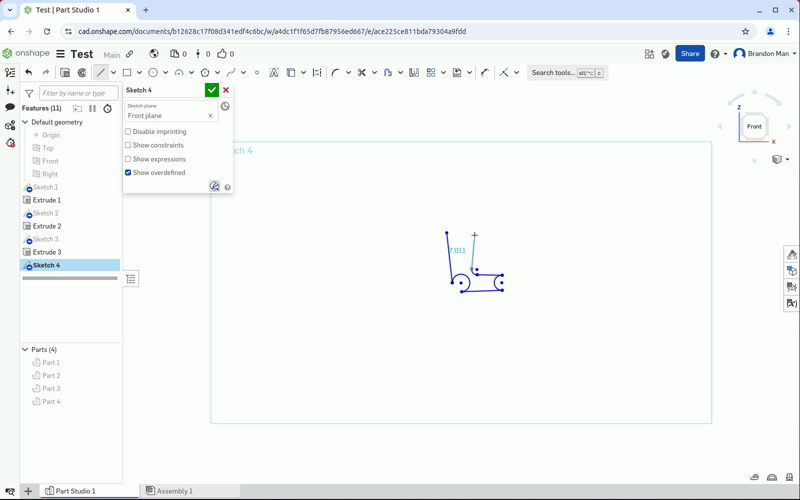
key_up(shift)
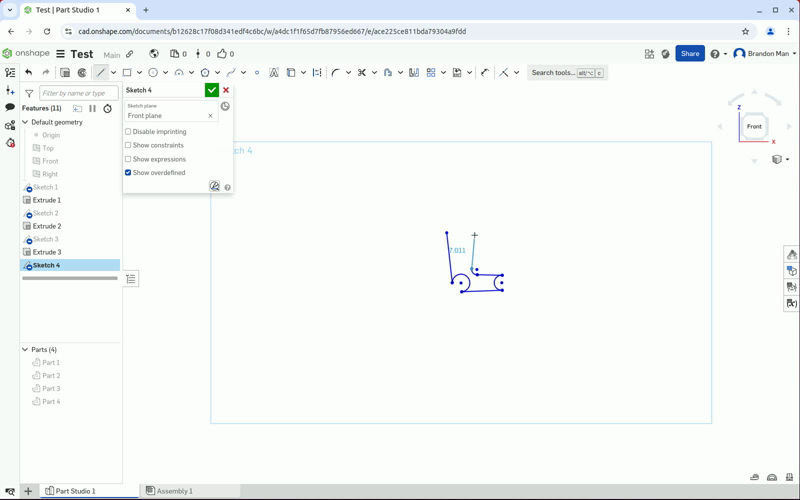
key(esc)
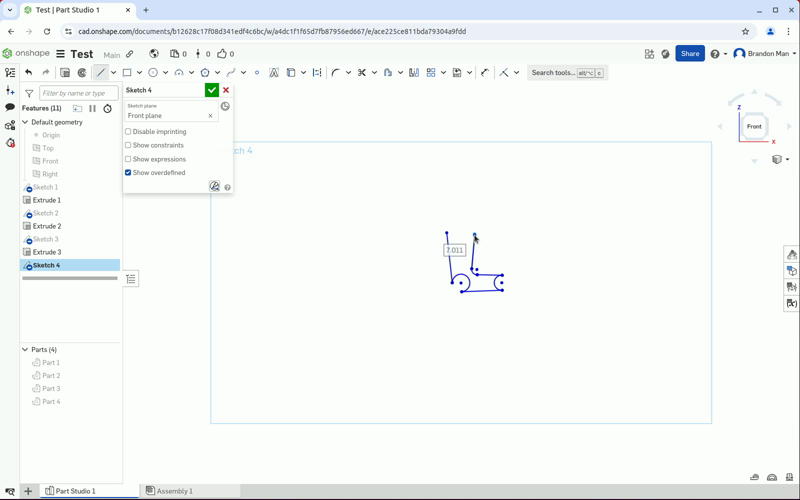
key(a)
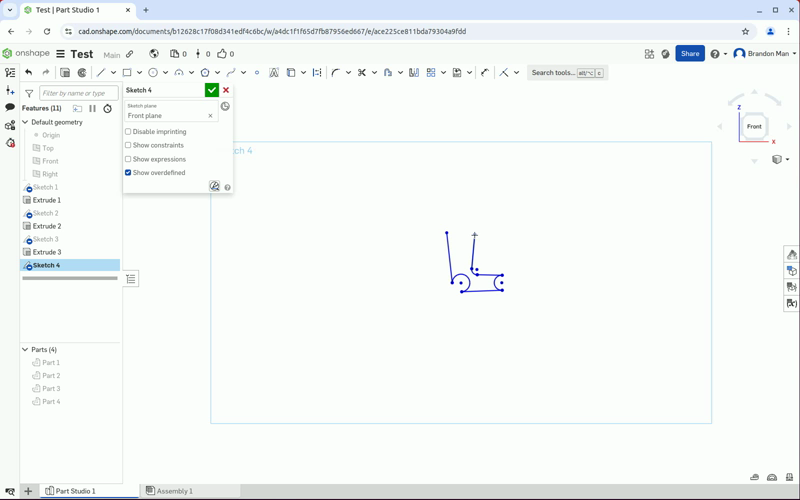
mouse_move(474, 234)
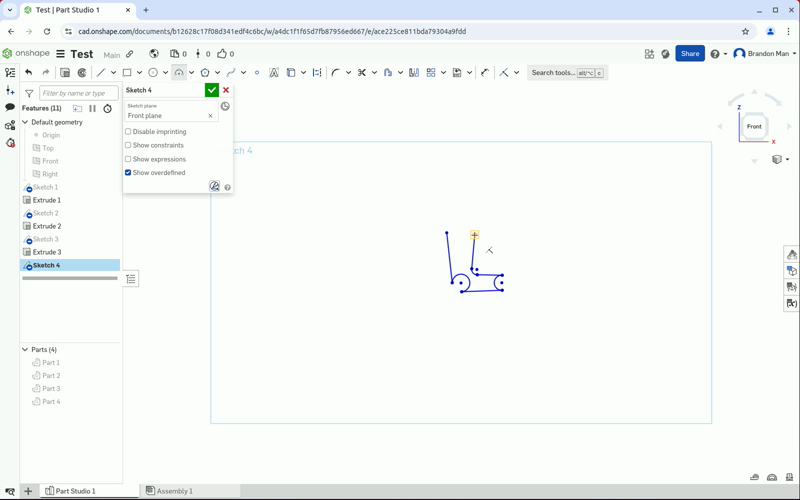
click(474, 234)
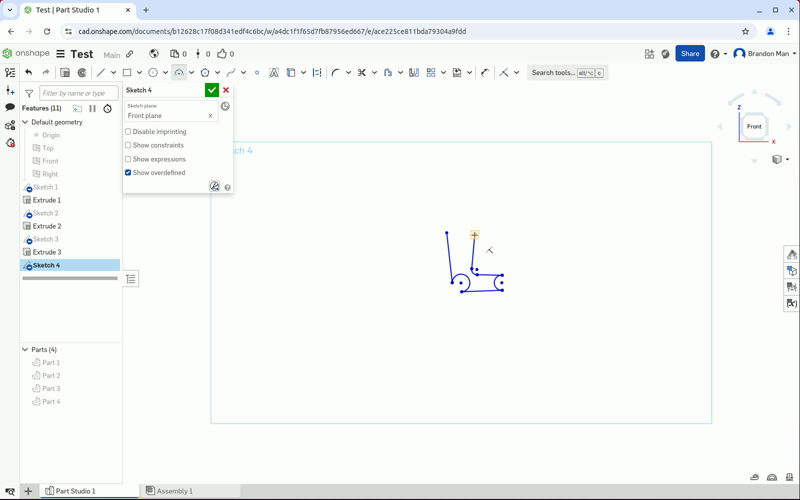
mouse_move(446, 232)
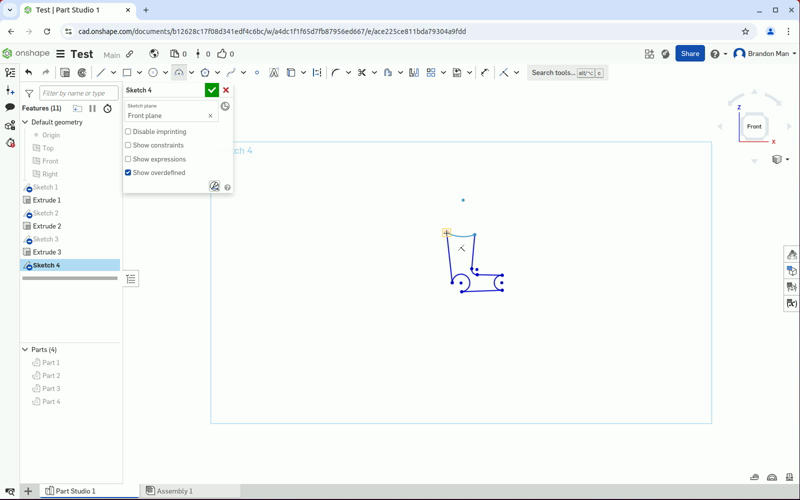
click(446, 232)
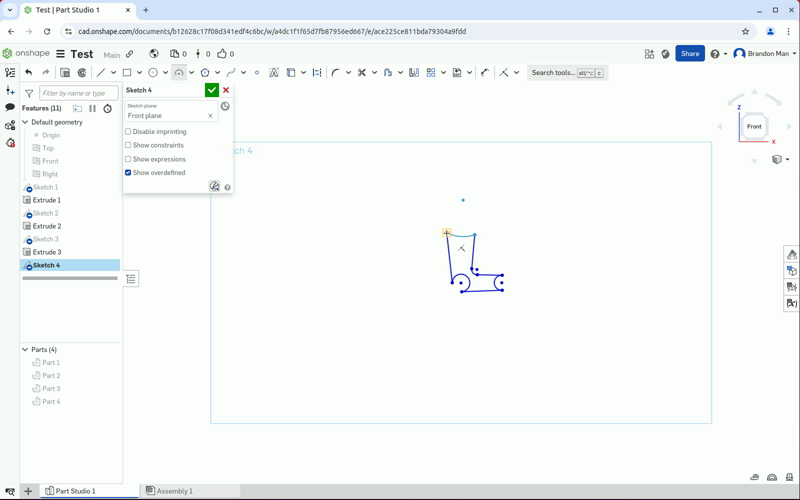
key_down(shift)
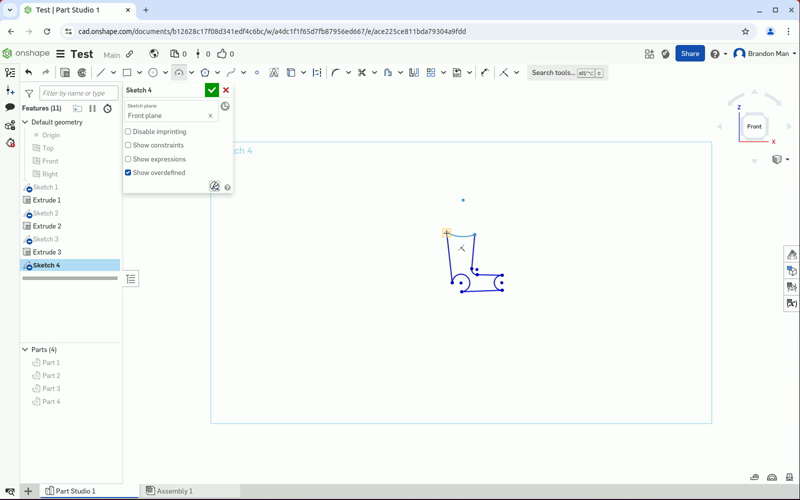
mouse_move(459, 245)
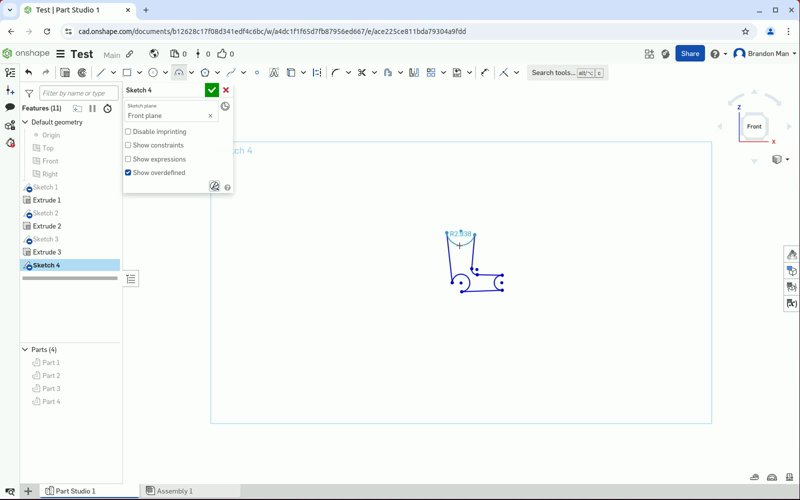
click(459, 245)
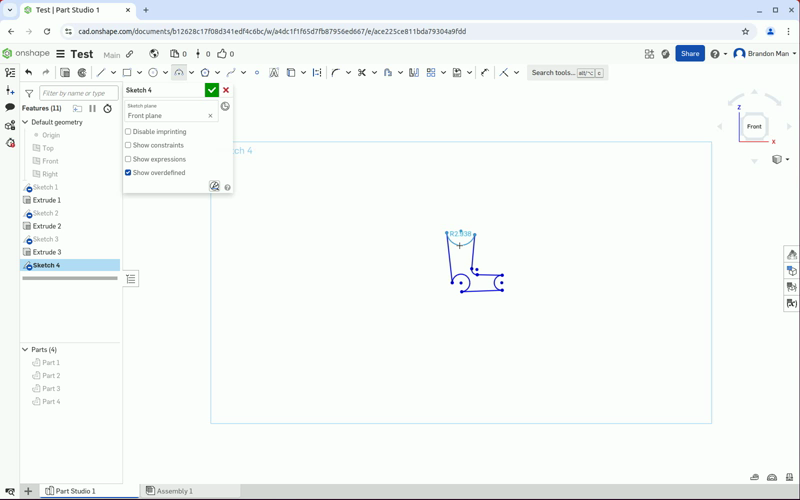
key_up(shift)
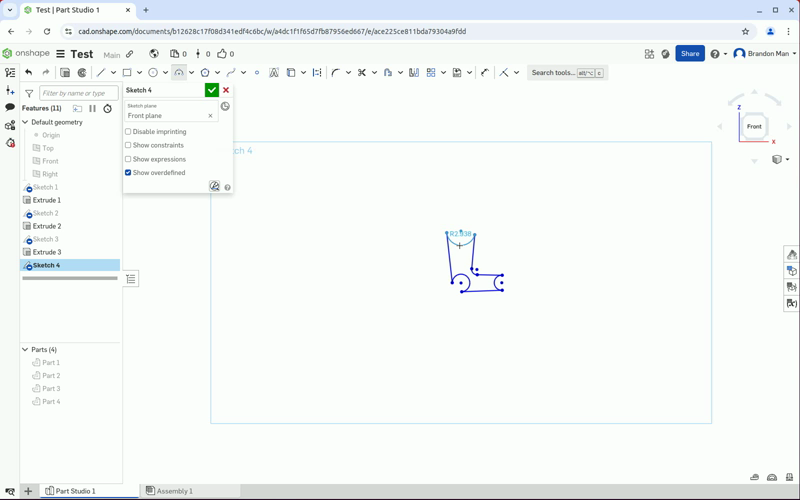
key(esc)
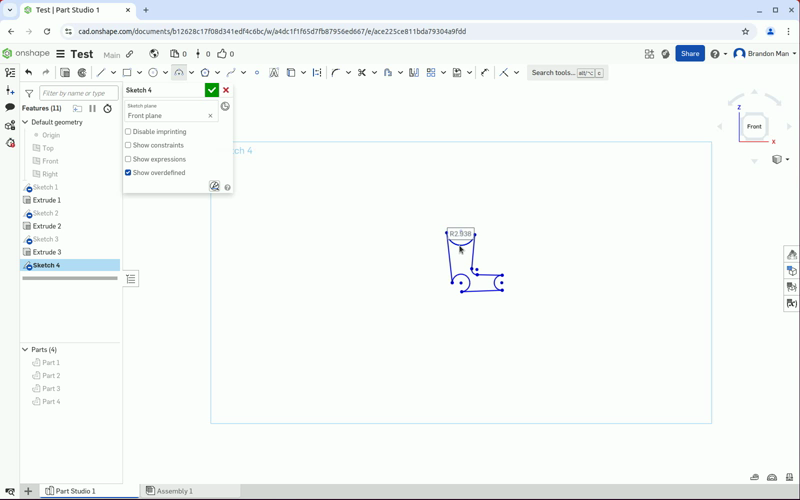
mouse_move(470, 286)
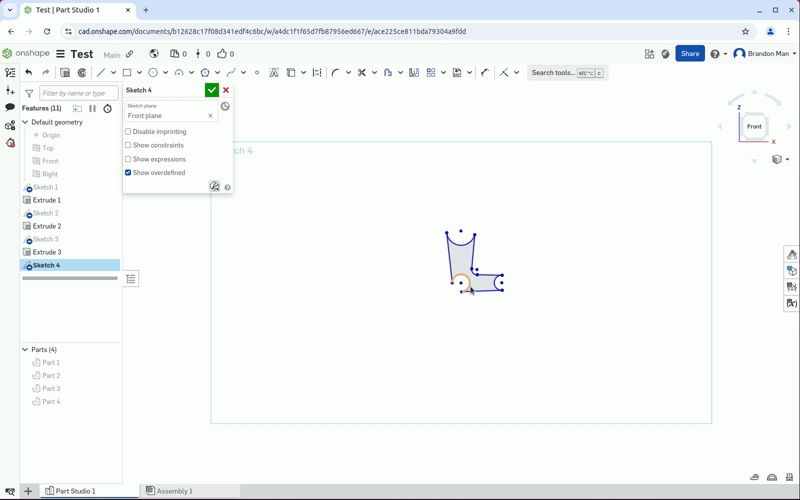
scroll(6)
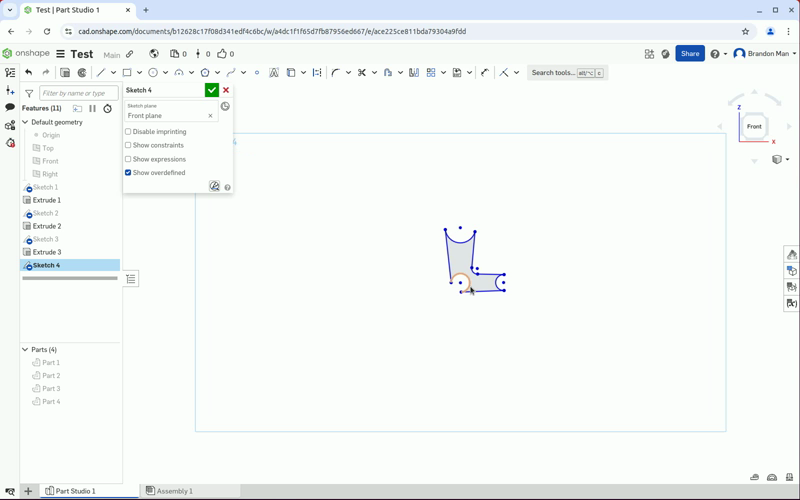
scroll(6)
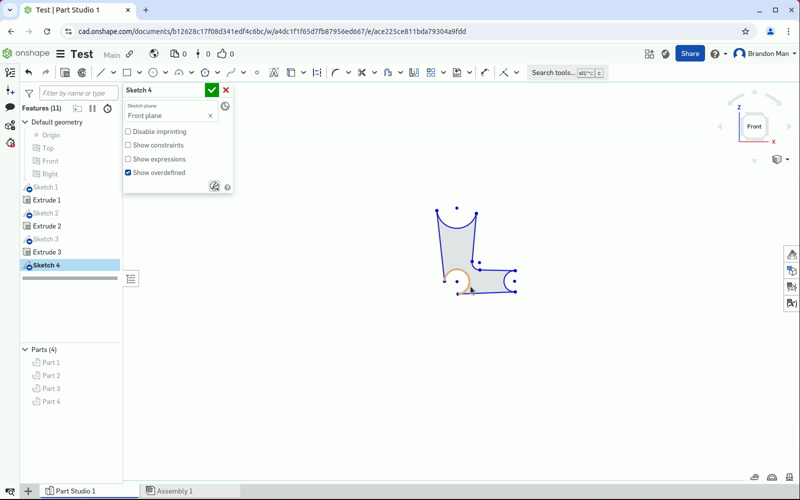
scroll(6)
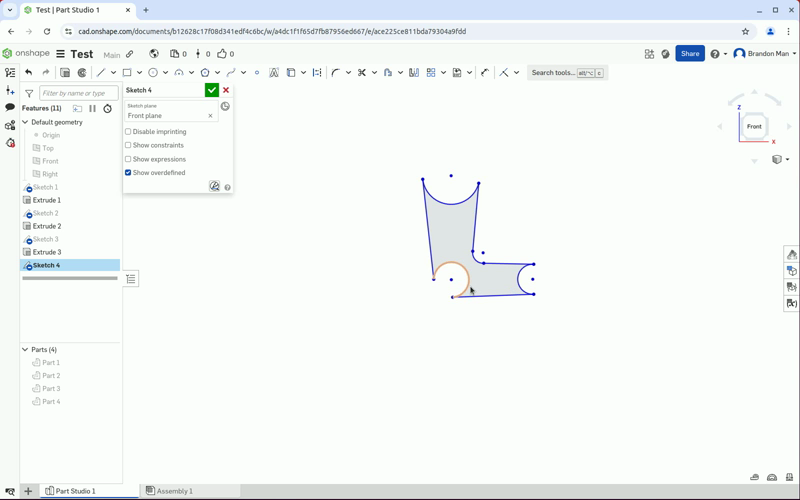
scroll(6)
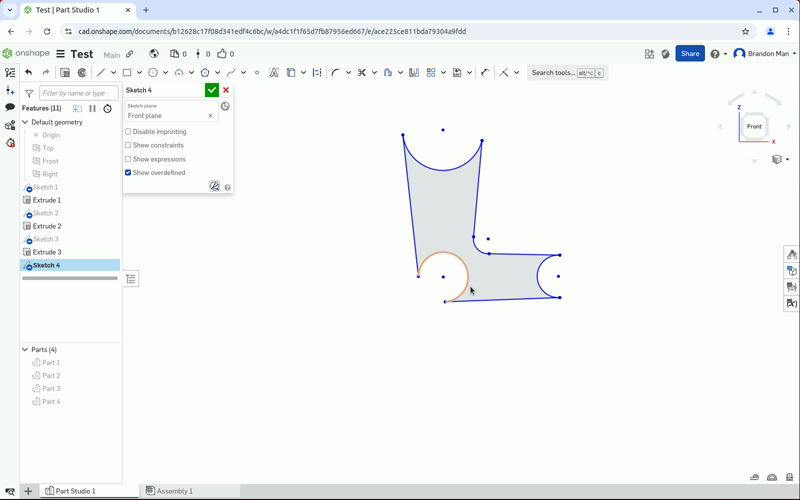
scroll(6)
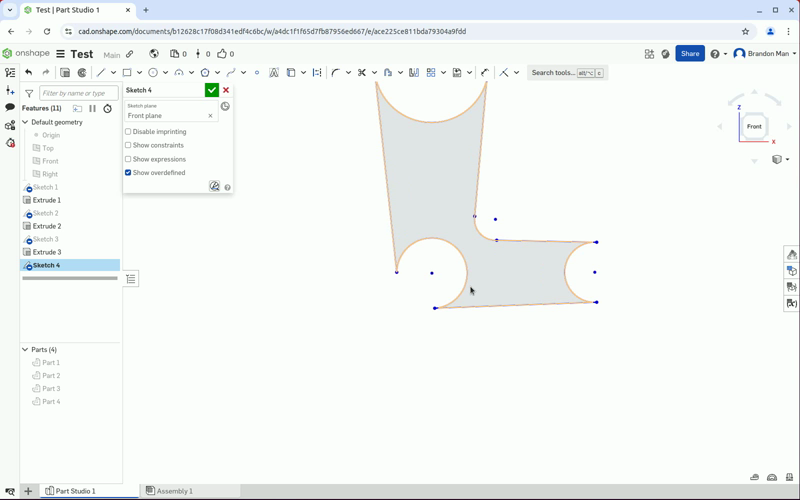
scroll(6)
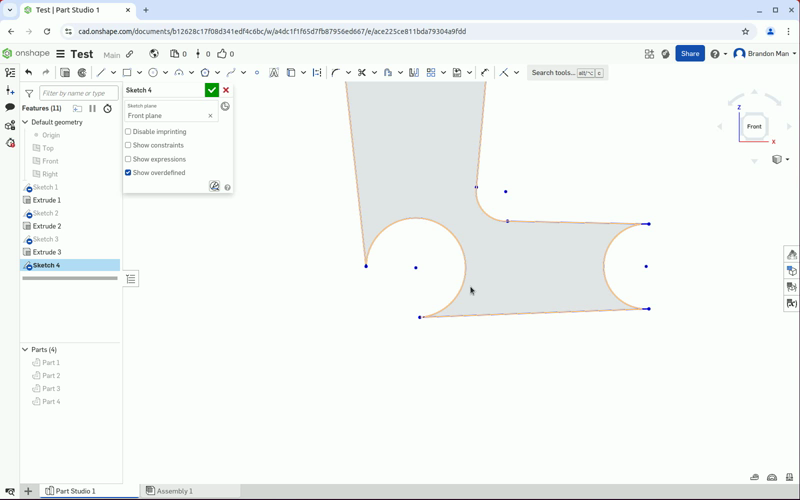
scroll(6)
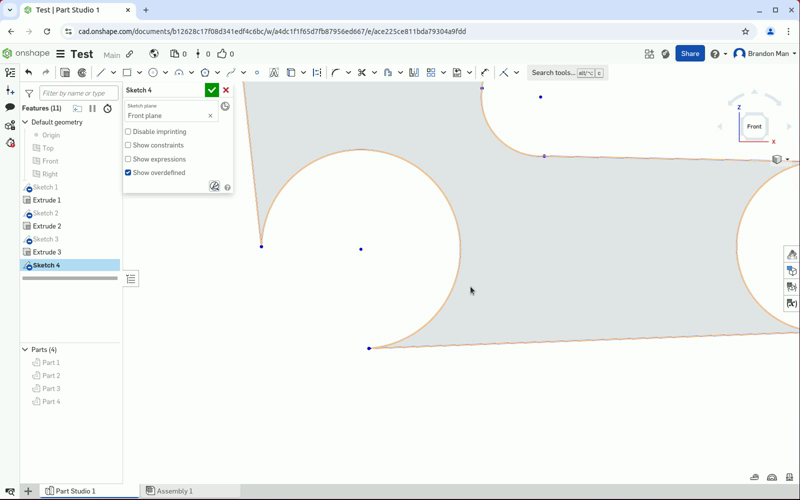
click(470, 286)
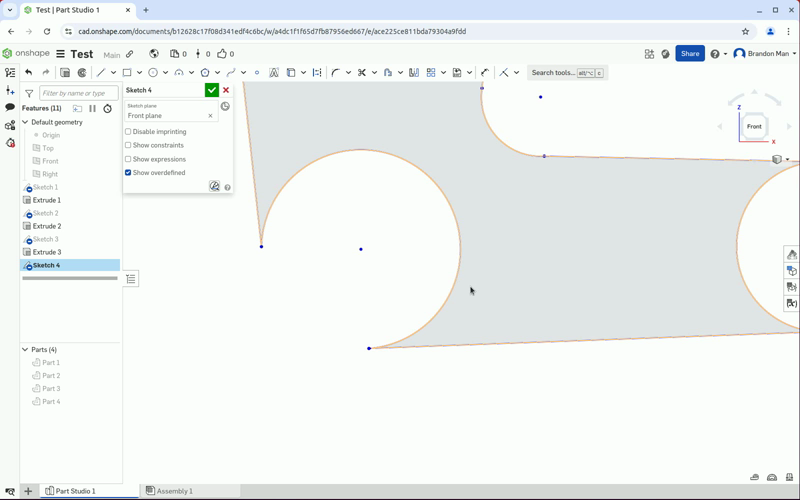
scroll(-6)
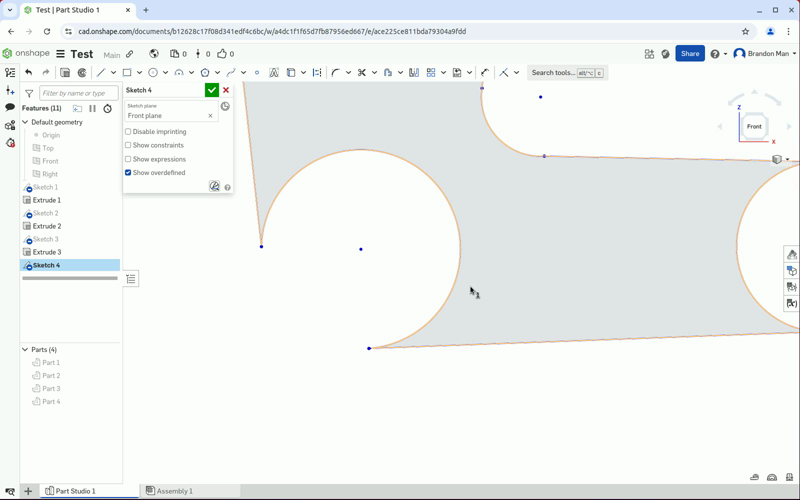
scroll(-6)
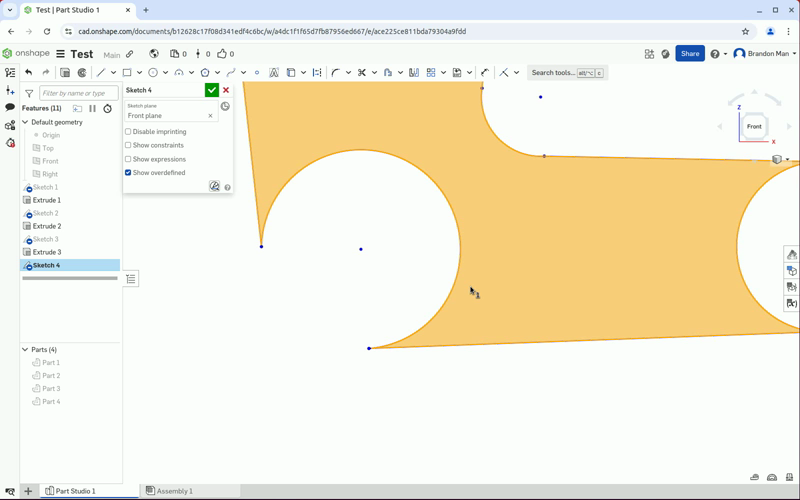
scroll(-6)
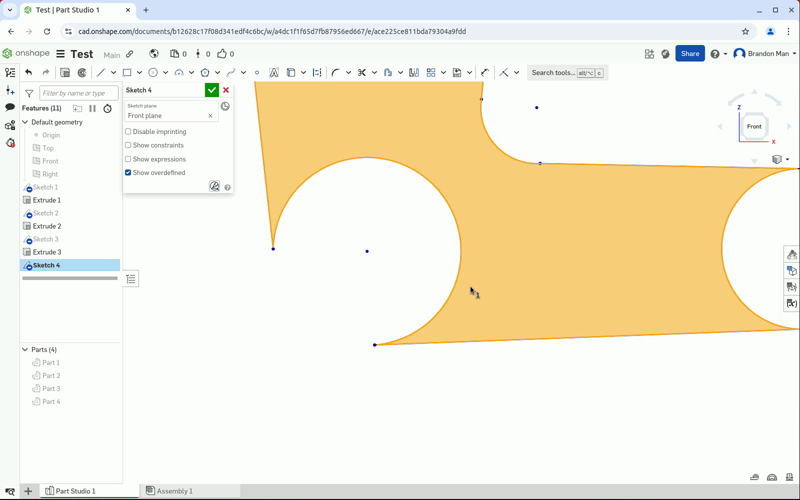
scroll(-6)
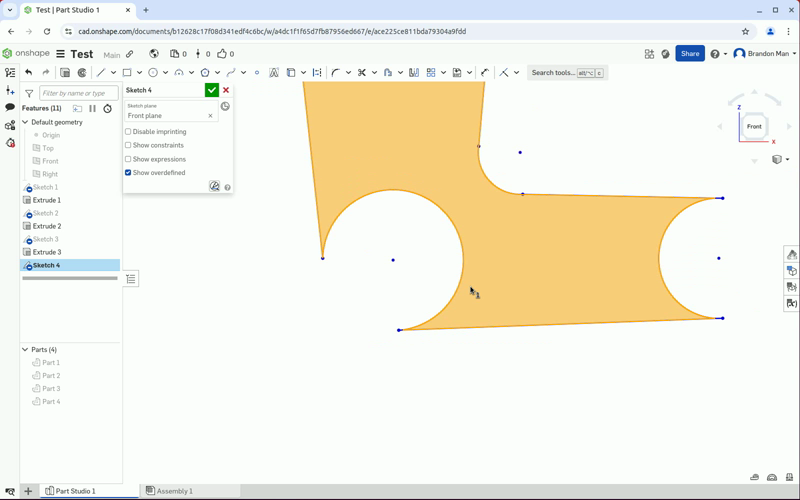
scroll(-6)
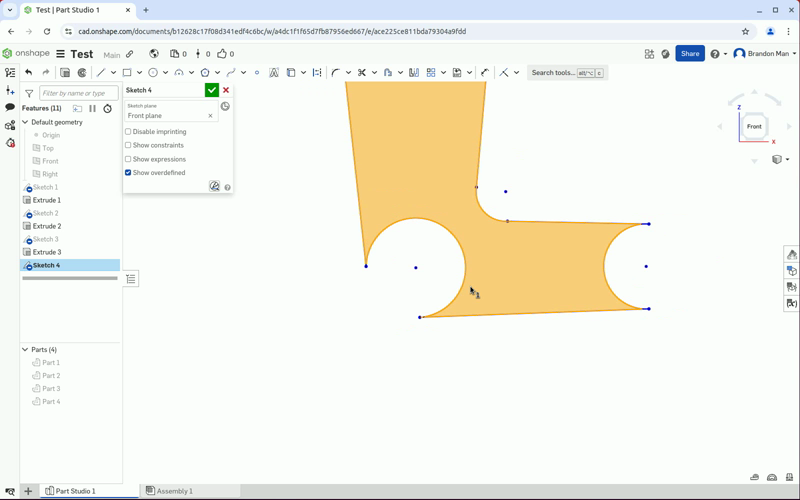
scroll(-6)
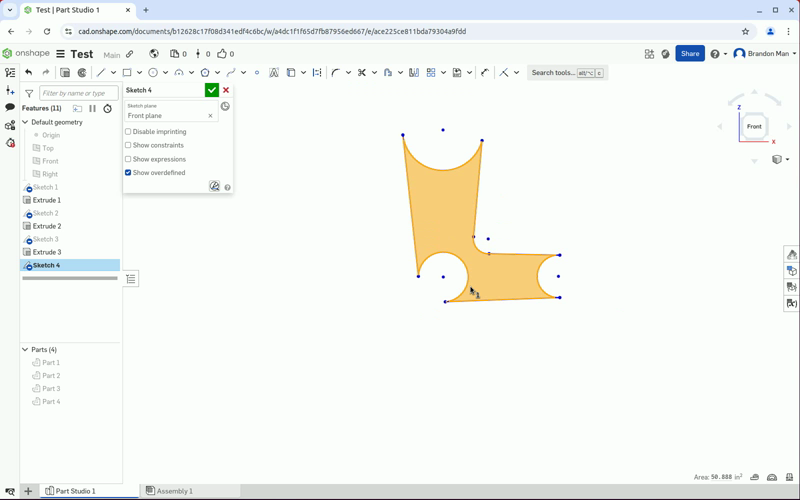
scroll(-6)
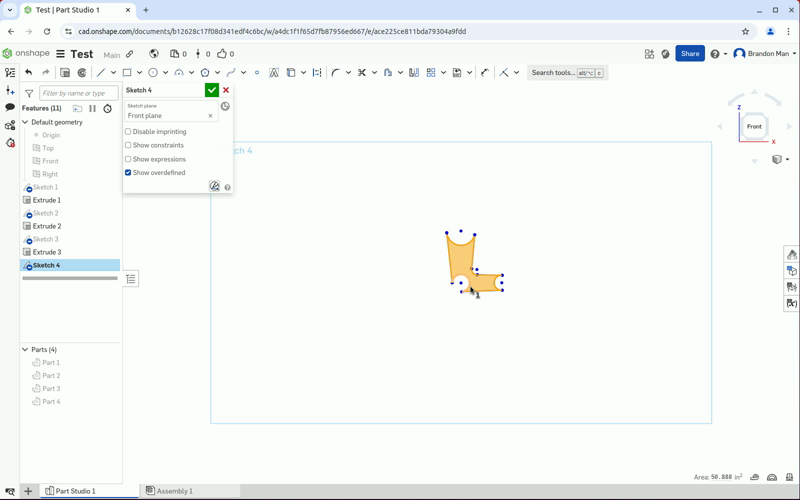
mouse_move(73, 352)
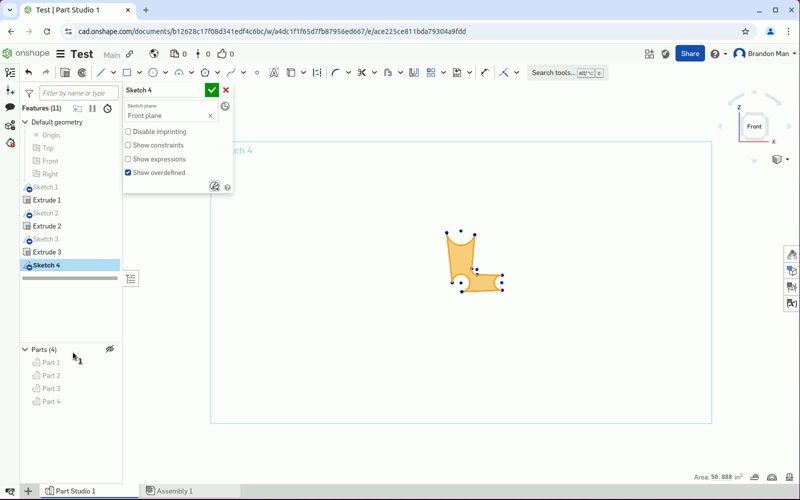
key(shift+y)
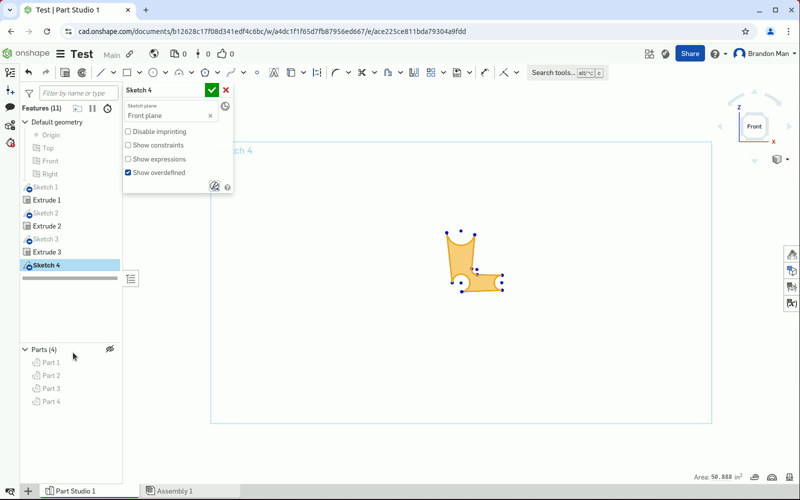
key(shift+e)
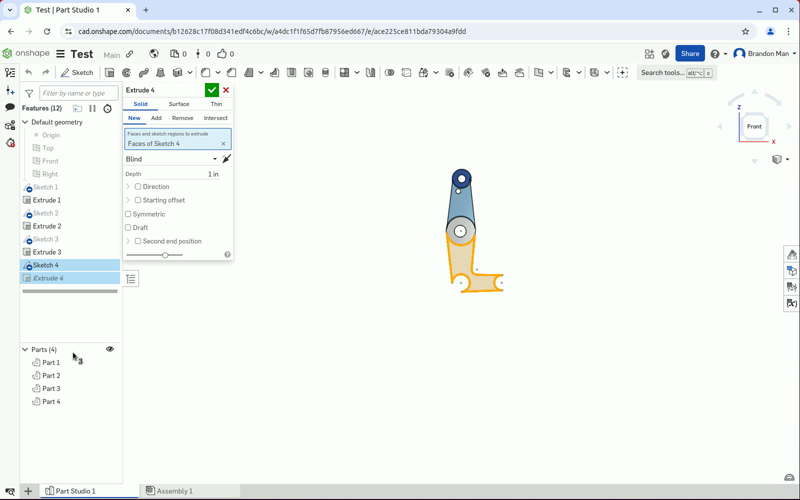
mouse_move(143, 106)
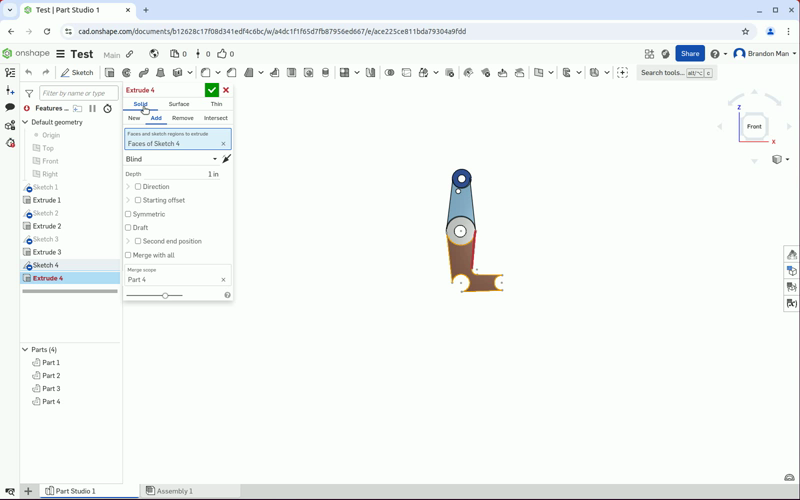
click(143, 106)
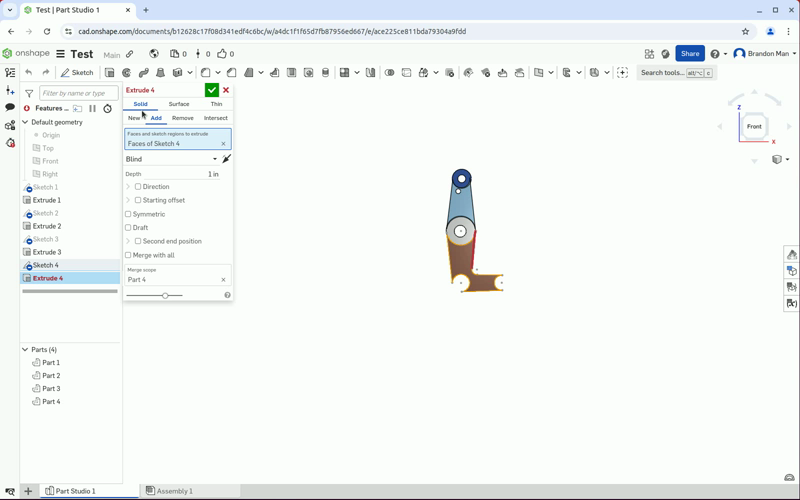
mouse_move(137, 120)
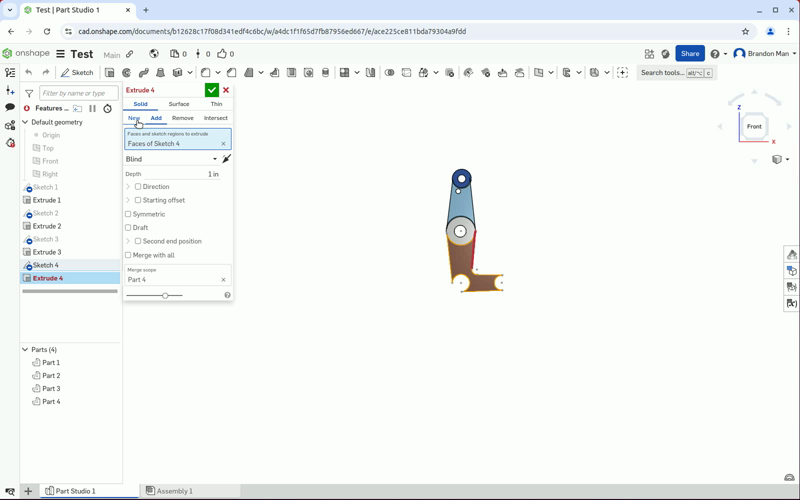
click(137, 120)
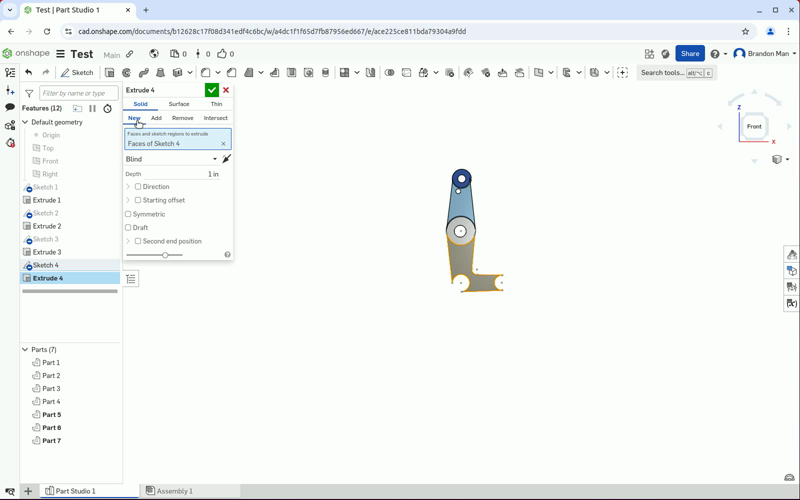
key(tab, 4)
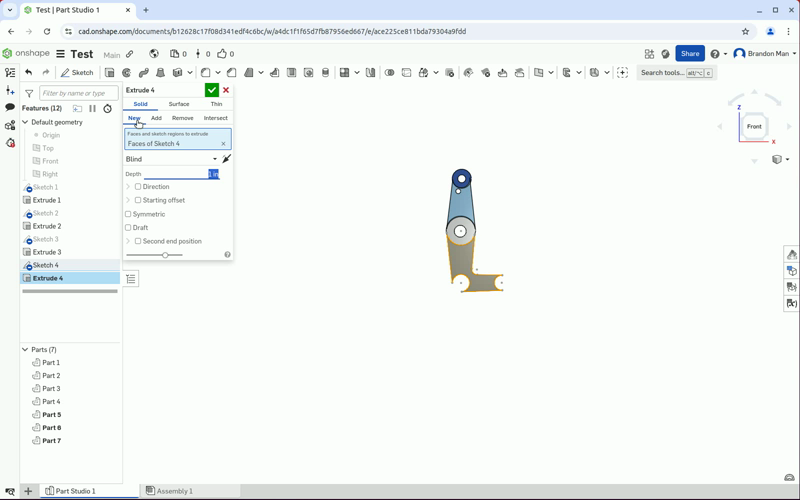
text(4.814)
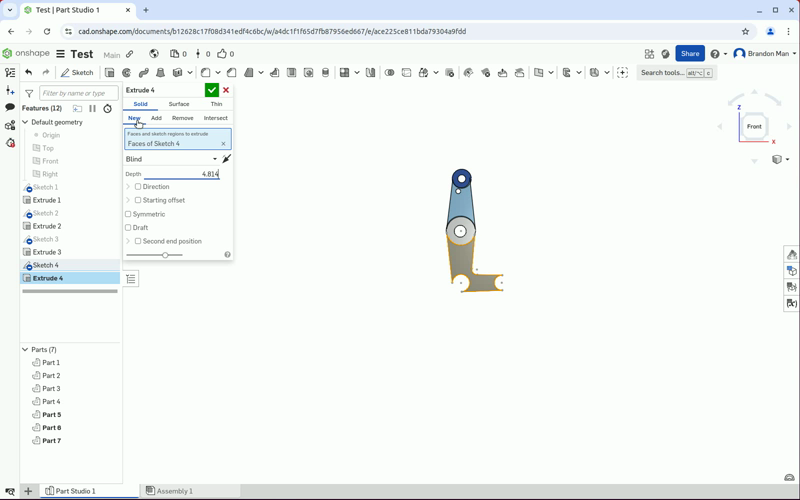
key(enter)
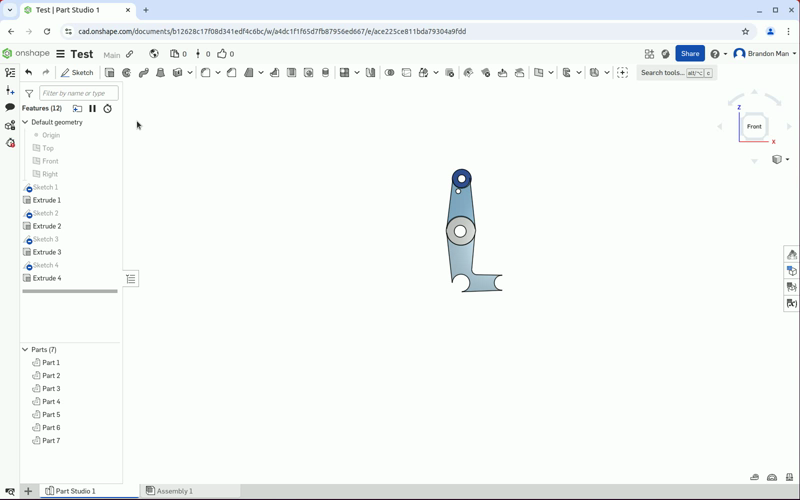
key(shift+h)
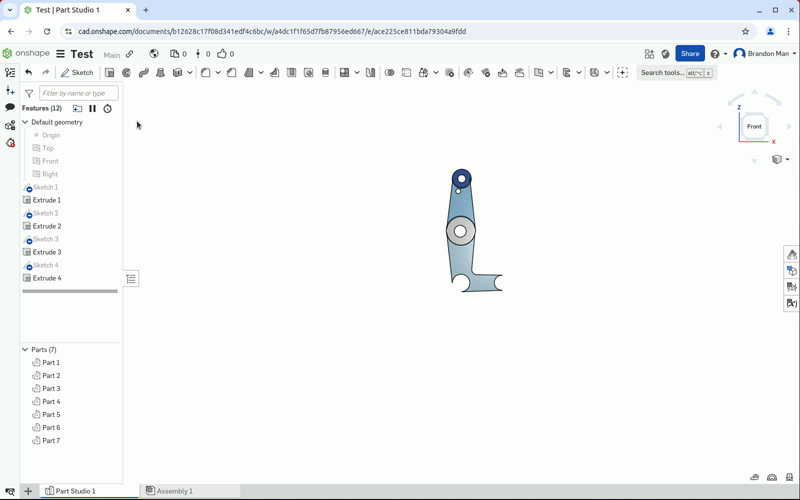
key(shift+h)
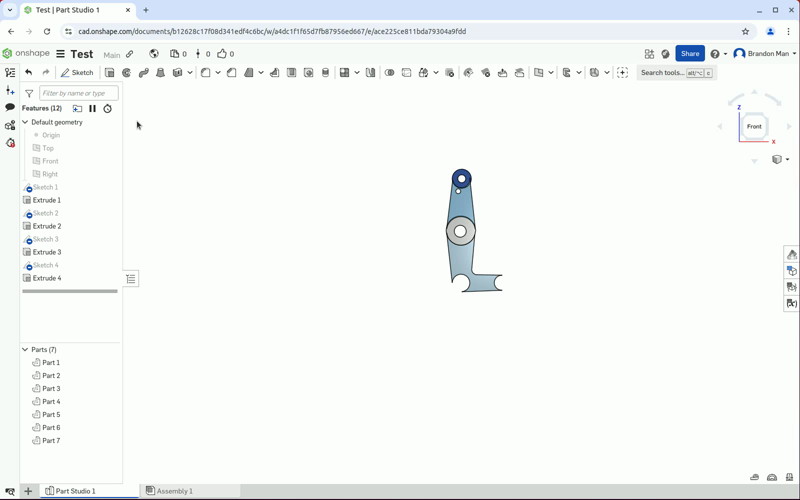
mouse_move(73, 189)
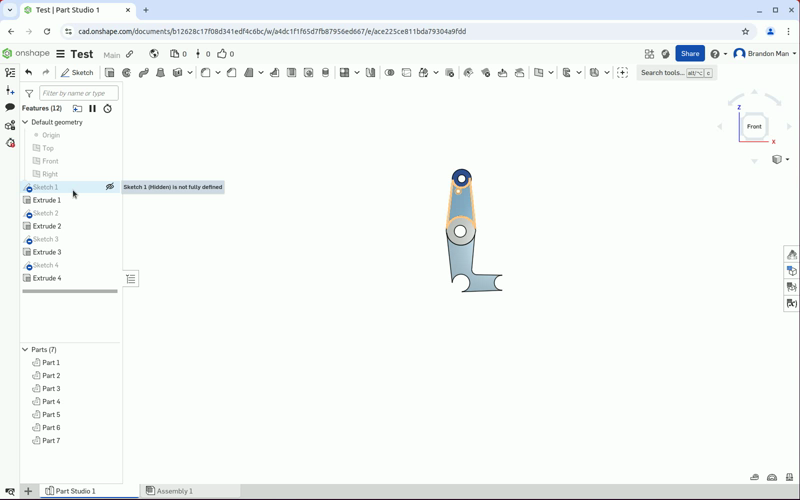
click(73, 189)
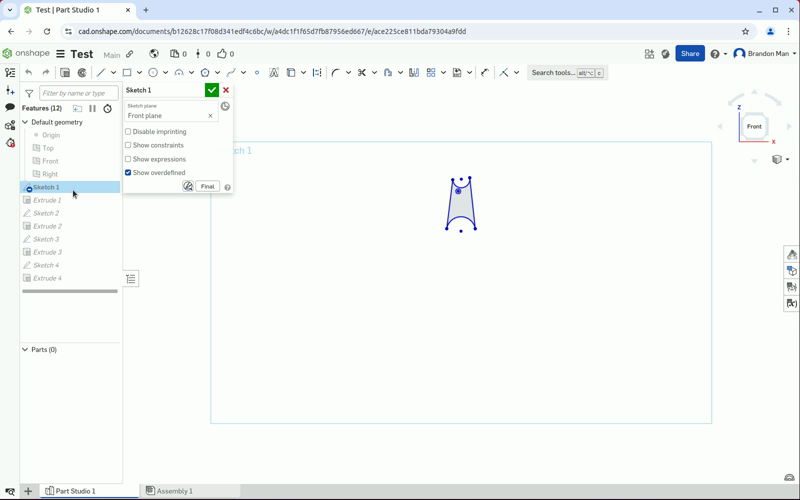
mouse_move(229, 92)
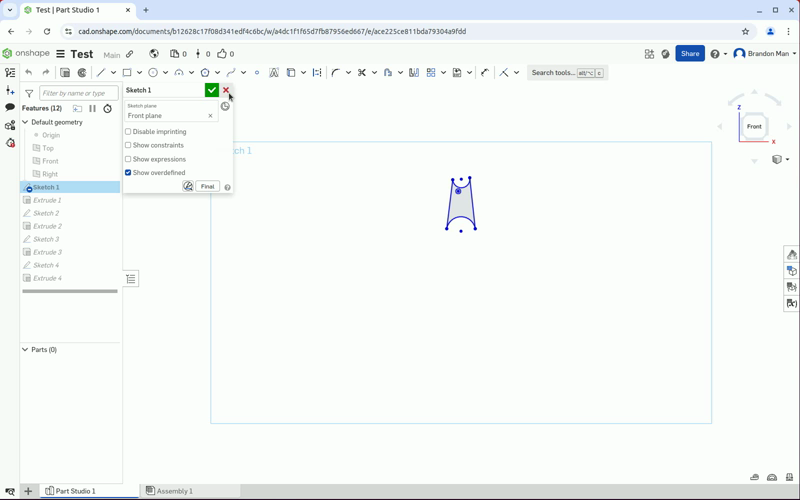
click(229, 92)
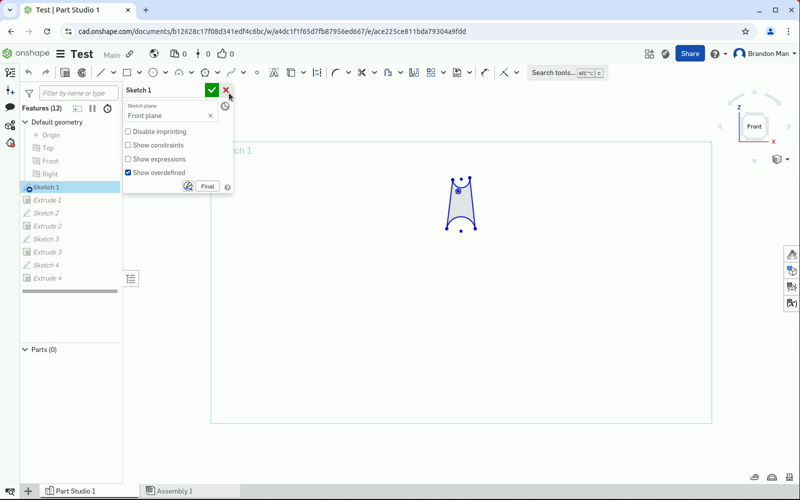
key(shift+s)
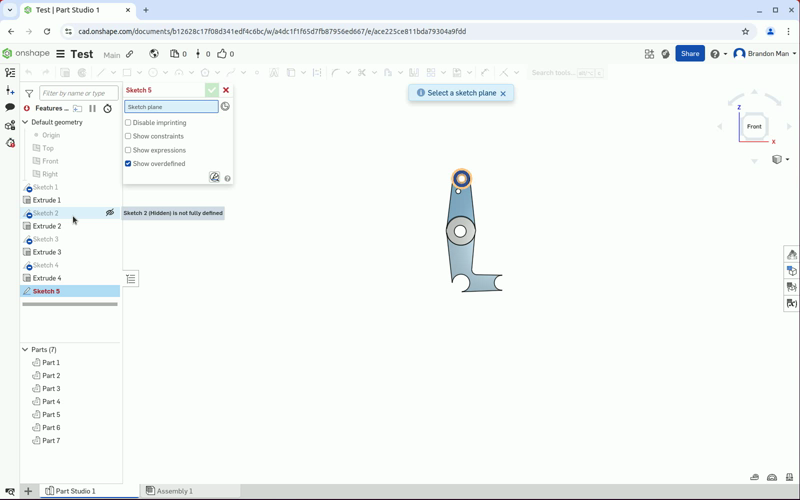
scroll(3)
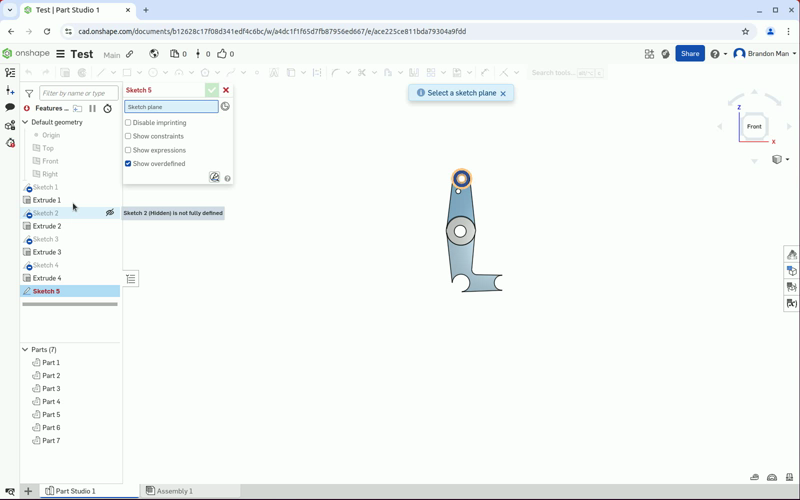
mouse_move(73, 163)
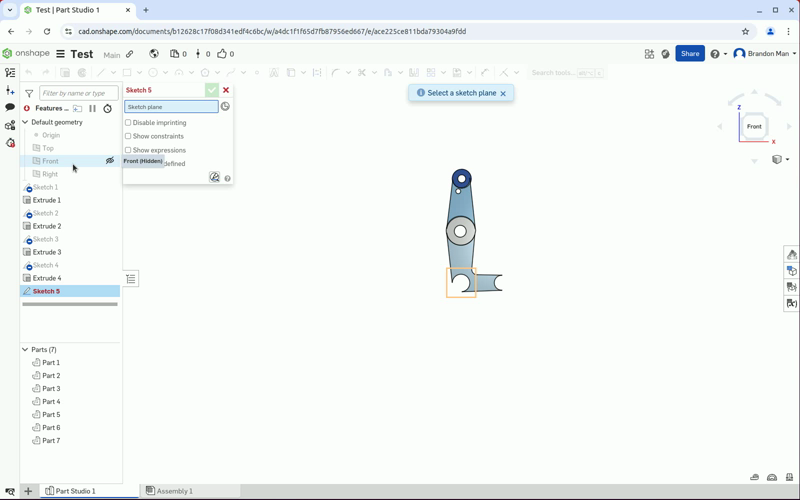
click(73, 163)
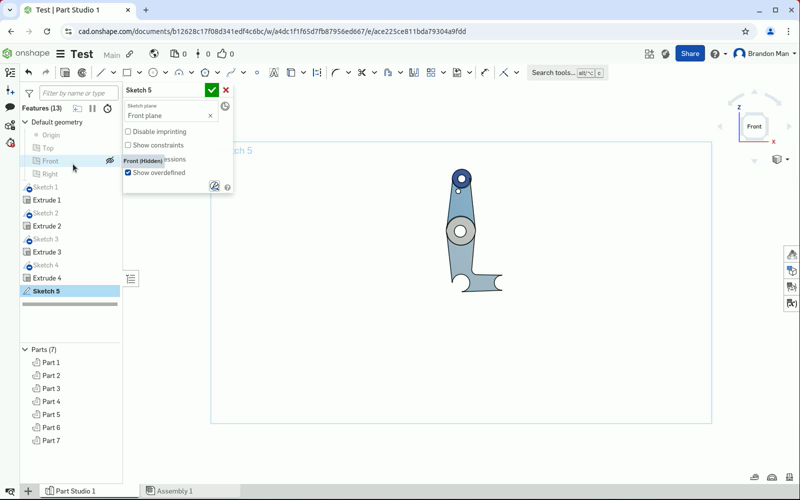
mouse_move(73, 352)
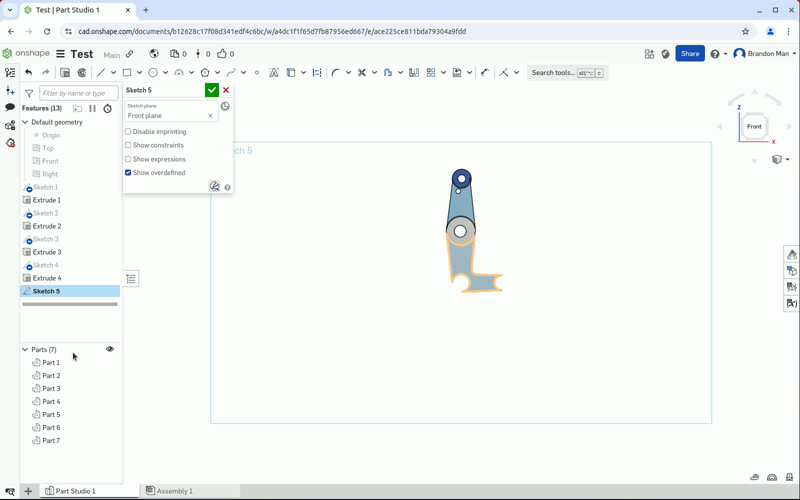
key(y)
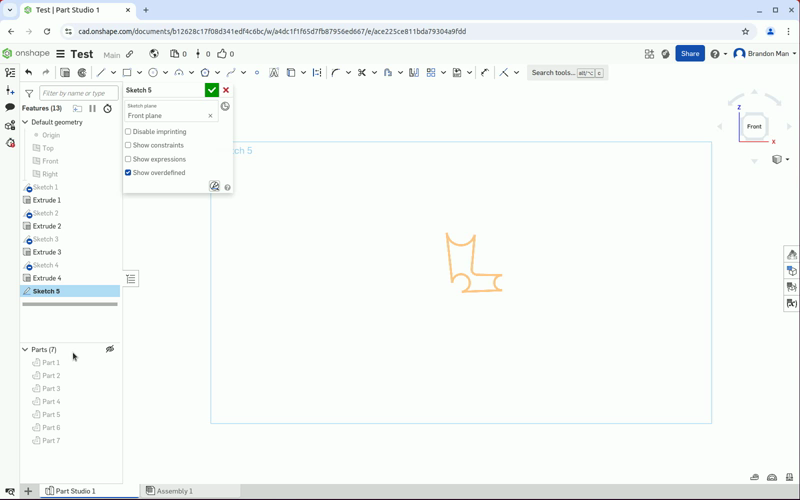
key(l)
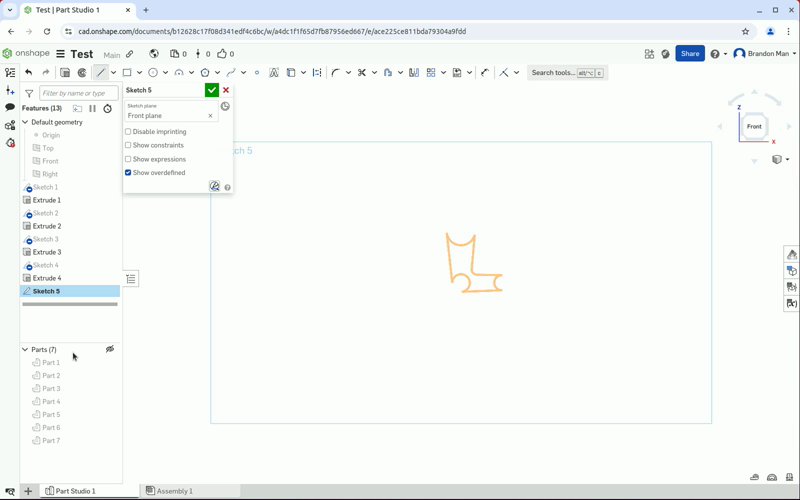
key_down(shift)
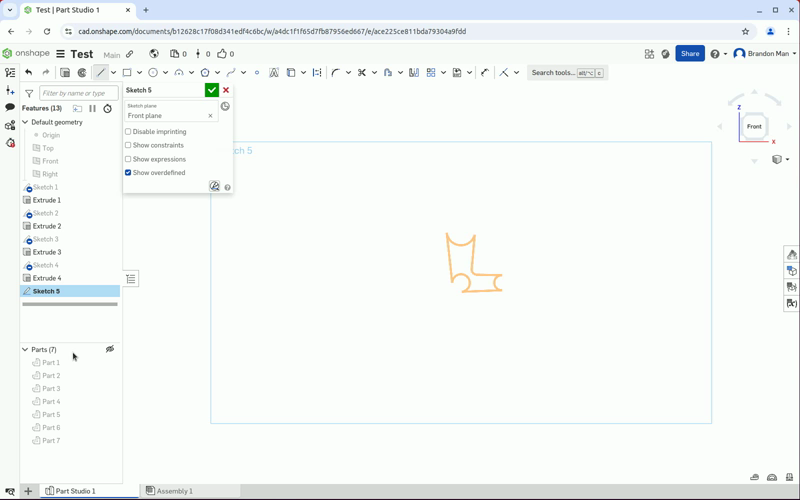
mouse_move(460, 291)
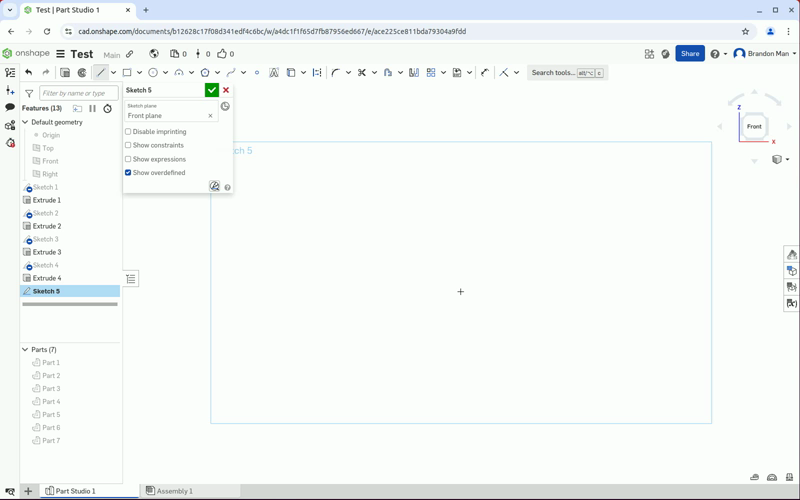
click(460, 291)
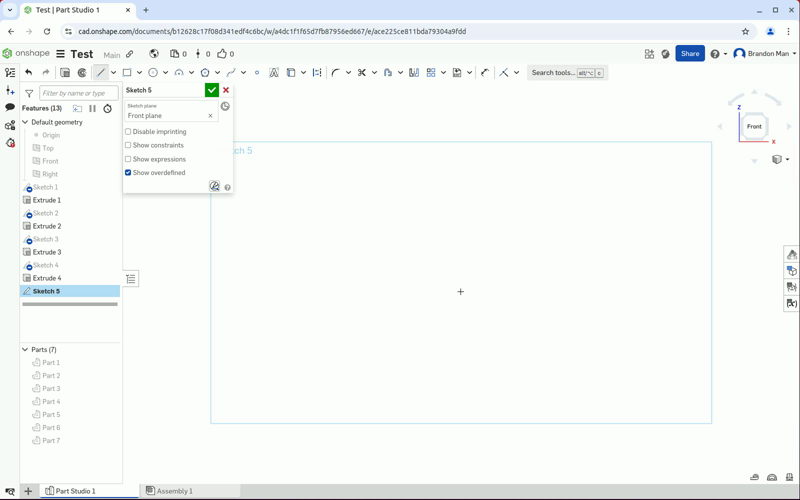
key_up(shift)
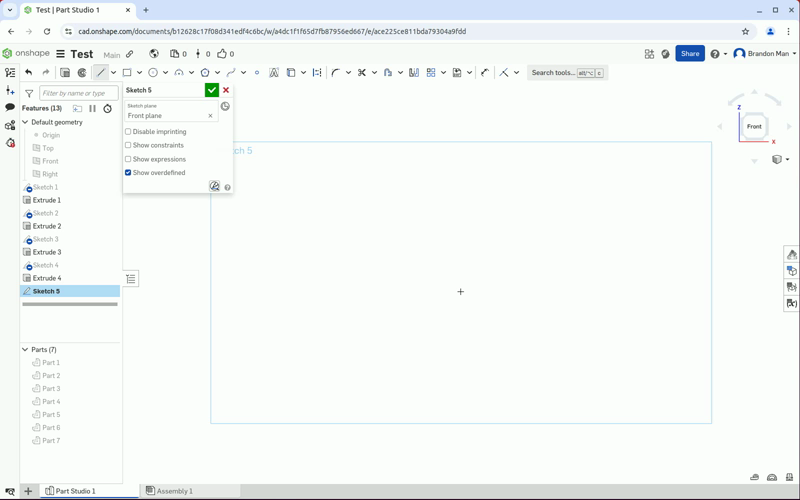
key_down(shift)
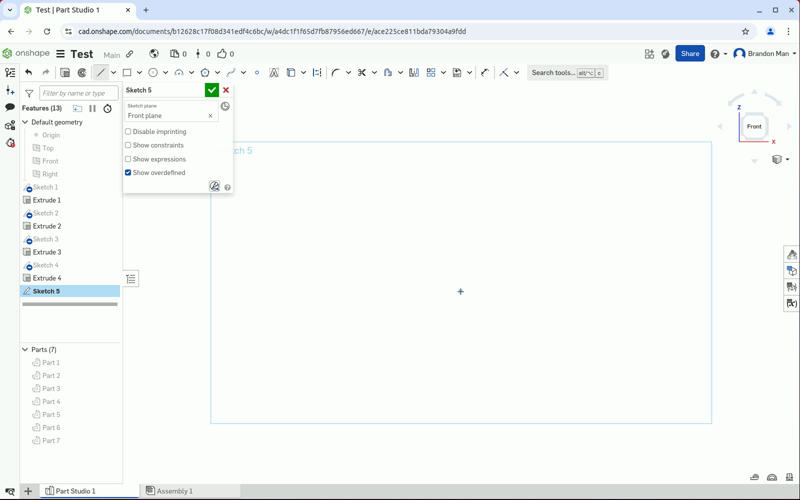
mouse_move(490, 291)
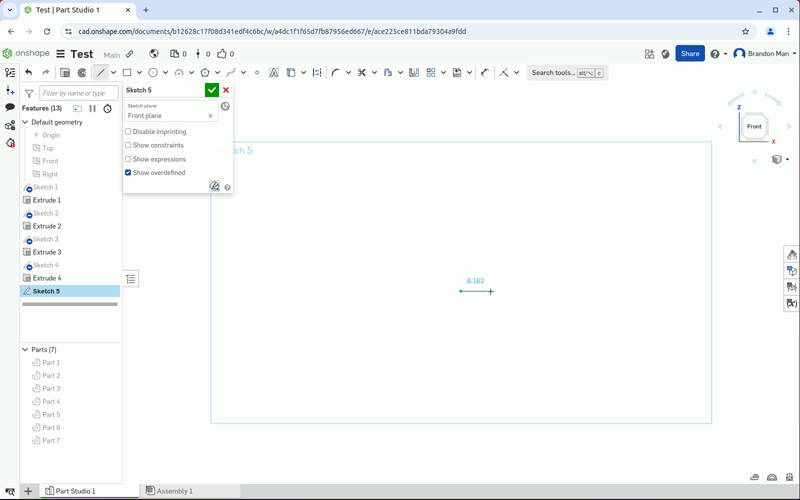
mouse_move(461, 291)
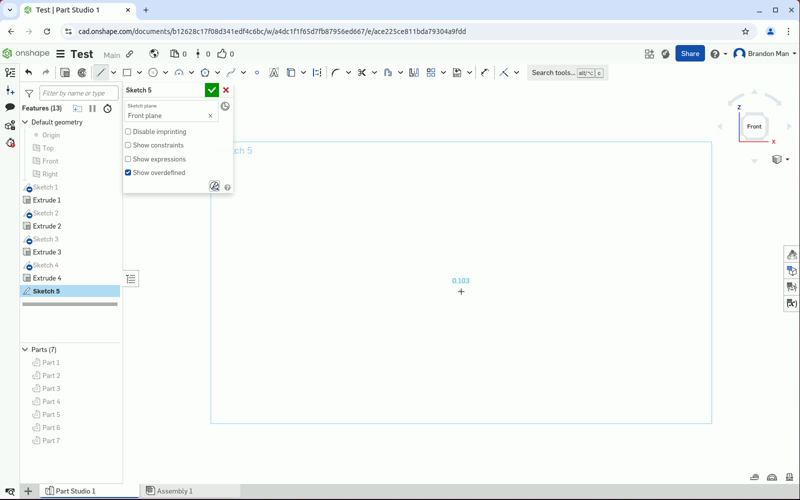
scroll(6)
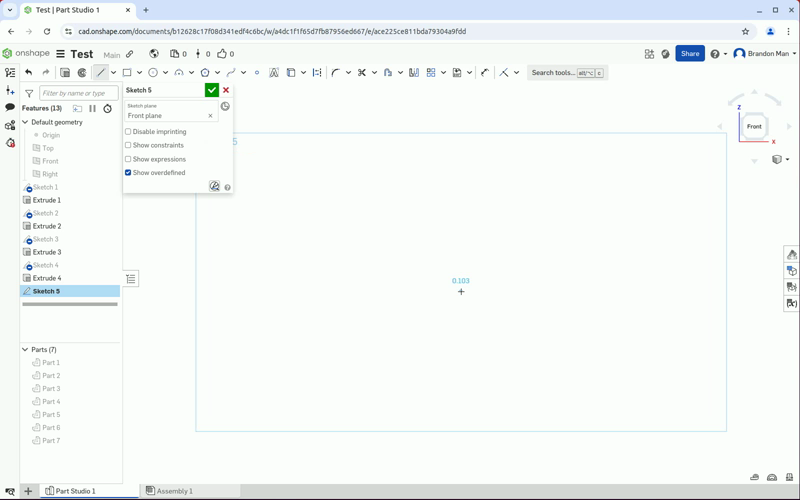
scroll(6)
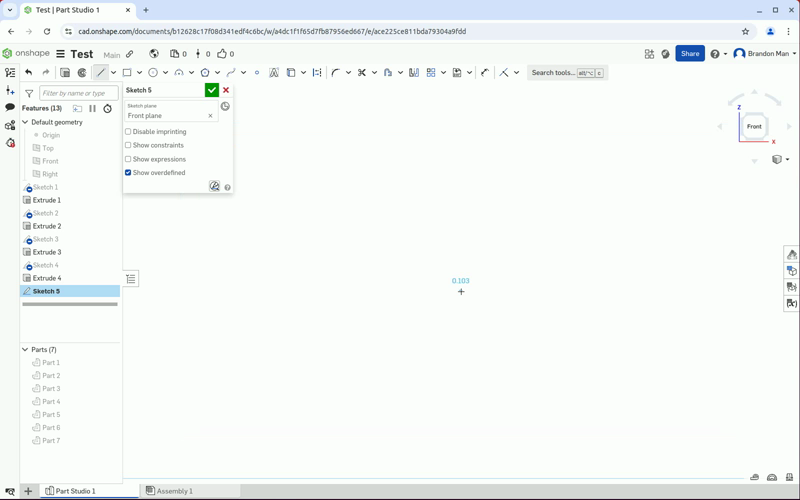
scroll(6)
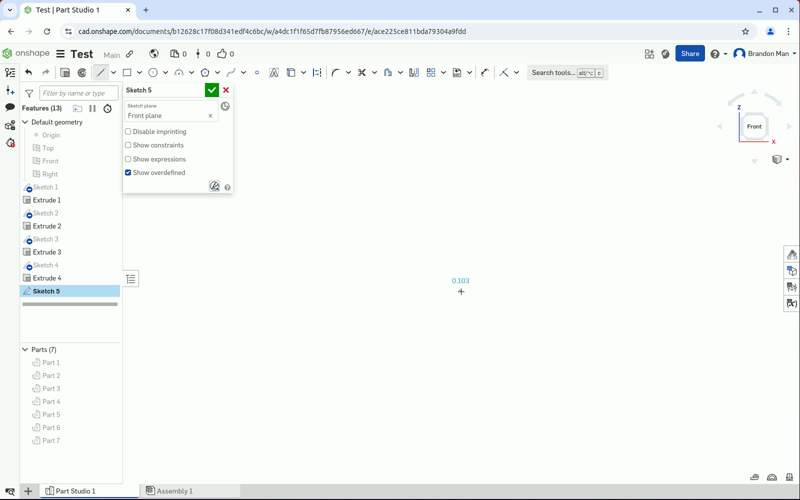
scroll(6)
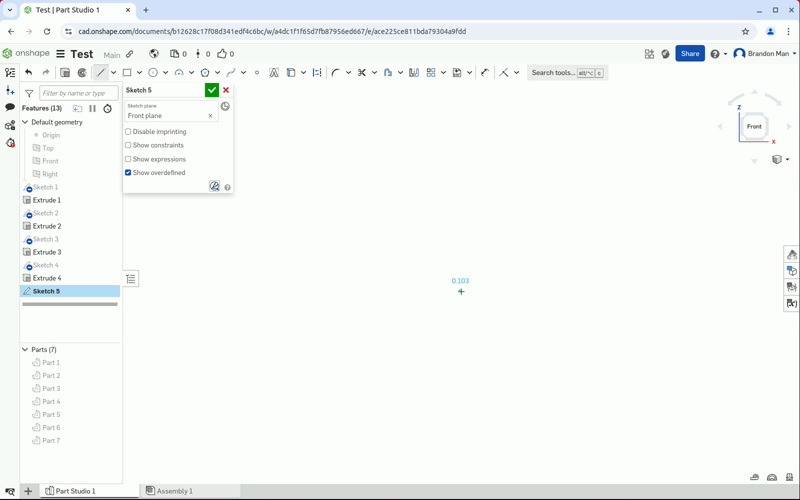
scroll(6)
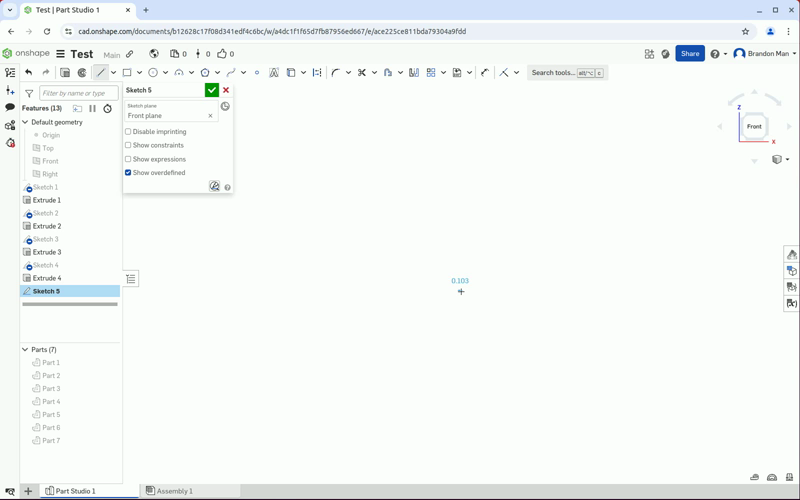
scroll(6)
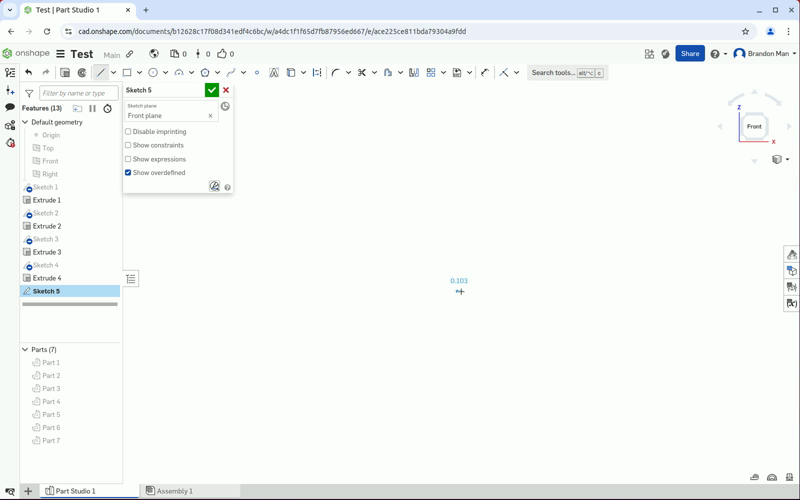
scroll(6)
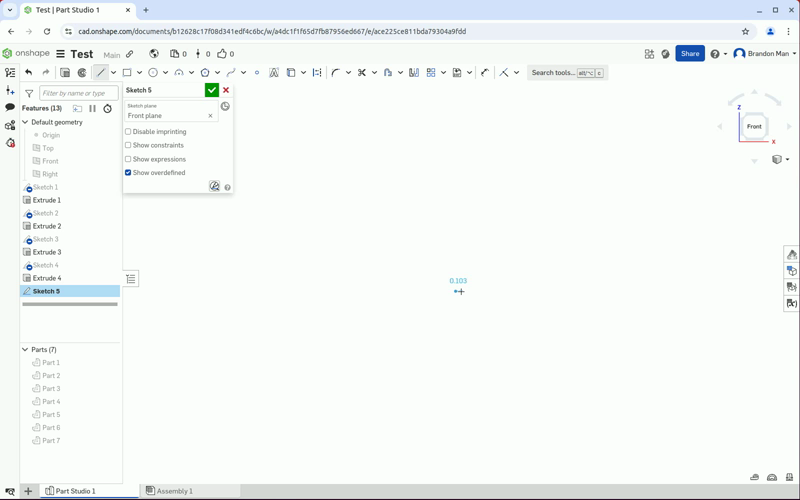
click(461, 291)
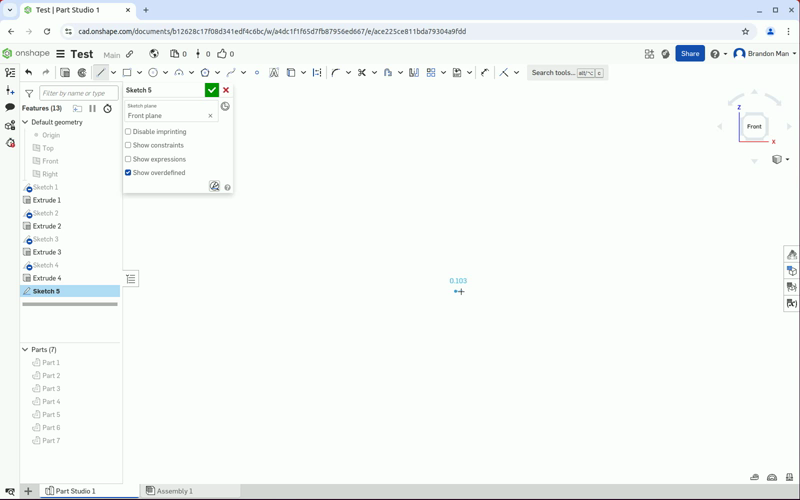
scroll(-6)
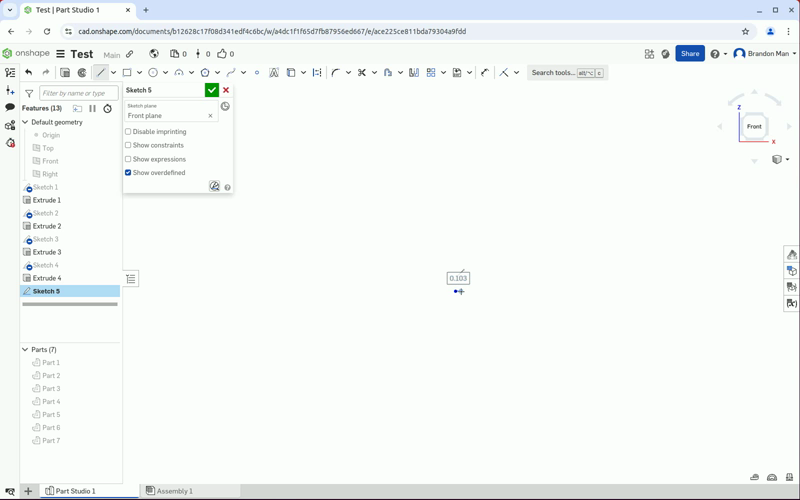
scroll(-6)
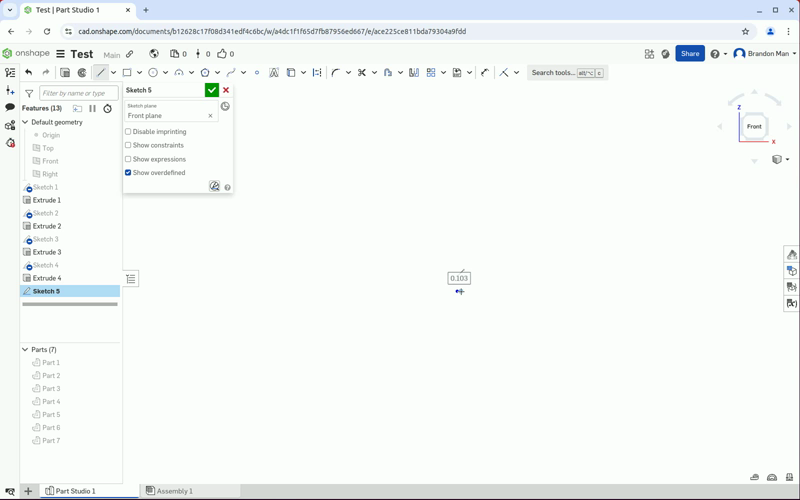
scroll(-6)
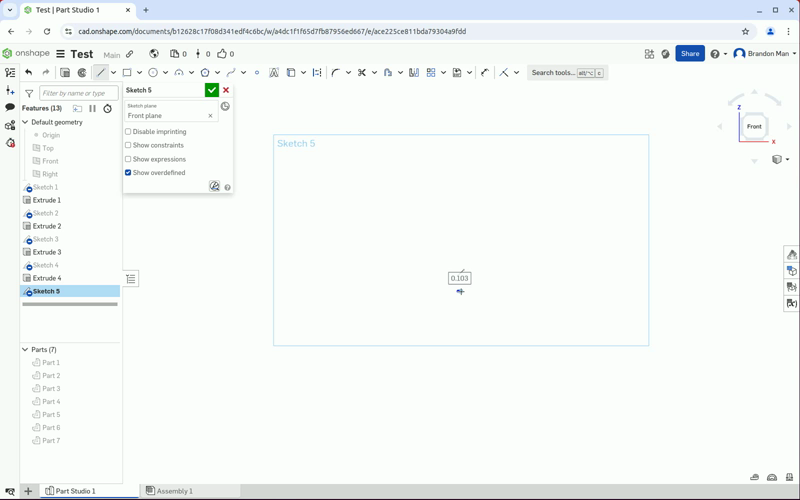
scroll(-6)
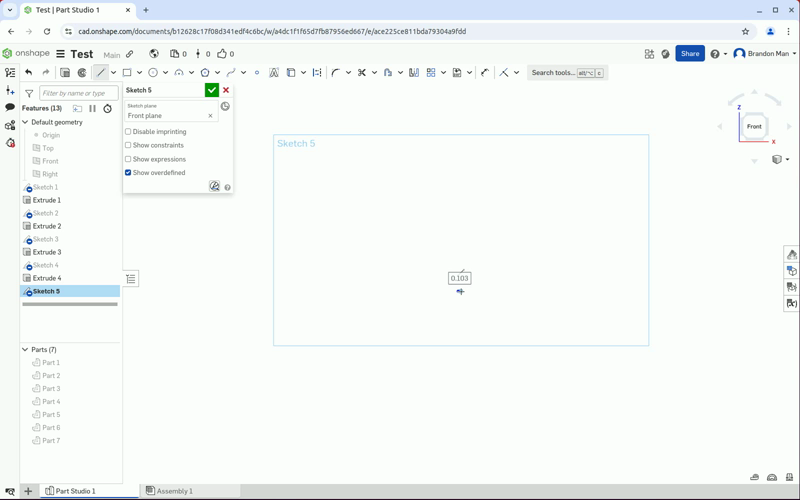
scroll(-6)
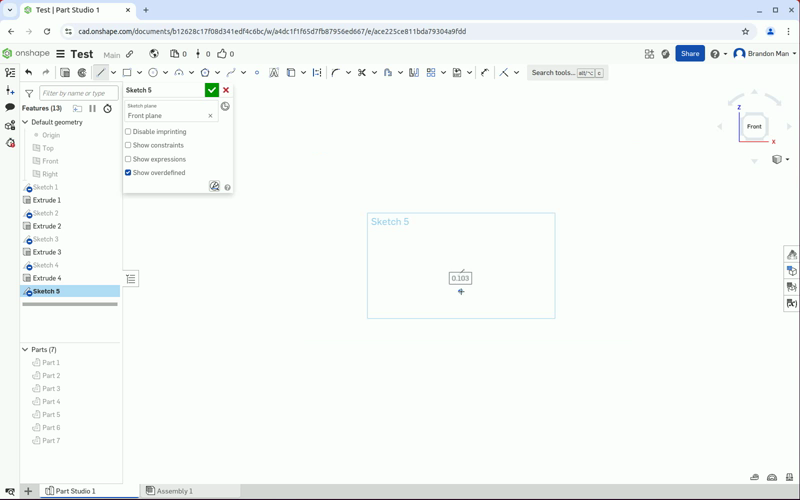
scroll(-6)
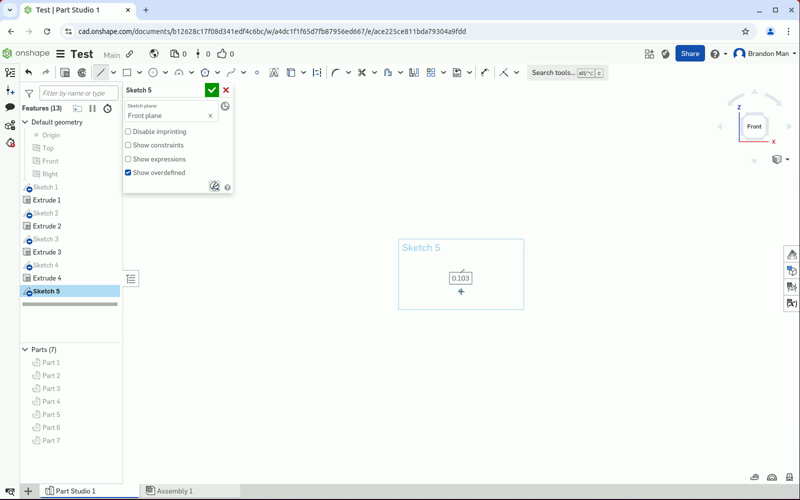
scroll(-6)
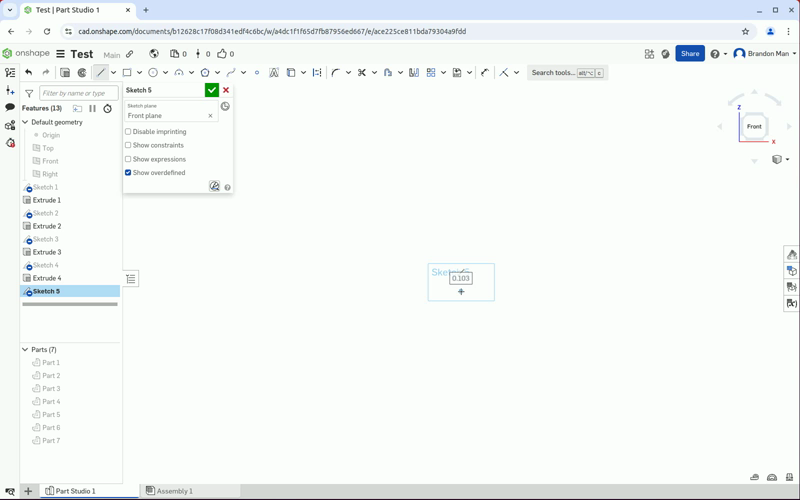
key_up(shift)
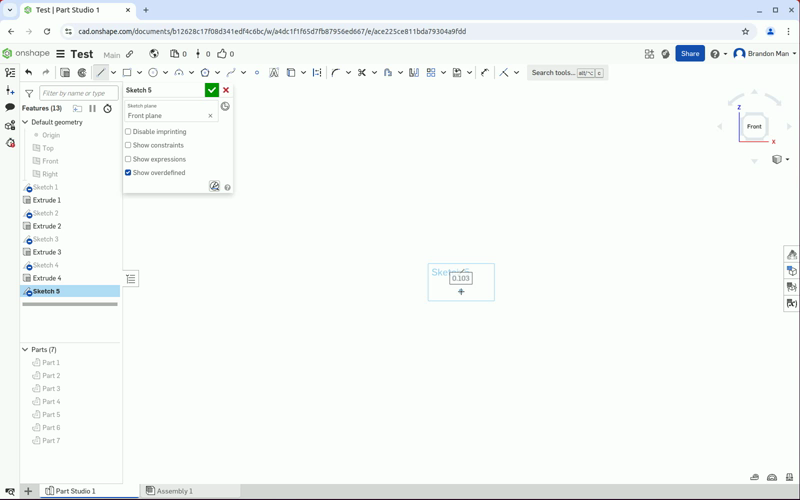
key(esc)
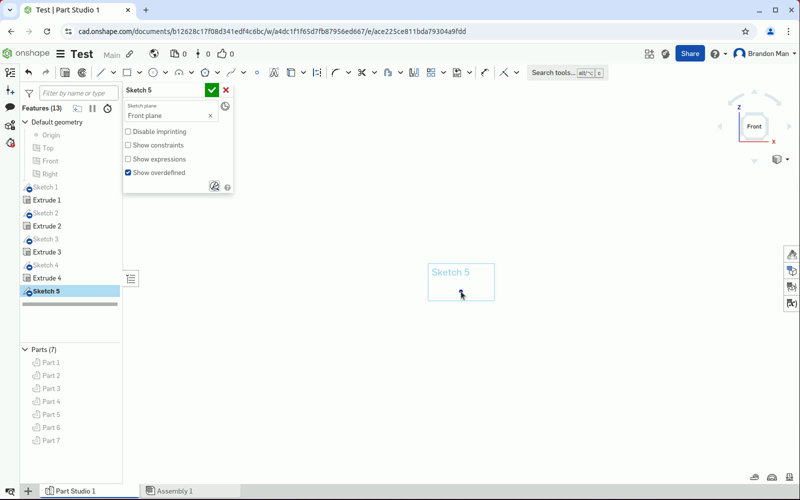
key(a)
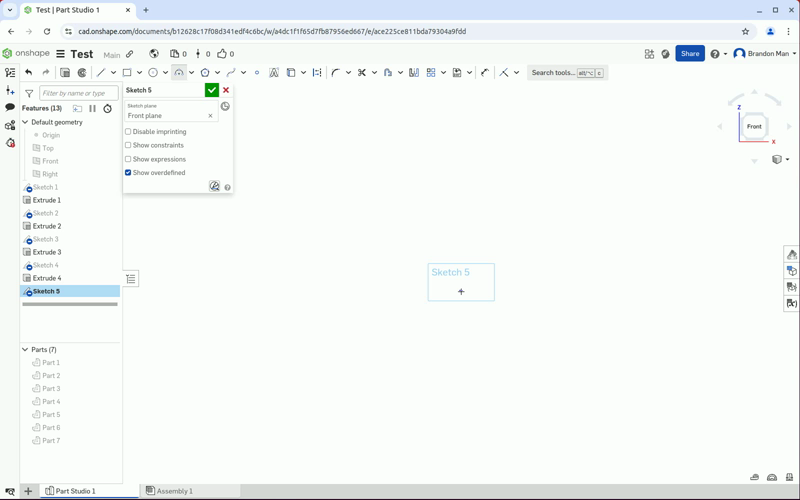
mouse_move(461, 291)
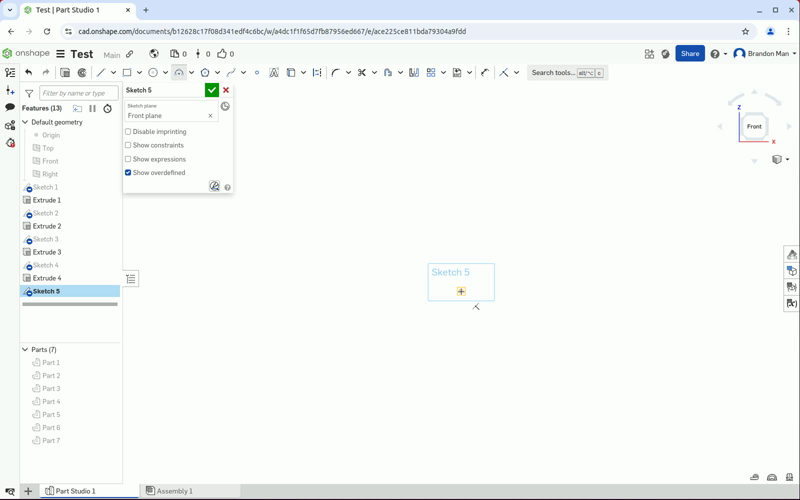
scroll(6)
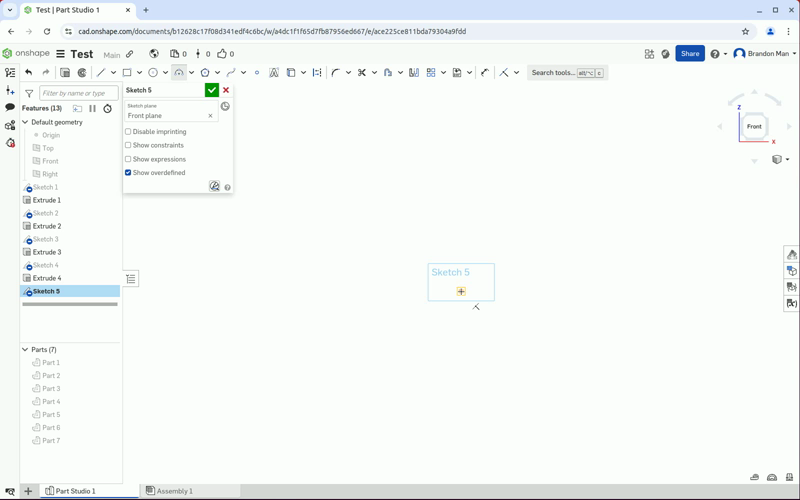
scroll(6)
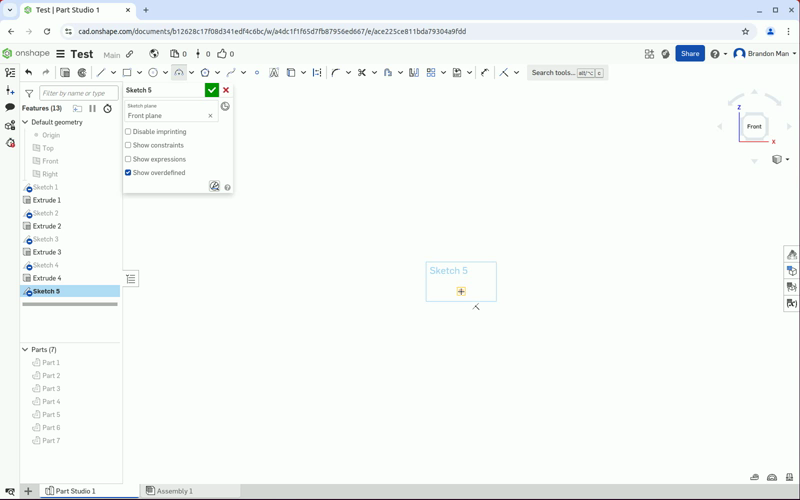
scroll(6)
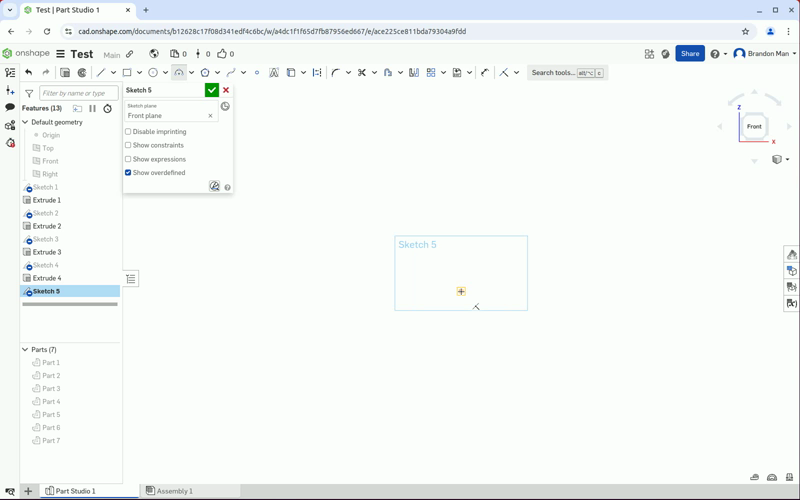
scroll(6)
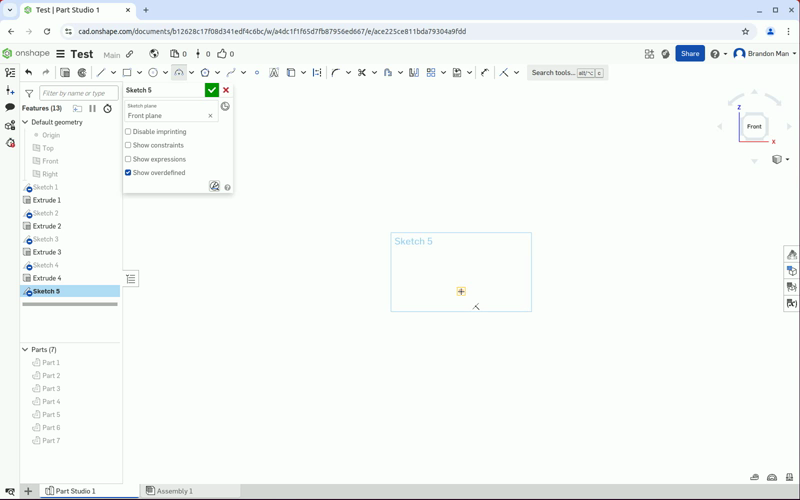
scroll(6)
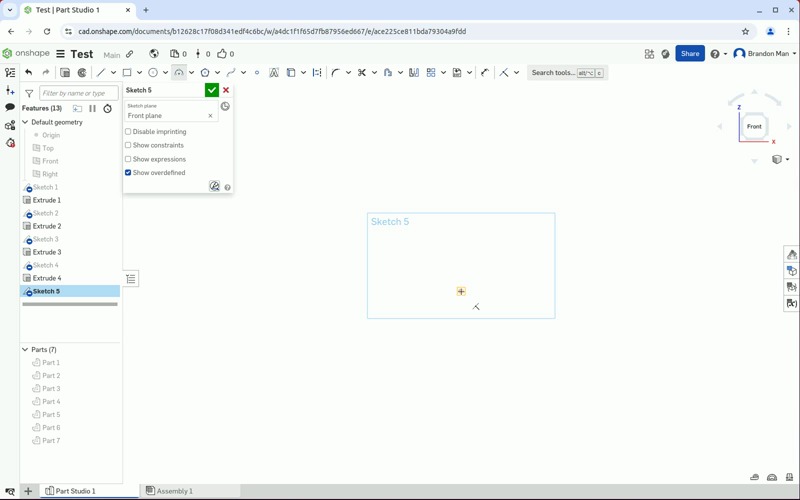
scroll(6)
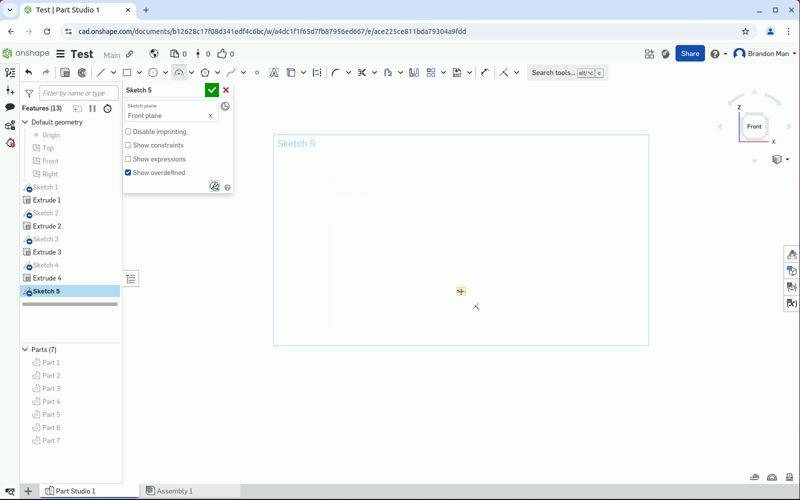
scroll(6)
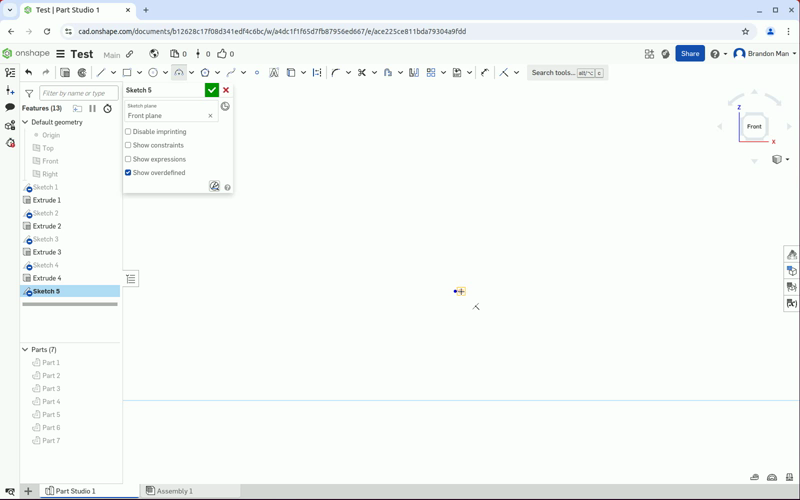
click(461, 291)
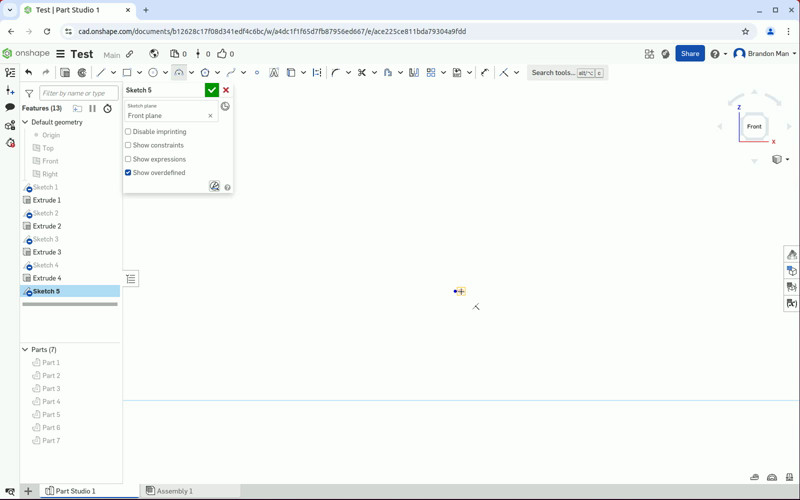
scroll(-6)
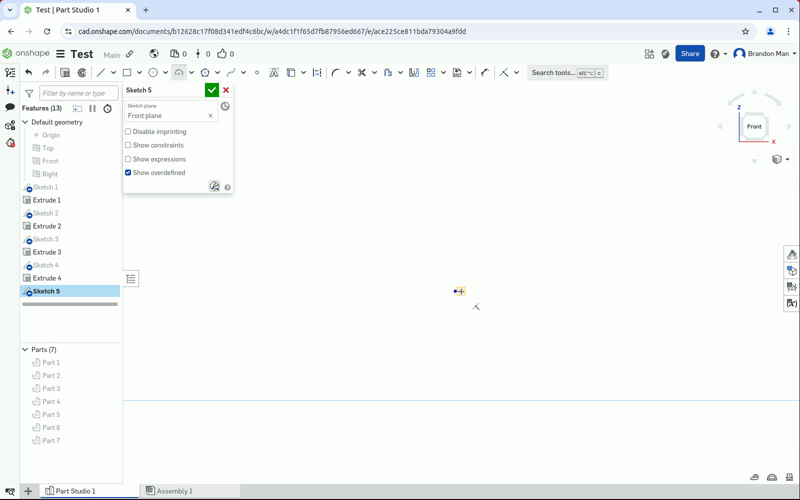
scroll(-6)
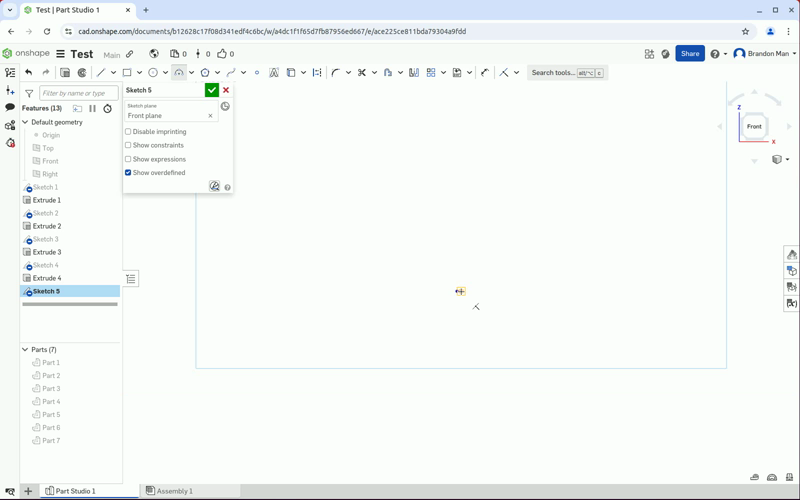
scroll(-6)
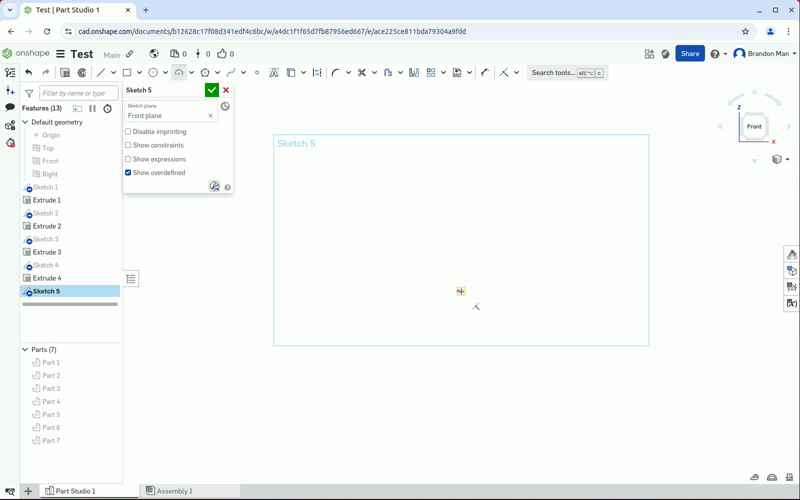
scroll(-6)
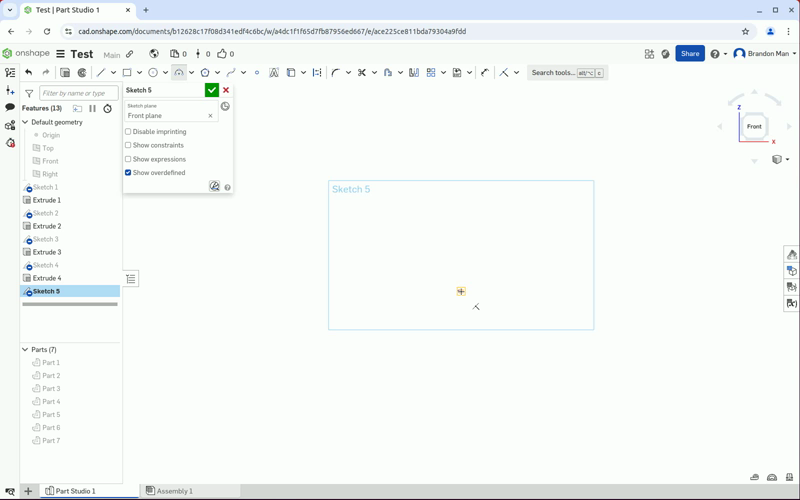
scroll(-6)
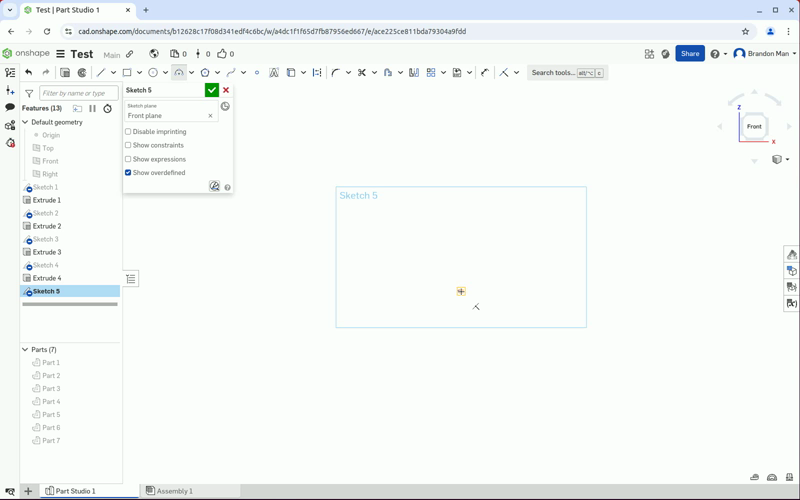
scroll(-6)
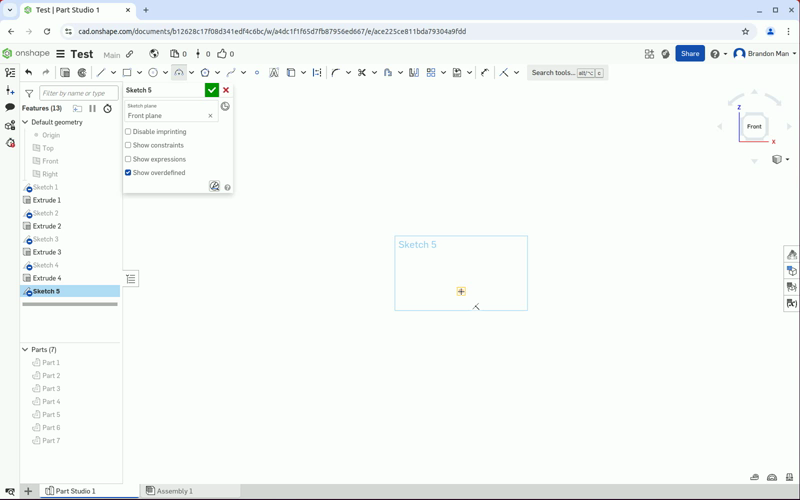
scroll(-6)
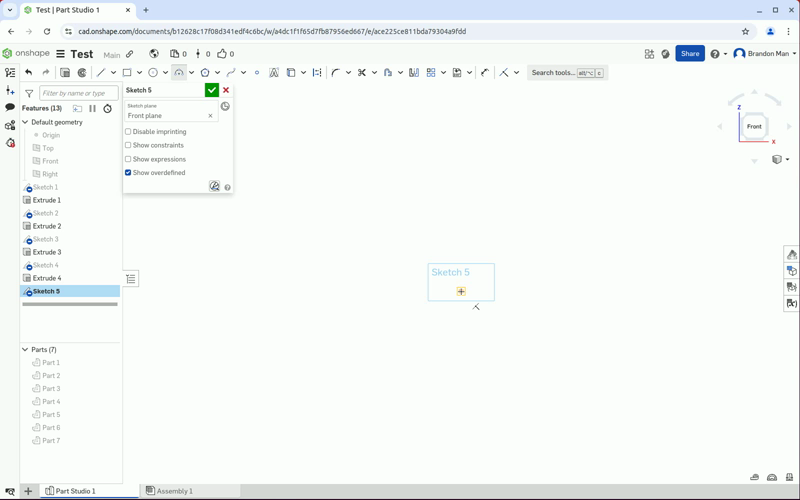
mouse_move(460, 291)
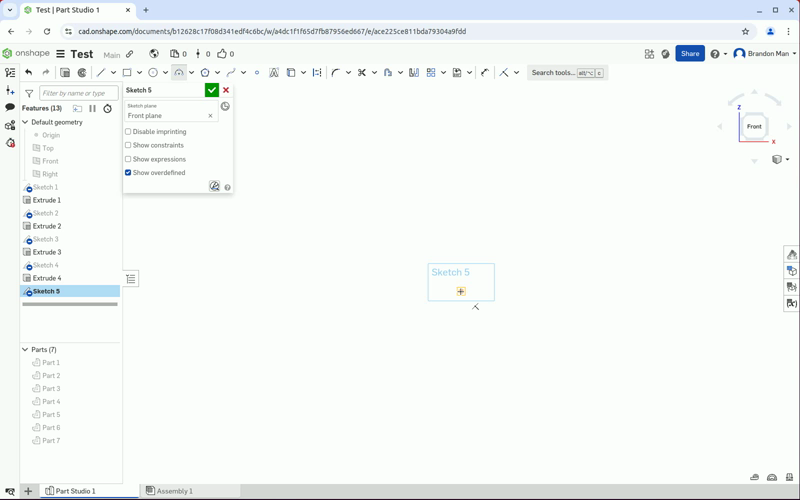
scroll(6)
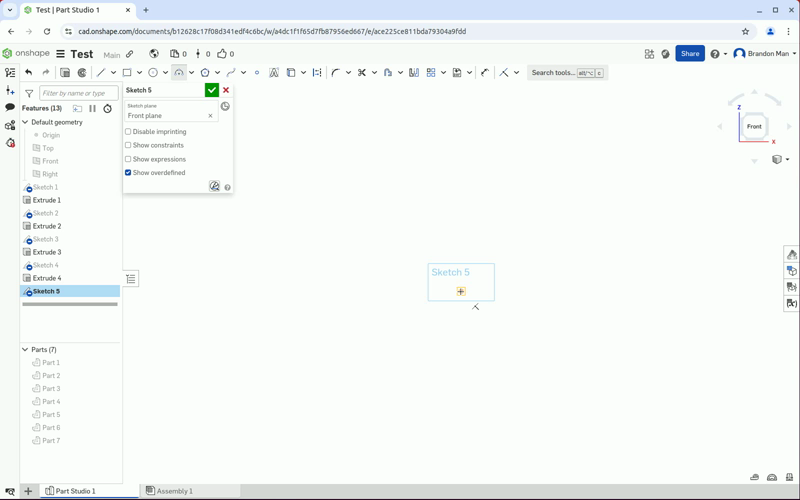
scroll(6)
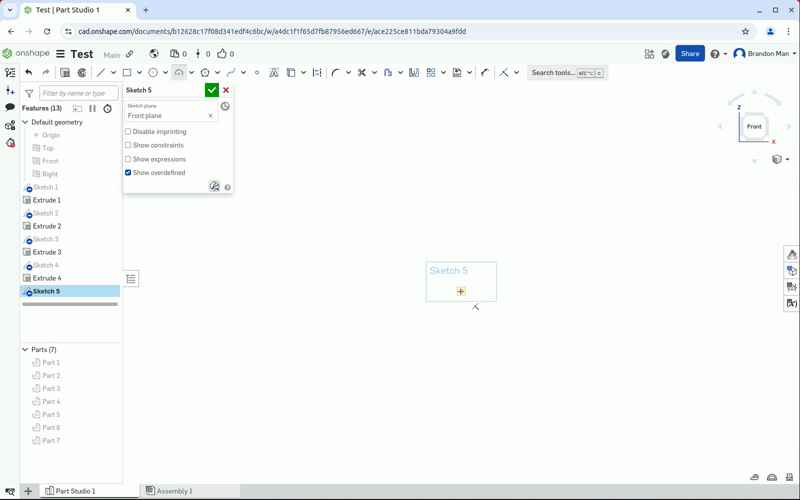
scroll(6)
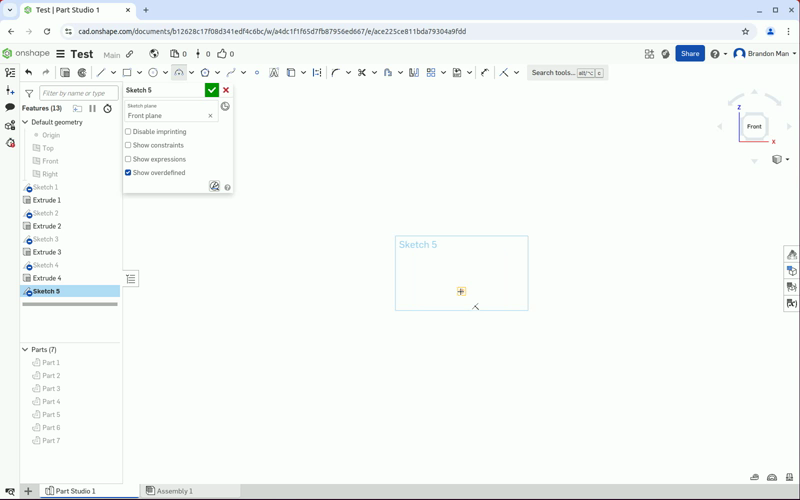
scroll(6)
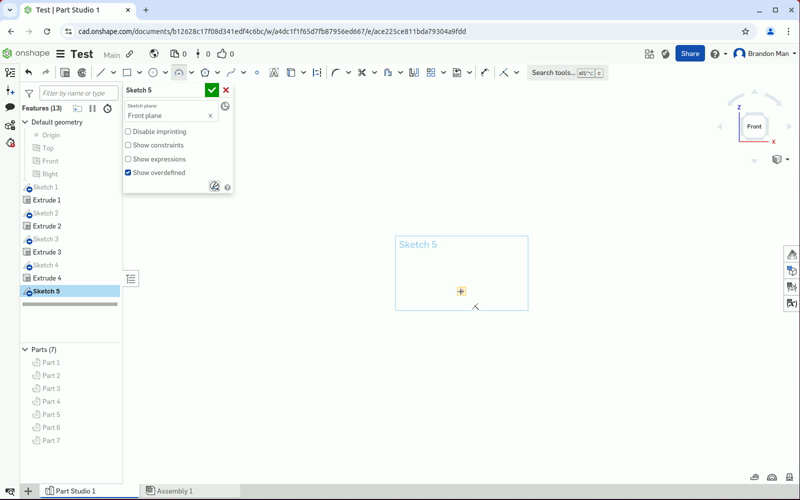
scroll(6)
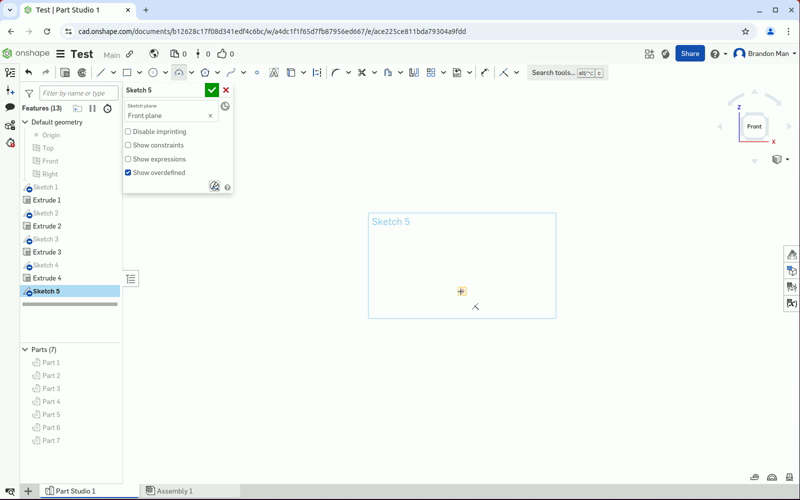
scroll(6)
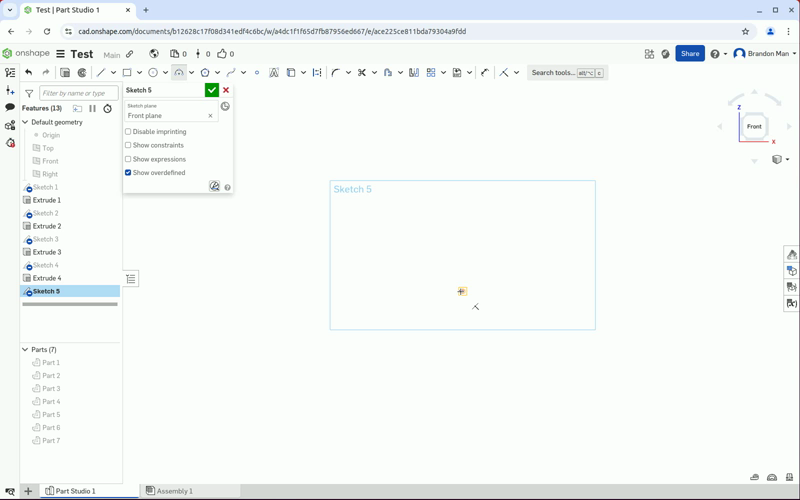
scroll(6)
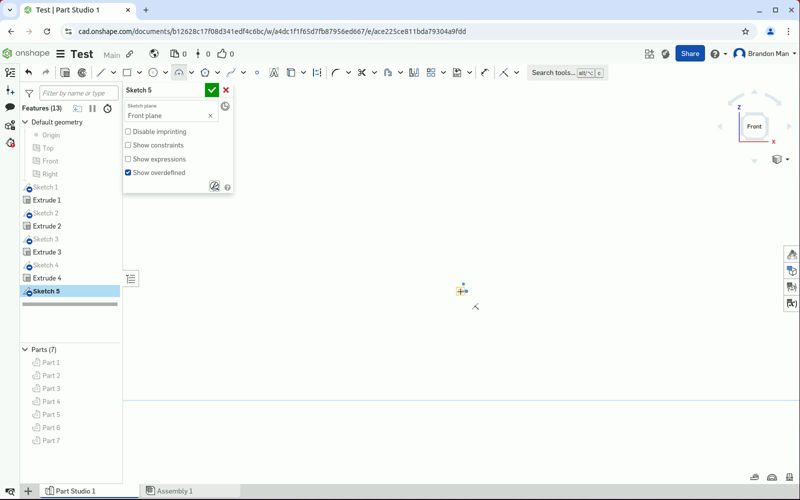
click(460, 291)
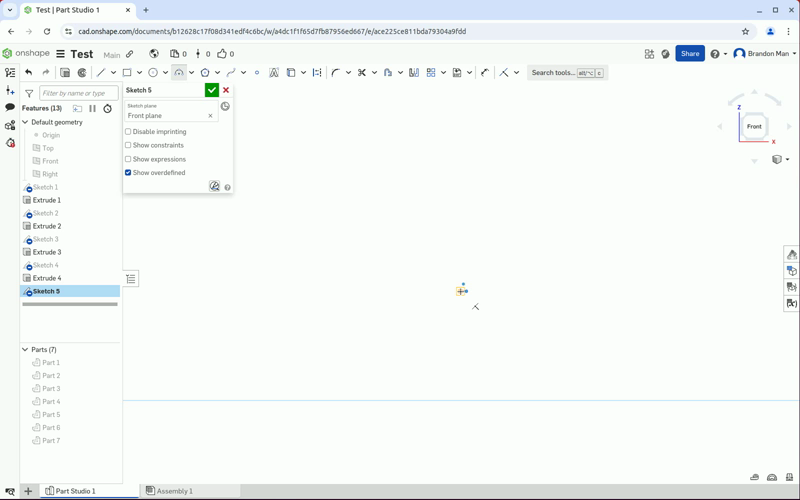
scroll(-6)
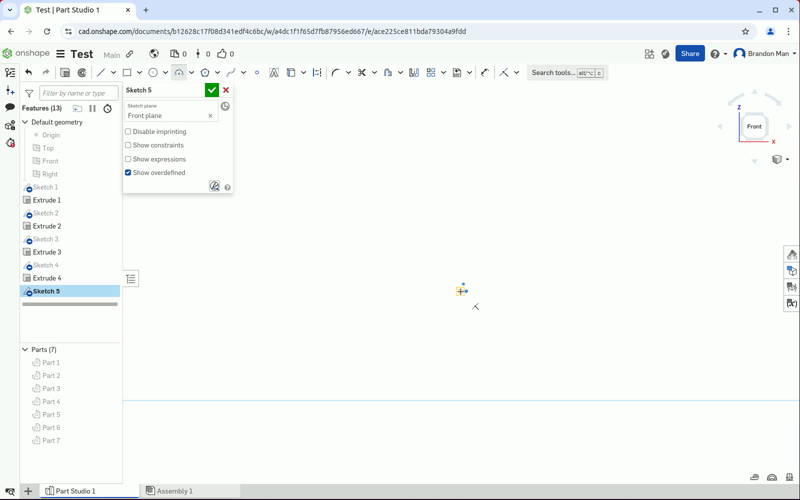
scroll(-6)
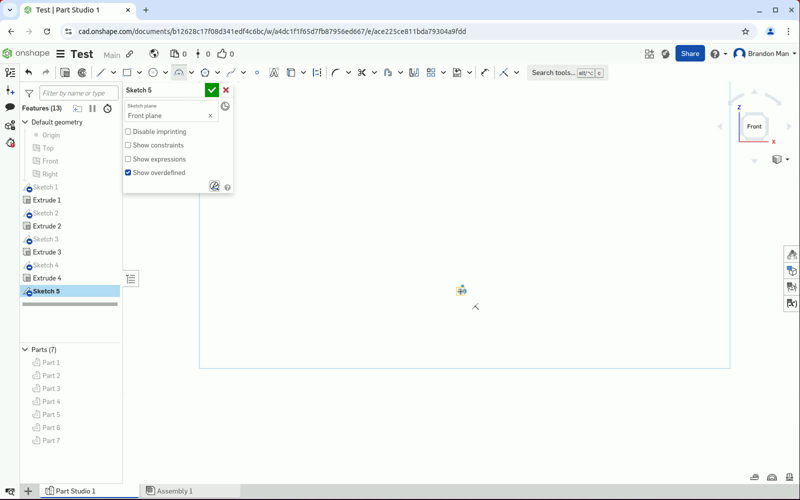
scroll(-6)
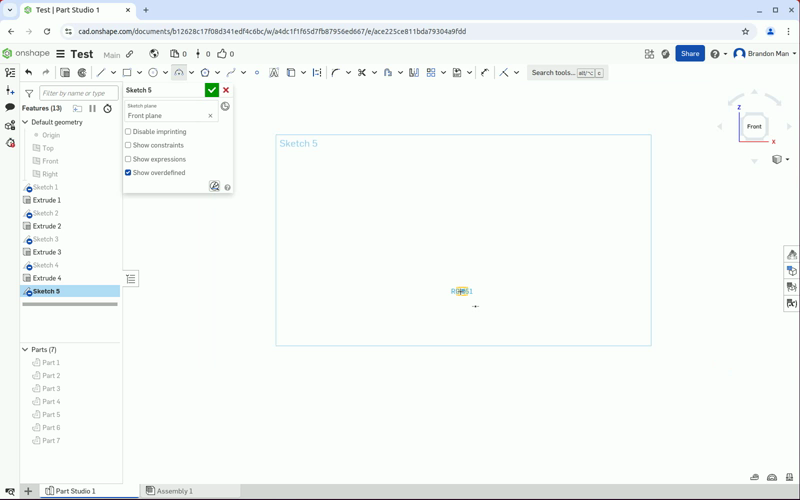
scroll(-6)
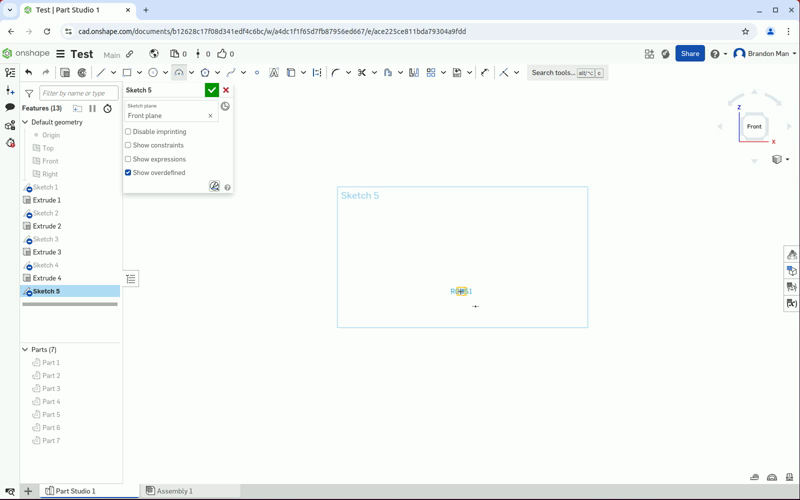
scroll(-6)
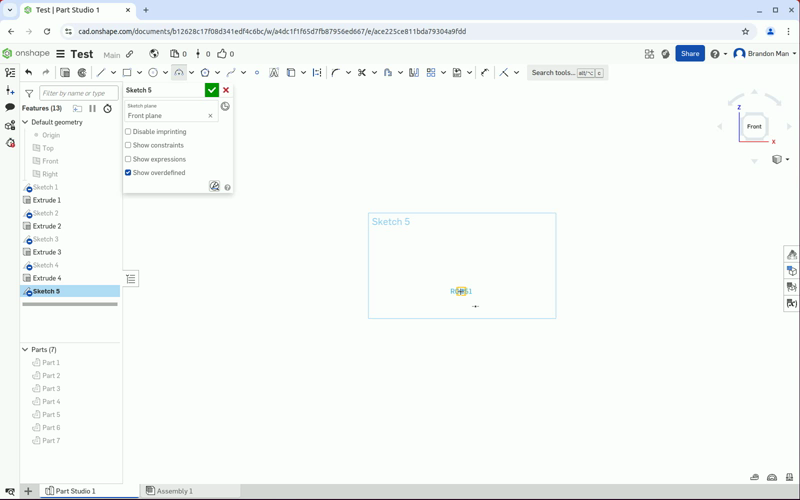
scroll(-6)
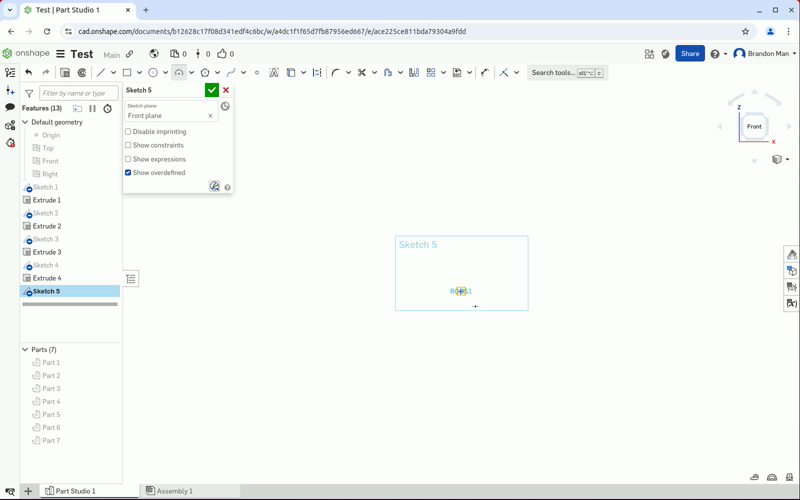
scroll(-6)
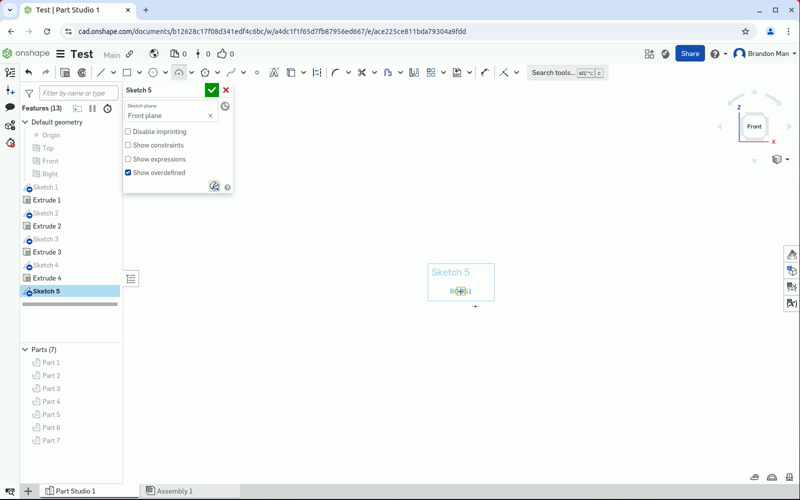
key_down(shift)
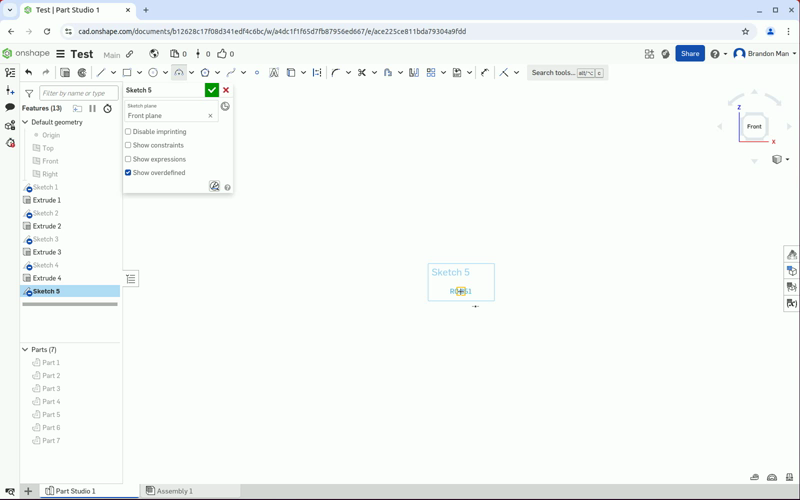
mouse_move(461, 275)
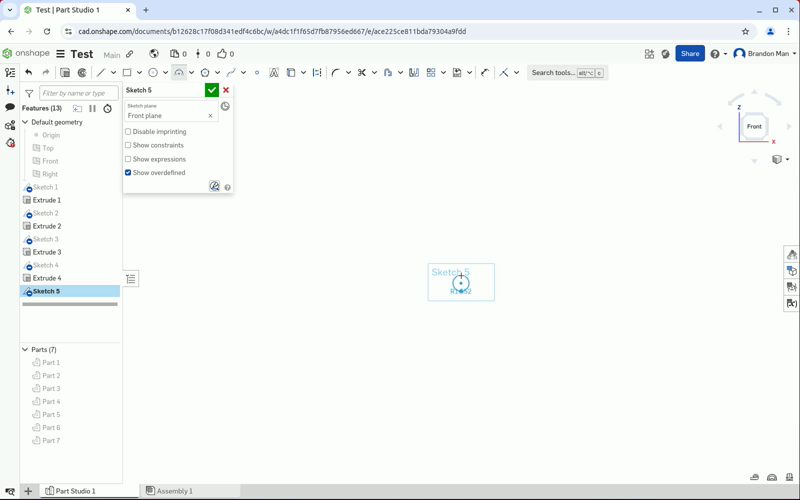
scroll(6)
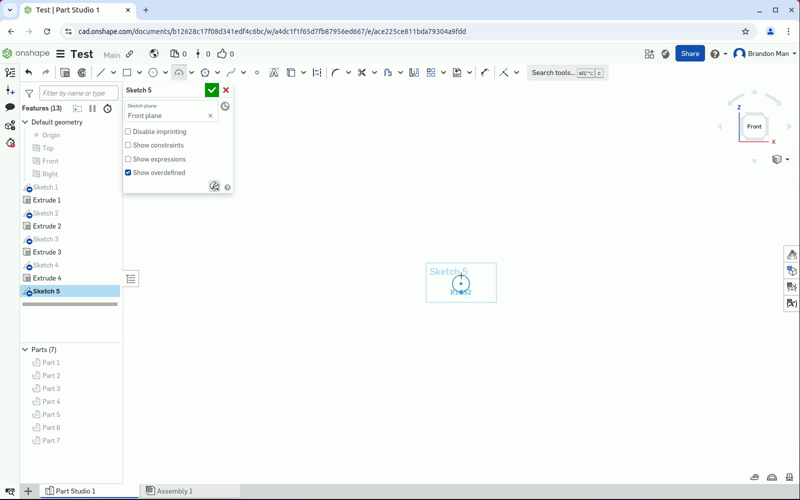
scroll(6)
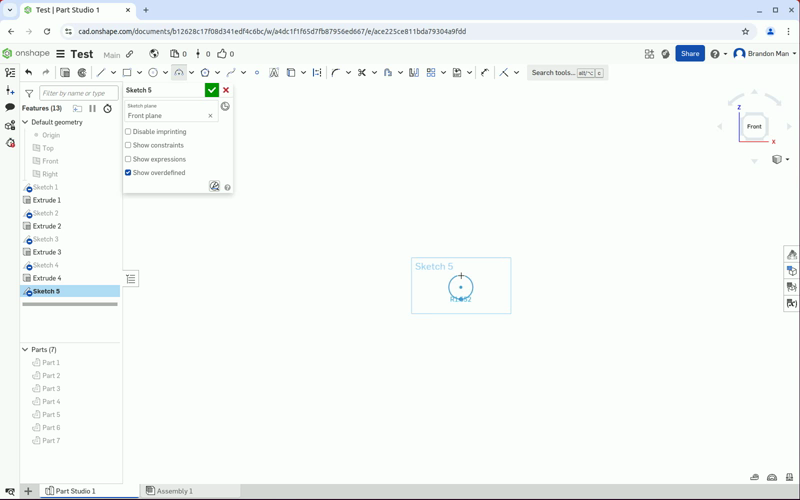
scroll(6)
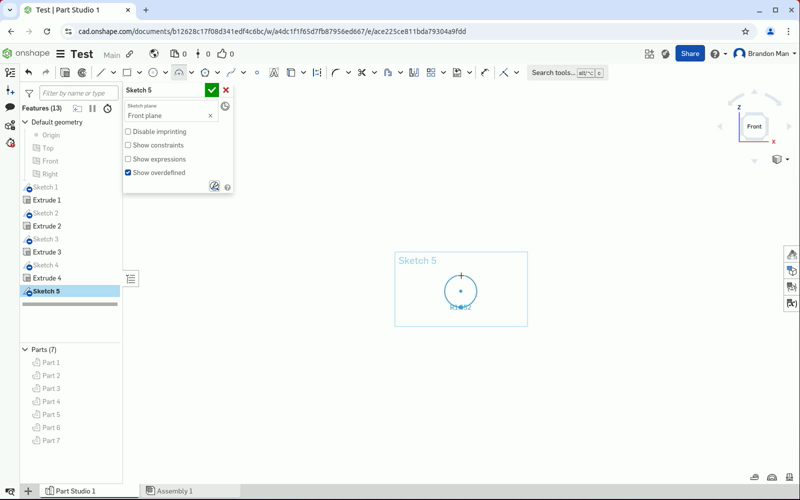
scroll(6)
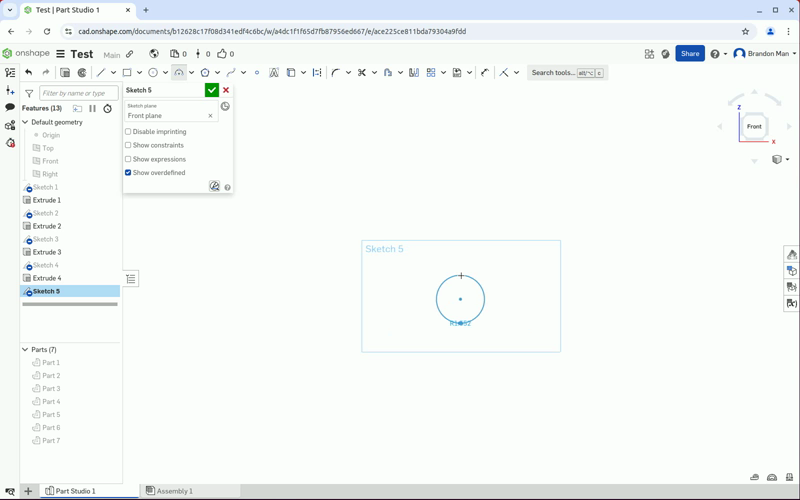
scroll(6)
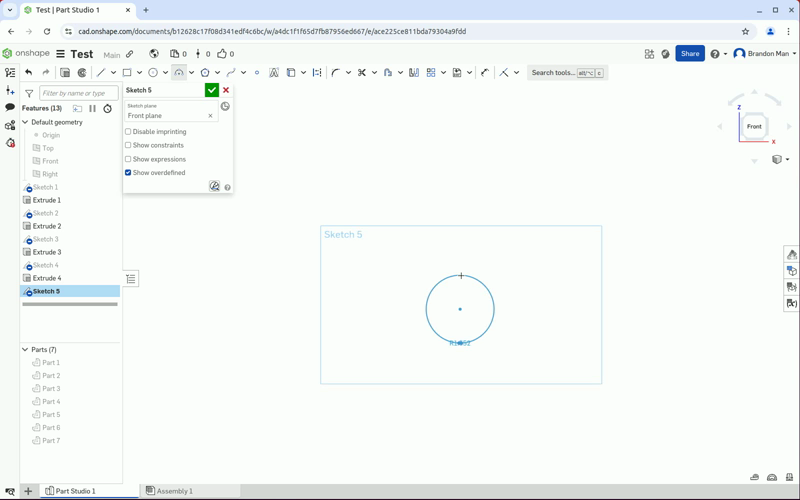
scroll(6)
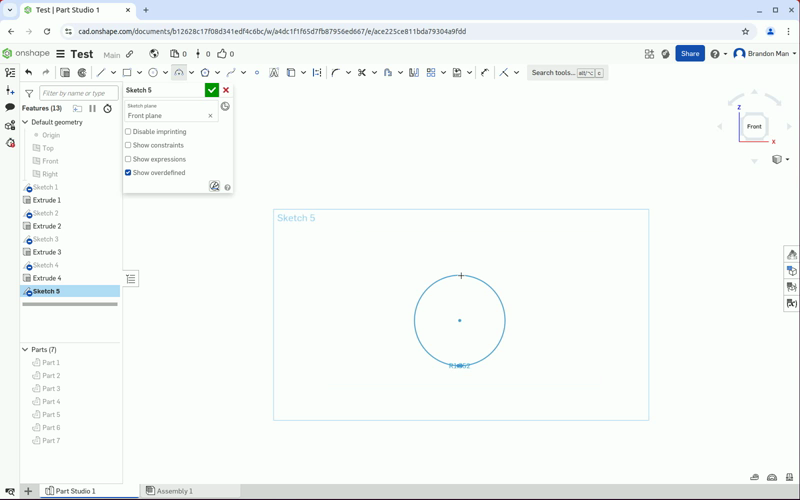
scroll(6)
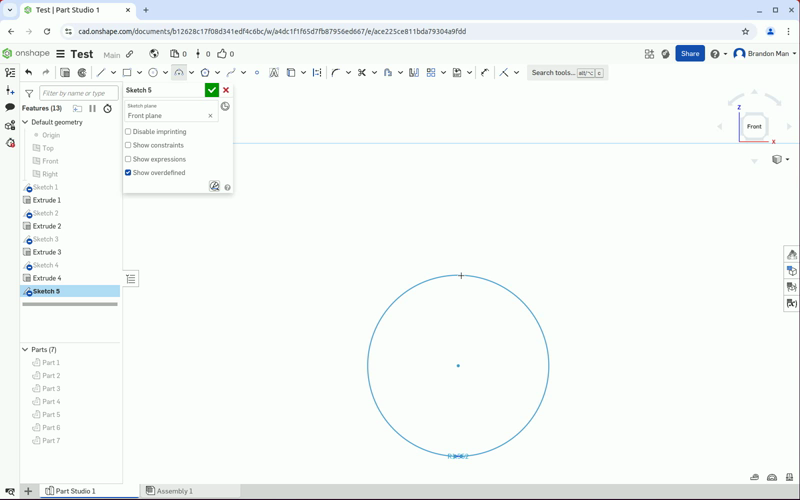
click(461, 275)
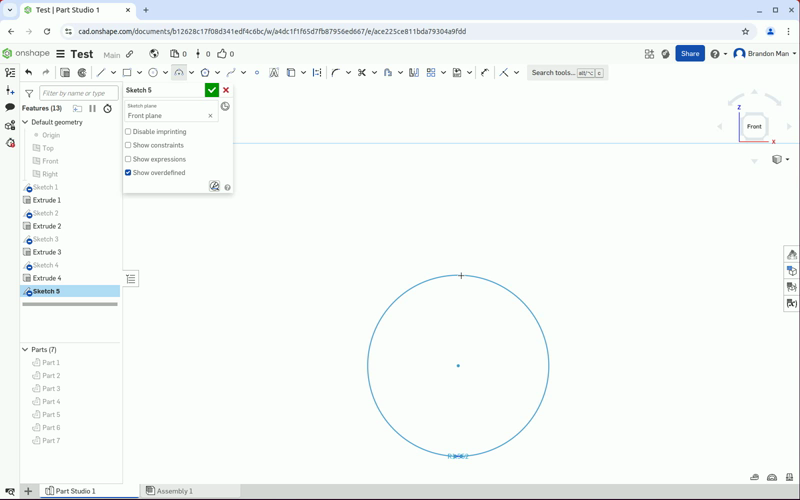
scroll(-6)
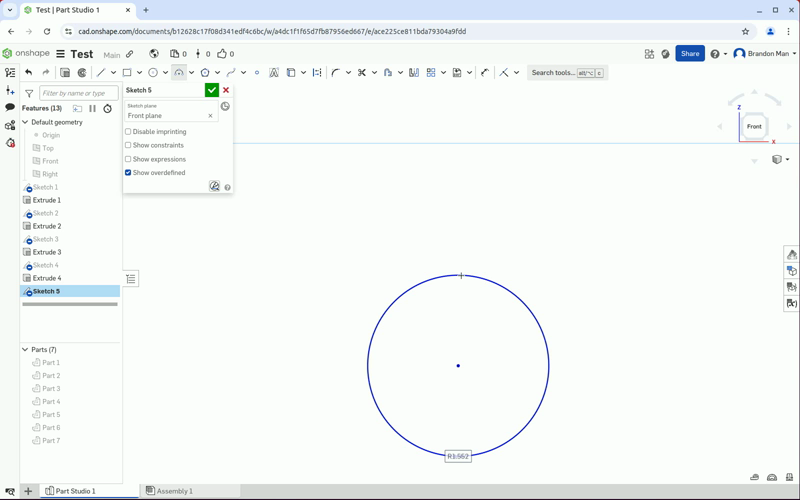
scroll(-6)
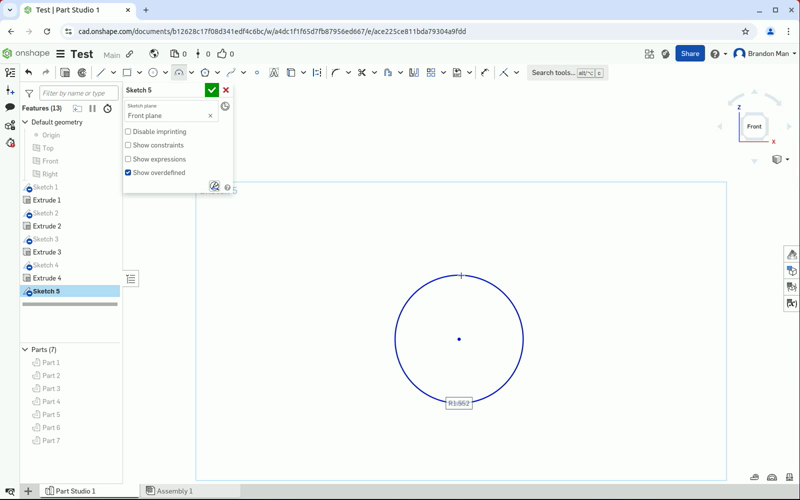
scroll(-6)
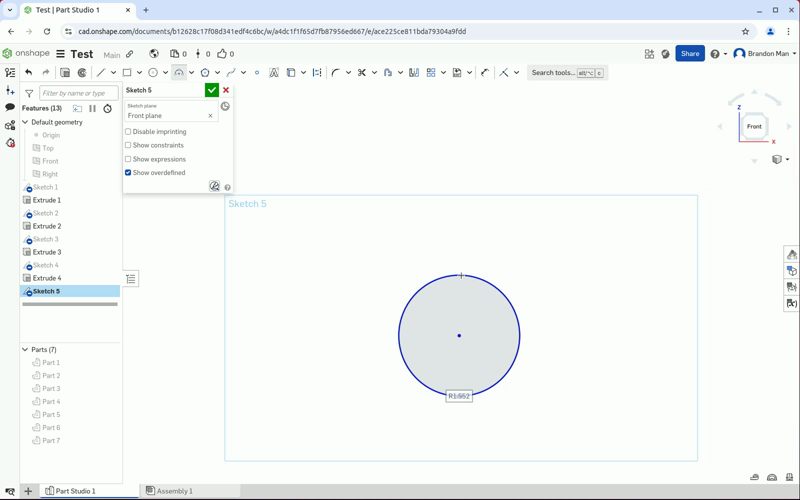
scroll(-6)
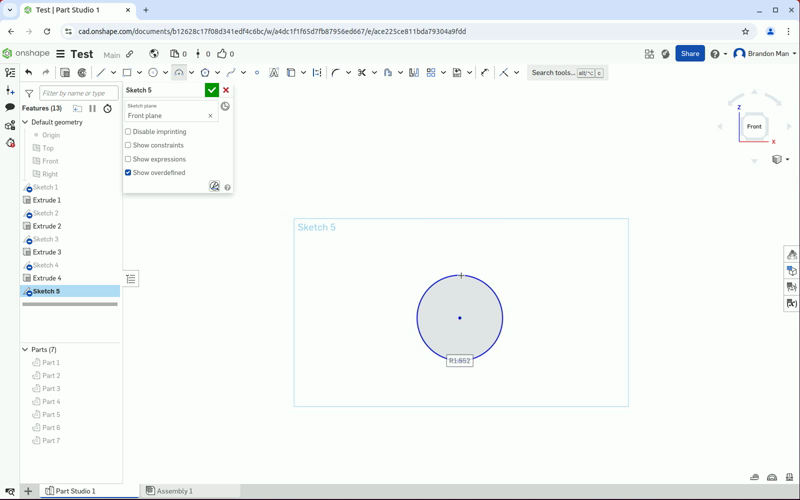
scroll(-6)
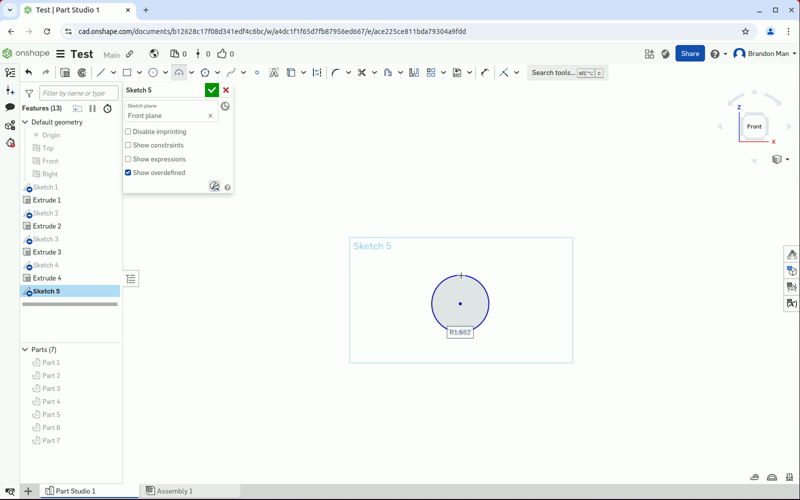
scroll(-6)
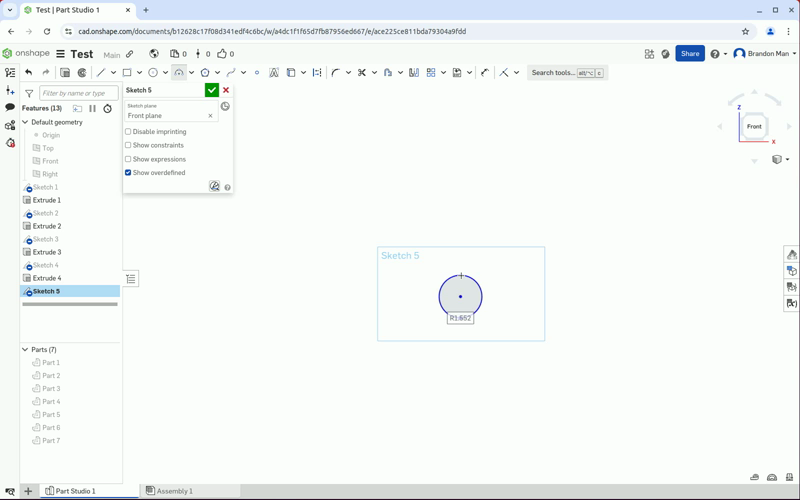
scroll(-6)
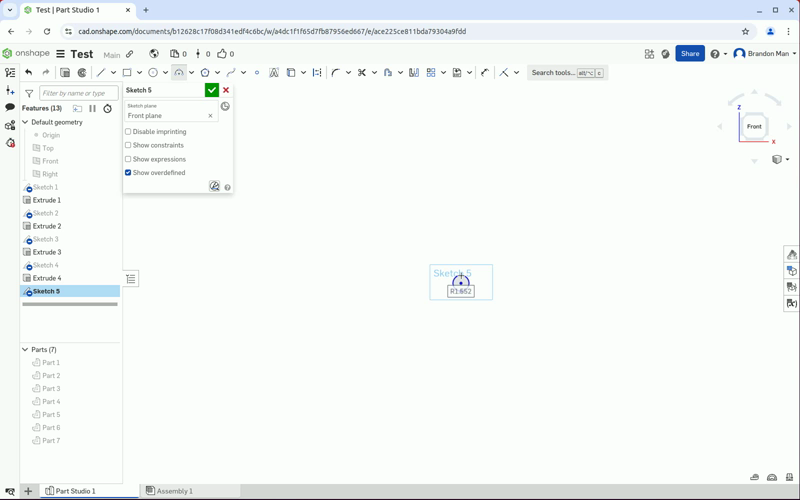
key_up(shift)
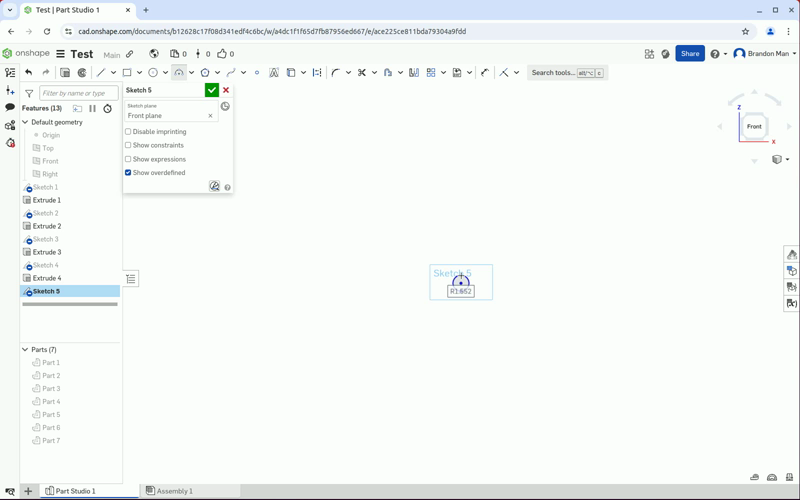
key(esc)
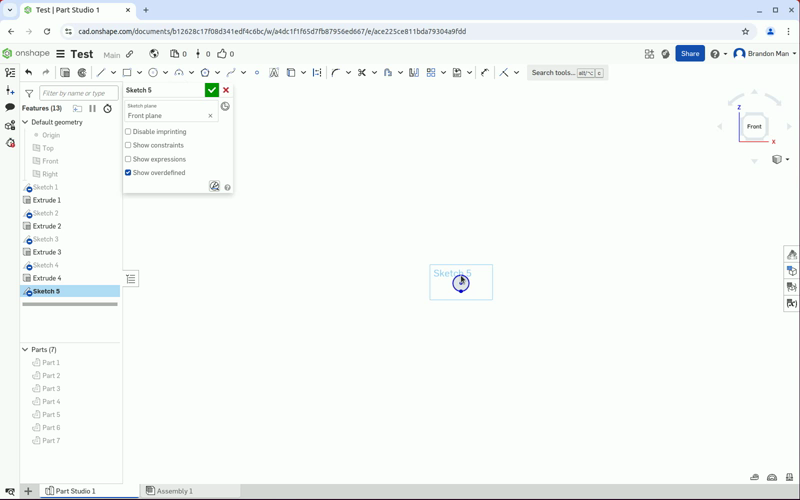
key(c)
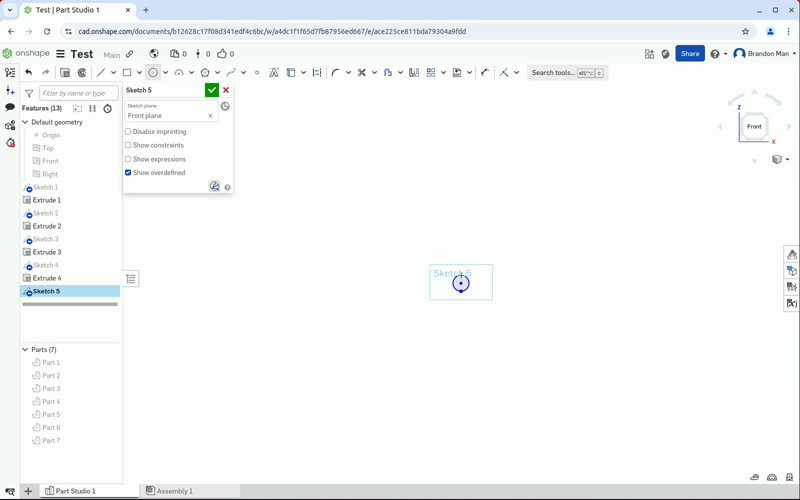
key_down(shift)
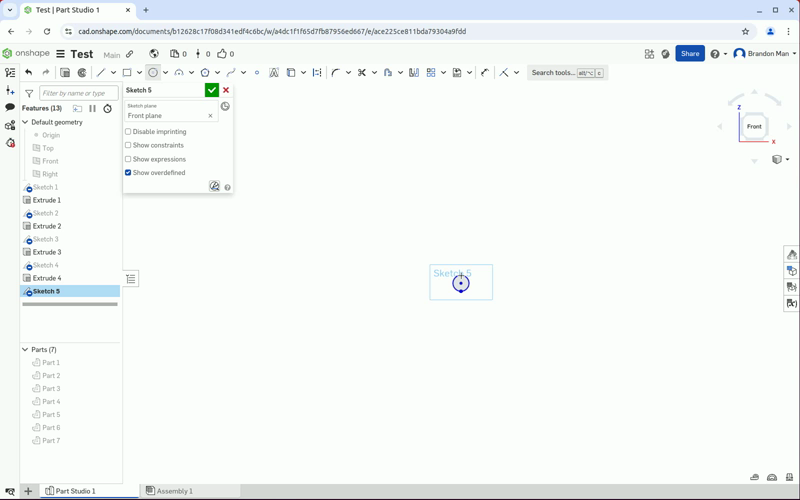
mouse_move(460, 281)
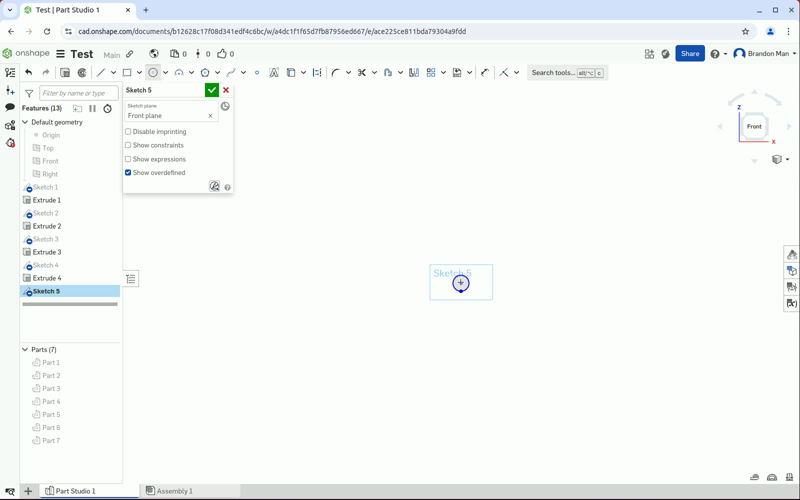
scroll(6)
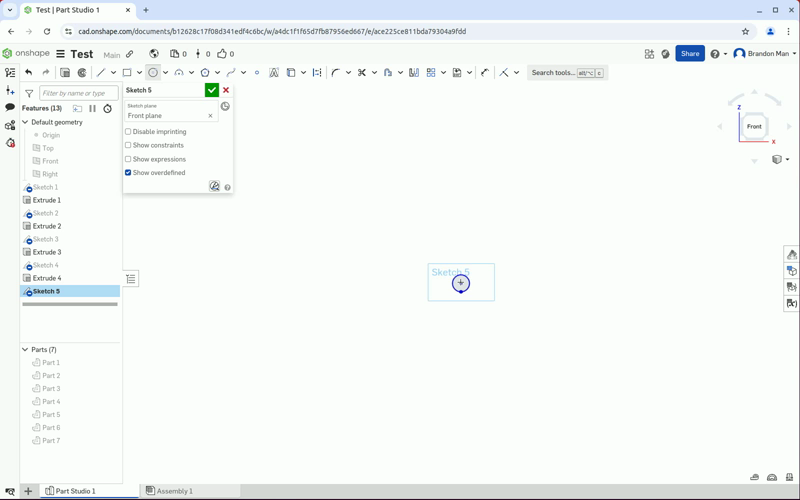
scroll(6)
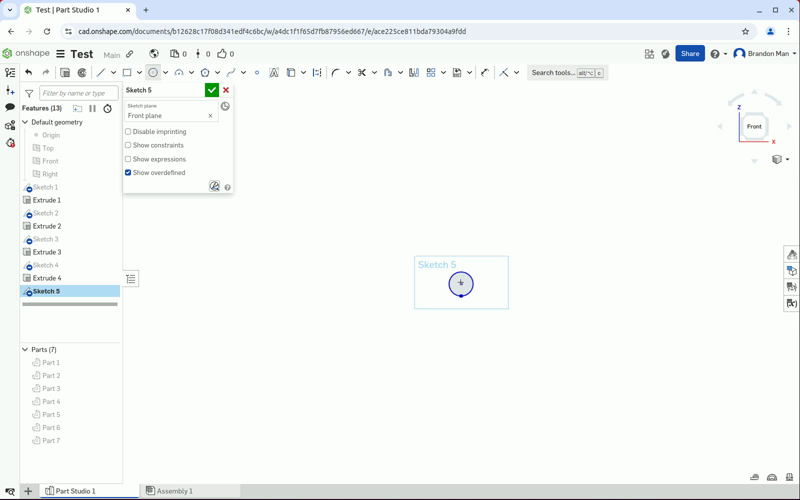
scroll(6)
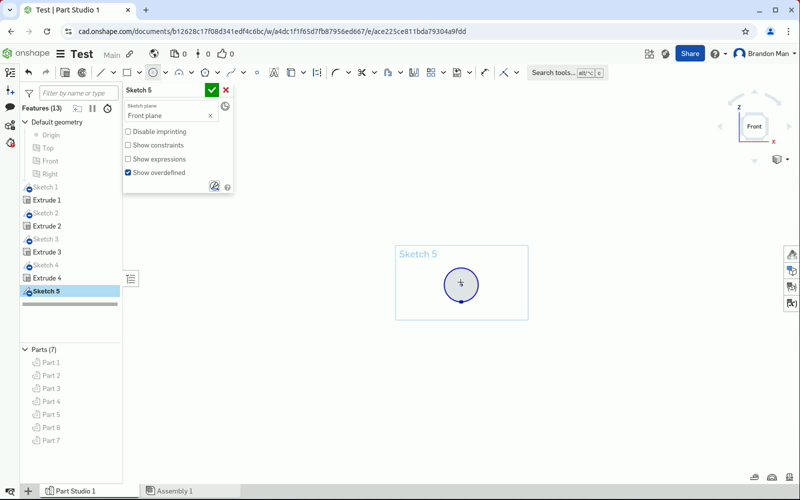
scroll(6)
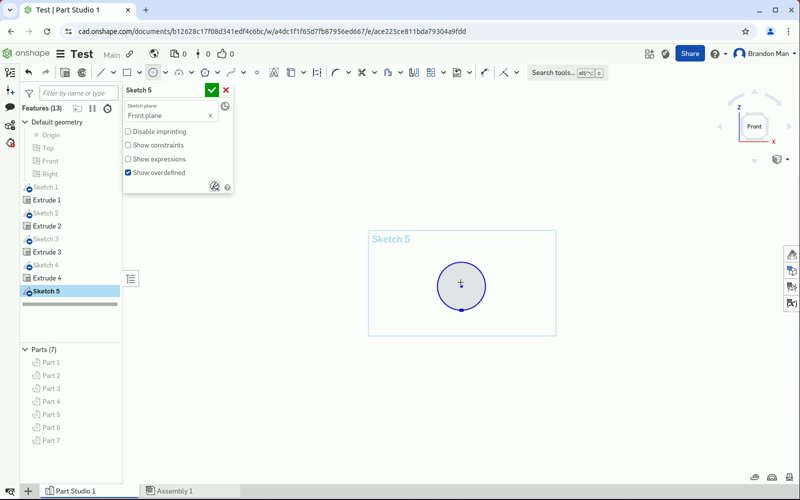
scroll(6)
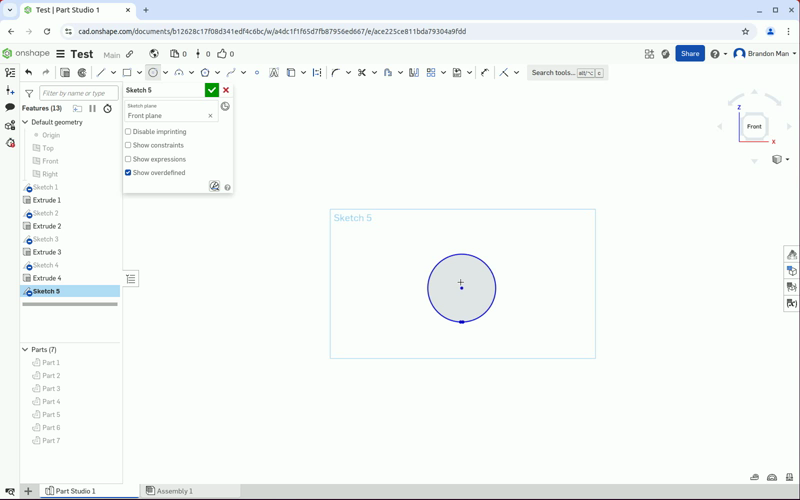
scroll(6)
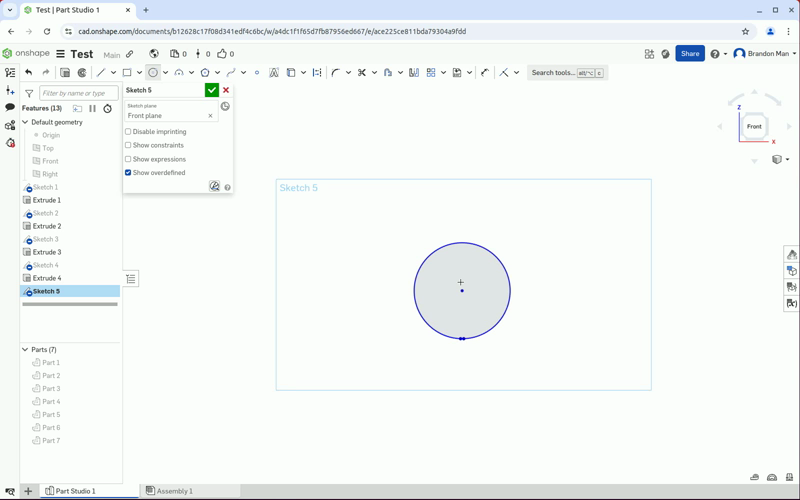
scroll(6)
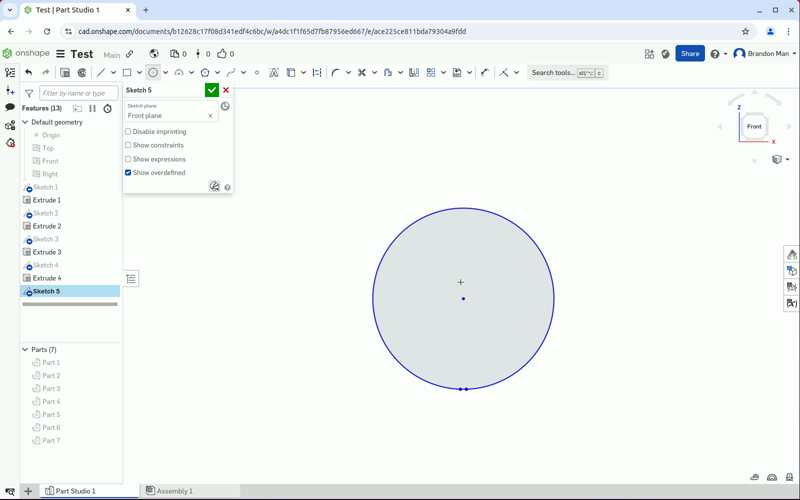
click(460, 281)
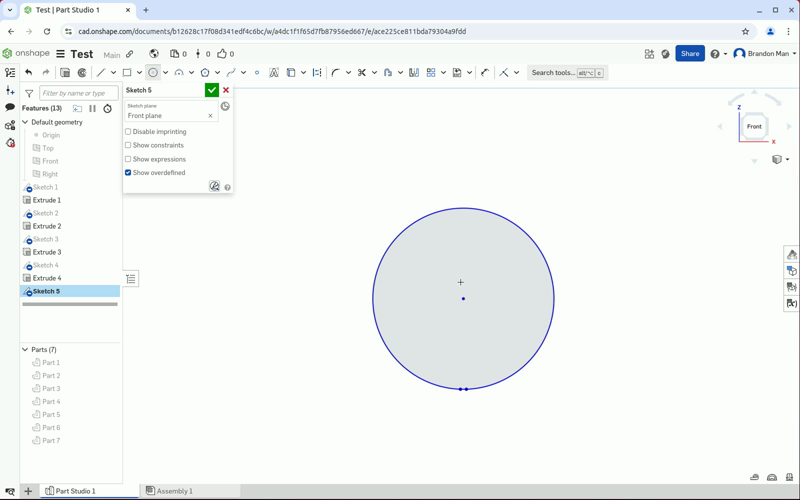
scroll(-6)
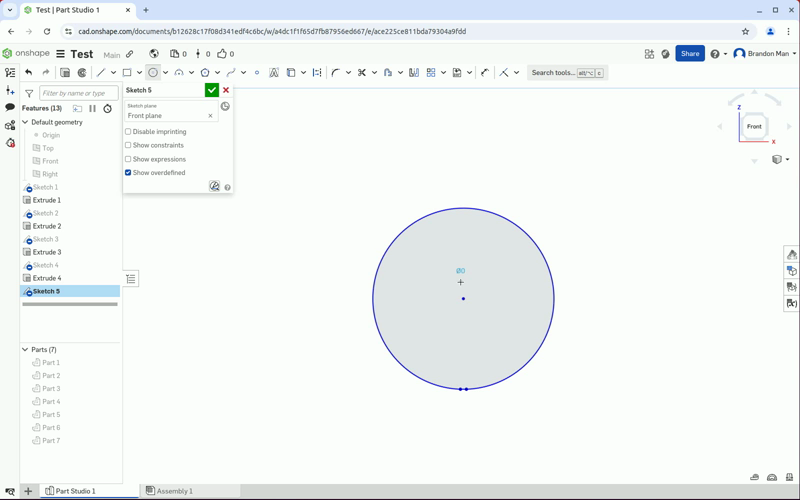
scroll(-6)
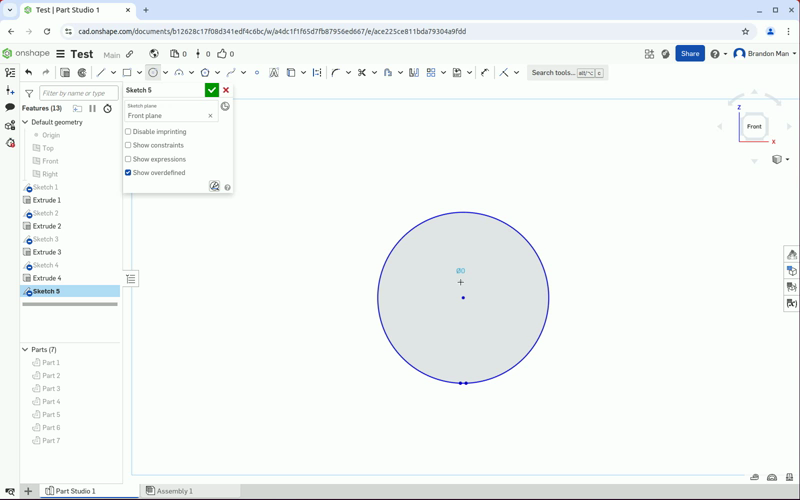
scroll(-6)
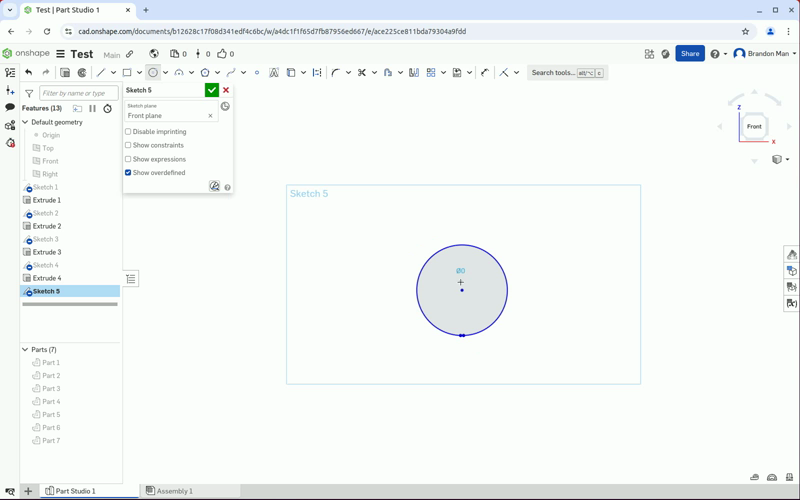
scroll(-6)
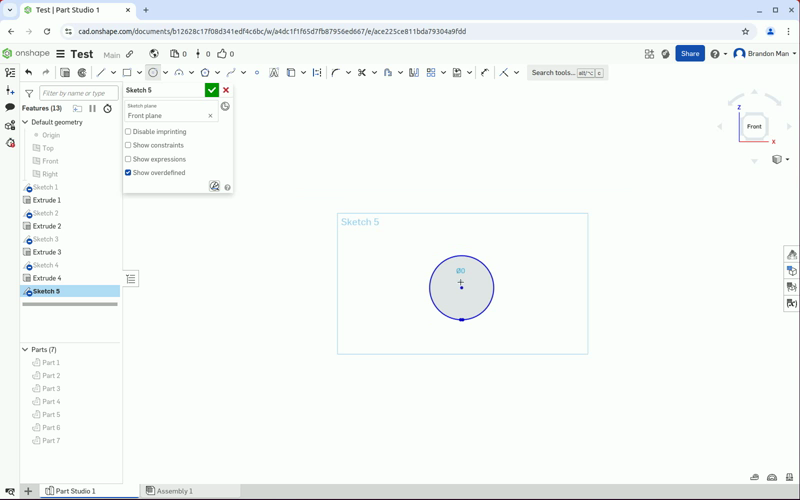
scroll(-6)
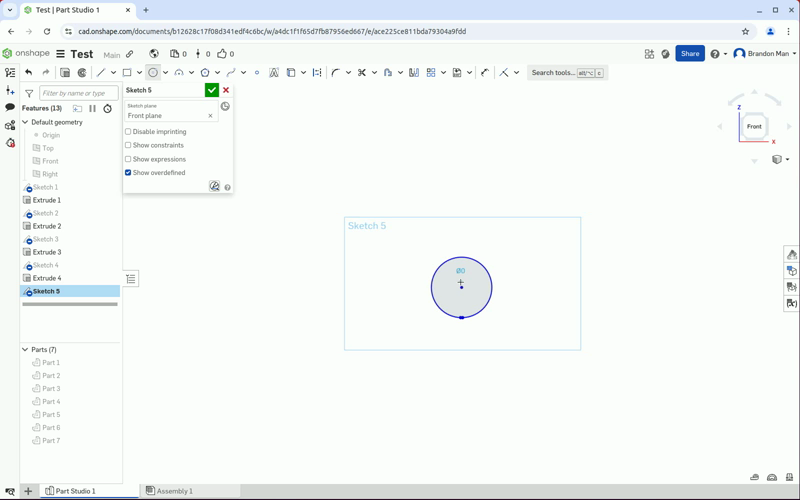
scroll(-6)
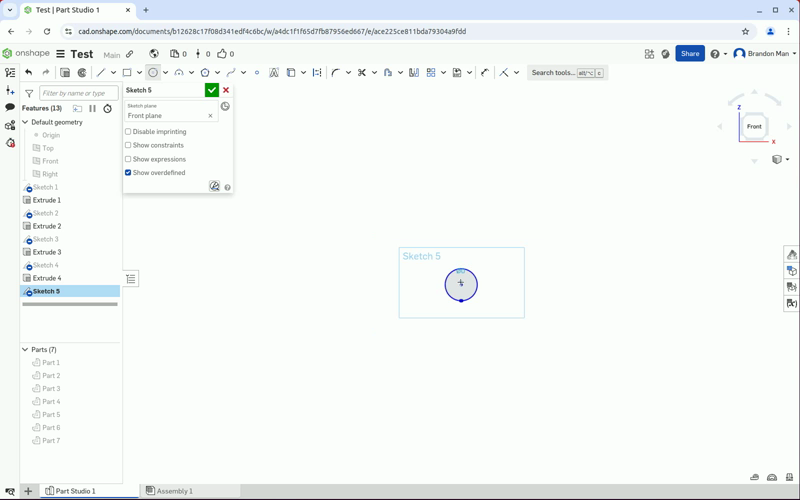
scroll(-6)
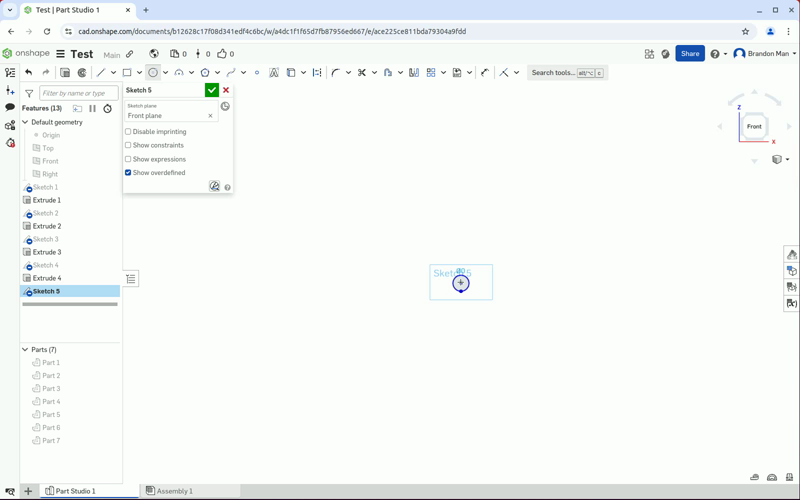
key_up(shift)
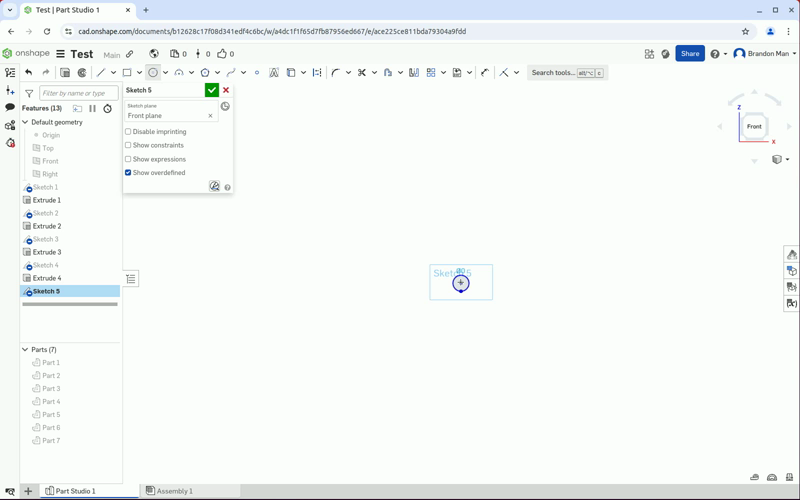
mouse_move(464, 281)
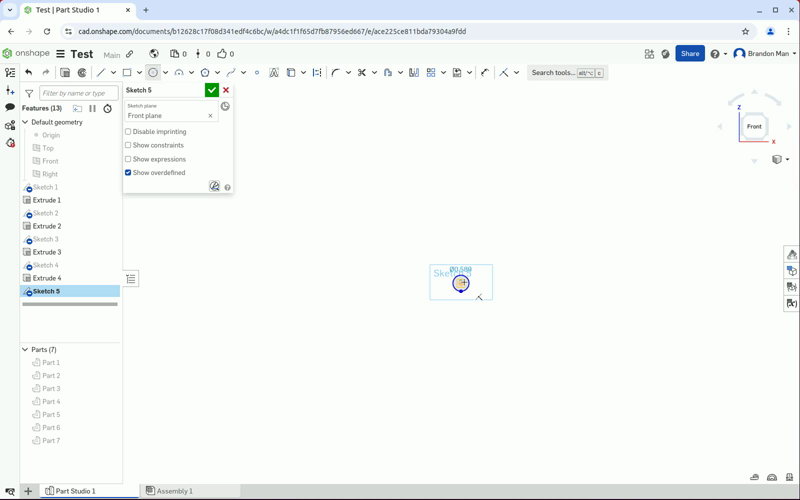
scroll(6)
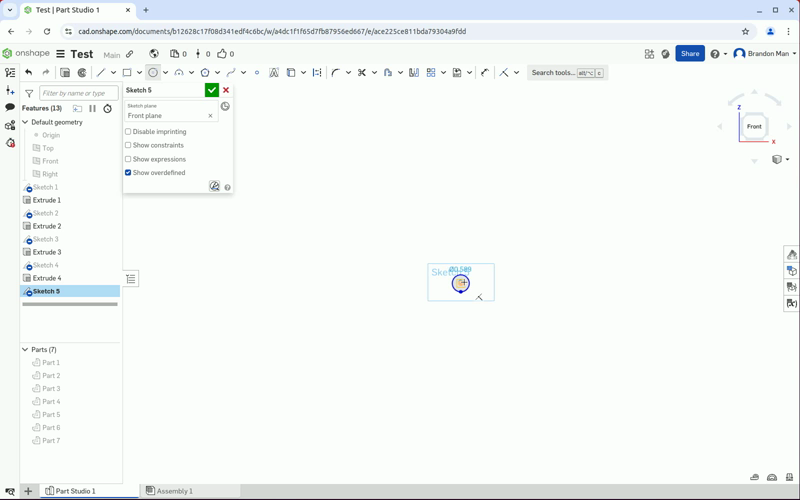
scroll(6)
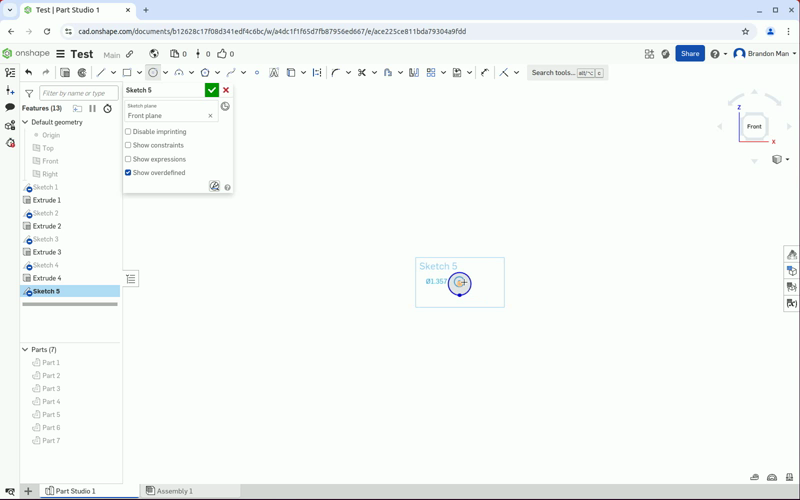
scroll(6)
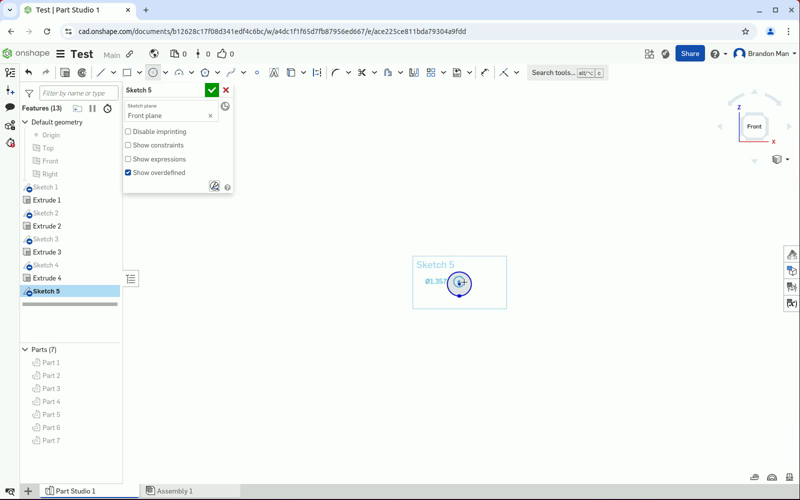
scroll(6)
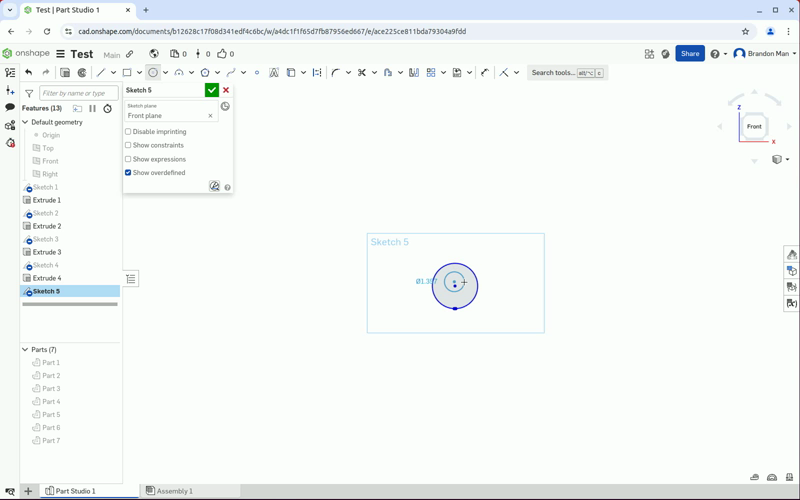
scroll(6)
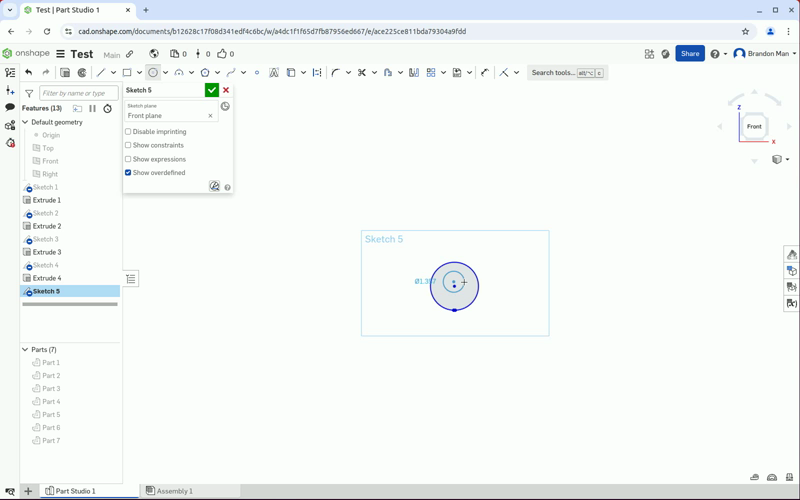
scroll(6)
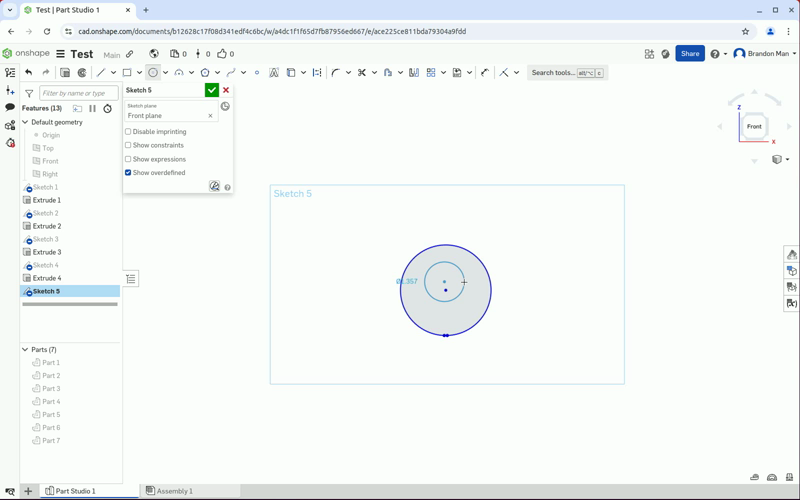
scroll(6)
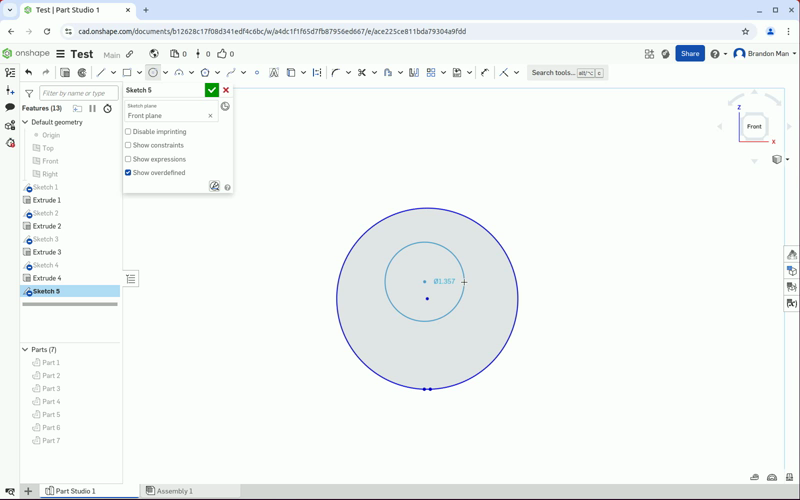
click(464, 281)
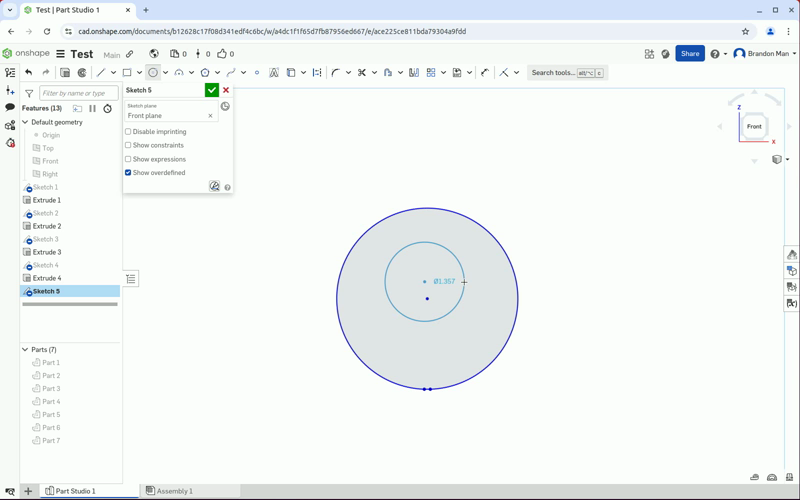
scroll(-6)
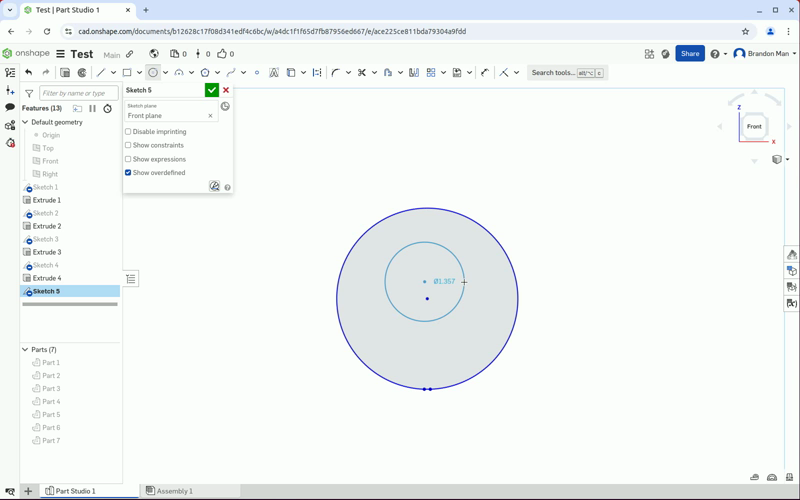
scroll(-6)
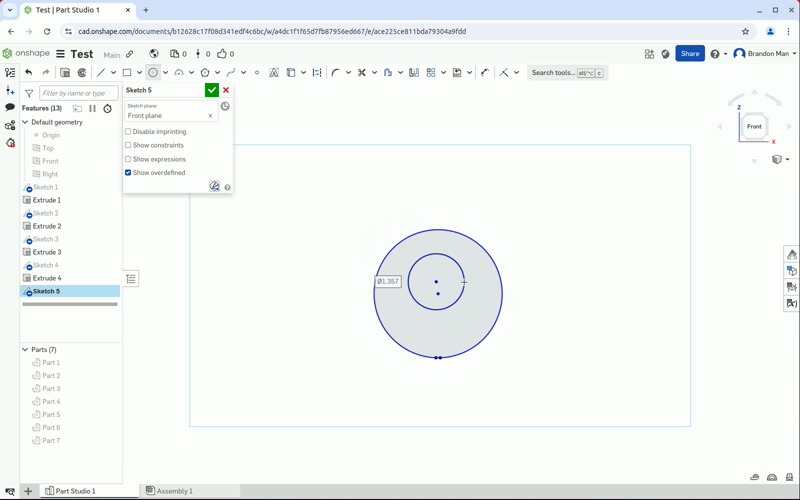
scroll(-6)
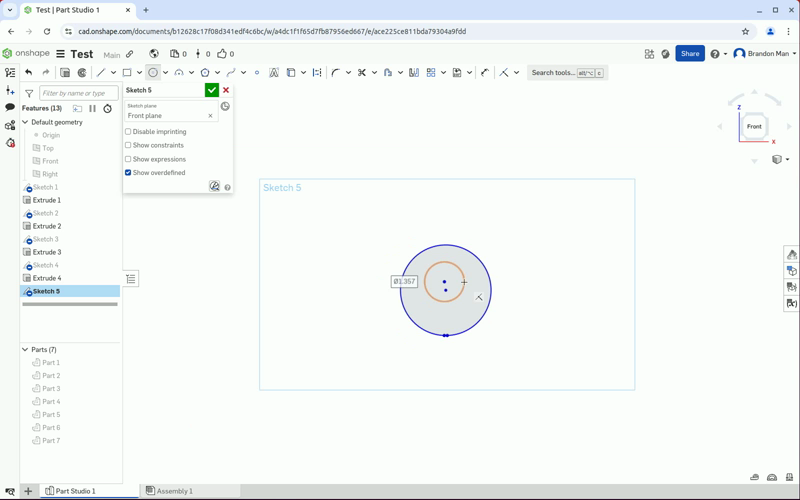
scroll(-6)
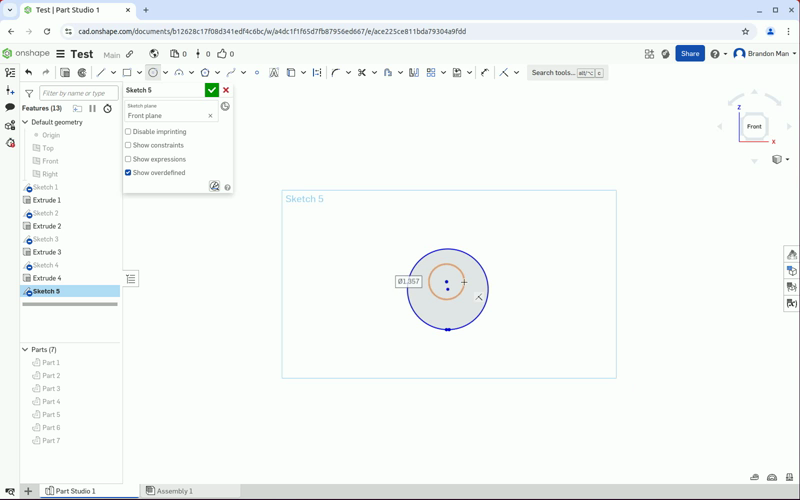
scroll(-6)
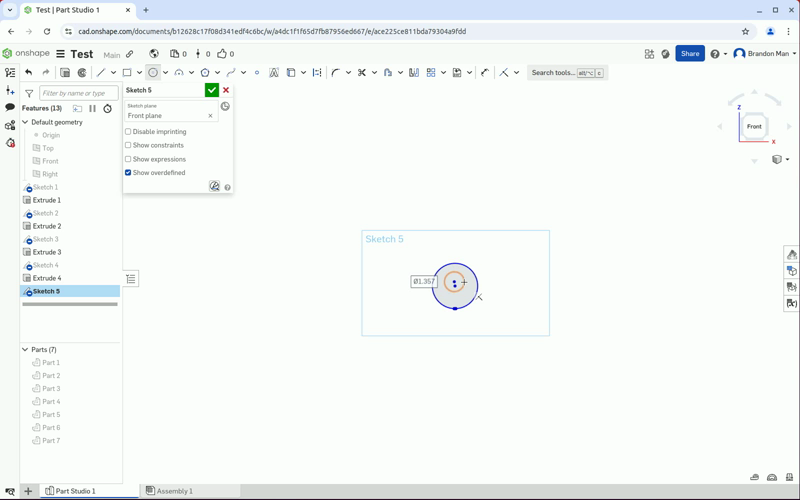
scroll(-6)
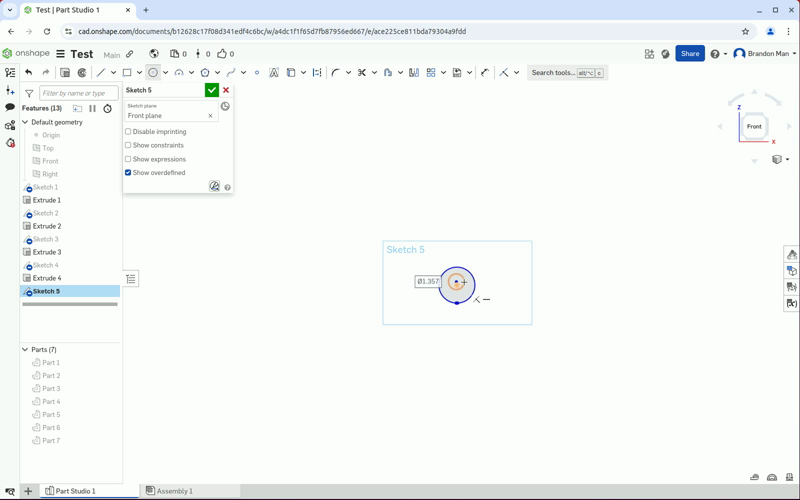
scroll(-6)
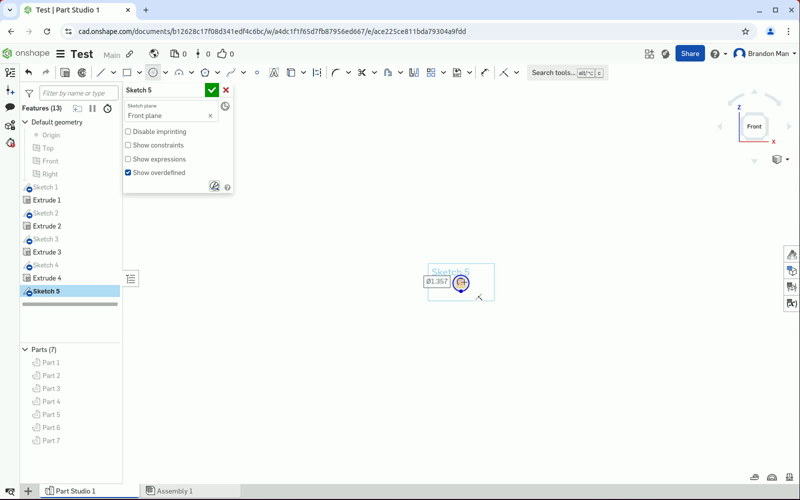
key(esc)
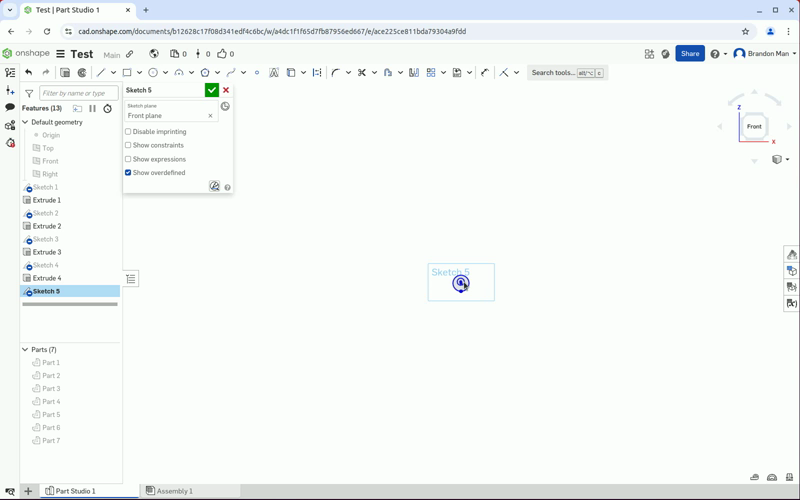
mouse_move(460, 289)
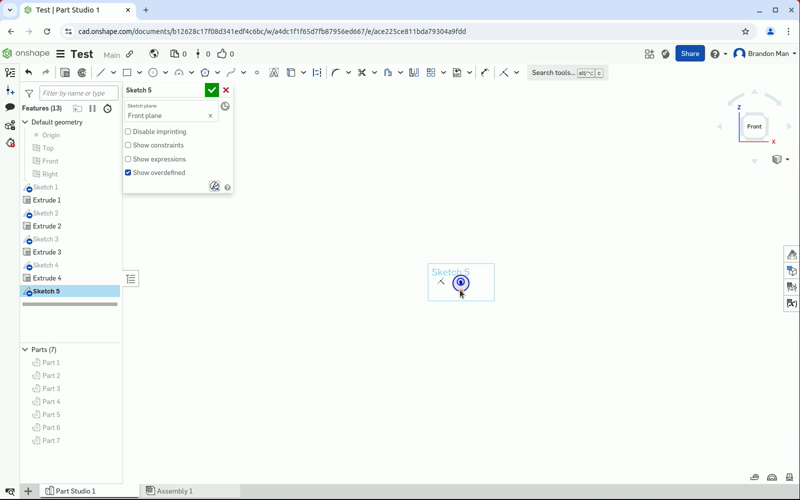
scroll(6)
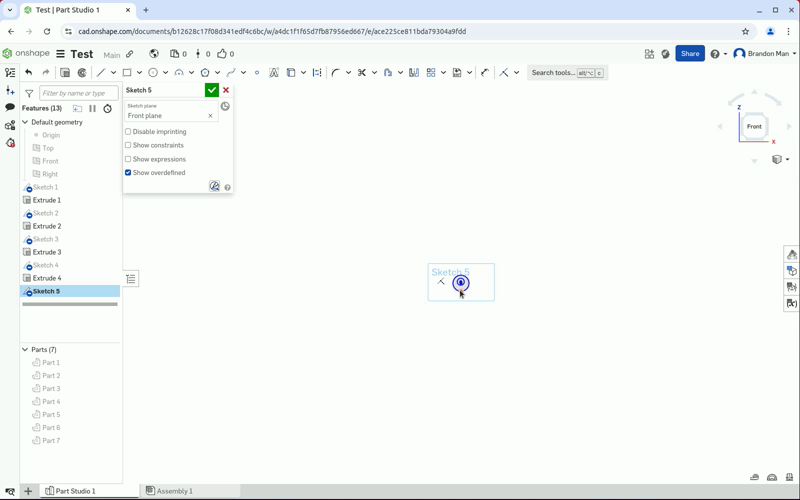
scroll(6)
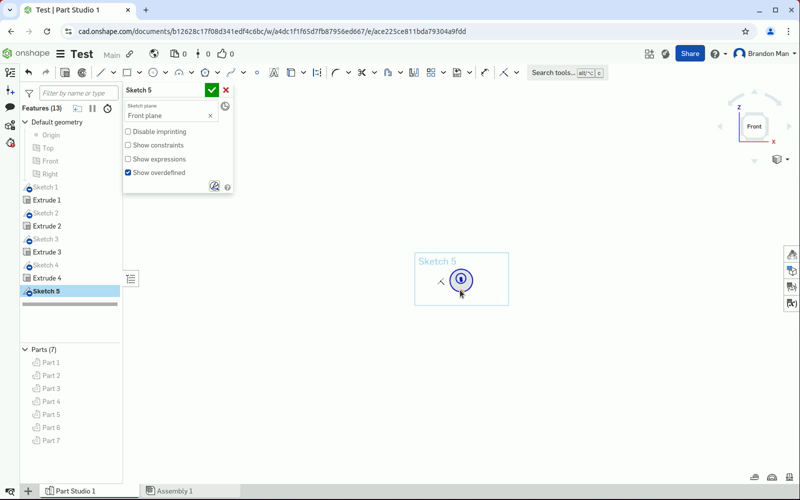
scroll(6)
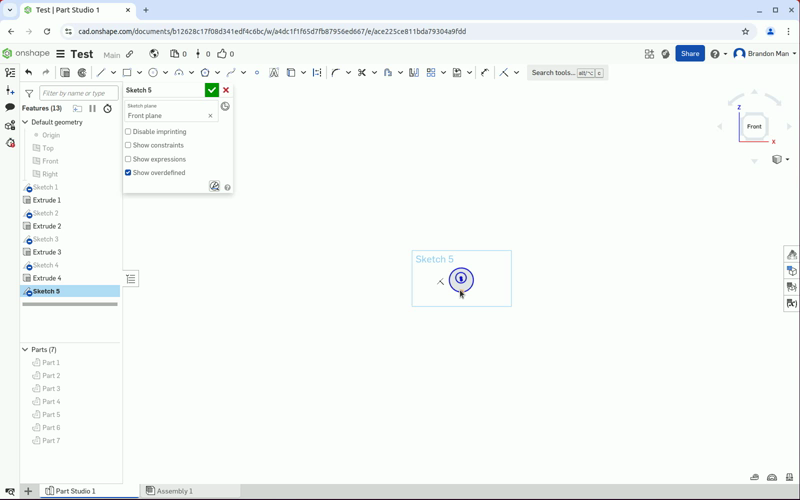
scroll(6)
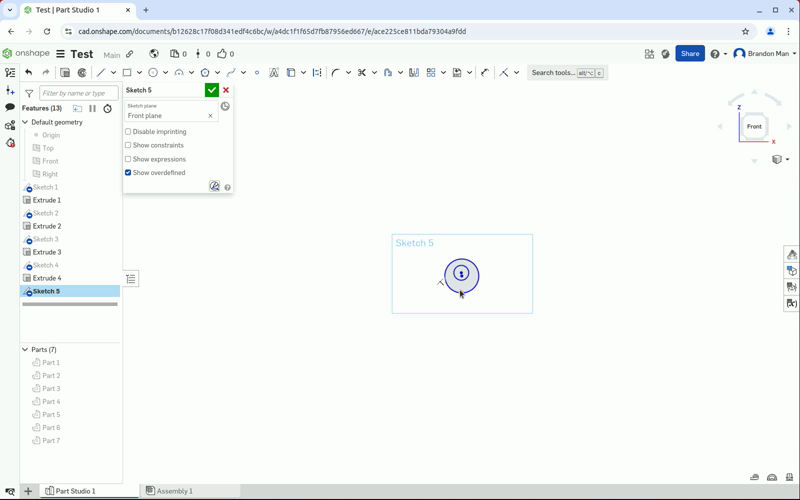
scroll(6)
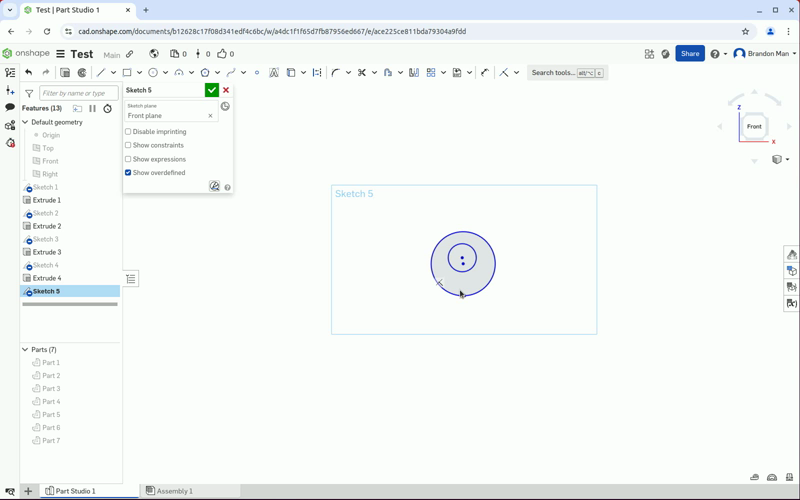
scroll(6)
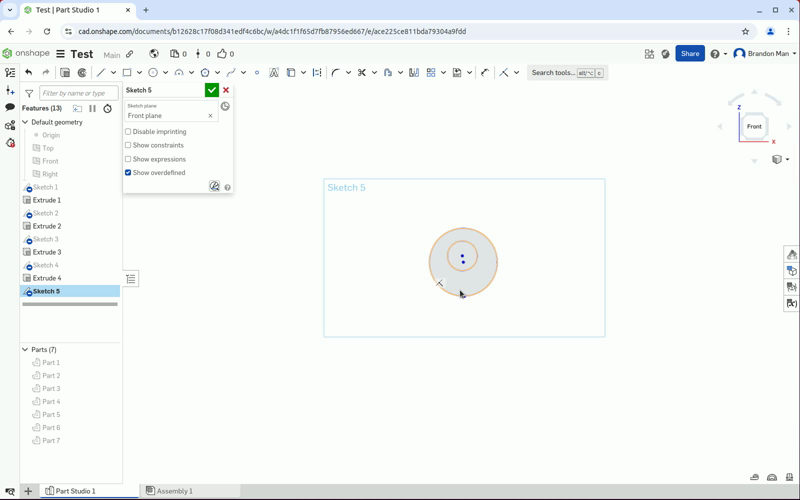
scroll(6)
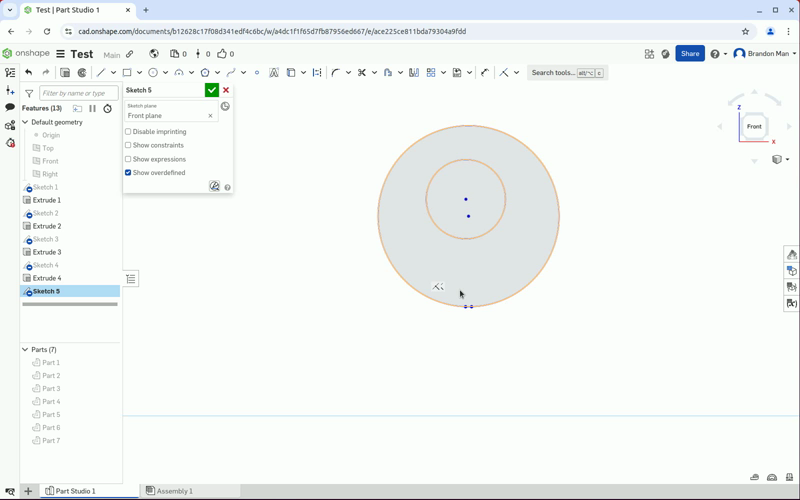
click(460, 289)
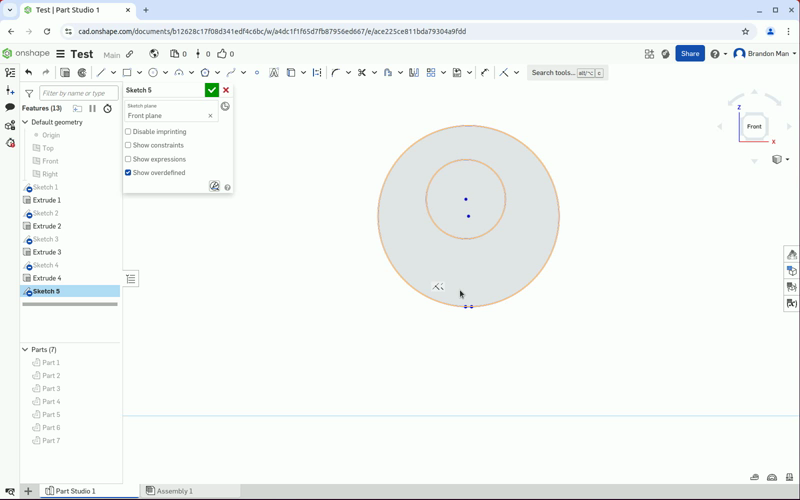
scroll(-6)
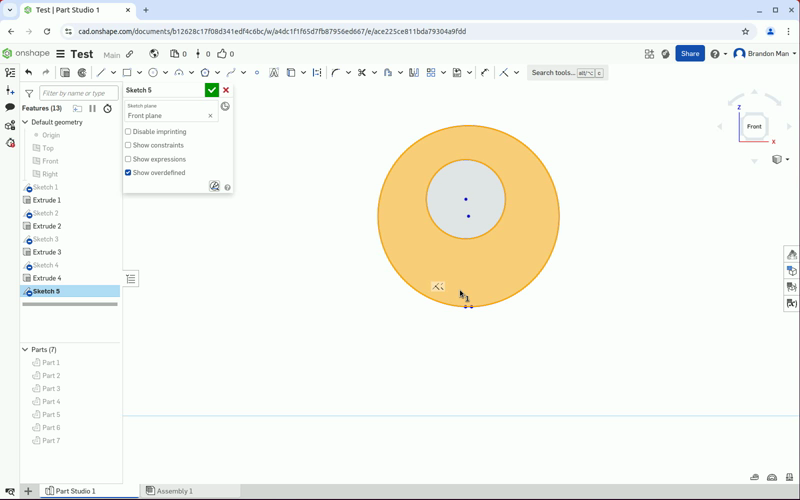
scroll(-6)
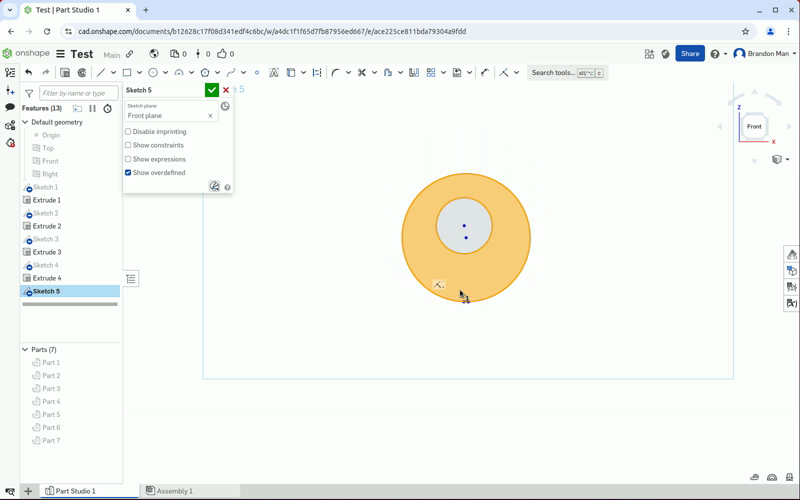
scroll(-6)
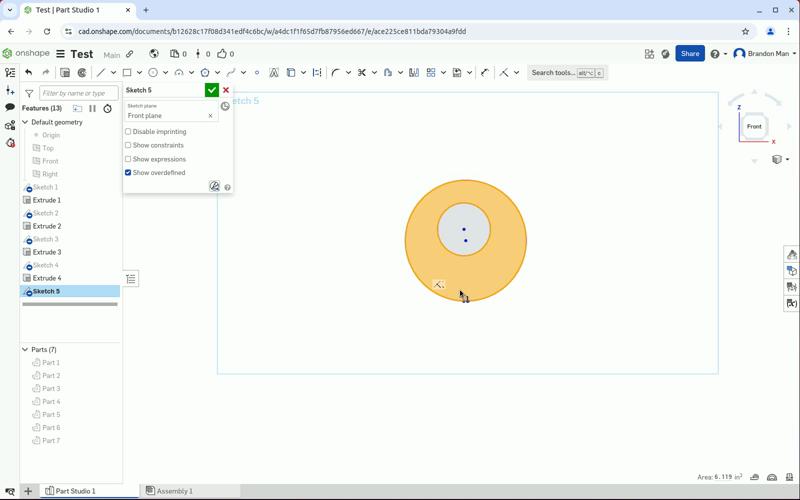
scroll(-6)
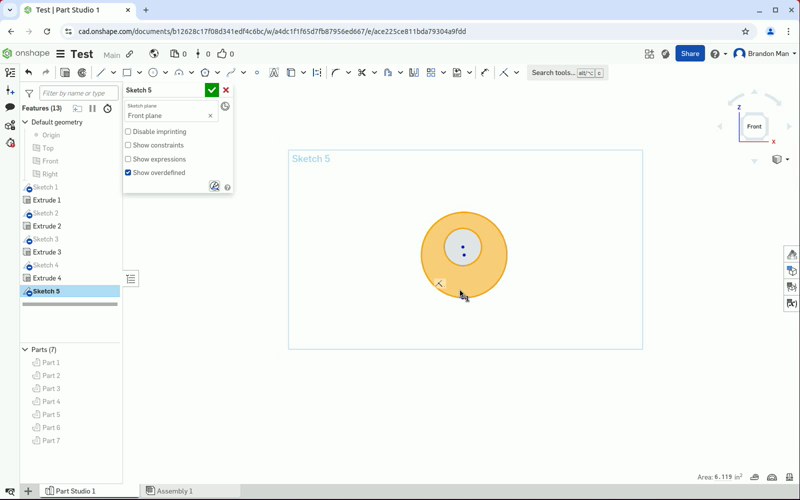
scroll(-6)
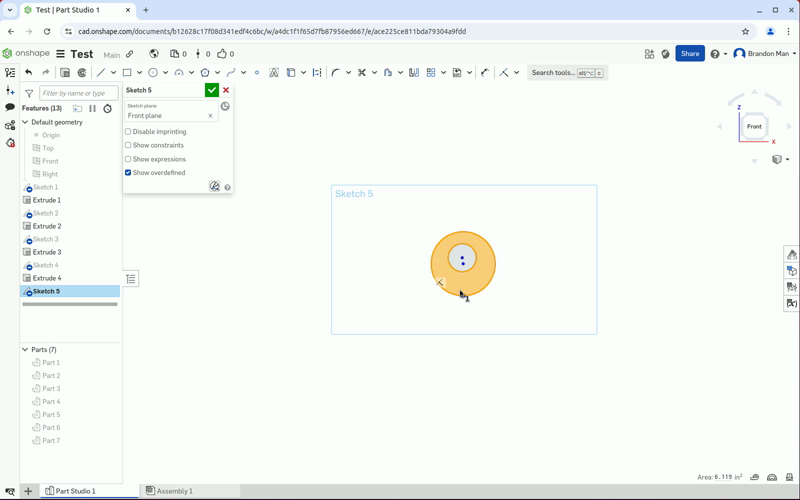
scroll(-6)
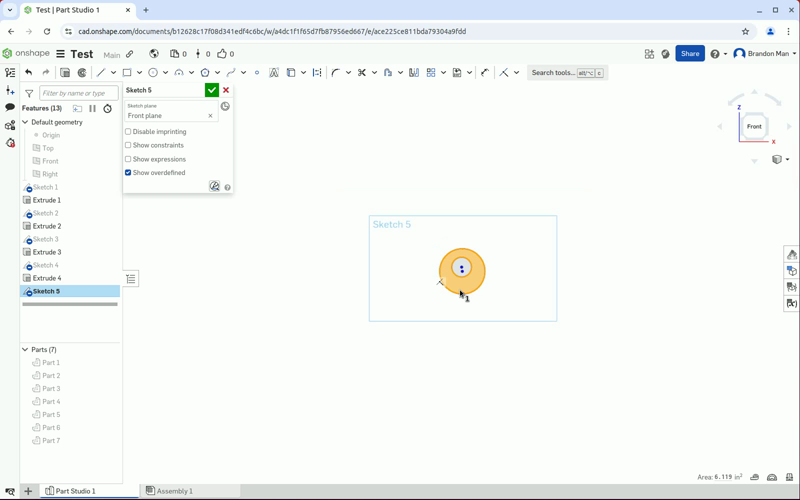
scroll(-6)
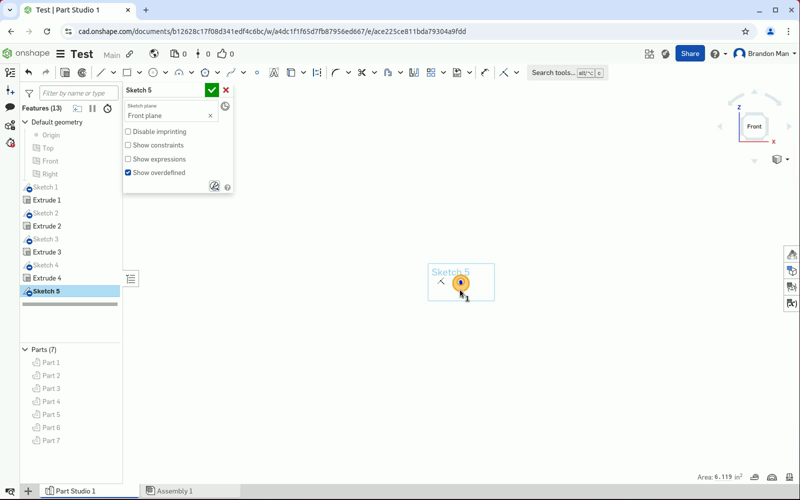
mouse_move(73, 352)
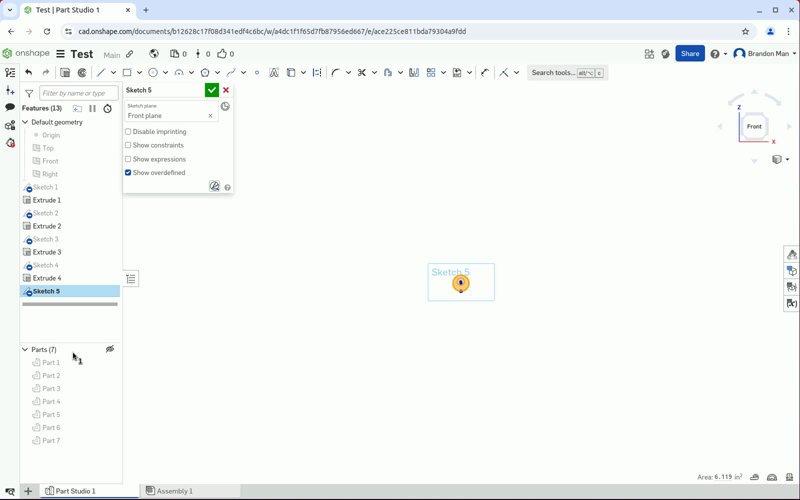
key(shift+y)
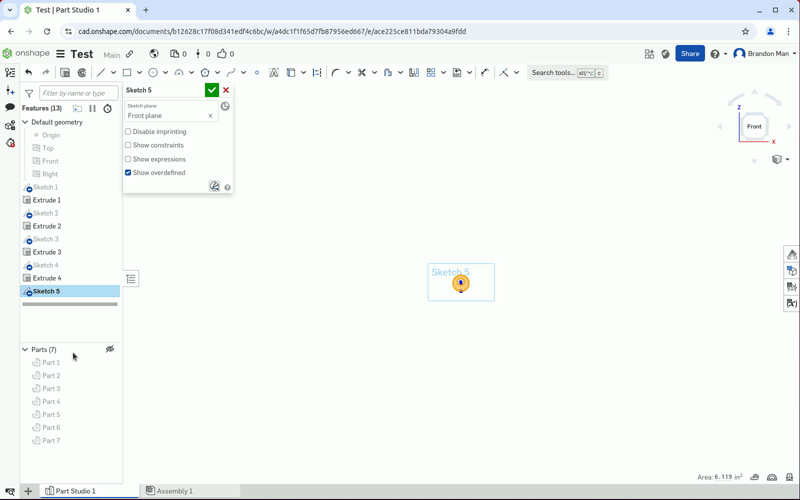
key(shift+e)
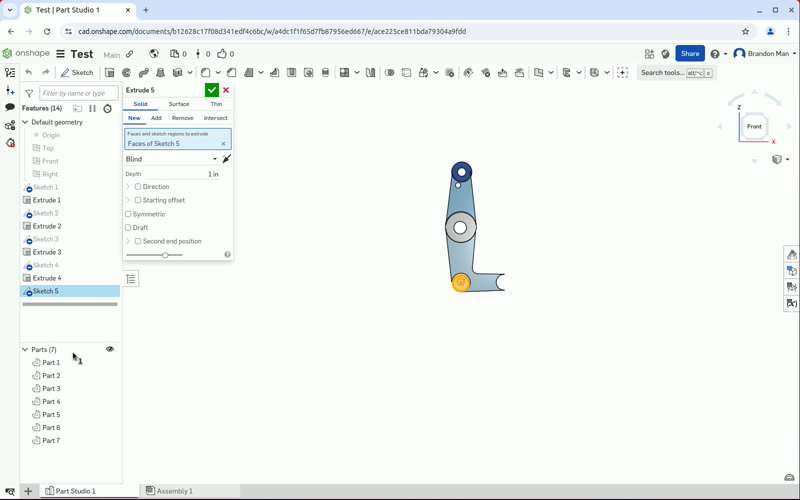
mouse_move(143, 106)
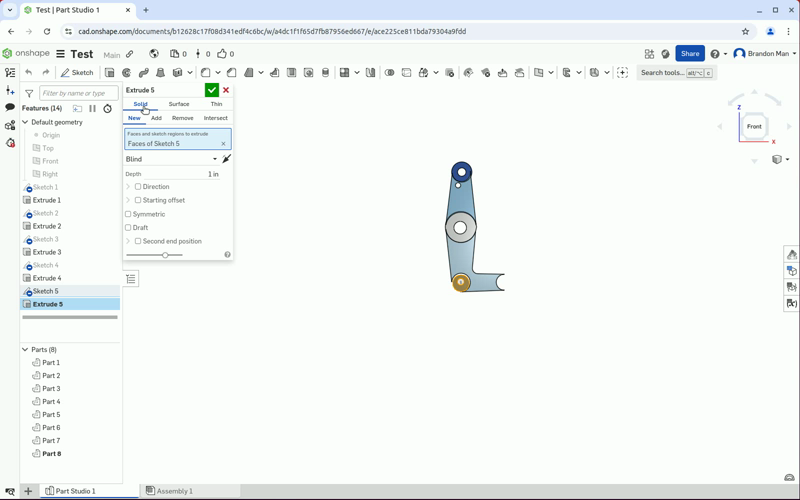
click(143, 106)
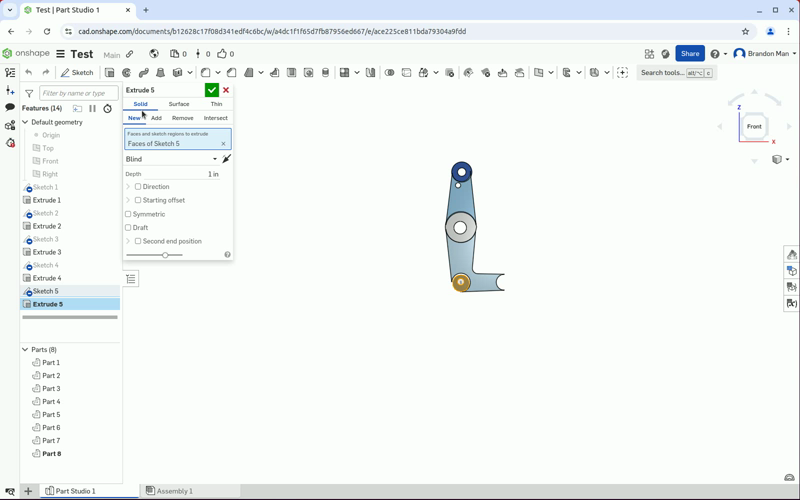
mouse_move(137, 120)
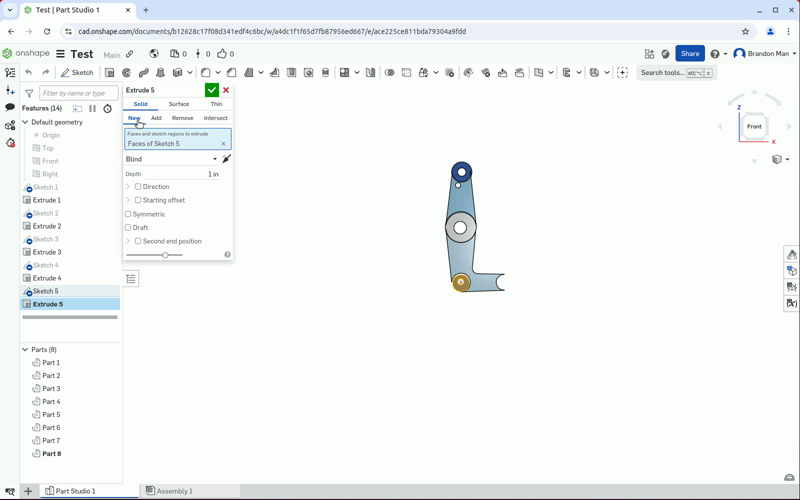
click(137, 120)
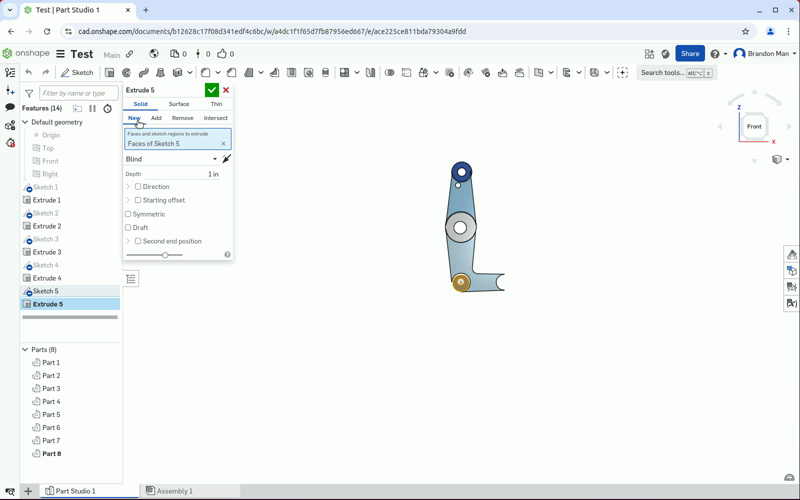
key(tab, 4)
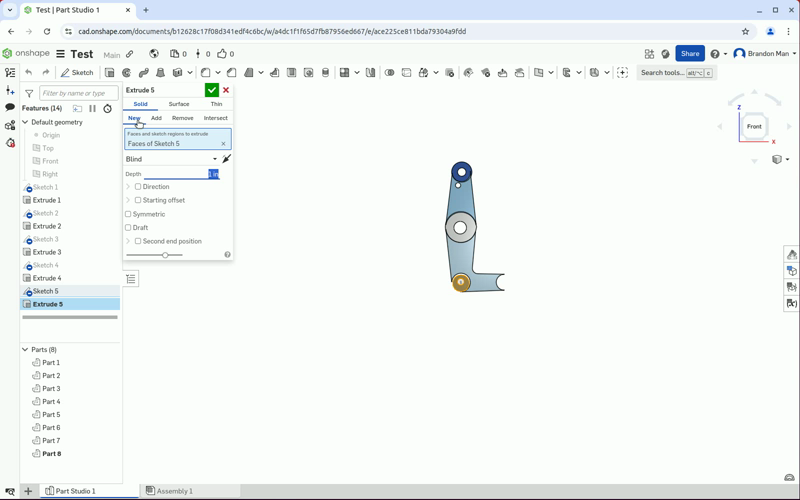
text(4.814)
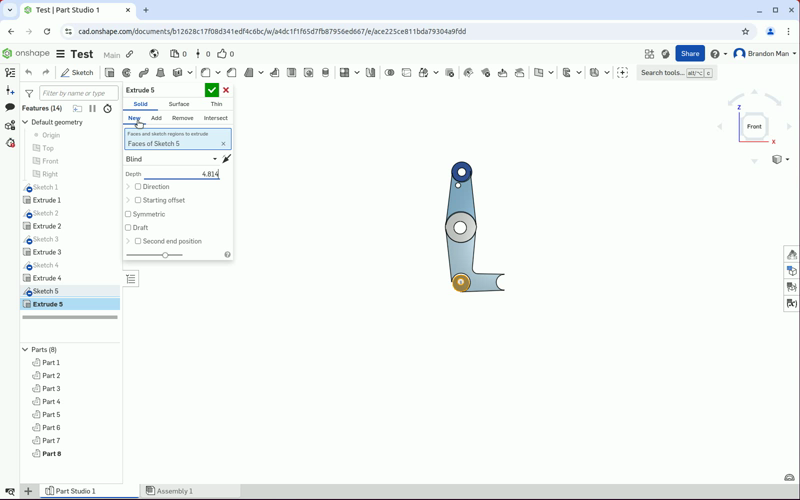
key(enter)
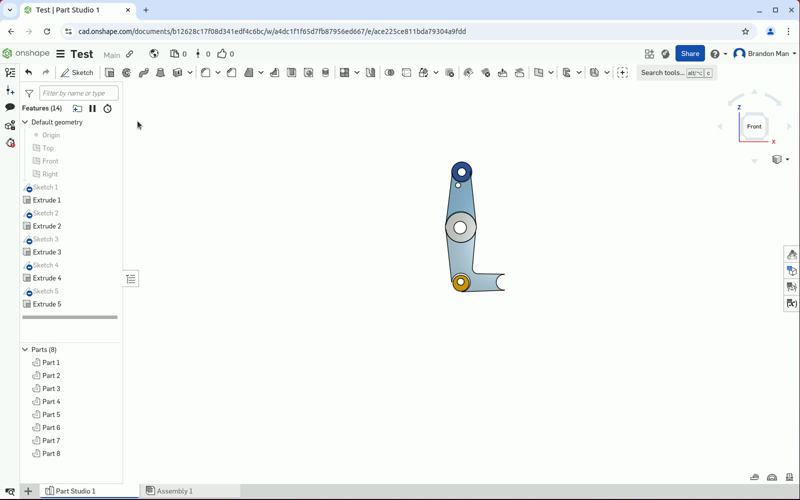
key(shift+h)
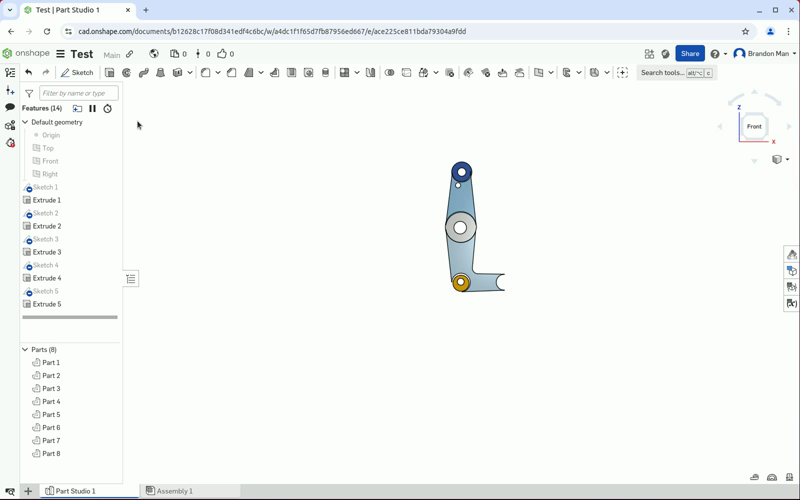
key(shift+h)
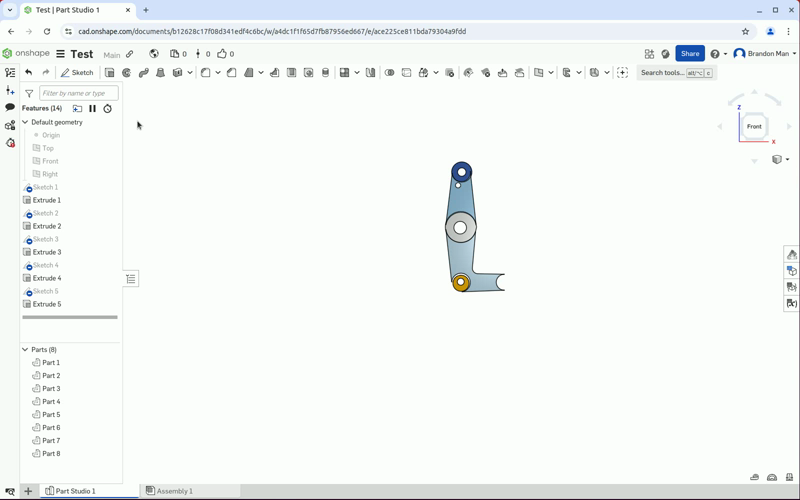
mouse_move(73, 189)
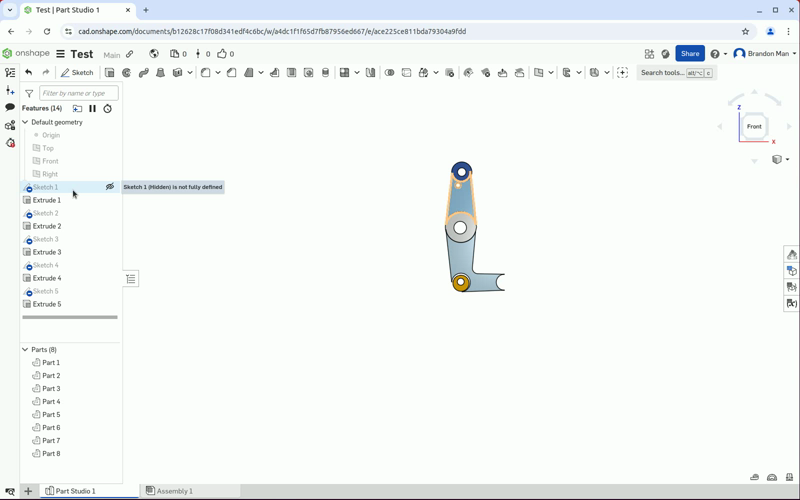
click(73, 189)
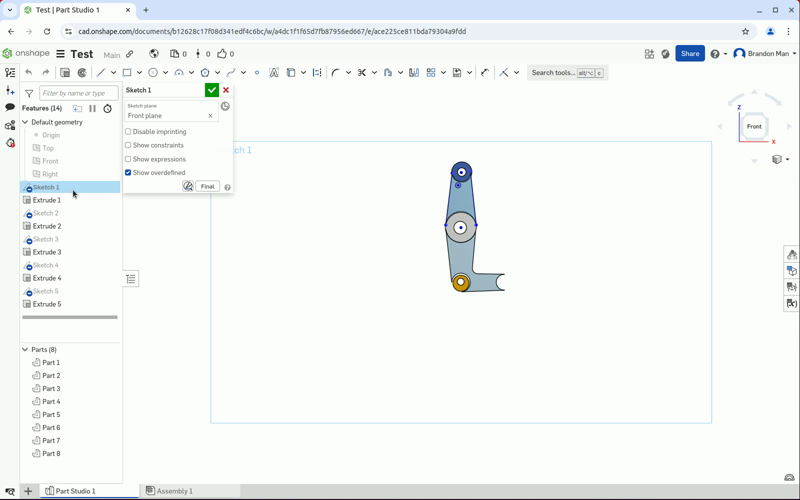
mouse_move(229, 92)
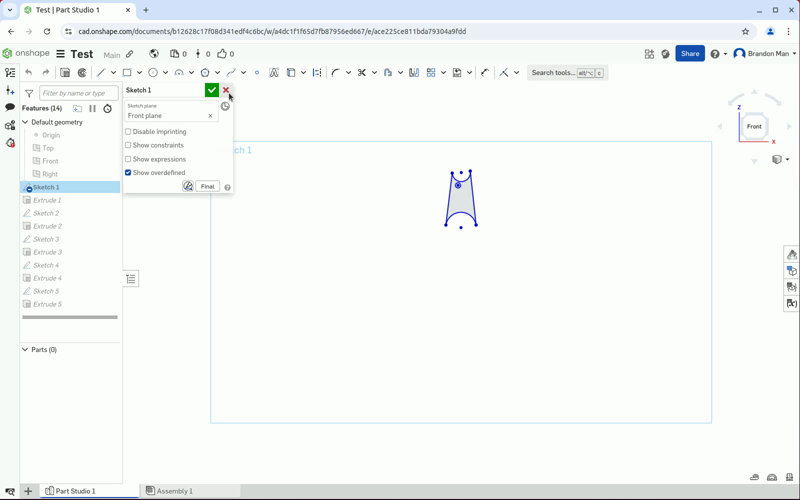
click(229, 92)
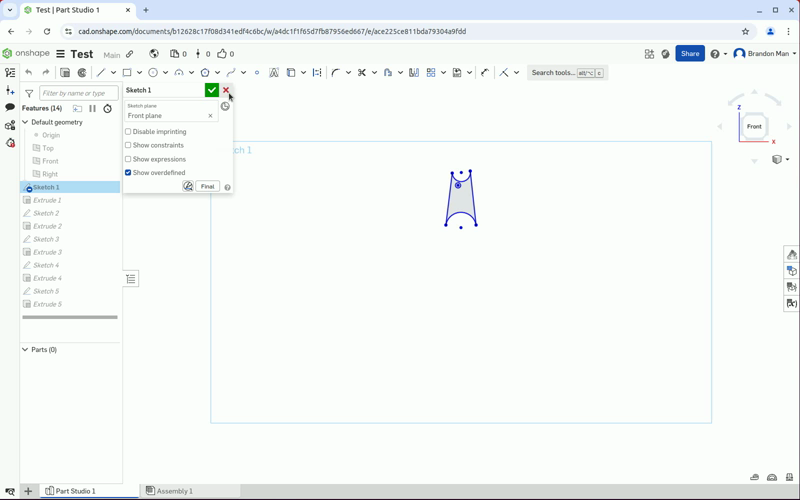
key(shift+s)
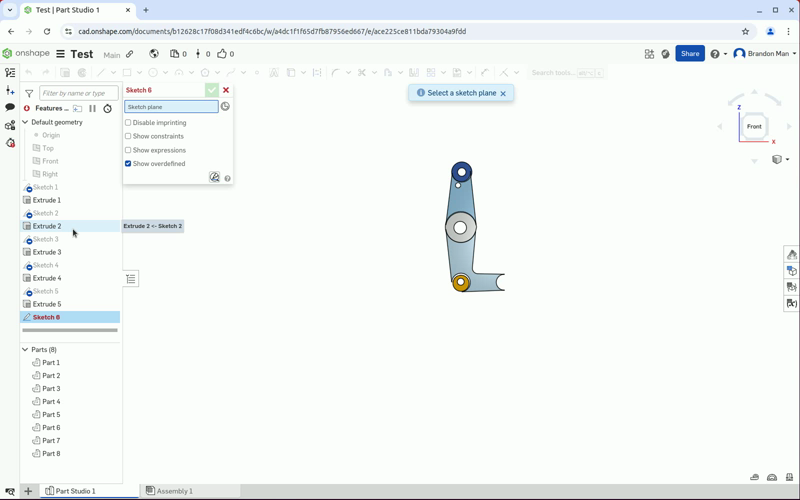
scroll(3)
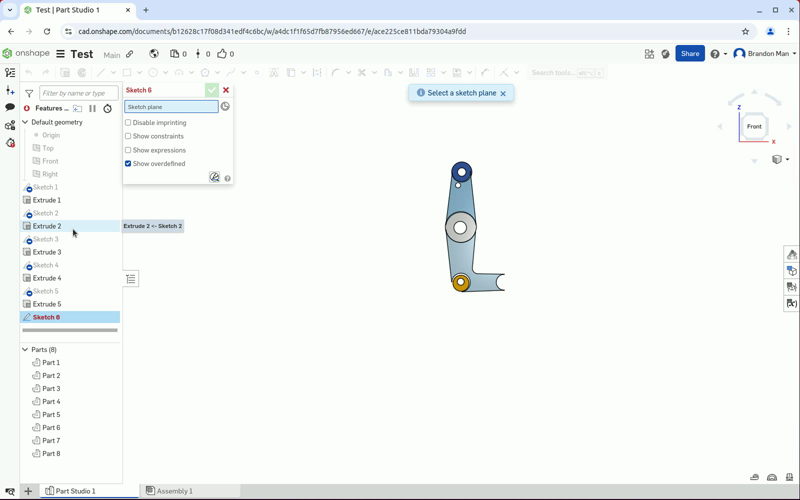
mouse_move(73, 163)
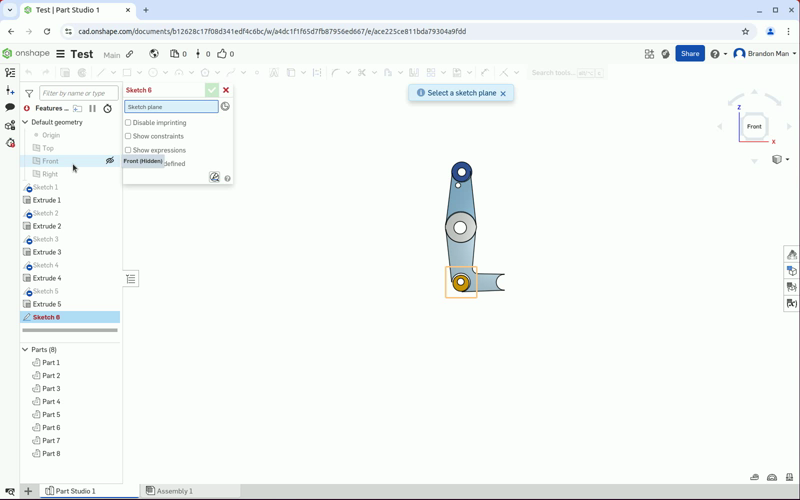
click(73, 163)
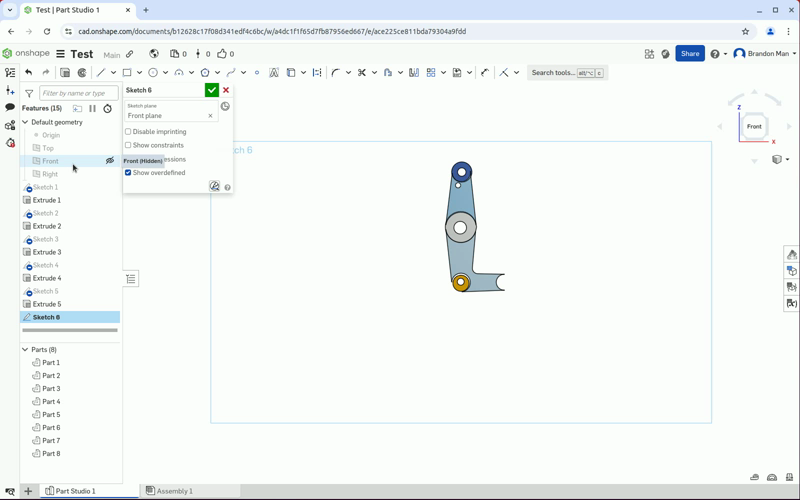
mouse_move(73, 352)
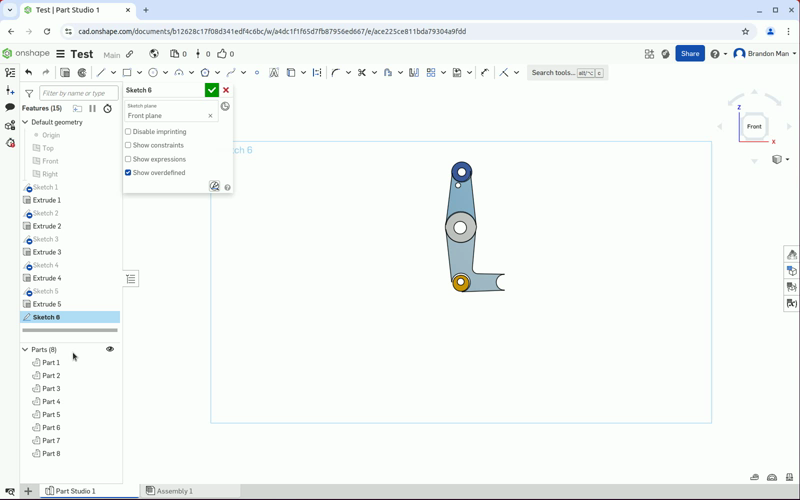
key(y)
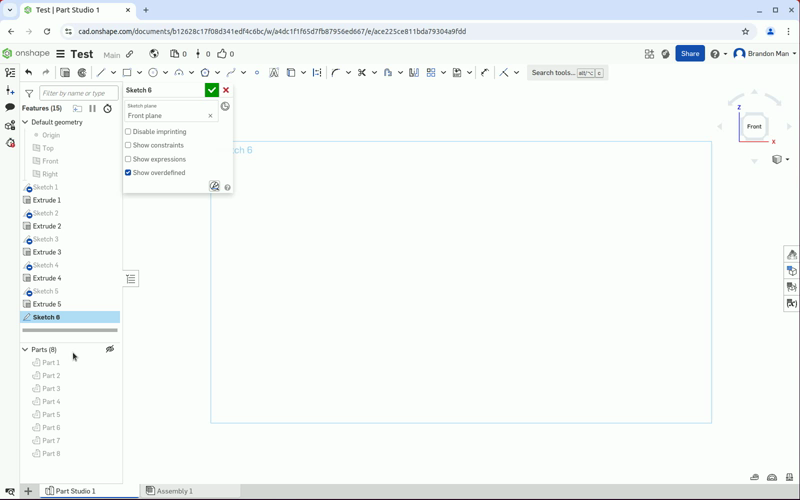
key(c)
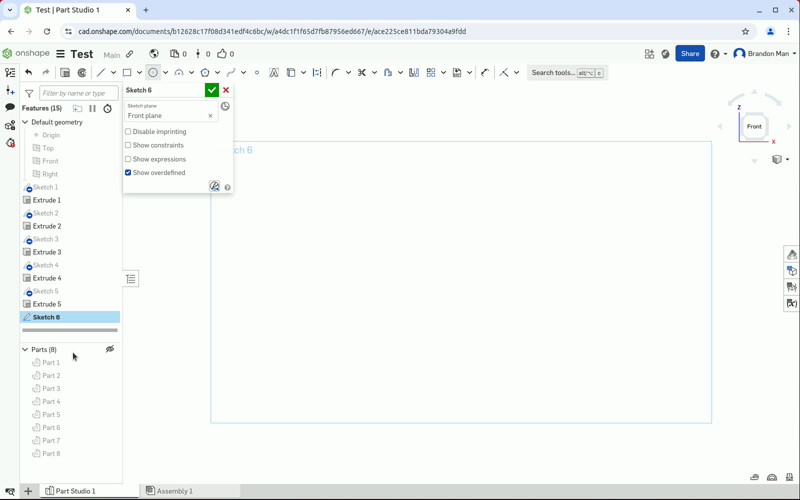
key_down(shift)
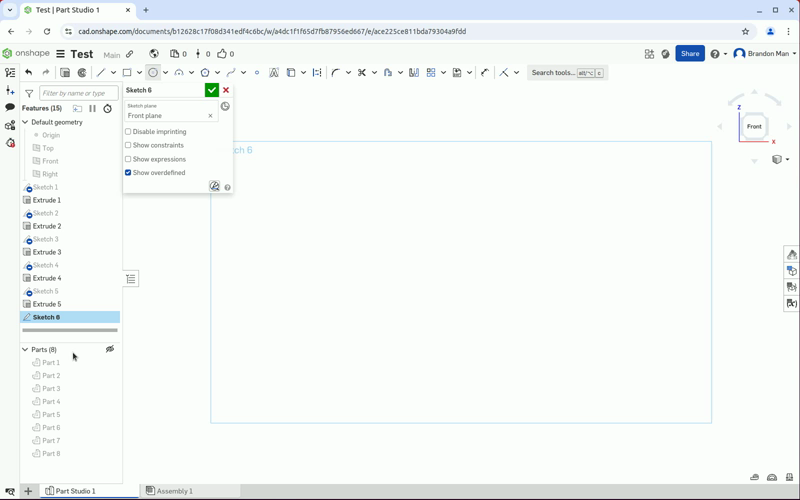
mouse_move(501, 282)
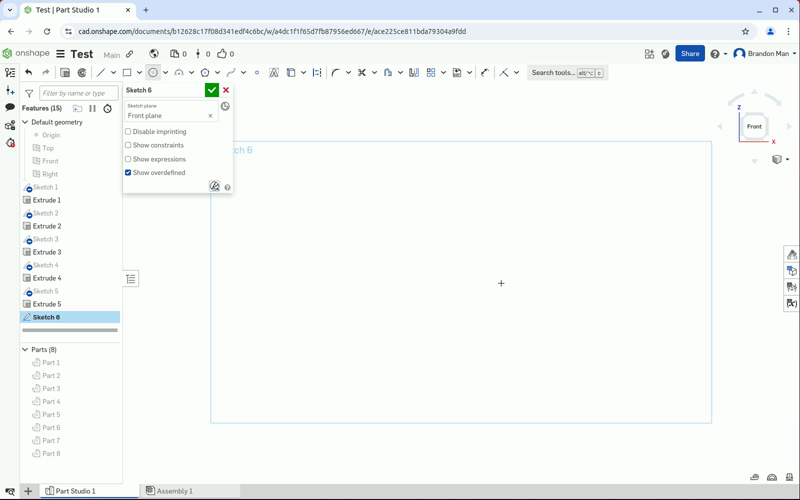
click(501, 282)
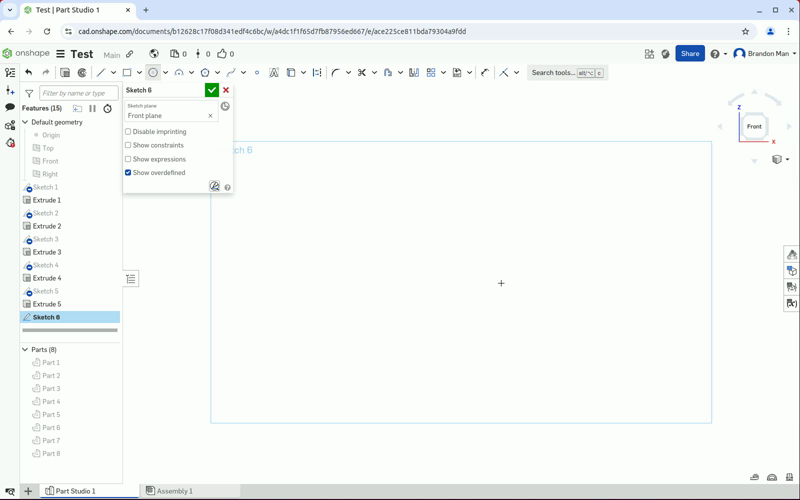
key_up(shift)
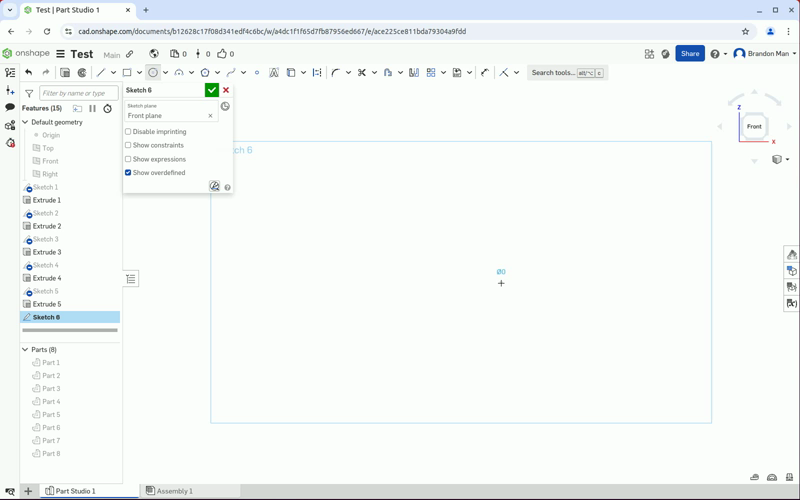
mouse_move(508, 282)
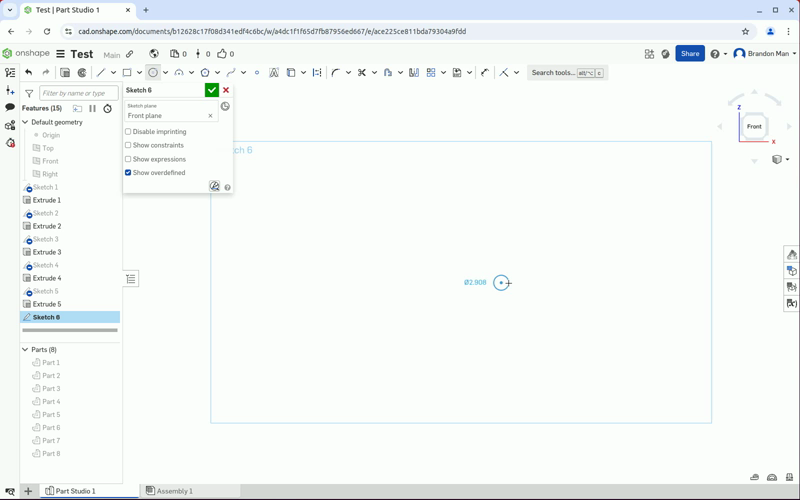
click(508, 282)
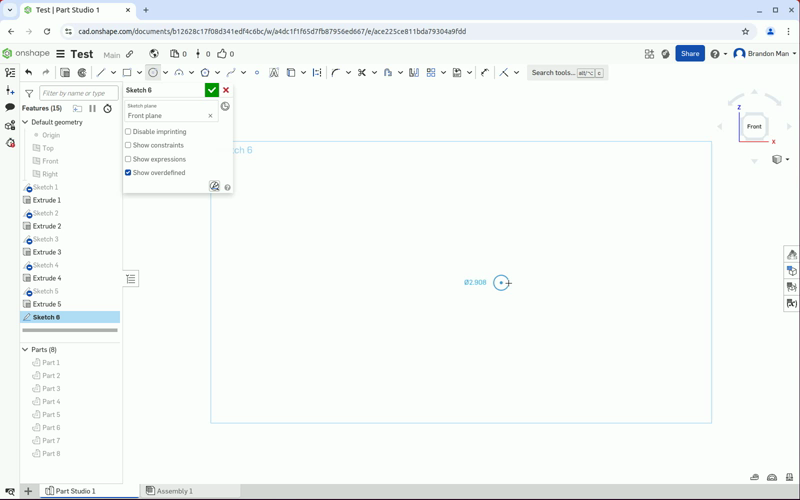
key(esc)
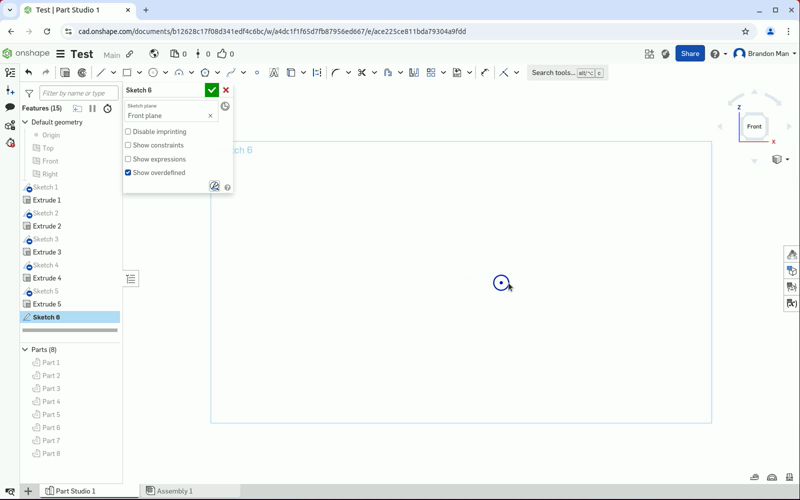
key(c)
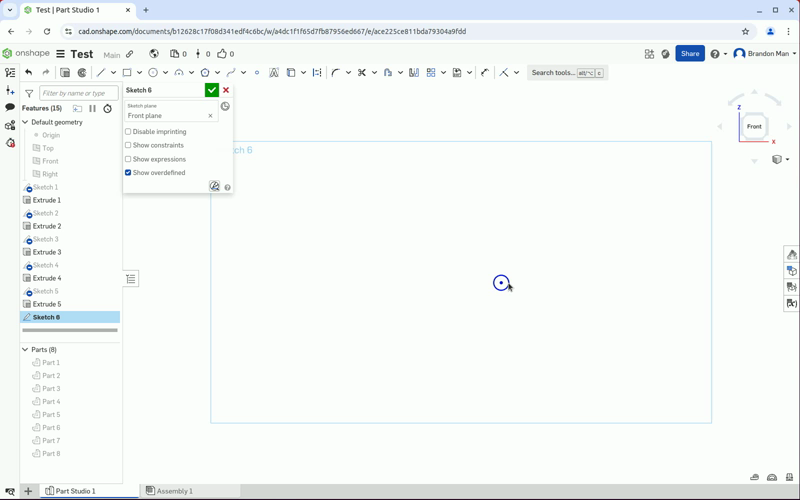
key_down(shift)
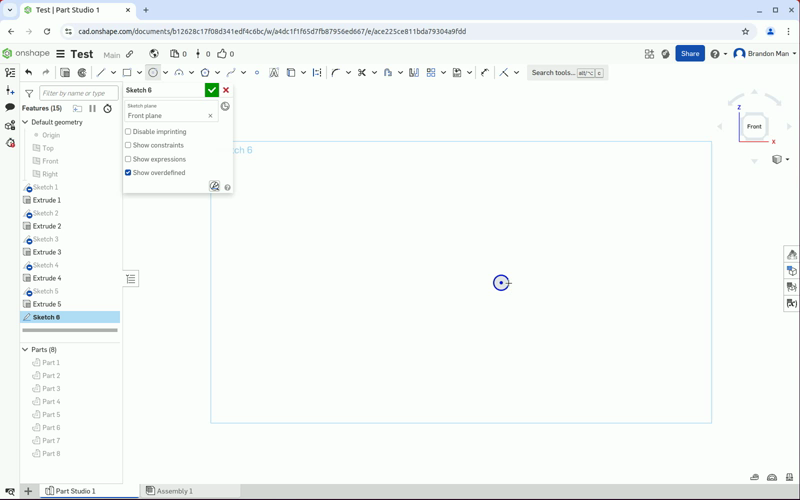
mouse_move(501, 282)
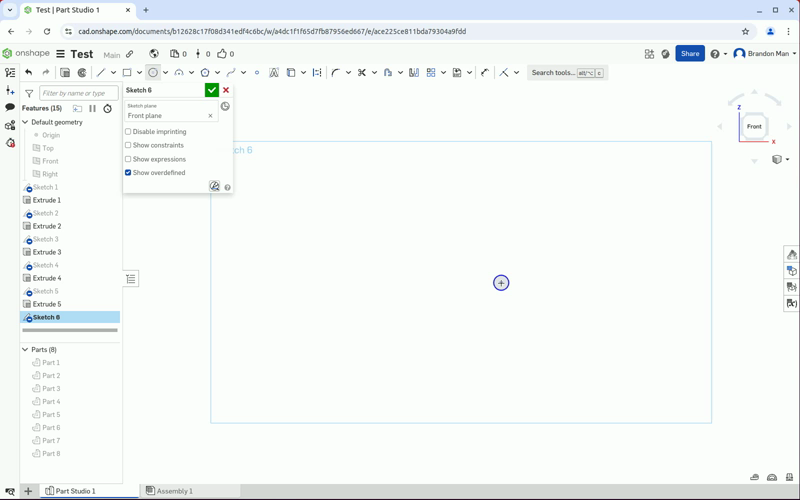
click(501, 282)
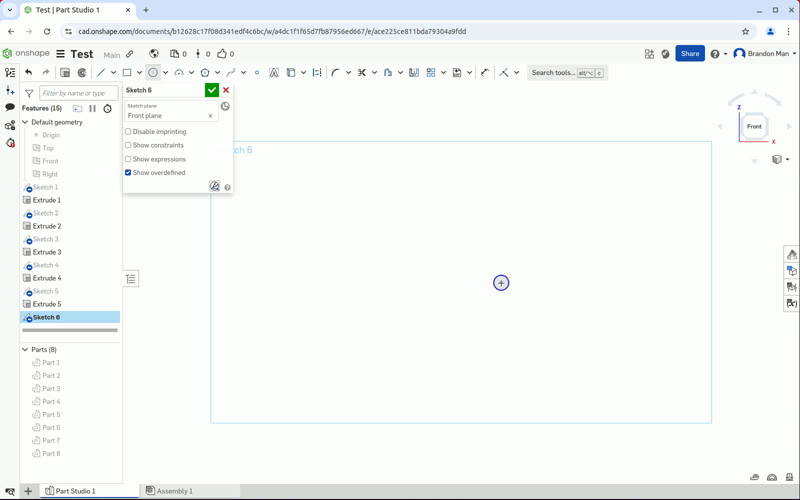
key_up(shift)
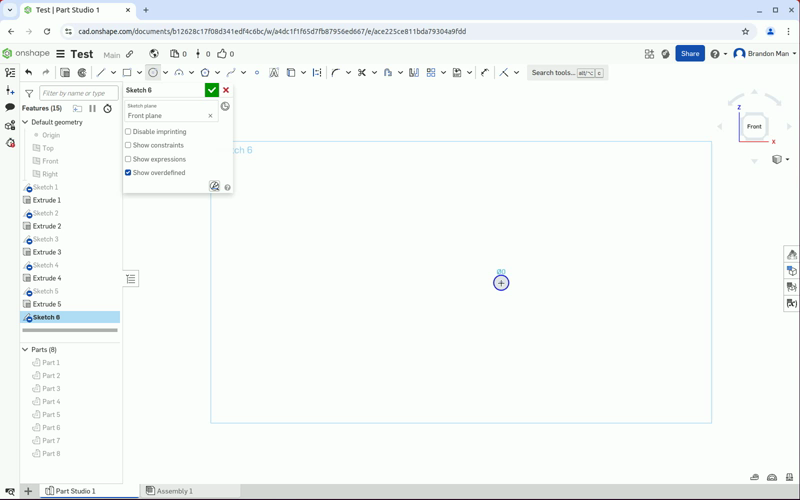
mouse_move(505, 282)
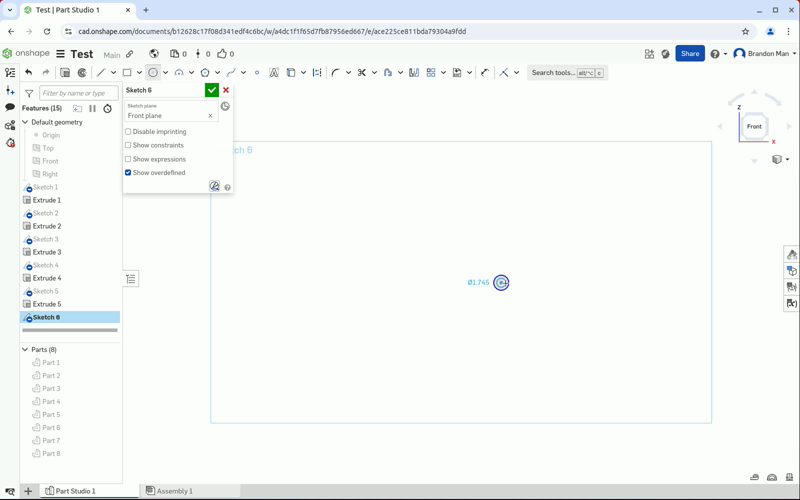
scroll(6)
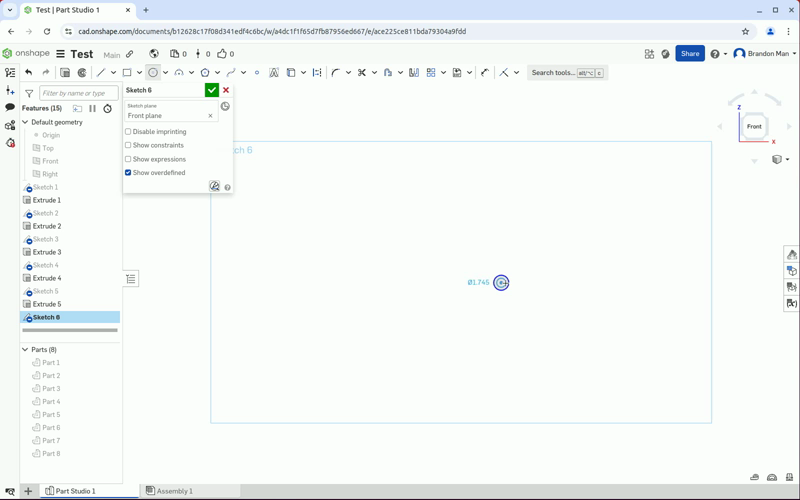
scroll(6)
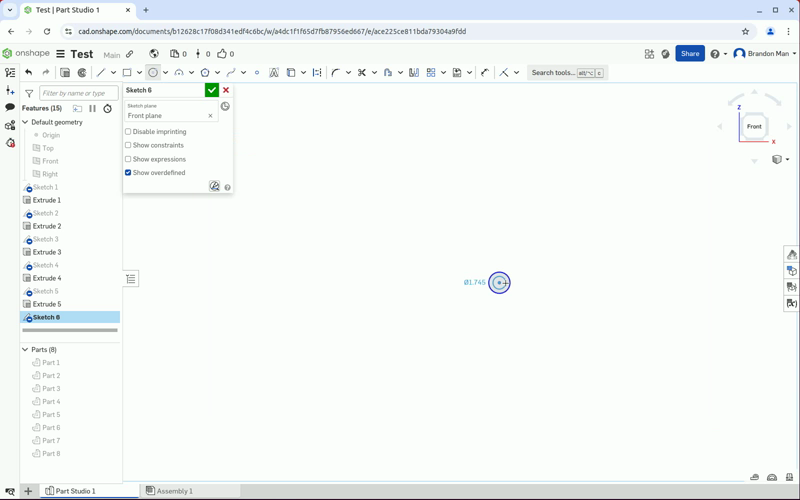
scroll(6)
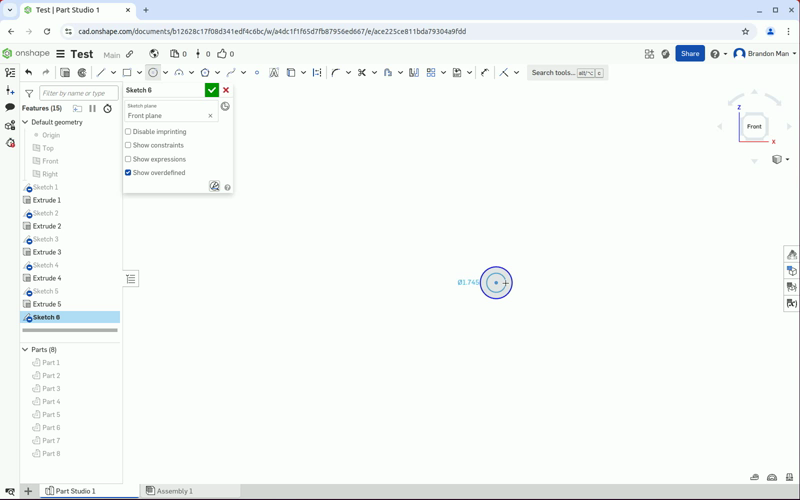
scroll(6)
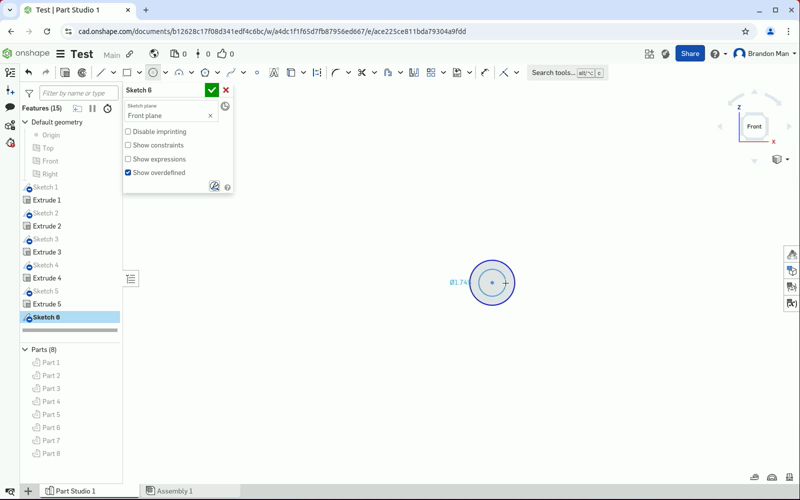
scroll(6)
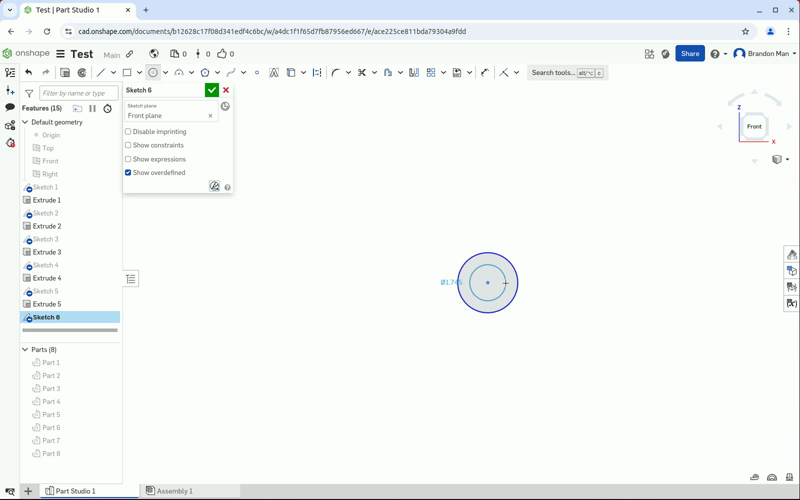
scroll(6)
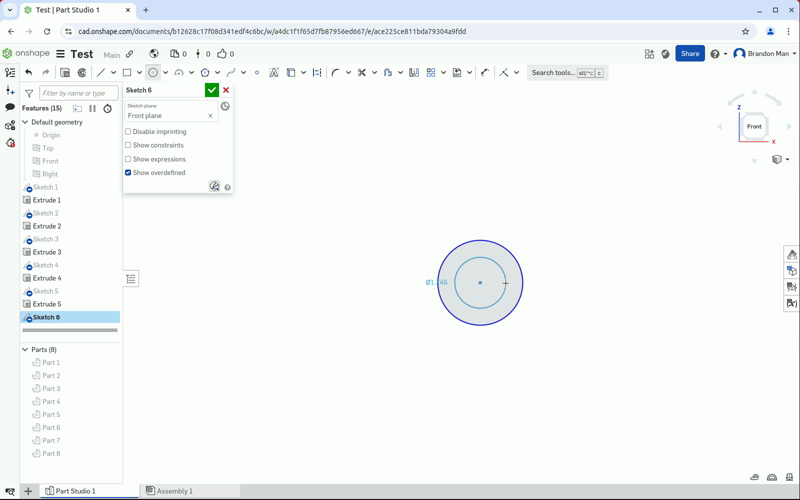
scroll(6)
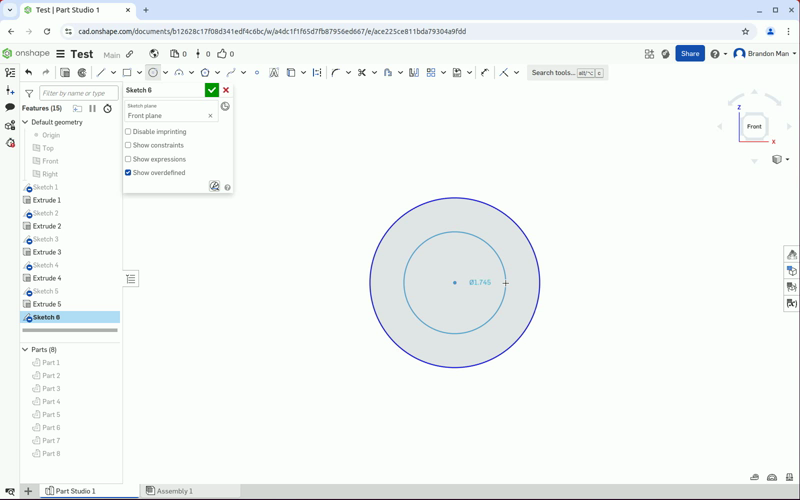
click(505, 282)
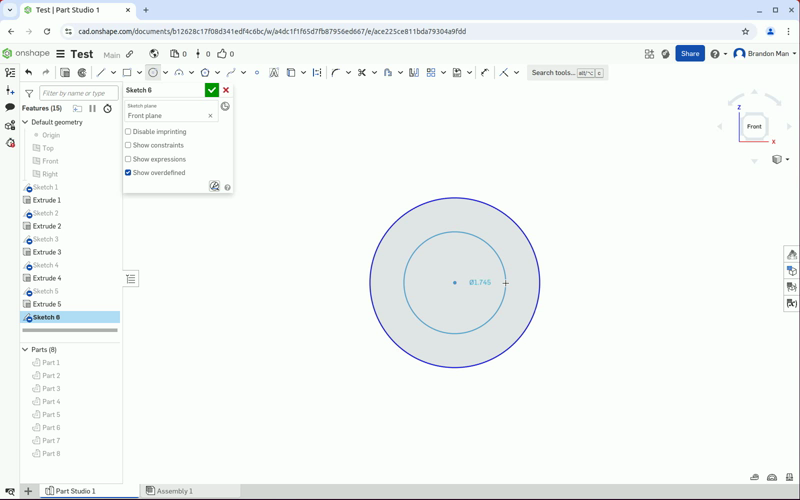
scroll(-6)
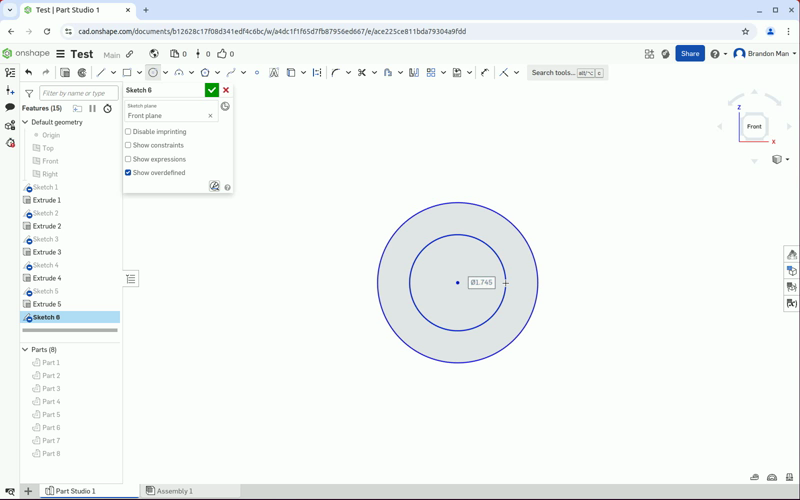
scroll(-6)
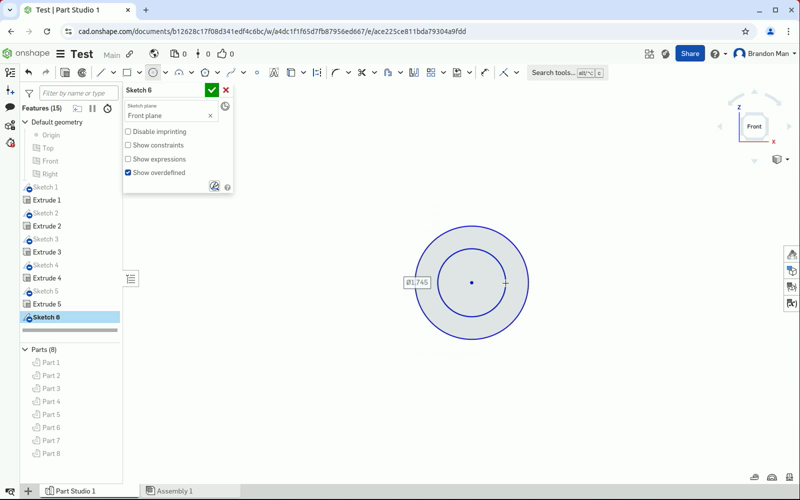
scroll(-6)
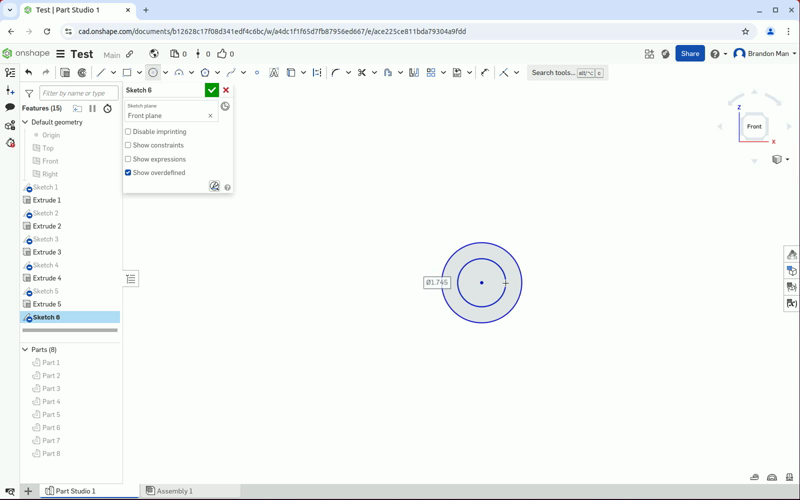
scroll(-6)
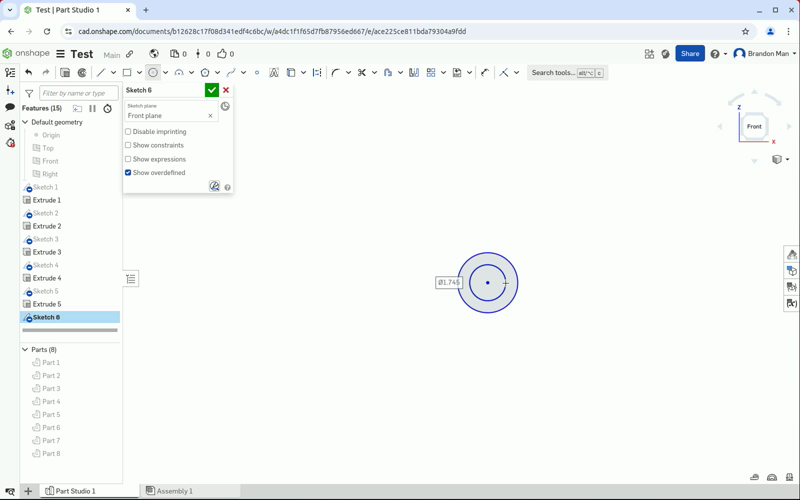
scroll(-6)
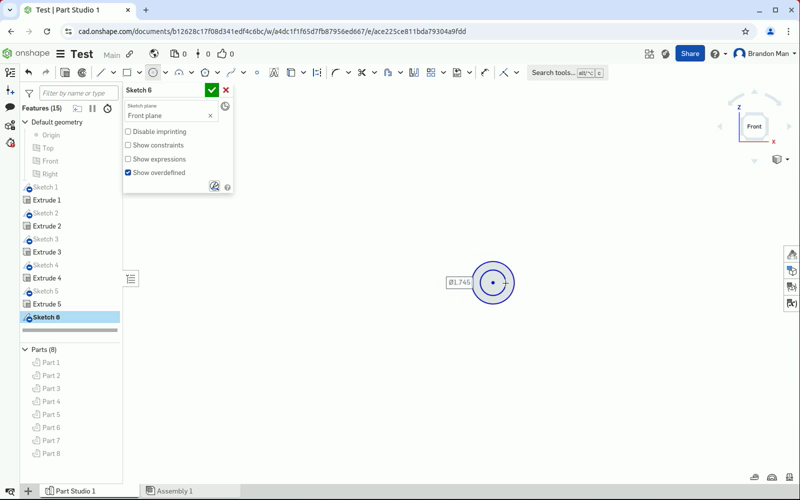
scroll(-6)
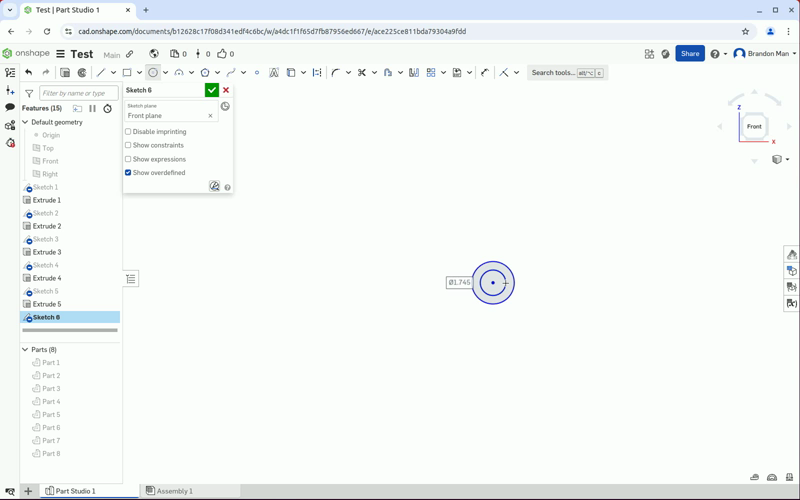
scroll(-6)
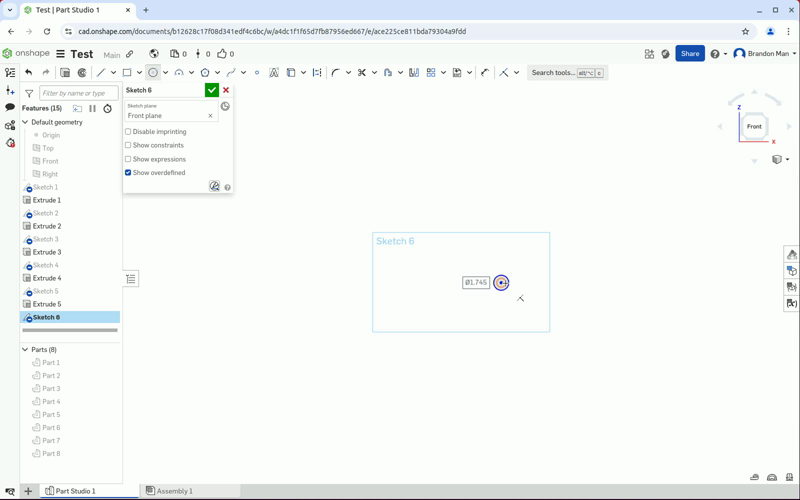
key(esc)
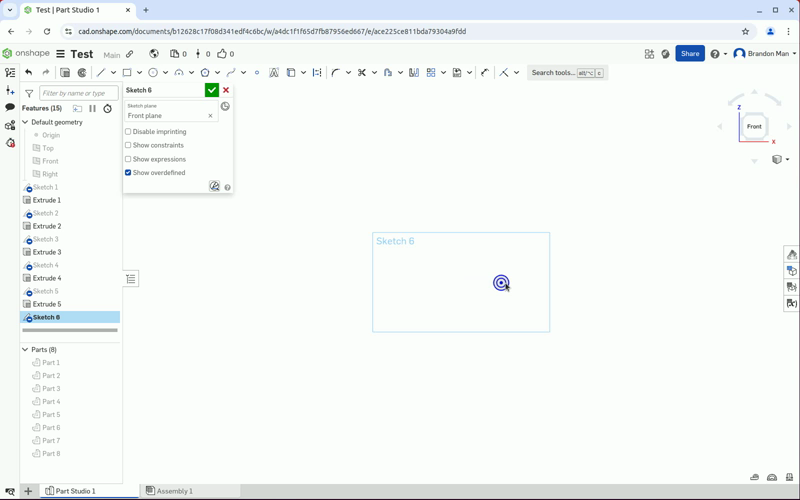
mouse_move(508, 283)
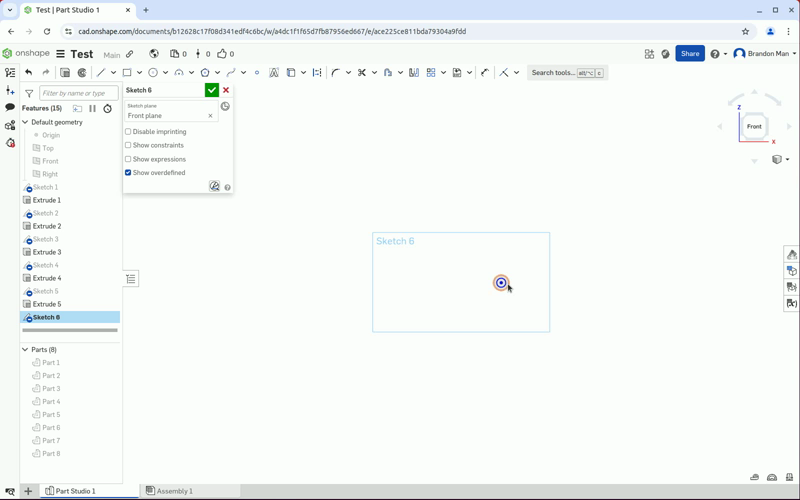
scroll(6)
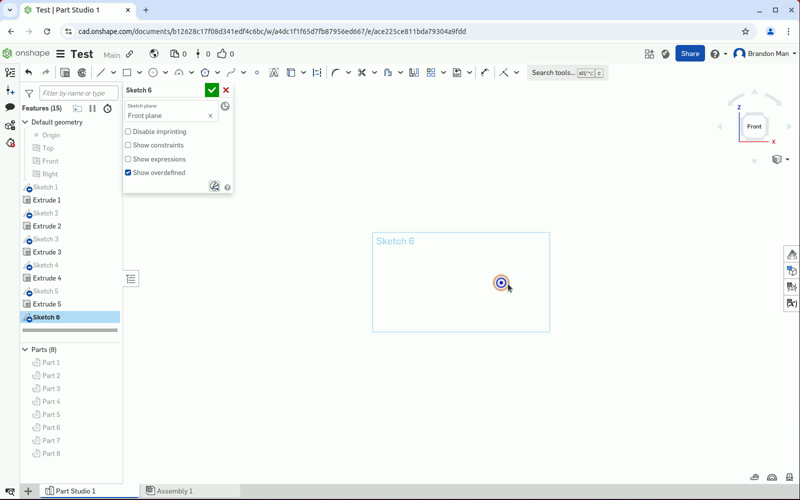
scroll(6)
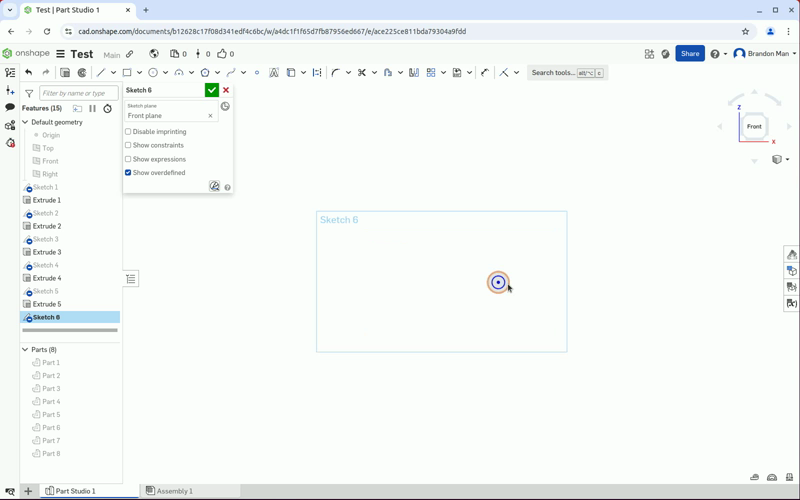
scroll(6)
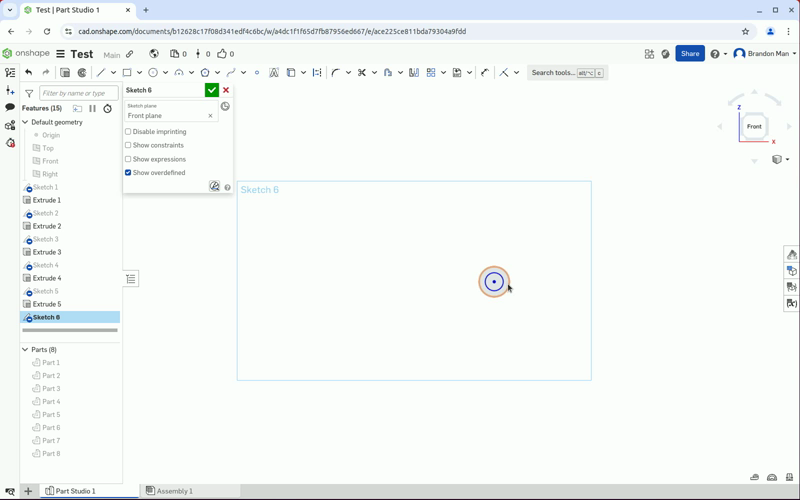
scroll(6)
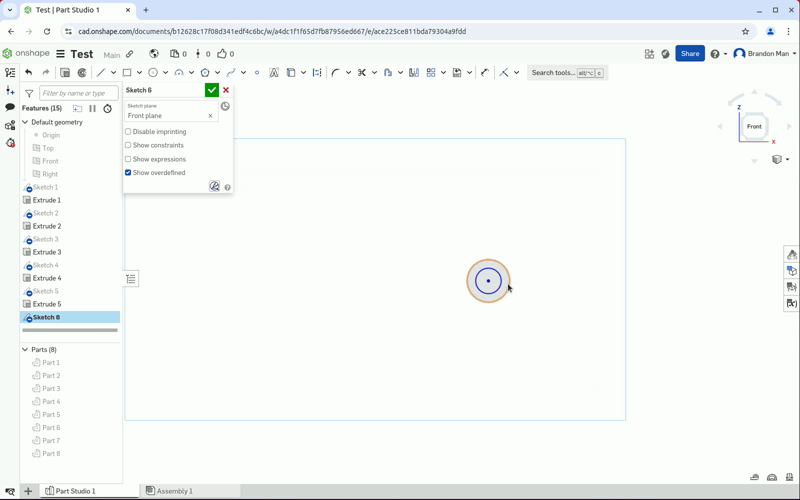
scroll(6)
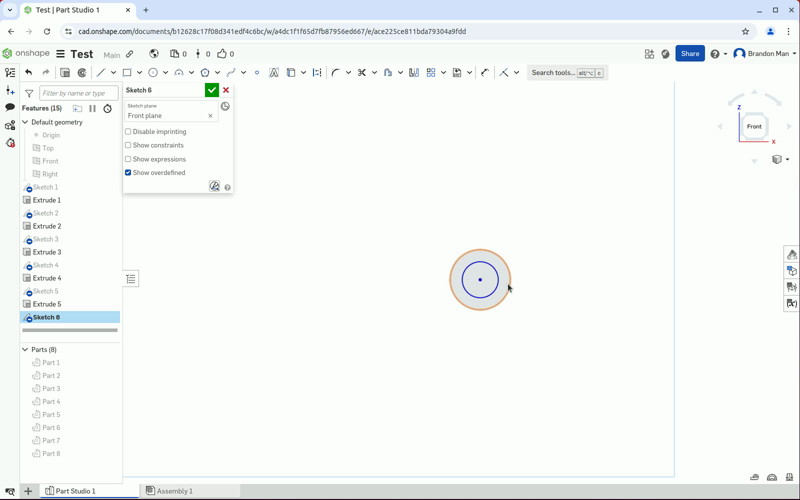
scroll(6)
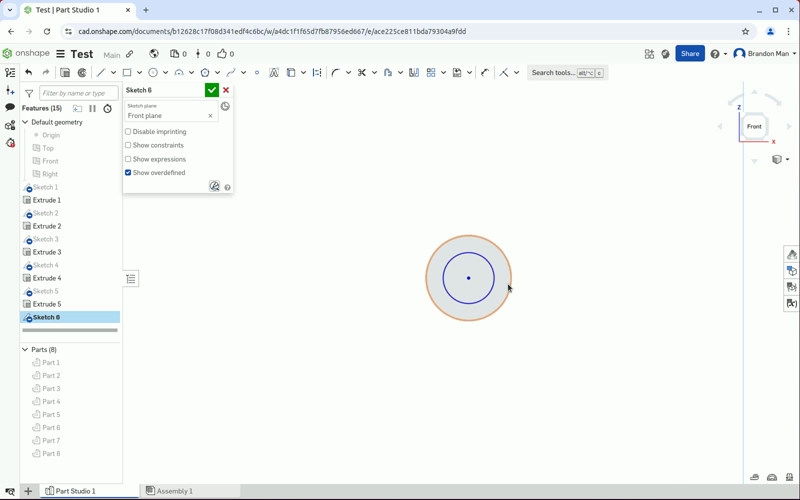
scroll(6)
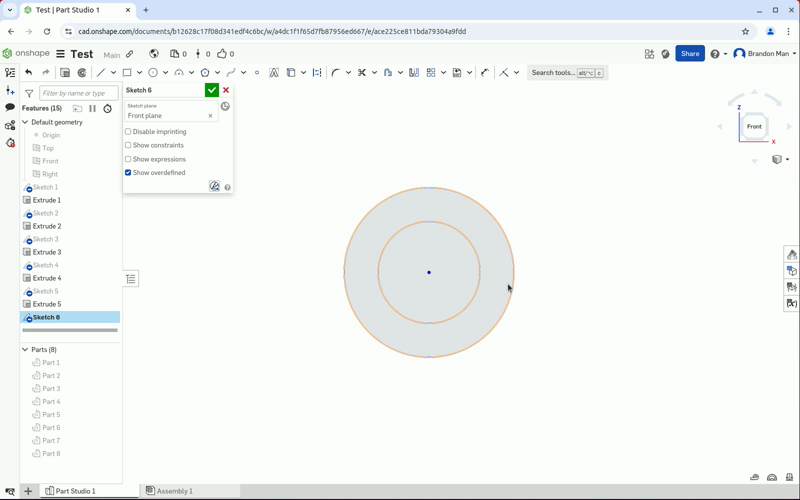
click(508, 283)
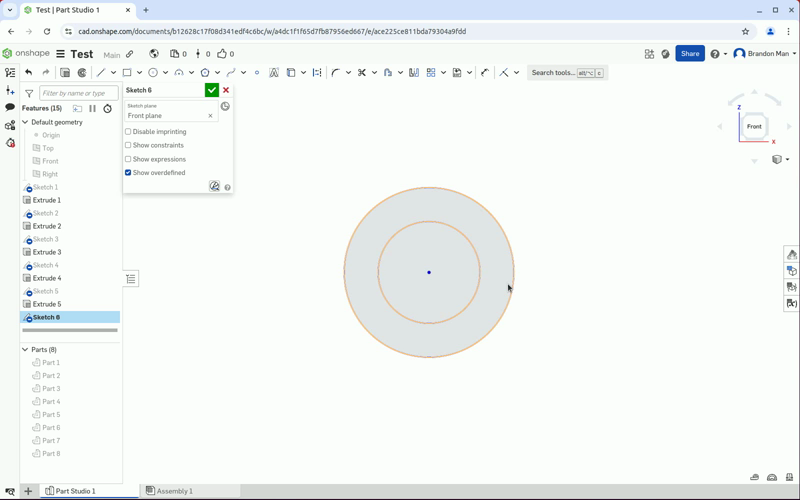
scroll(-6)
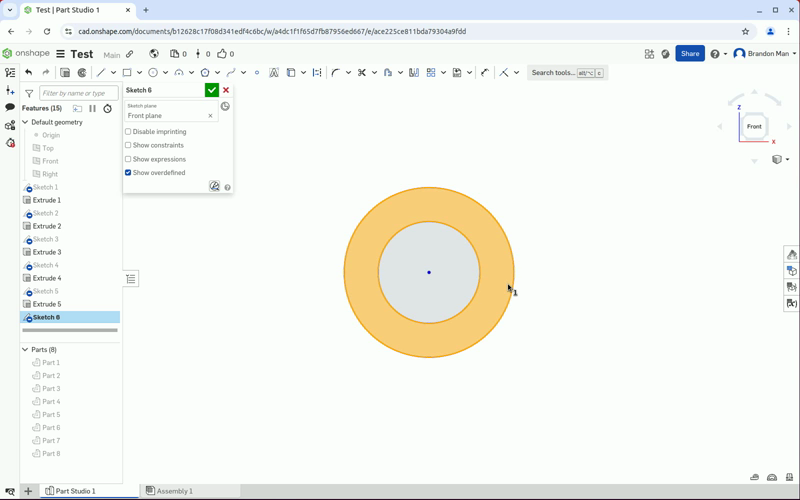
scroll(-6)
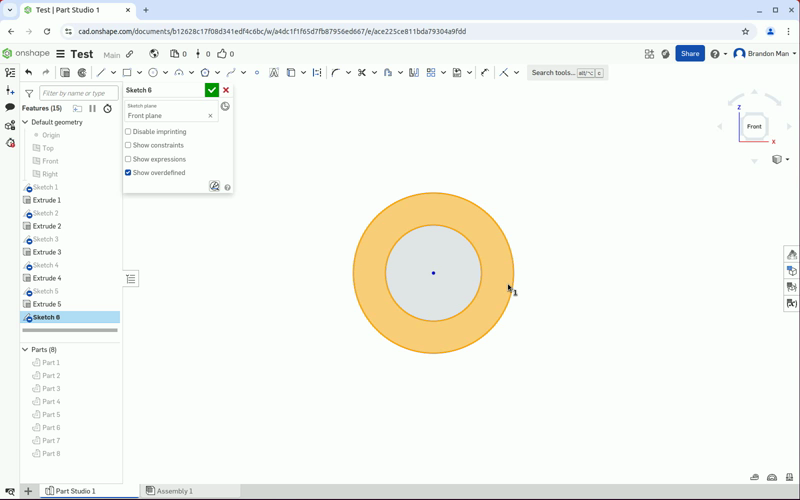
scroll(-6)
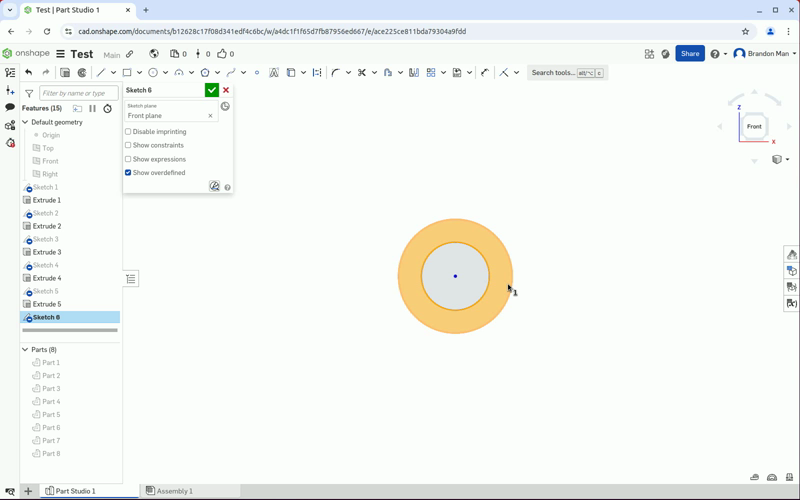
scroll(-6)
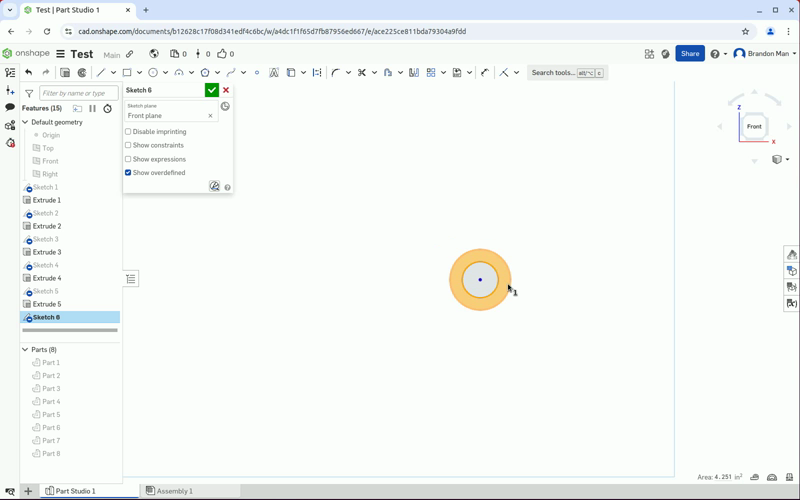
scroll(-6)
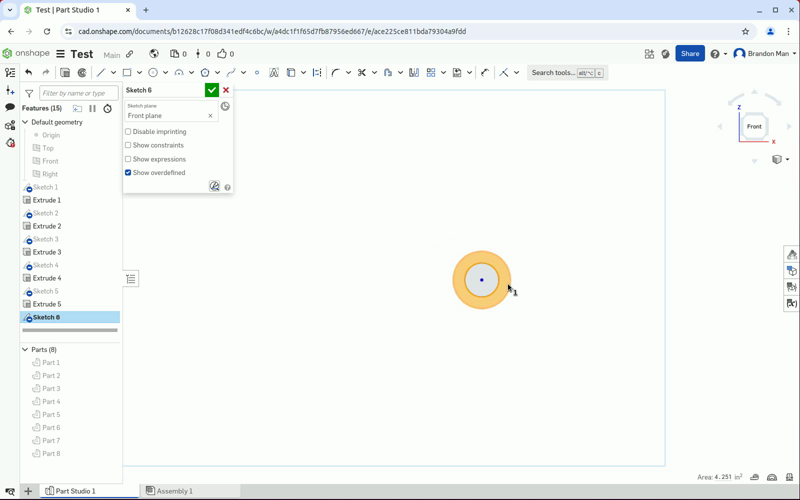
scroll(-6)
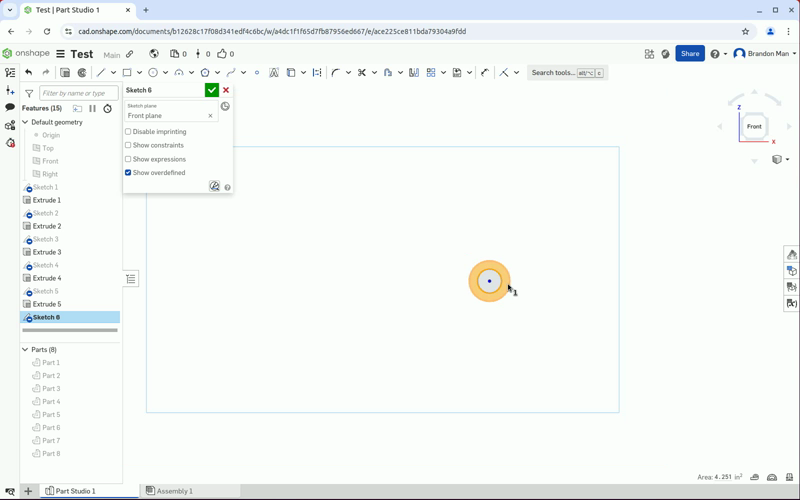
scroll(-6)
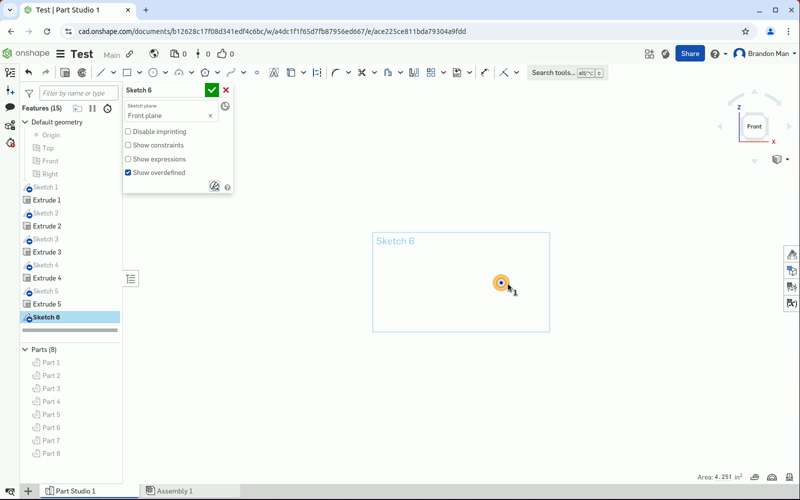
mouse_move(73, 352)
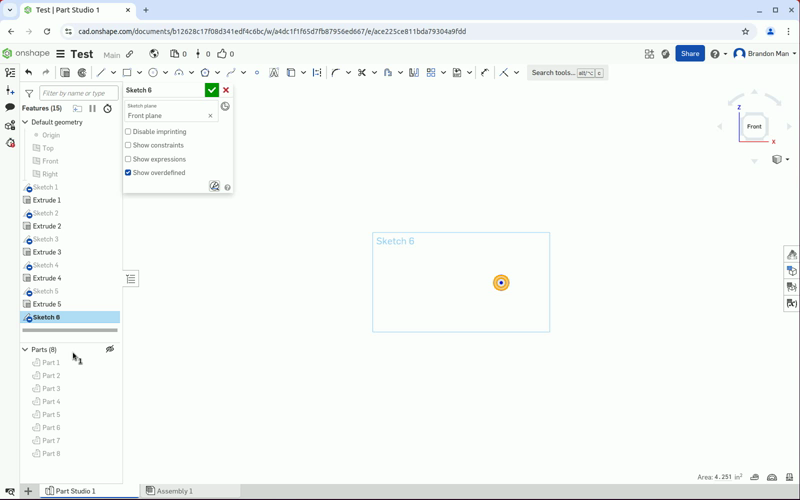
key(shift+y)
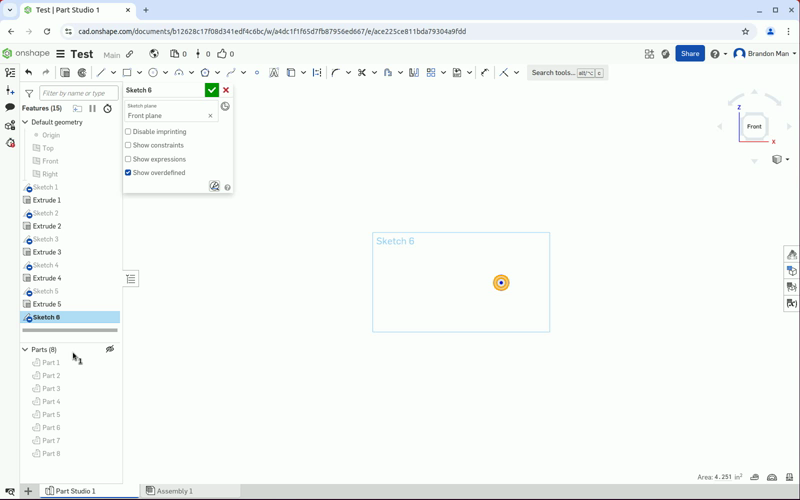
key(shift+e)
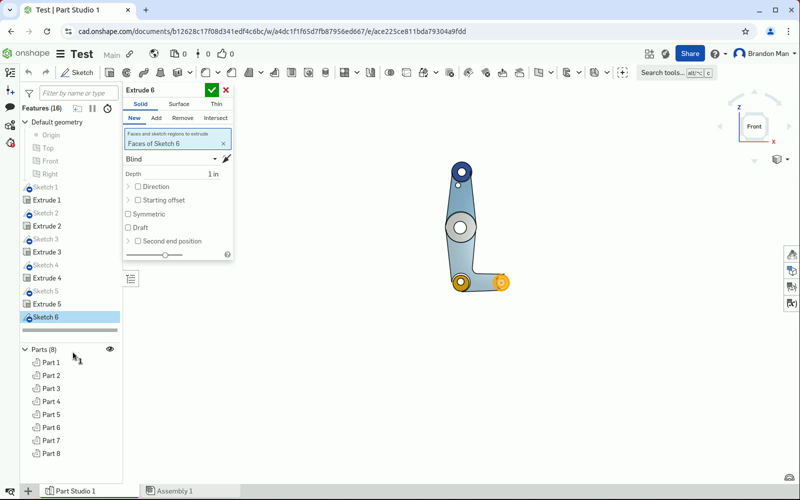
mouse_move(143, 106)
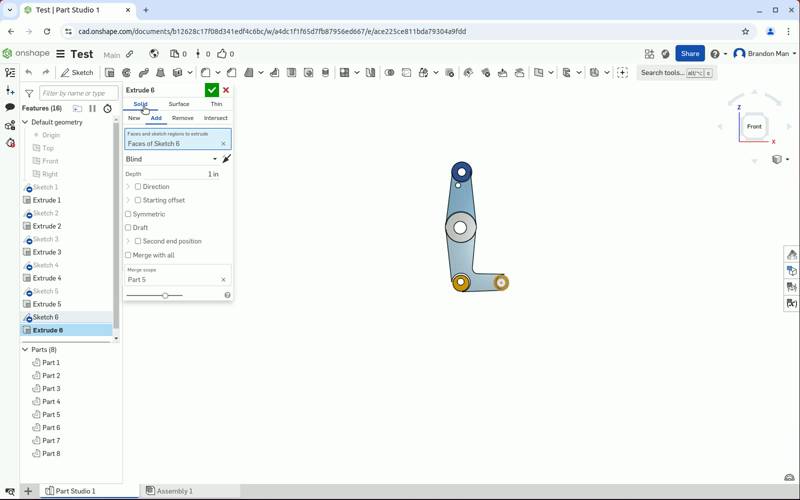
click(143, 106)
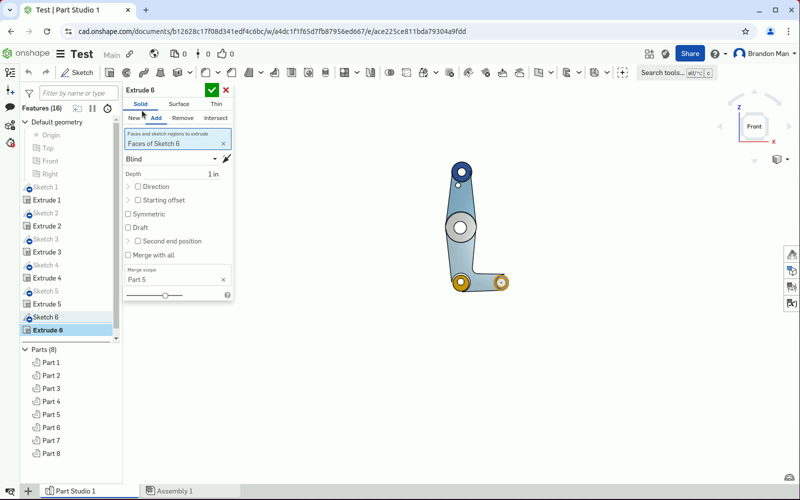
mouse_move(137, 120)
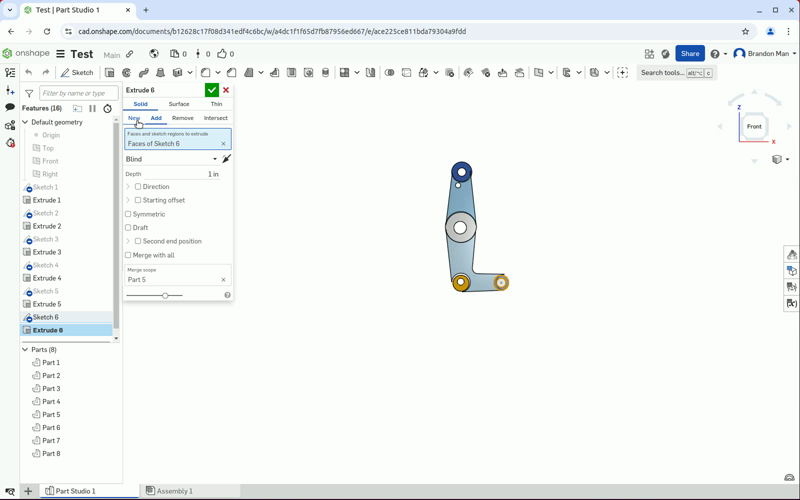
click(137, 120)
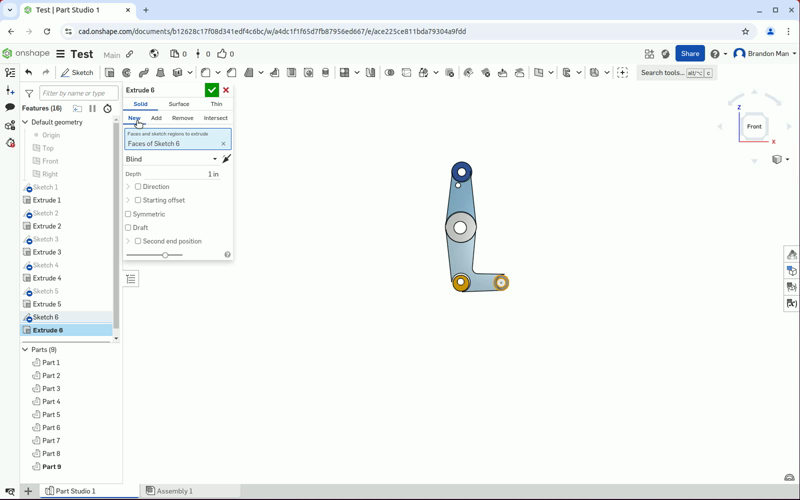
key(tab, 4)
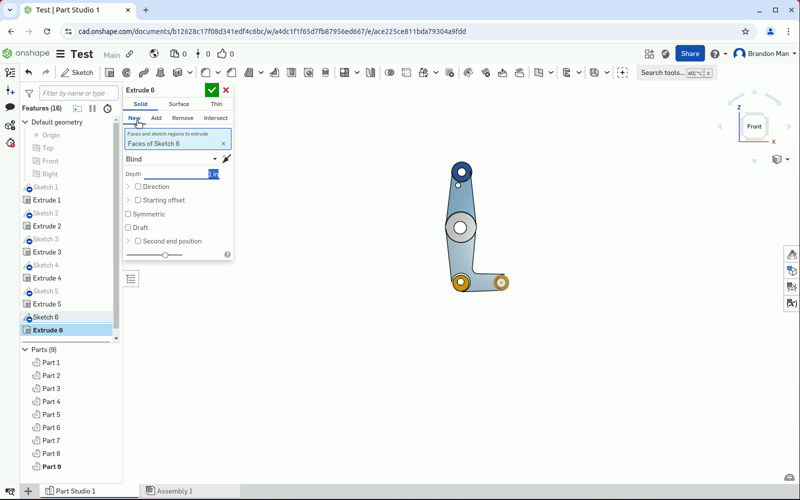
text(4.814)
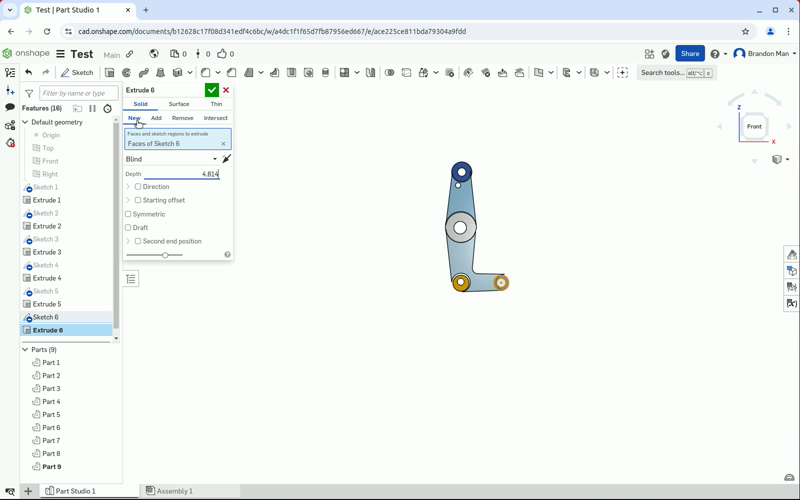
key(enter)
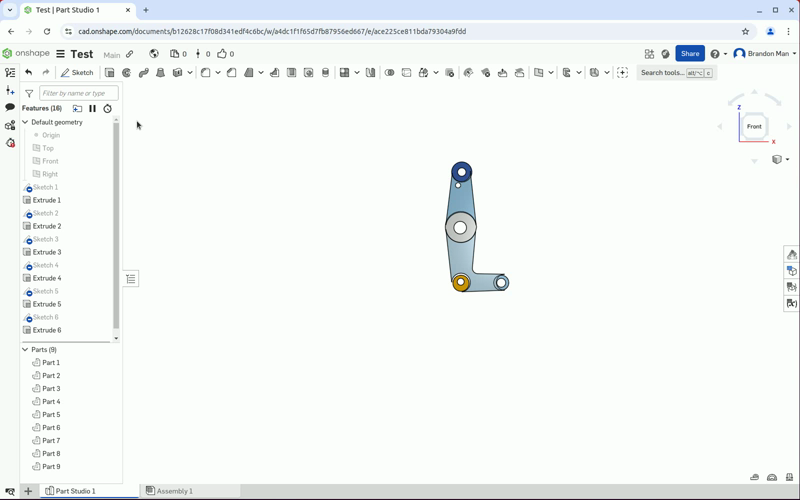
key(shift+h)
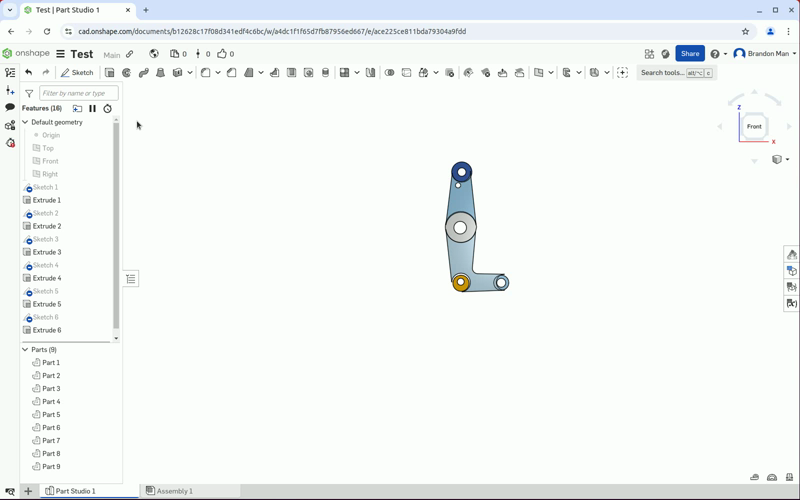
key(shift+h)
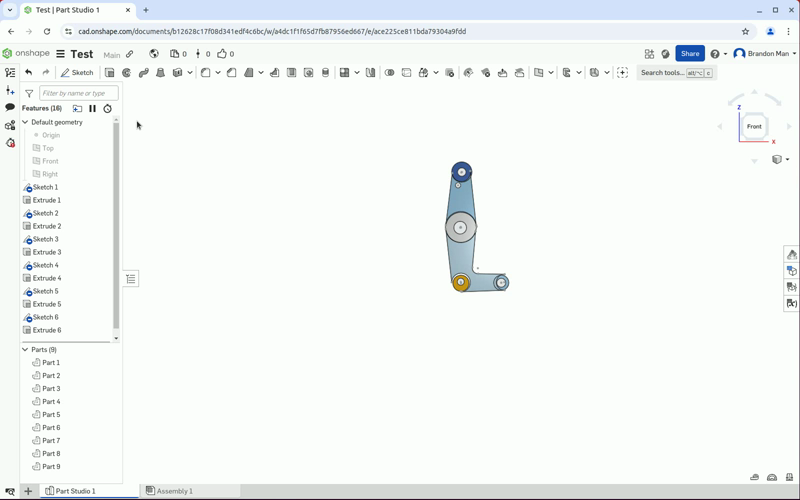
key(shift+7)
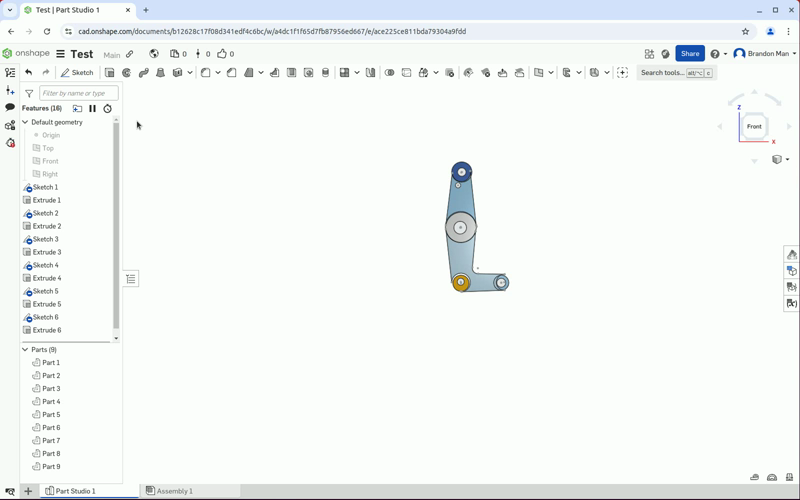
key(left, 2)
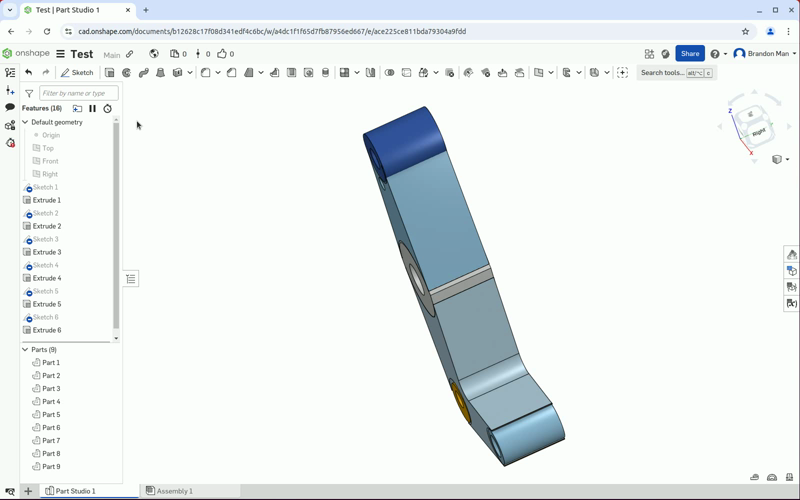
key(down, 2)
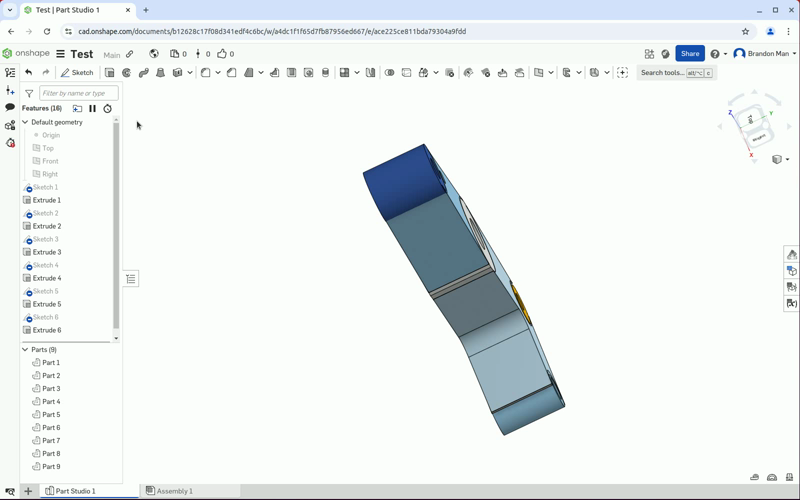
key(up, 2)
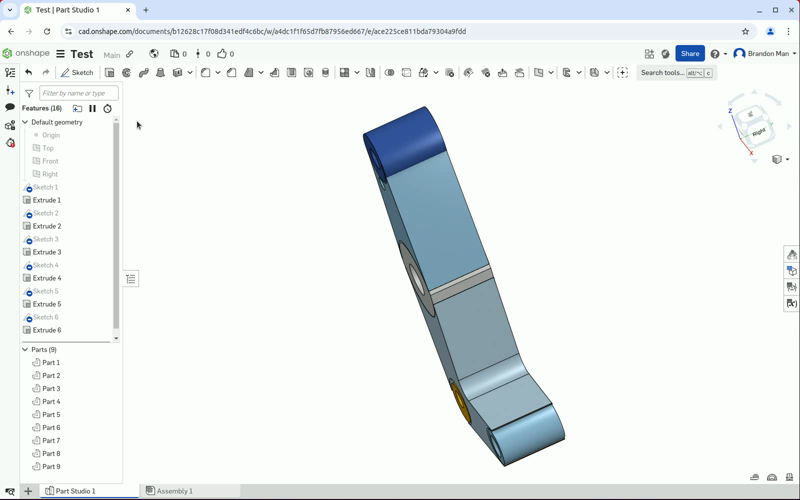
key(right, 2)
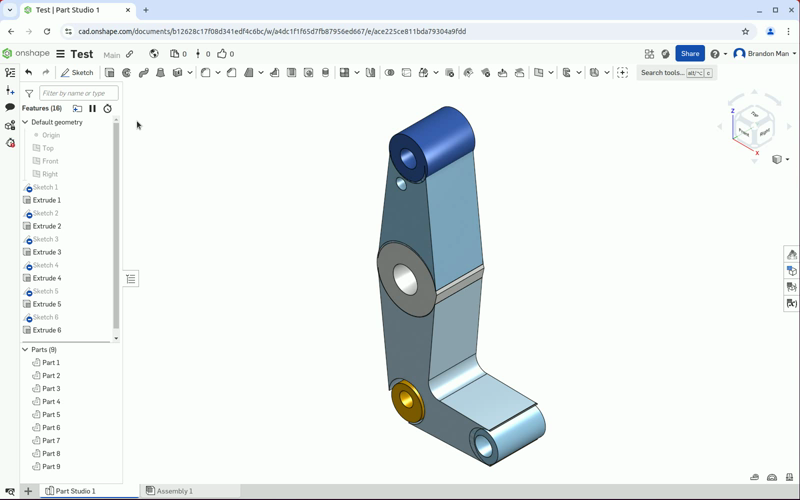
mouse_move(69, 189)
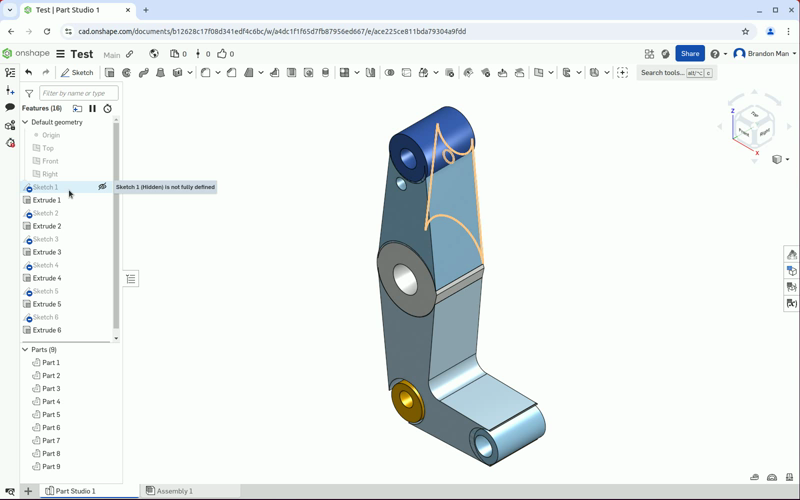
click(69, 189)